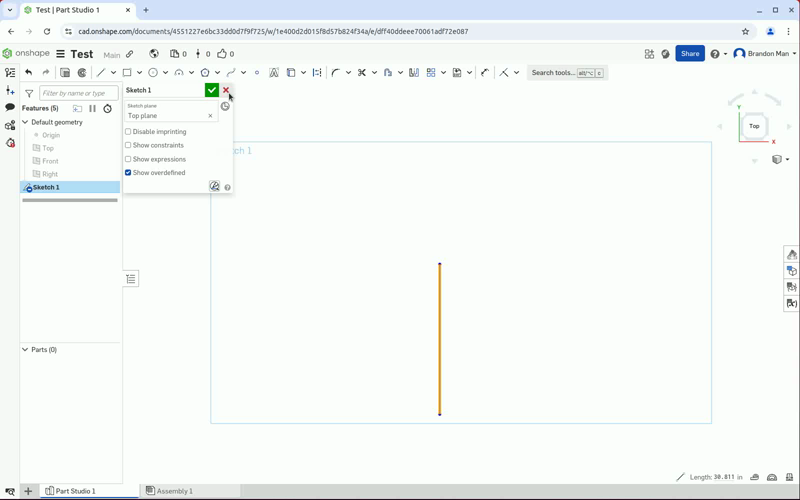
key(shift+h)
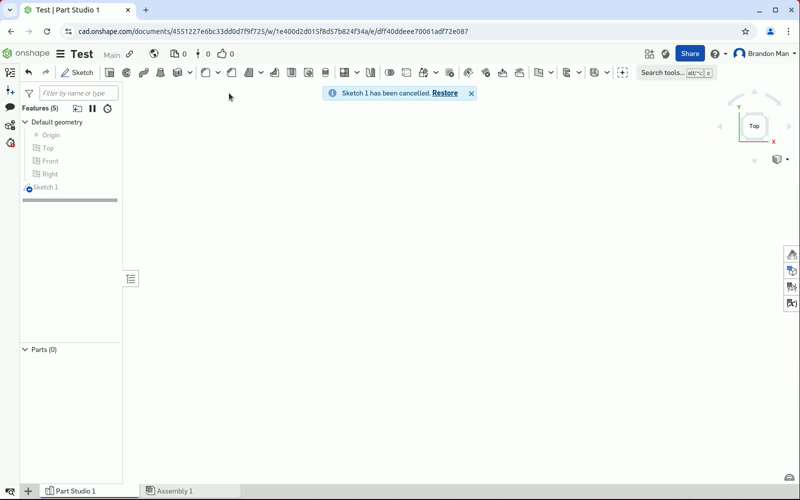
mouse_move(73, 352)
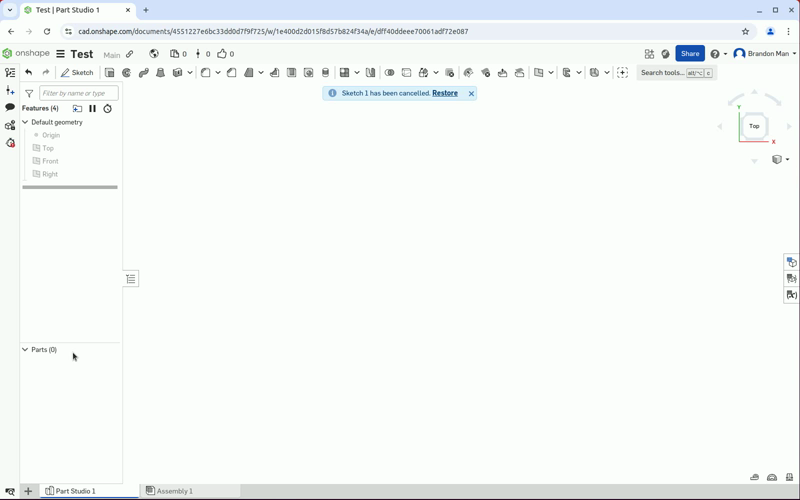
key(y)
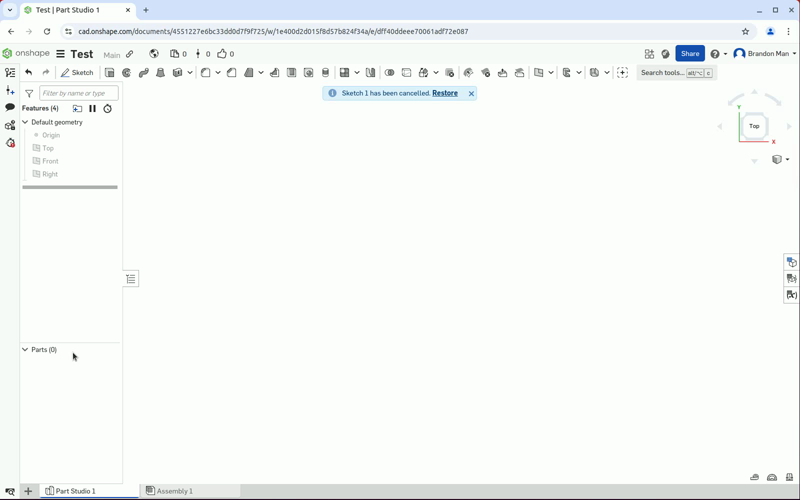
key(shift+p)
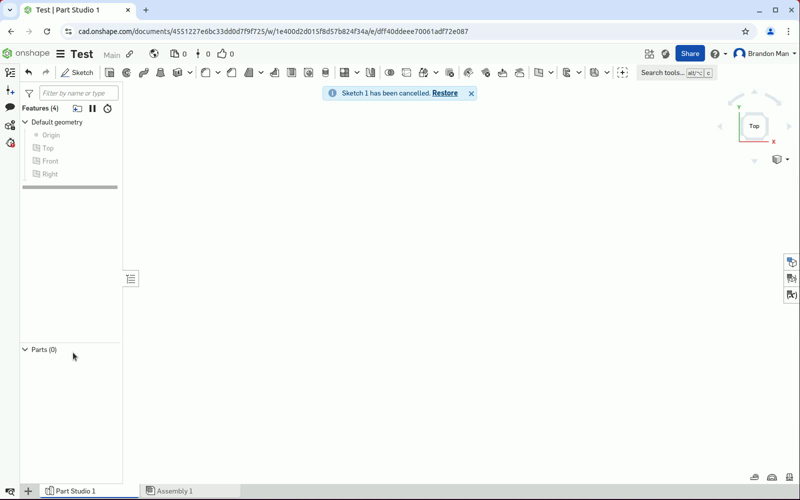
key(space)
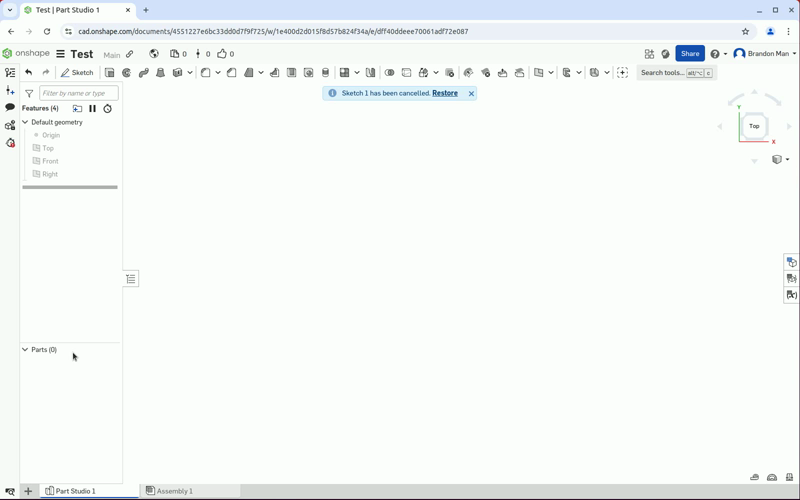
key_down(shift)
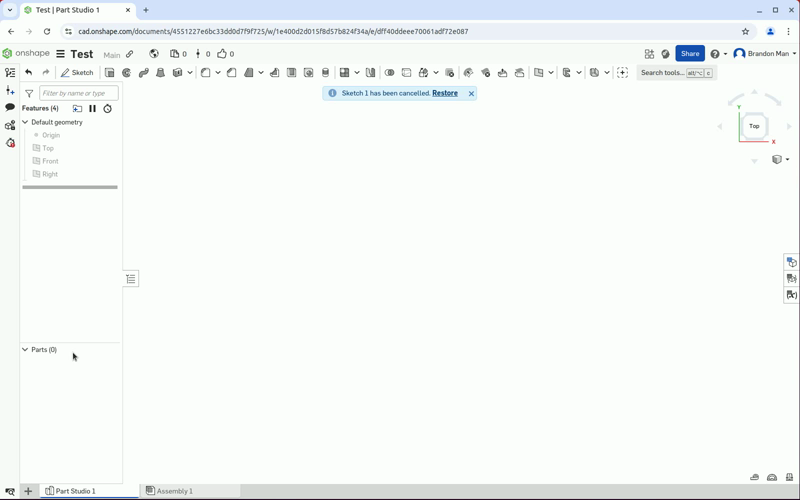
key(up)
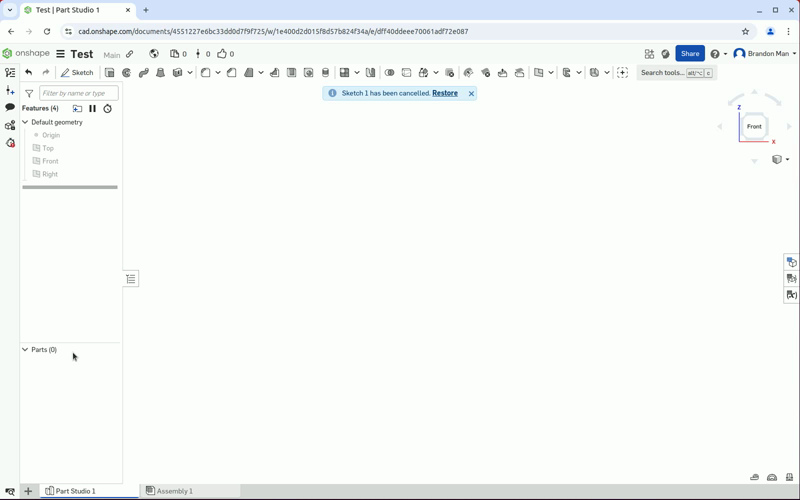
key_up(shift)
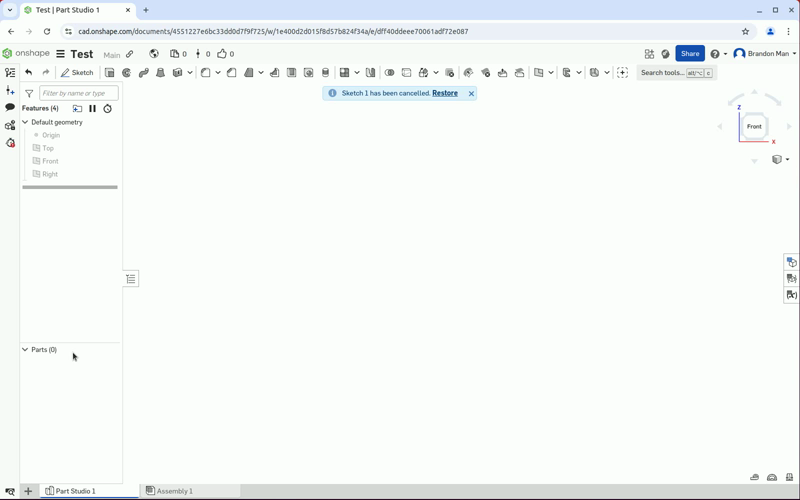
mouse_move(73, 352)
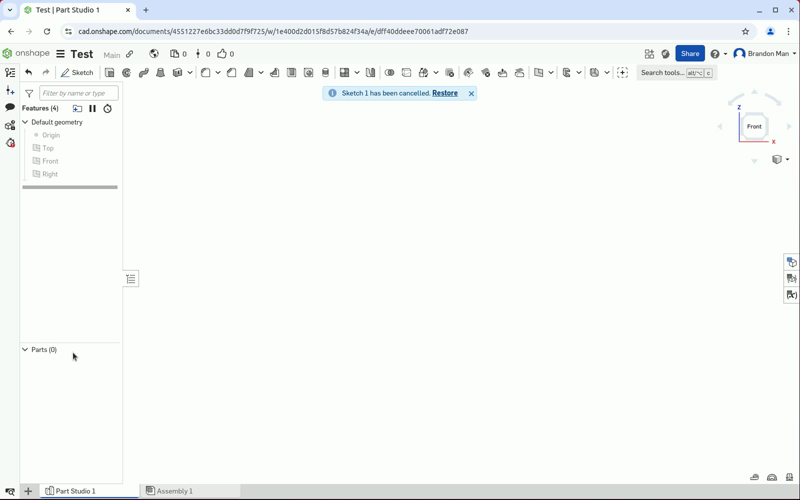
key(shift+y)
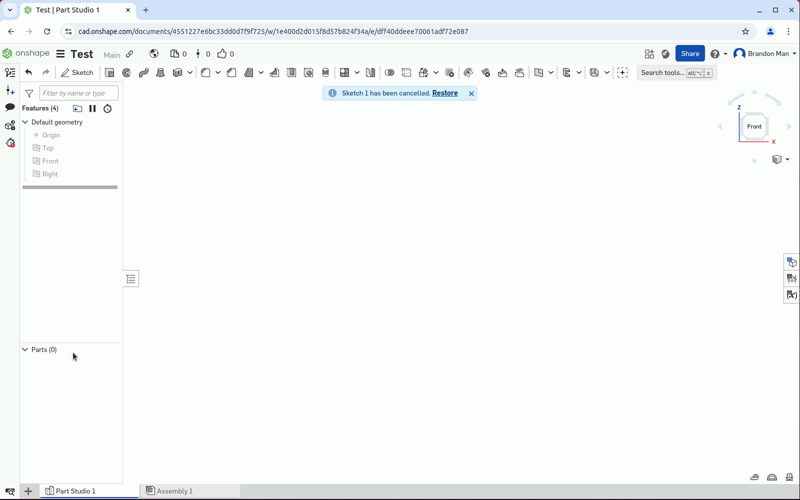
key(shift+s)
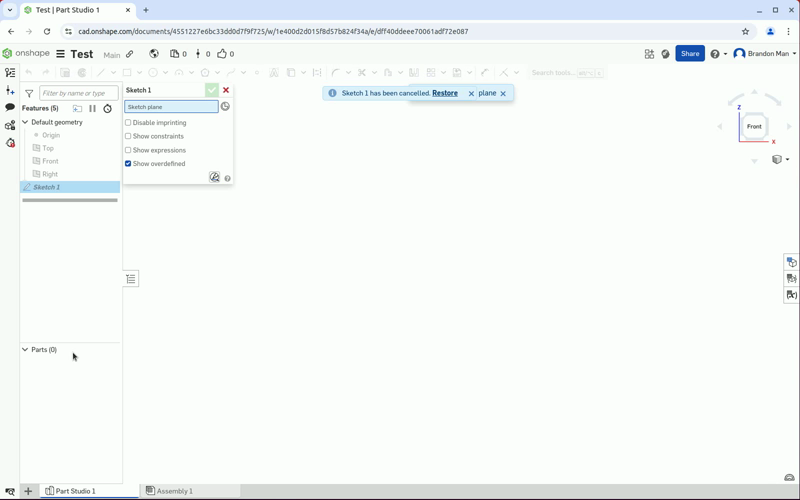
mouse_move(73, 163)
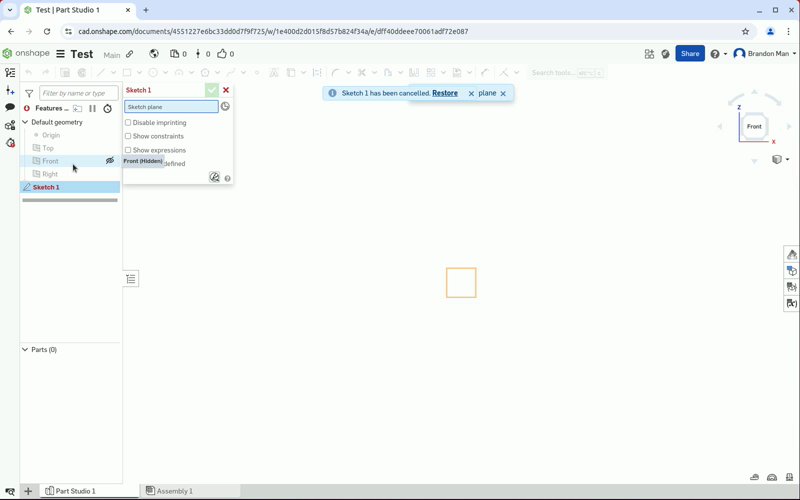
click(73, 163)
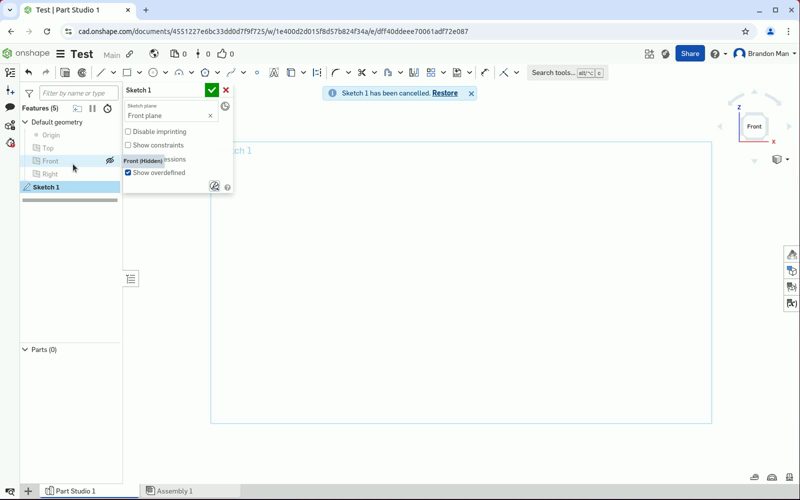
mouse_move(73, 352)
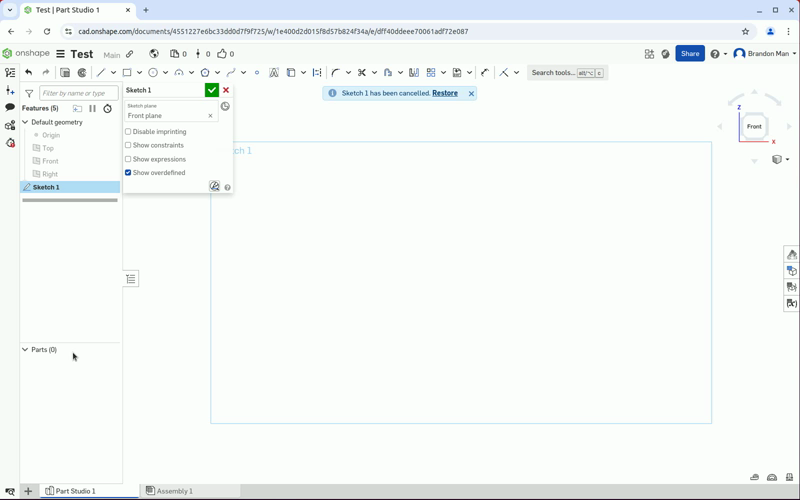
key(y)
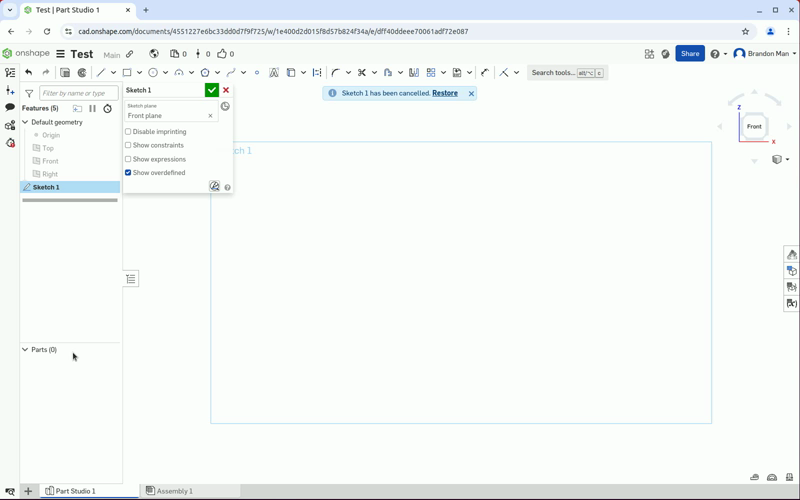
key(l)
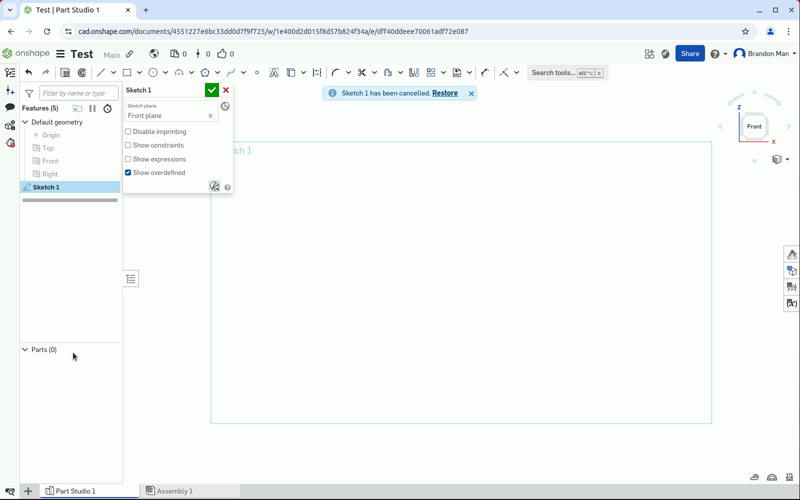
key_down(shift)
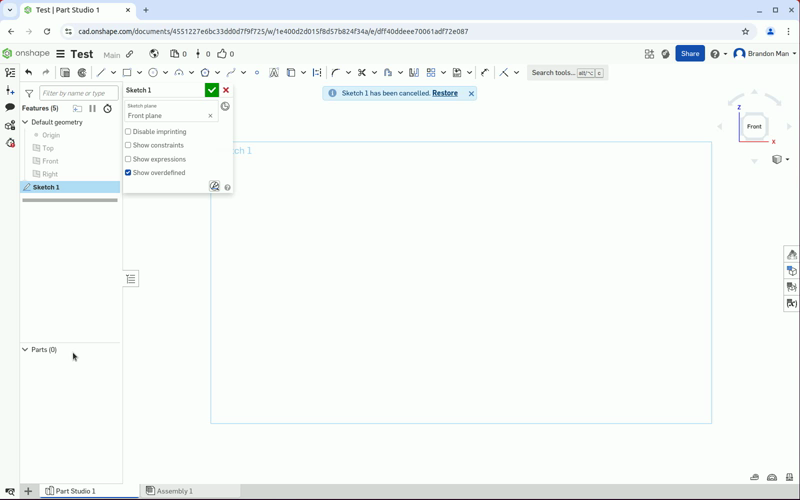
mouse_move(460, 282)
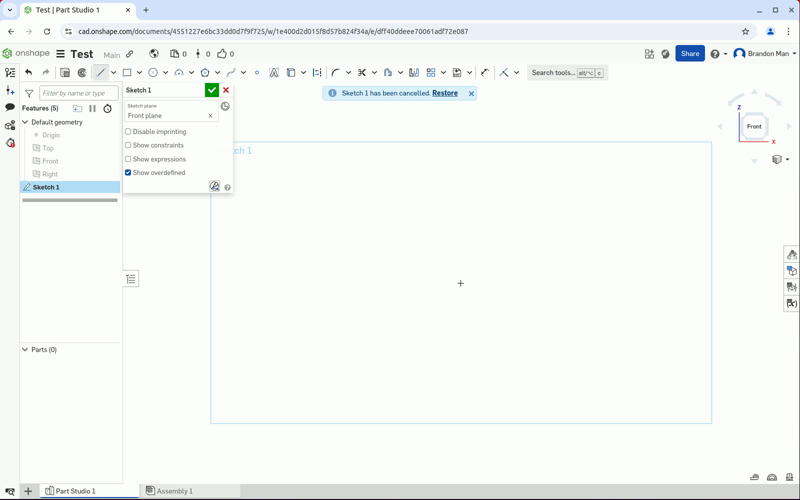
click(460, 282)
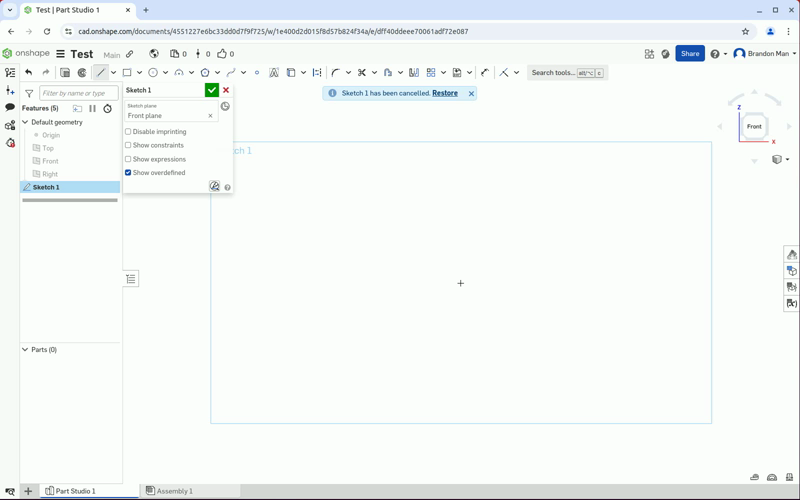
key_up(shift)
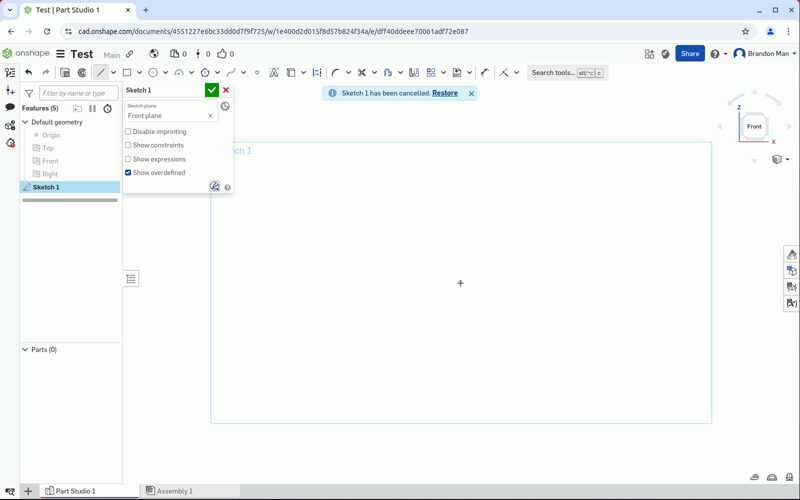
key_down(shift)
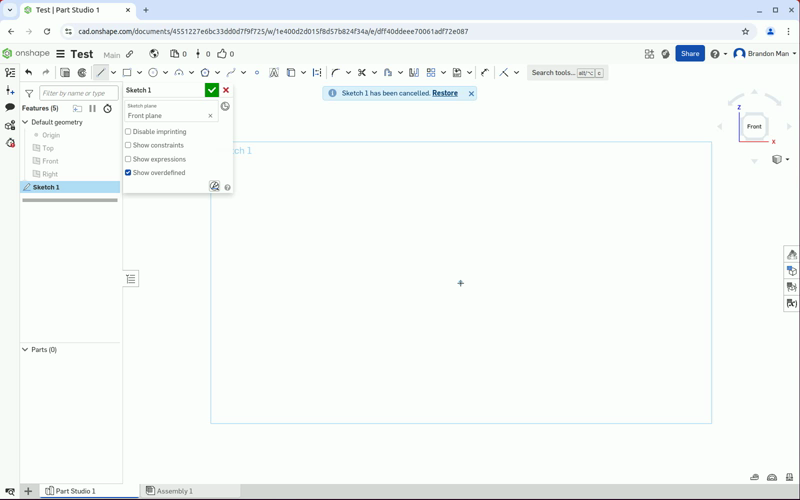
mouse_move(490, 282)
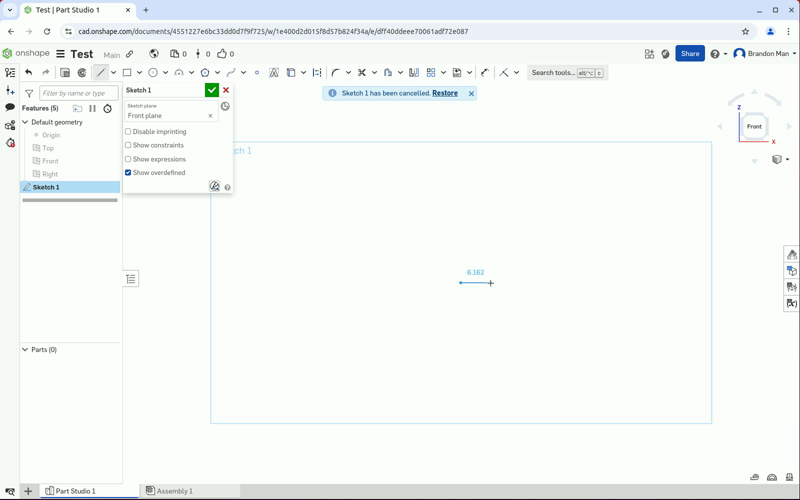
mouse_move(502, 282)
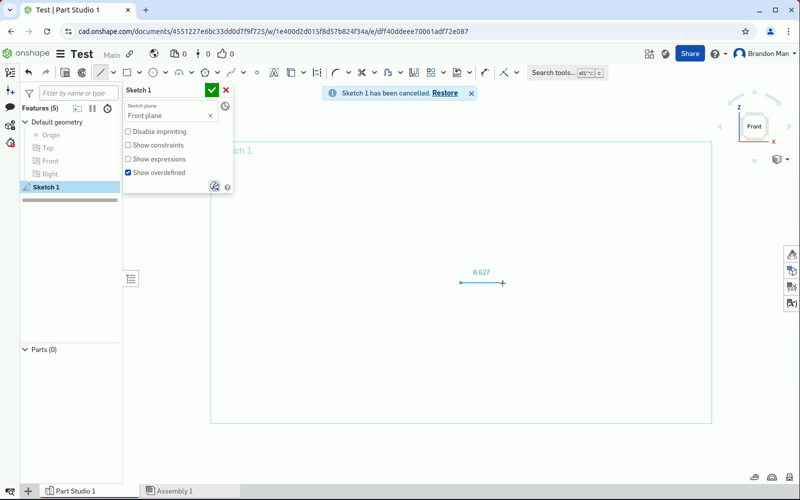
click(502, 282)
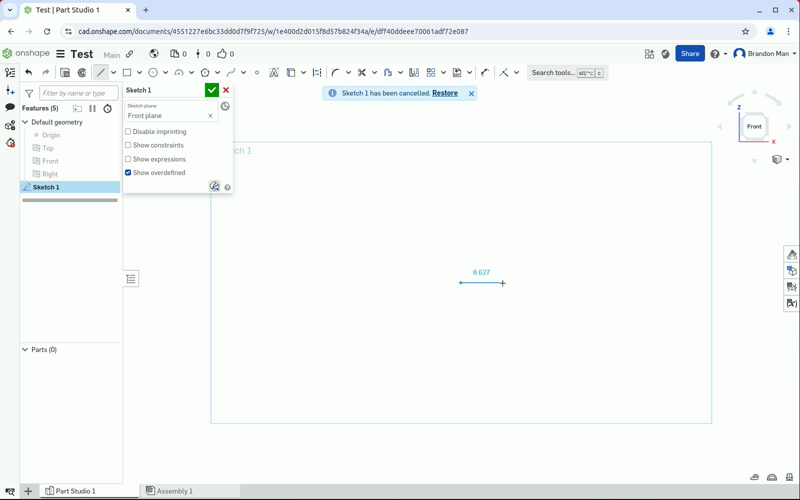
key_up(shift)
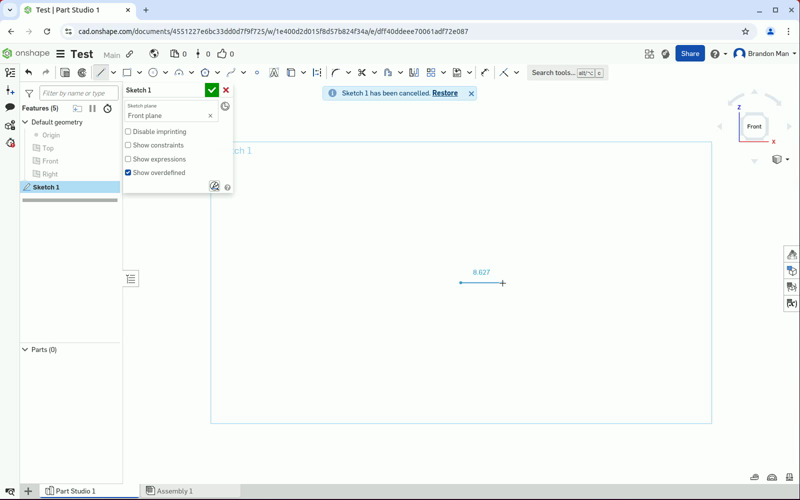
key_down(shift)
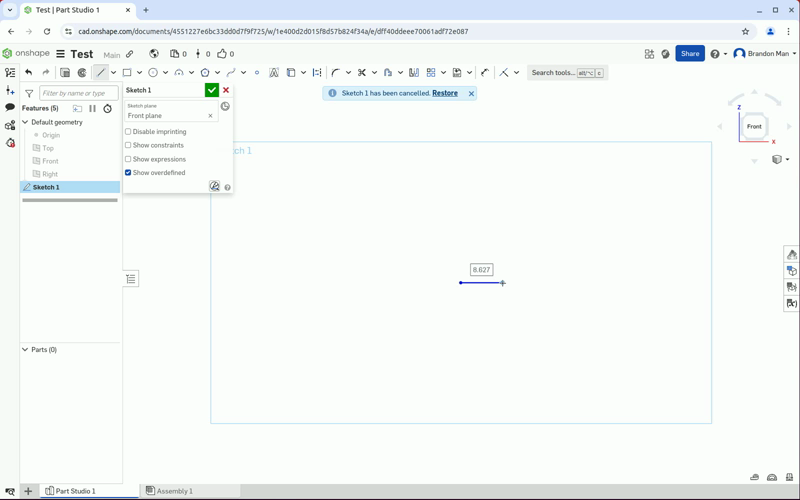
mouse_move(502, 200)
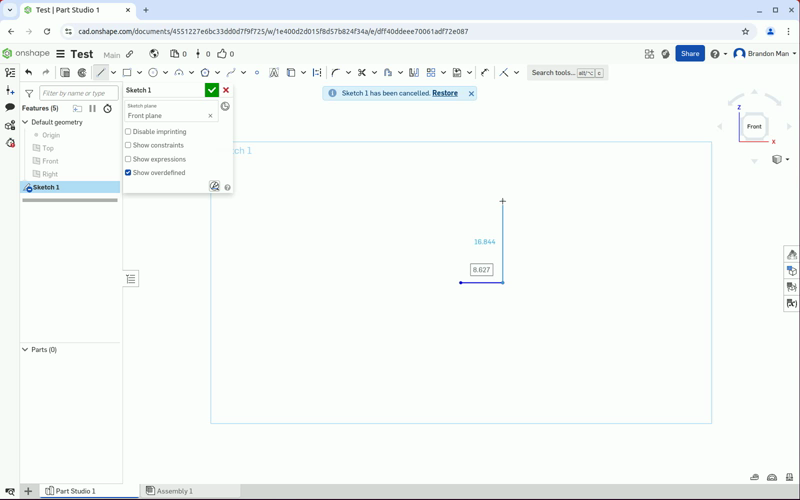
click(502, 200)
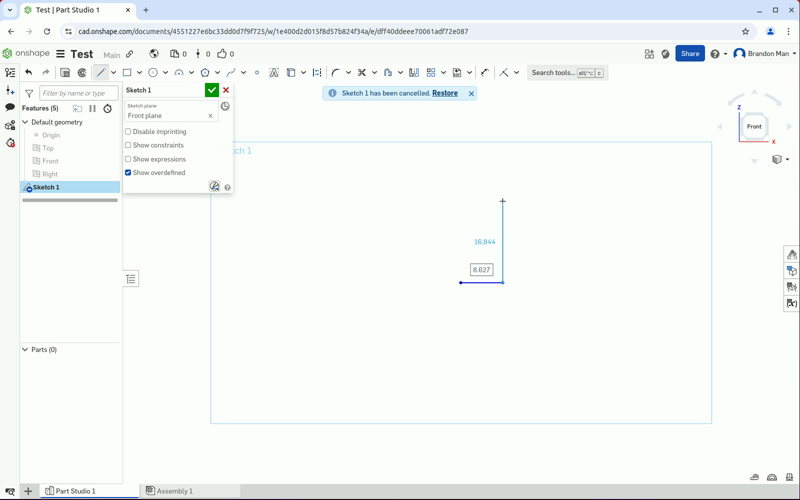
key_up(shift)
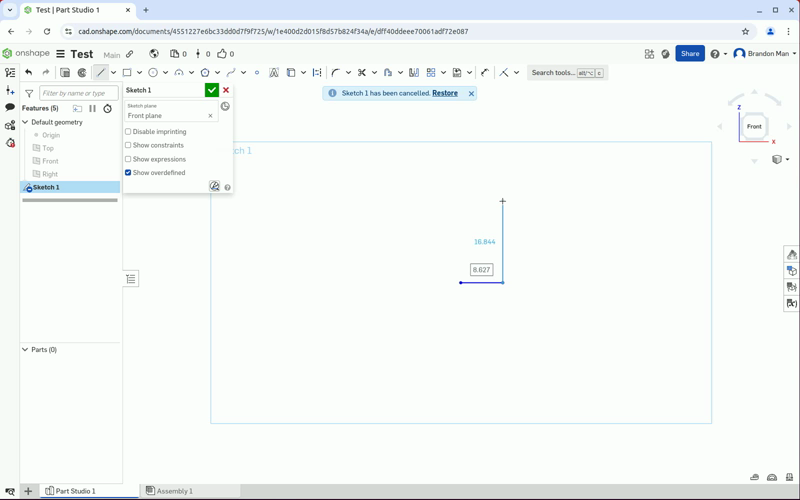
key_down(shift)
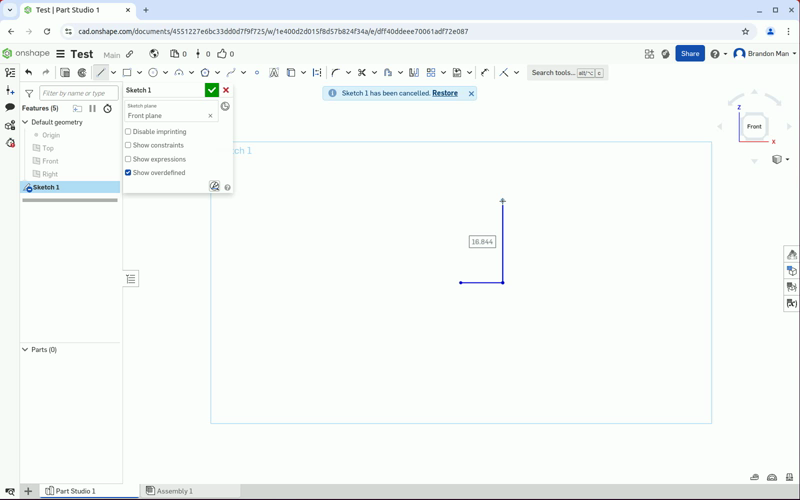
mouse_move(532, 200)
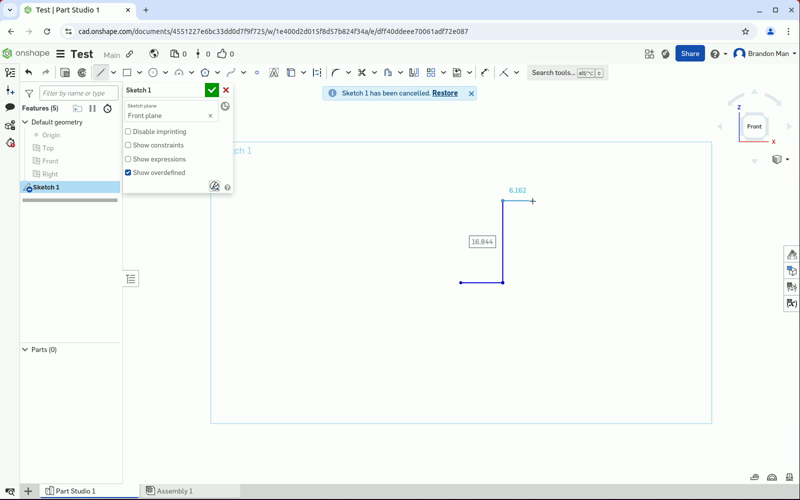
mouse_move(460, 200)
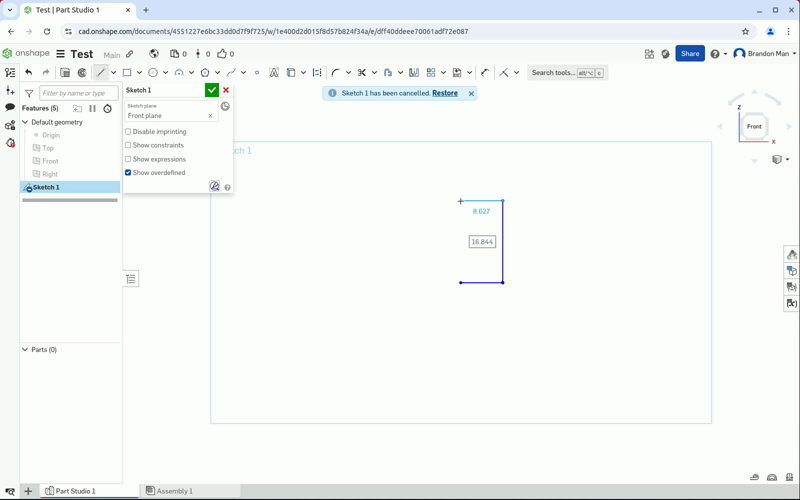
click(460, 200)
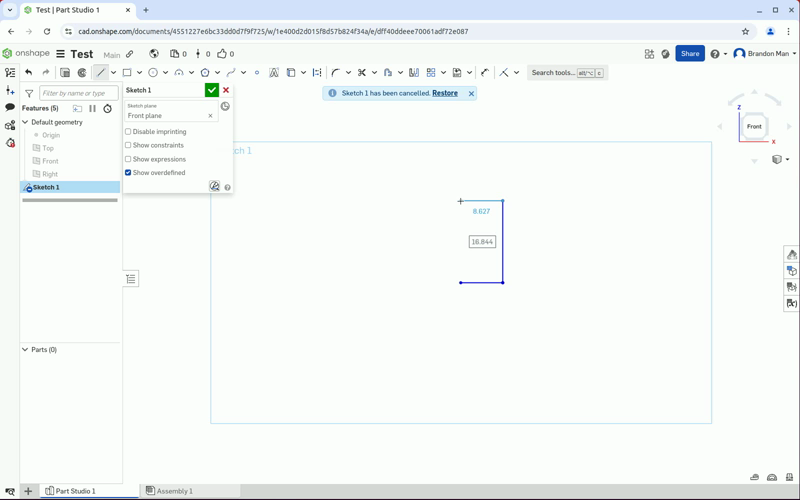
key_up(shift)
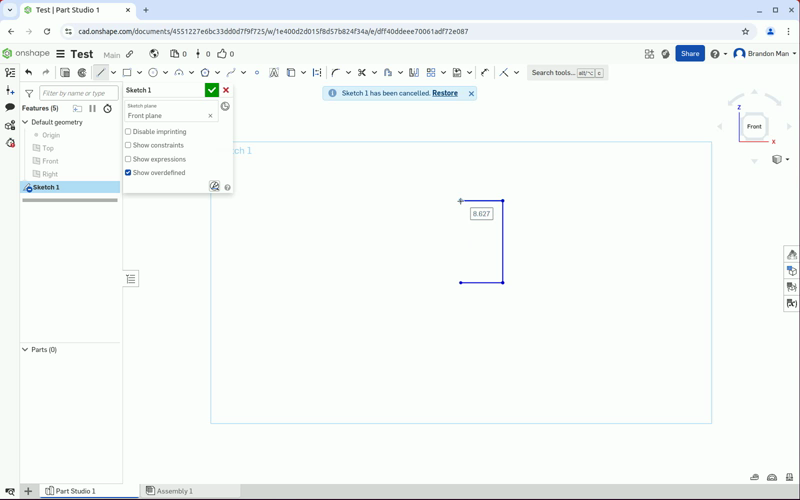
key_down(shift)
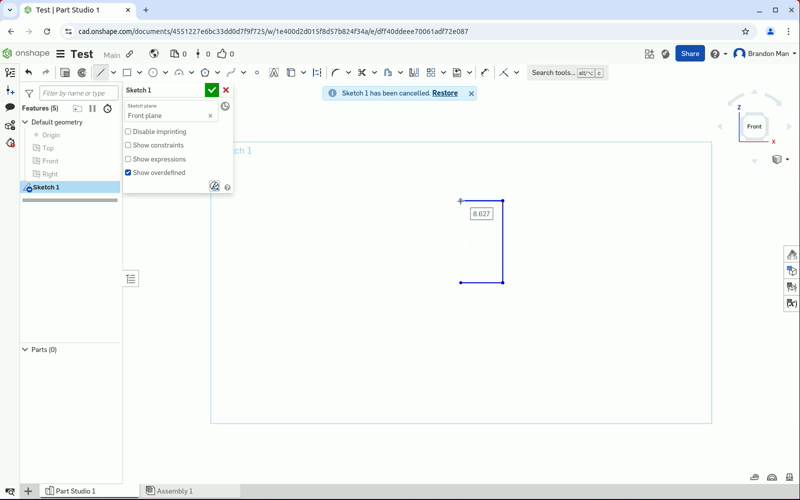
mouse_move(460, 282)
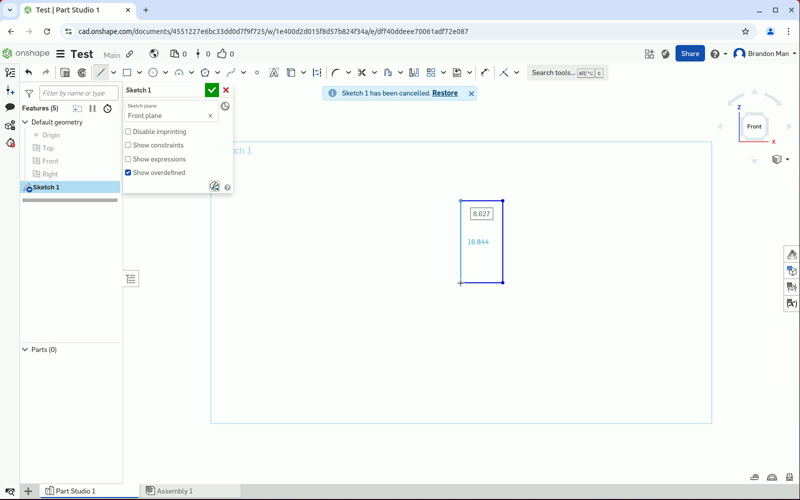
key_up(shift)
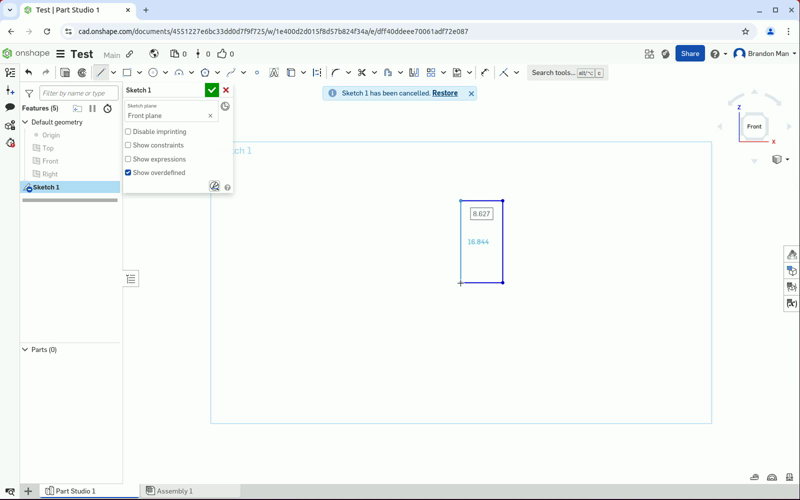
click(460, 282)
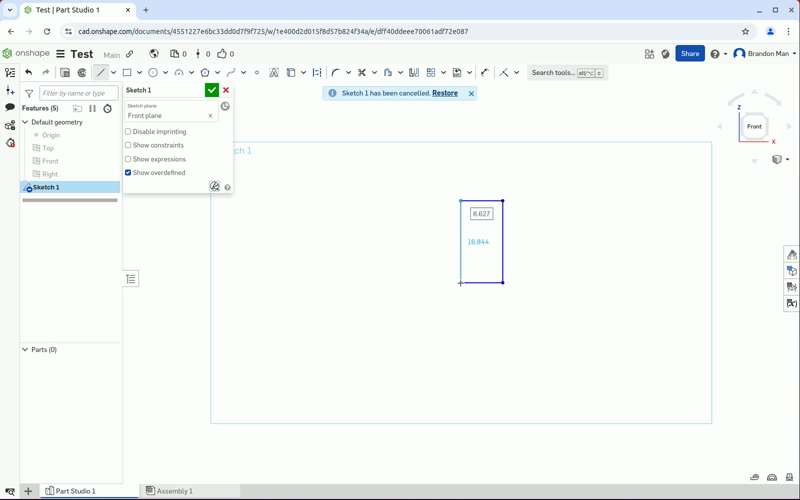
key(esc)
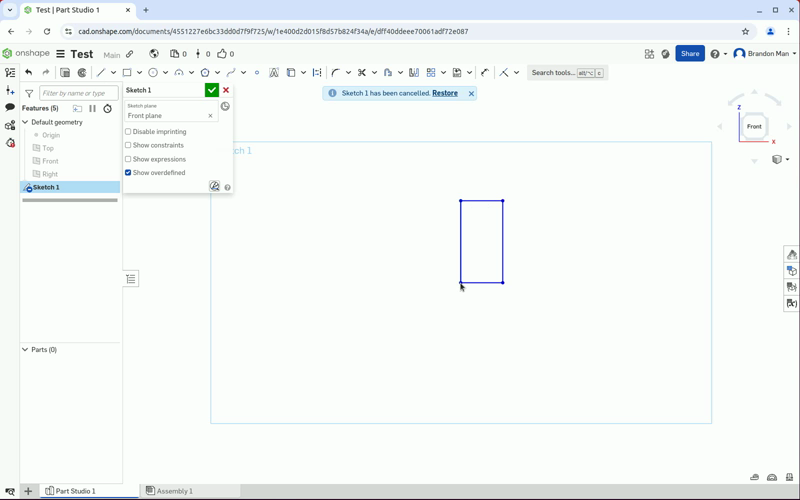
mouse_move(484, 259)
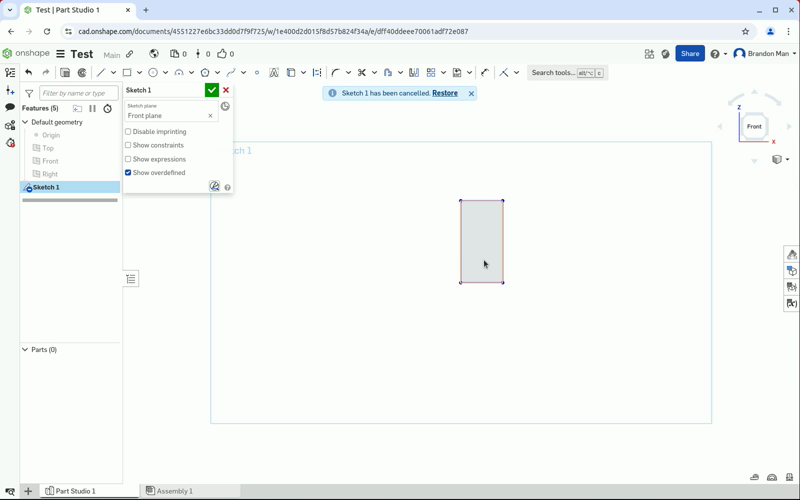
click(484, 259)
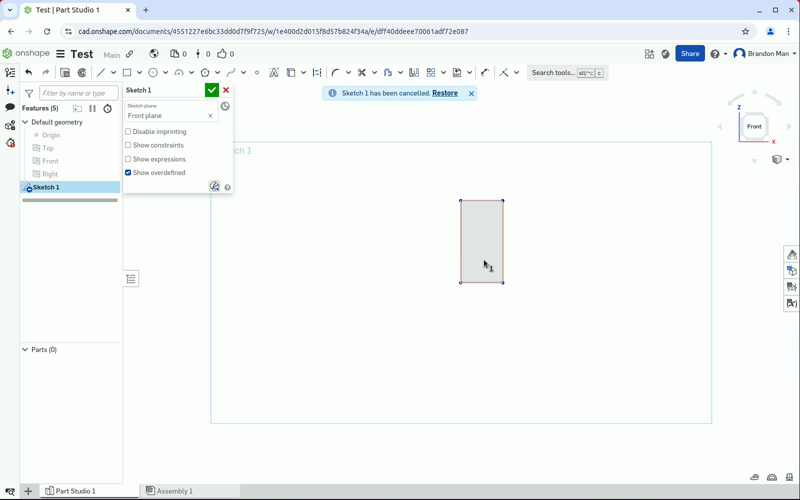
mouse_move(73, 352)
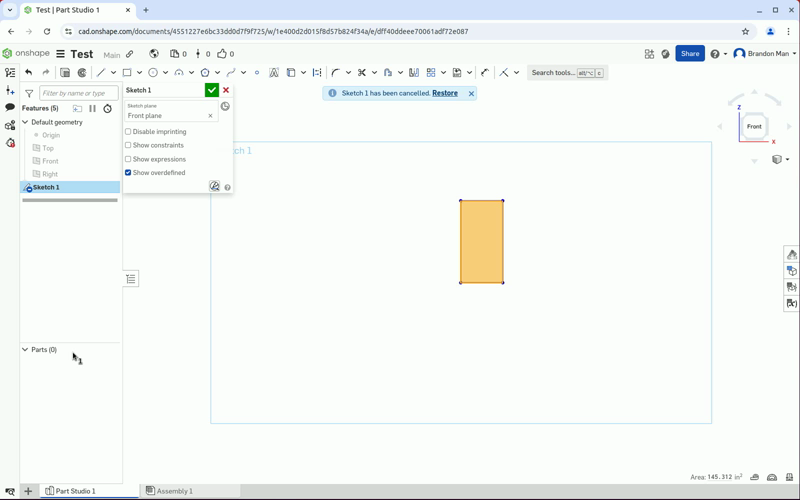
key(shift+y)
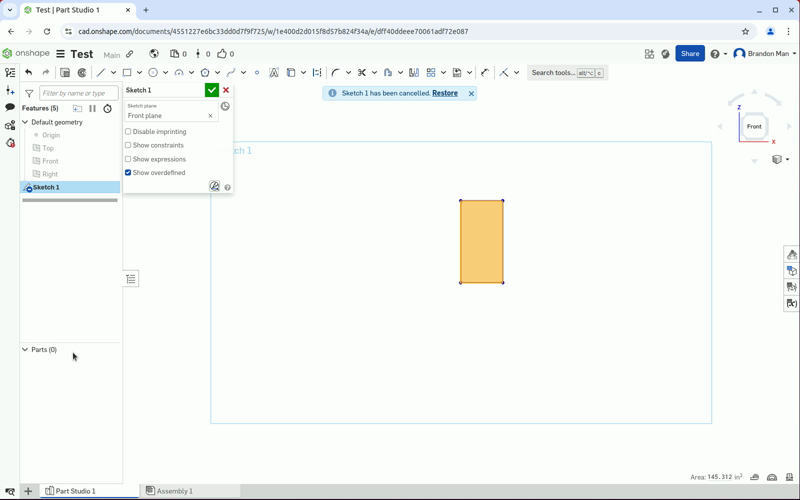
key(shift+e)
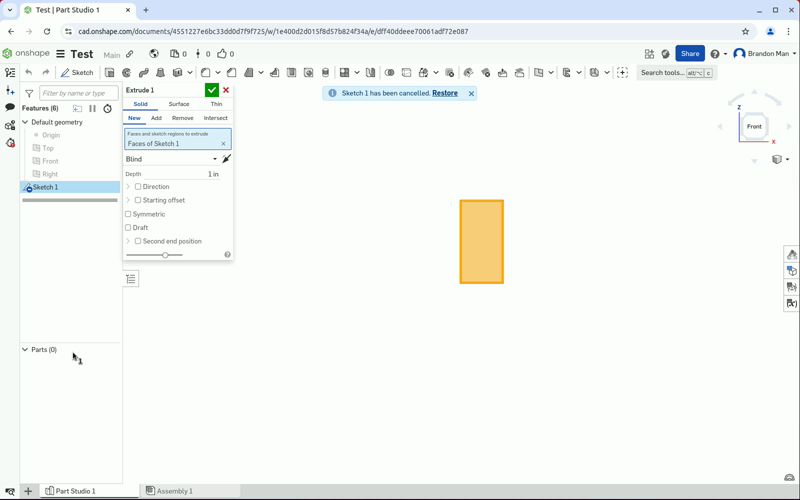
mouse_move(143, 106)
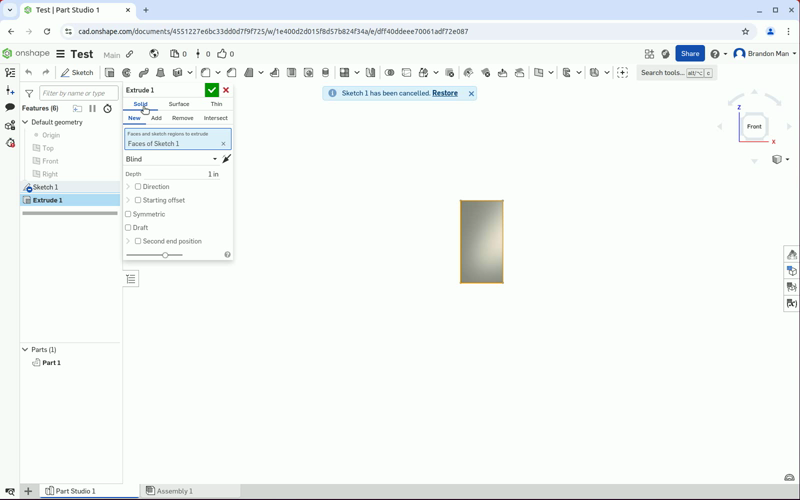
click(143, 106)
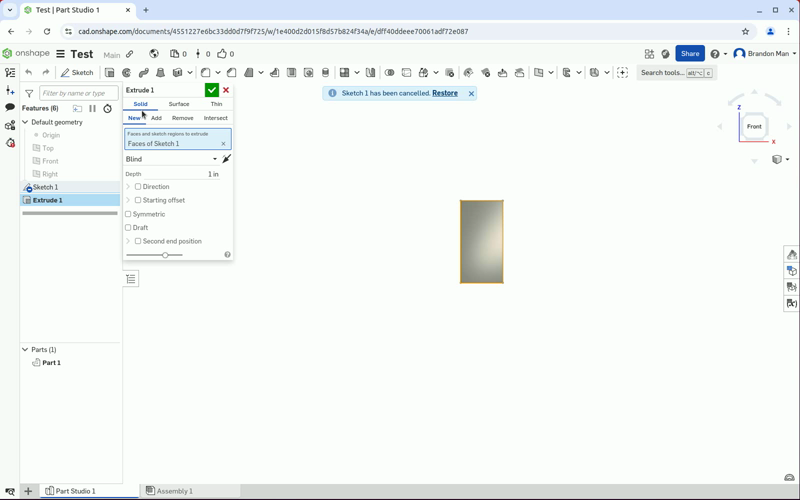
mouse_move(137, 120)
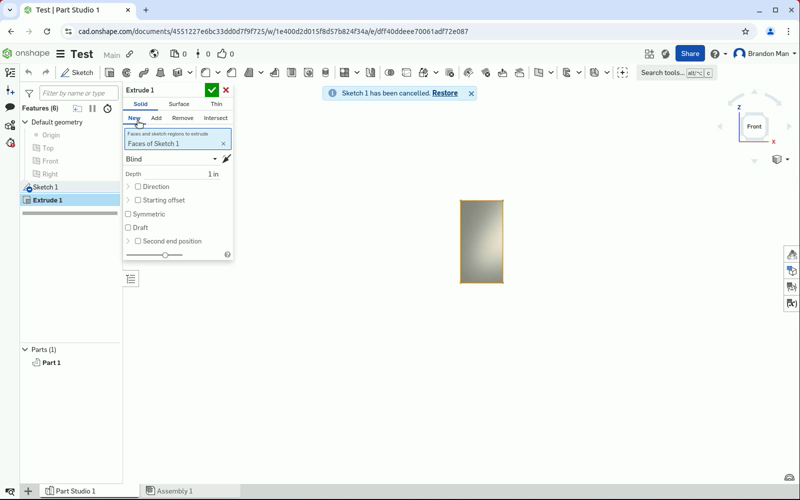
click(137, 120)
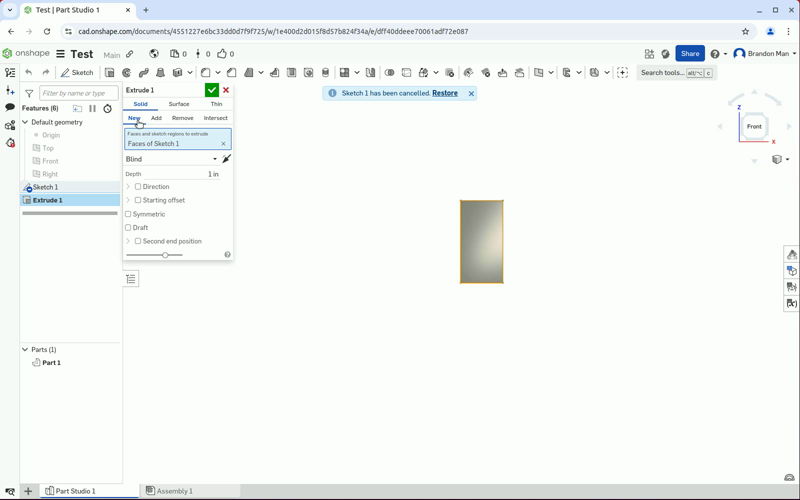
key(tab, 4)
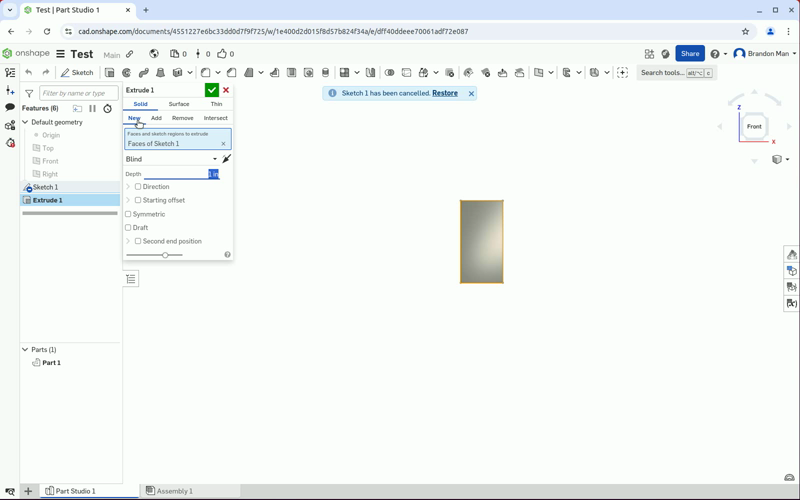
text(16.85)
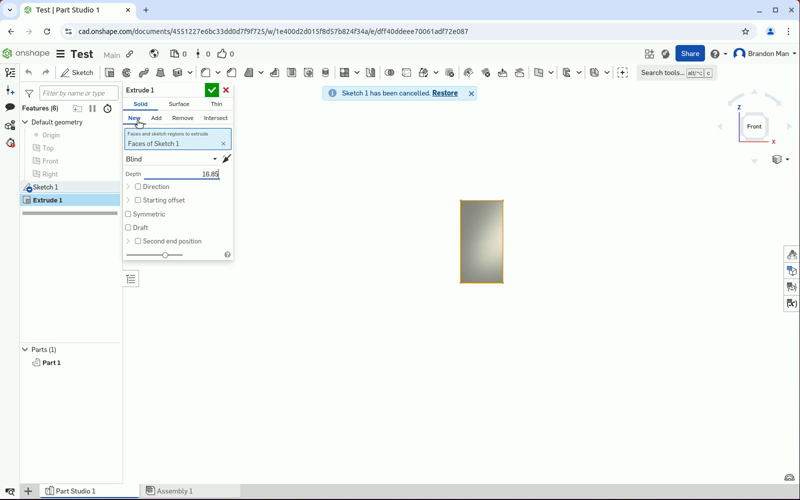
key(tab, 3)
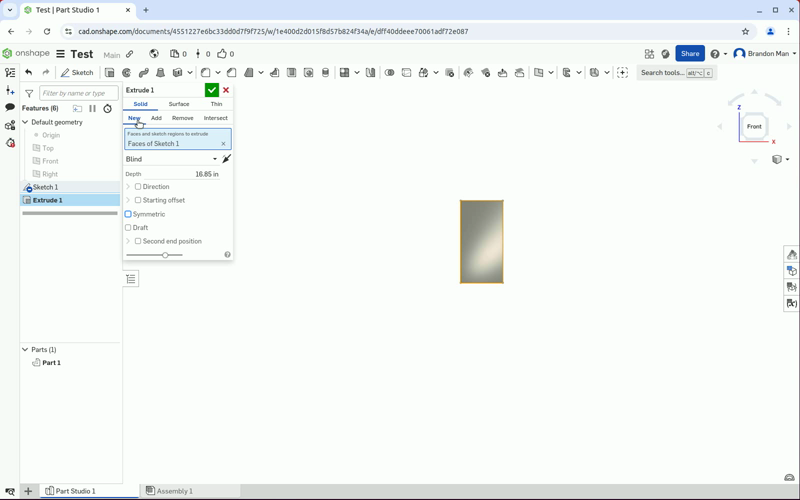
key(space)
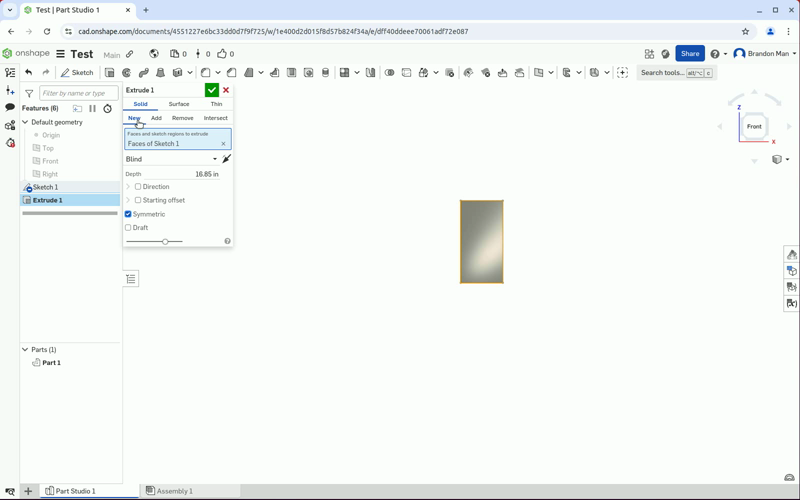
key(enter)
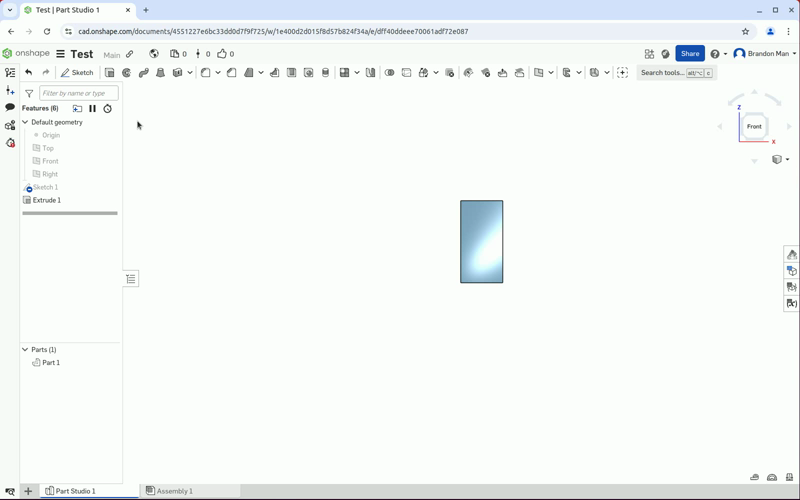
key(shift+h)
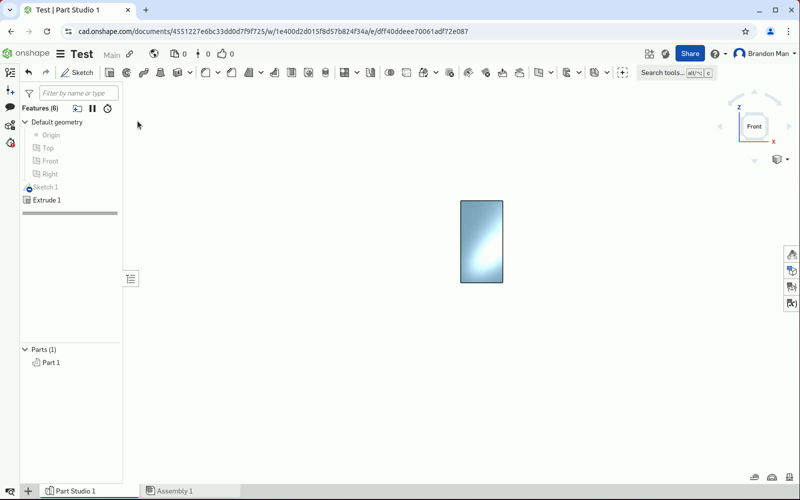
key(shift+h)
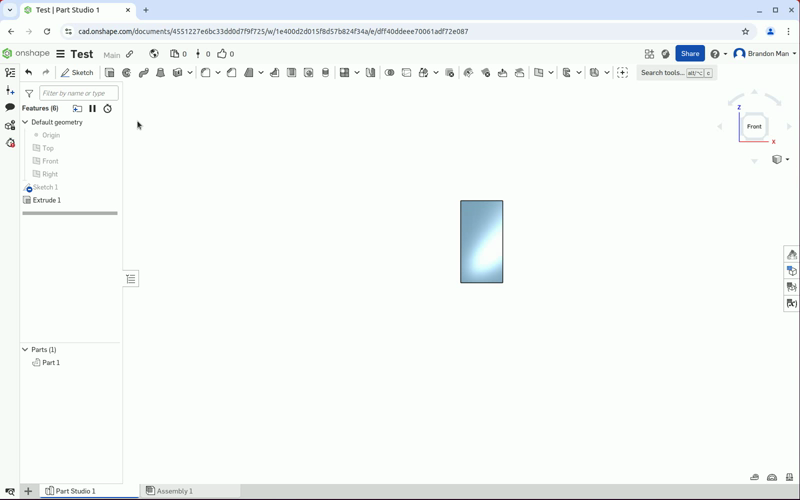
mouse_move(73, 189)
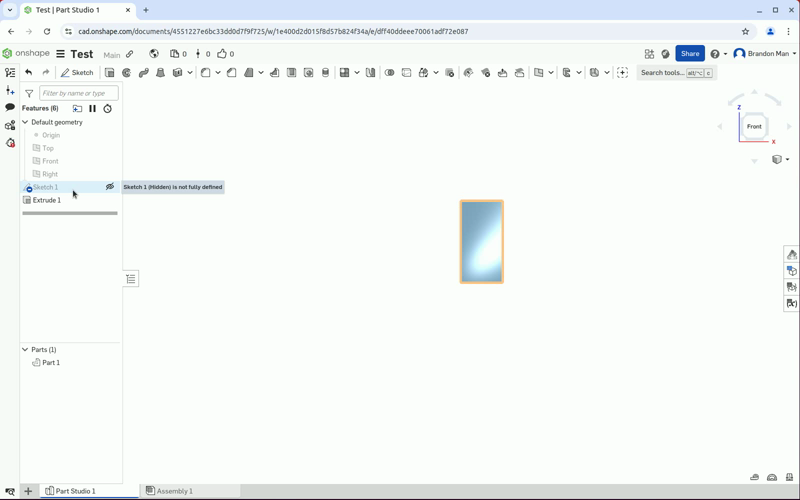
click(73, 189)
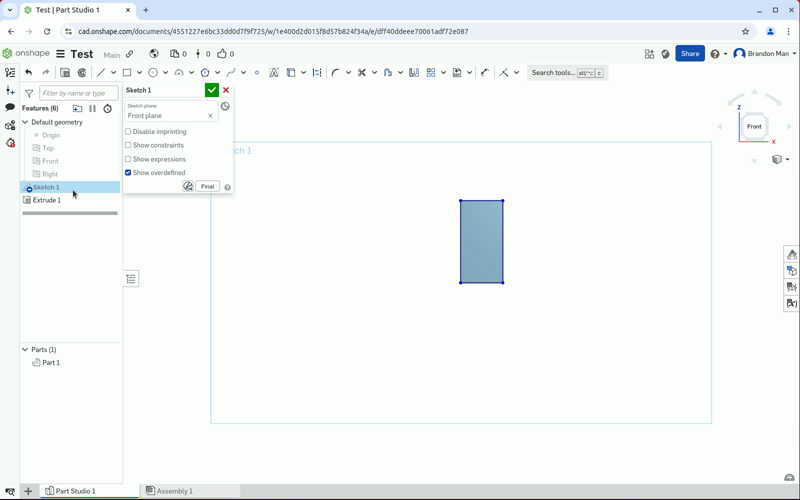
mouse_move(229, 92)
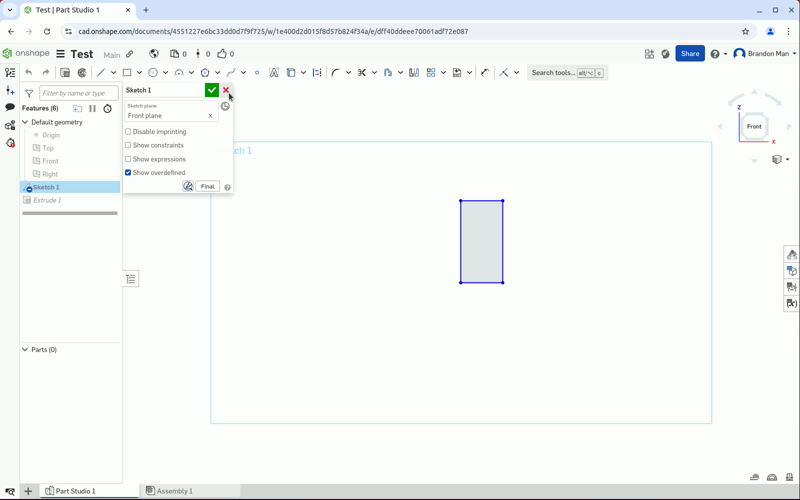
click(229, 92)
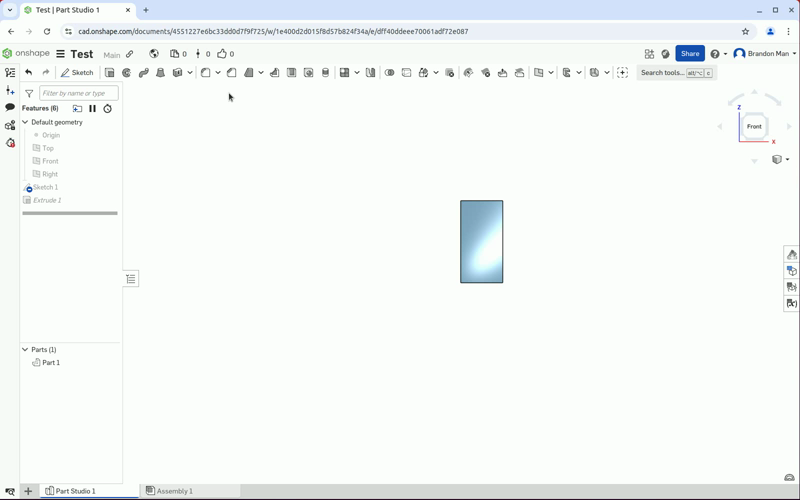
mouse_move(73, 352)
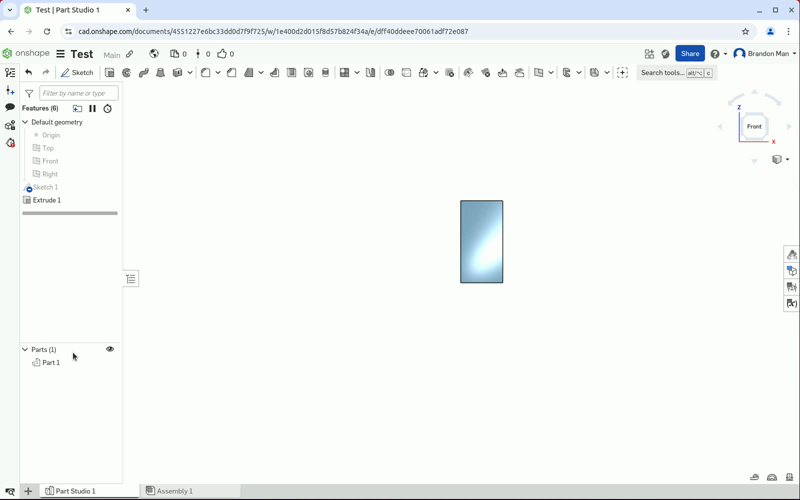
key(y)
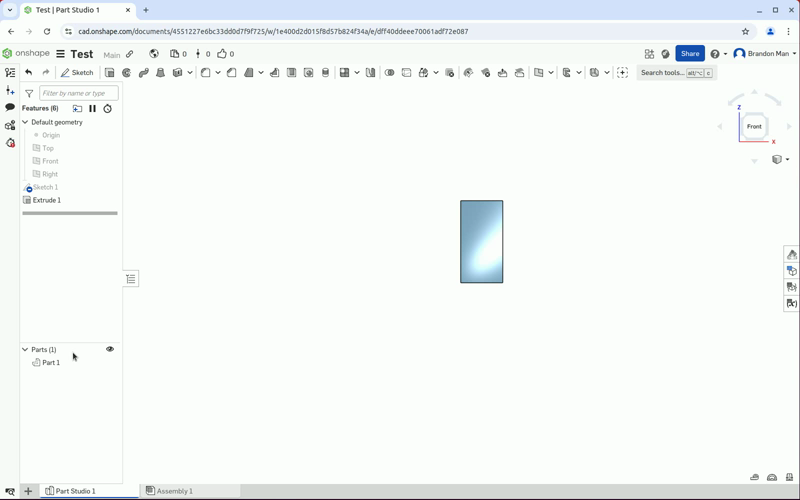
key(shift+p)
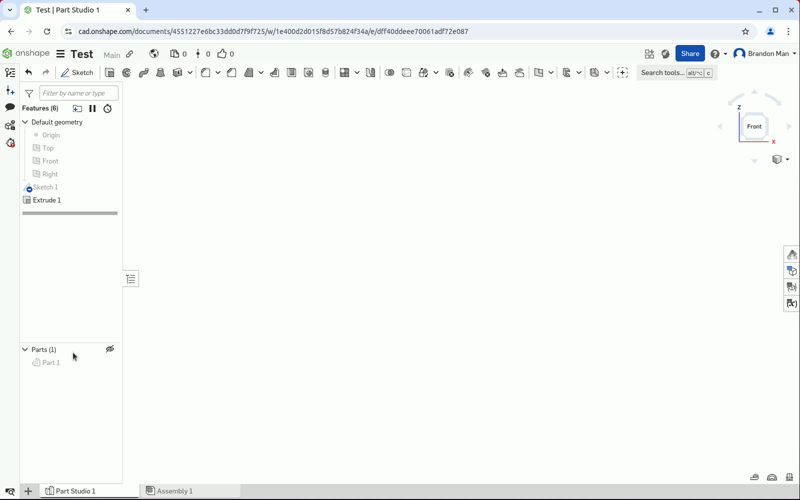
key(space)
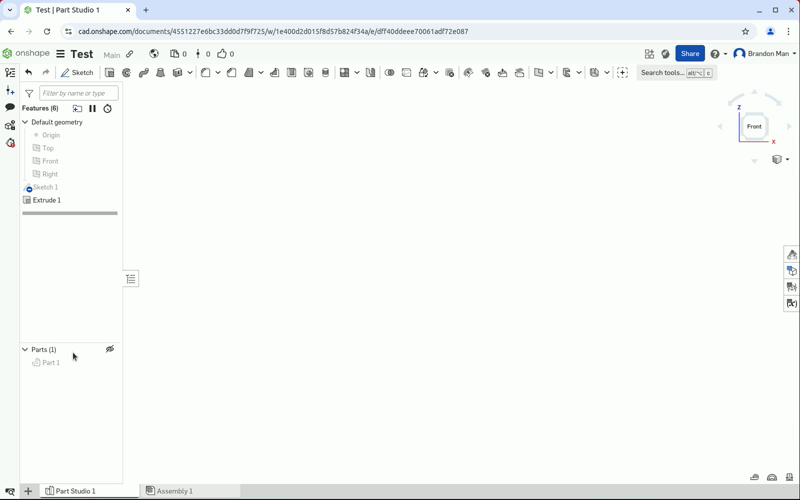
key_down(shift)
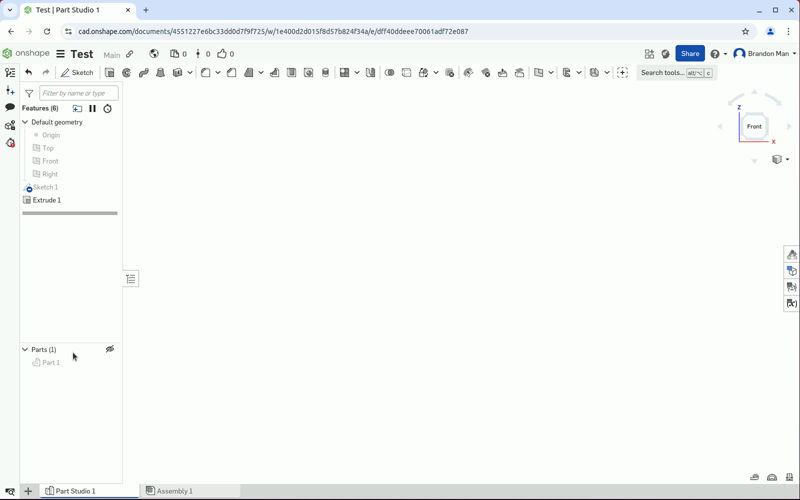
key(left)
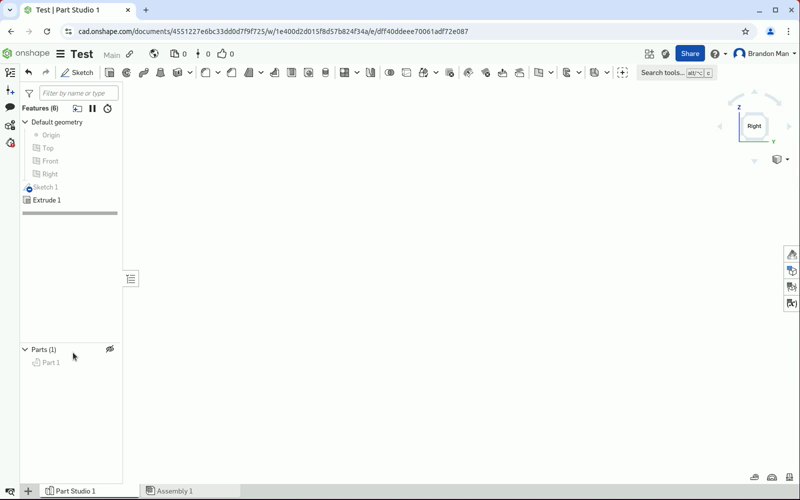
key_up(shift)
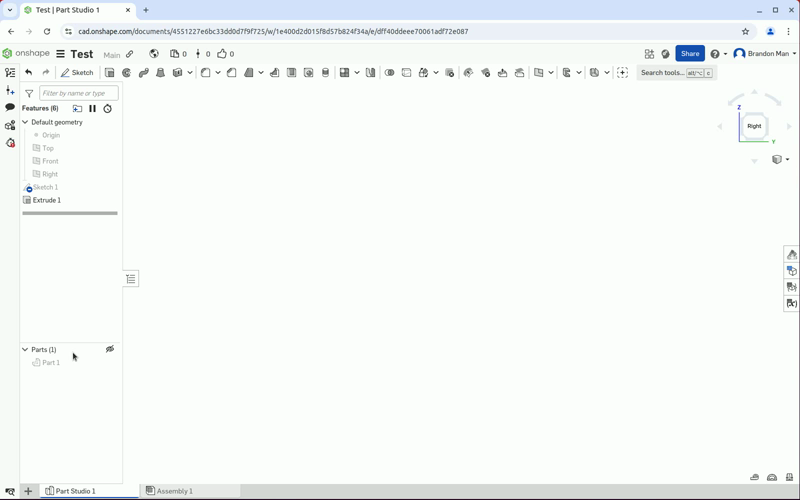
mouse_move(73, 352)
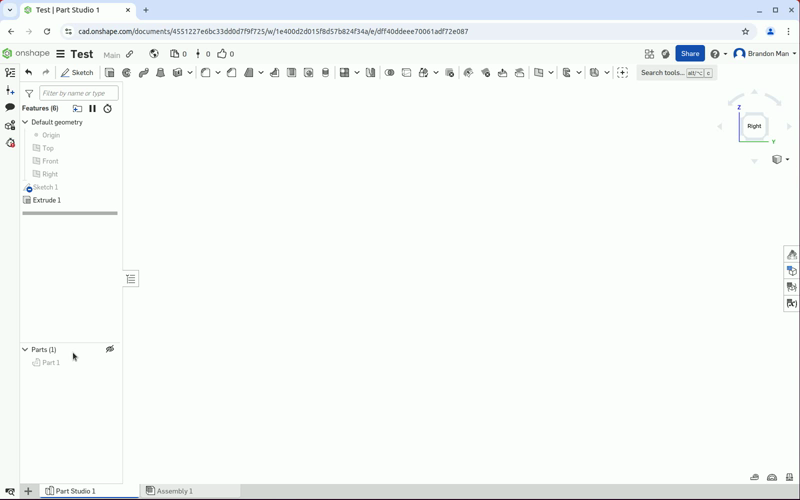
key(shift+y)
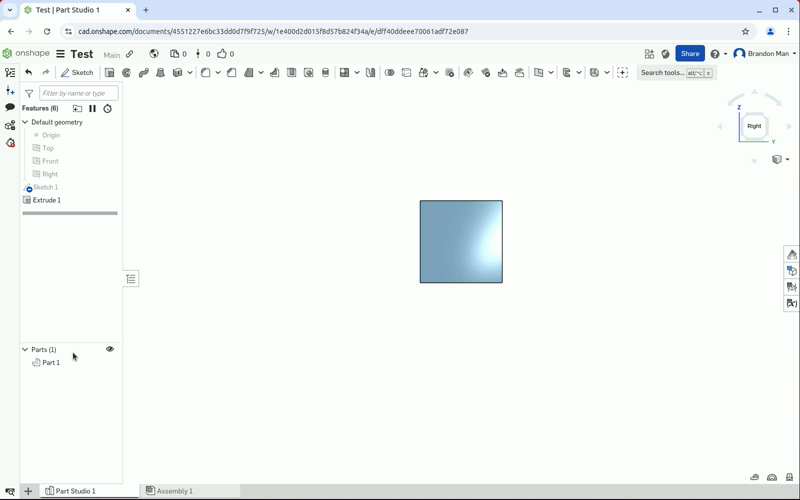
mouse_move(541, 75)
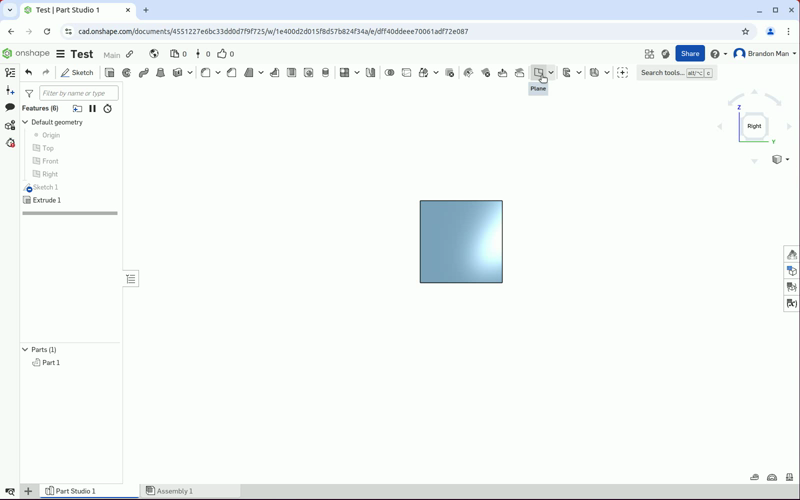
click(541, 75)
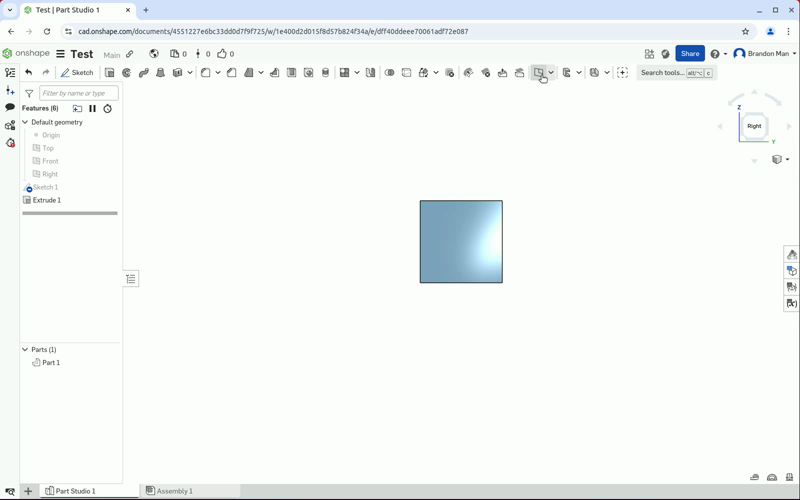
mouse_move(73, 176)
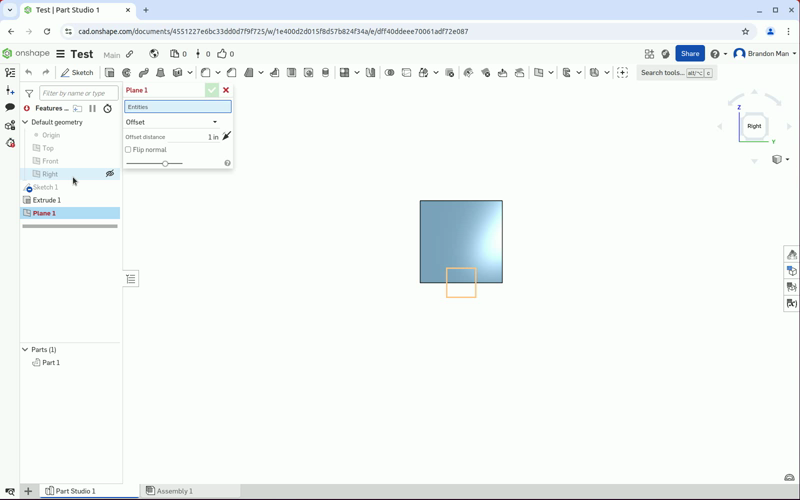
click(73, 176)
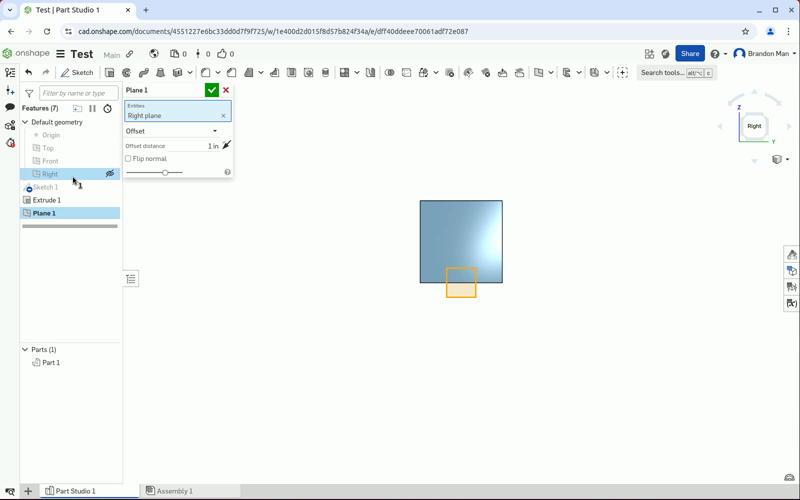
key(tab, 2)
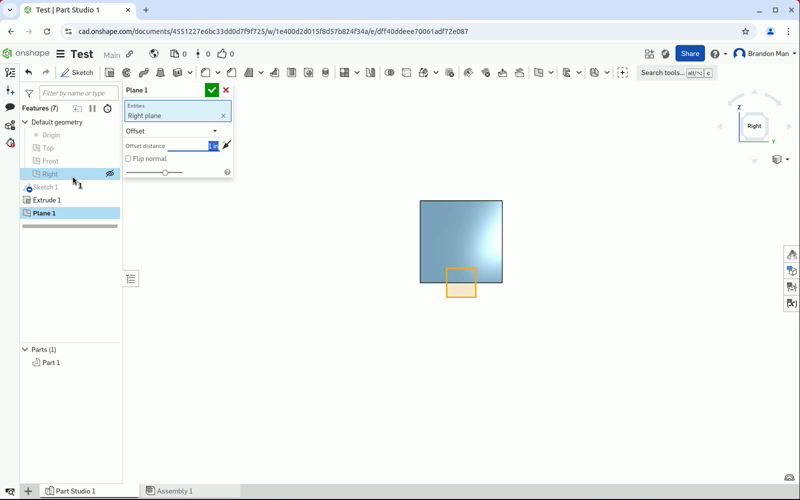
text(8.411)
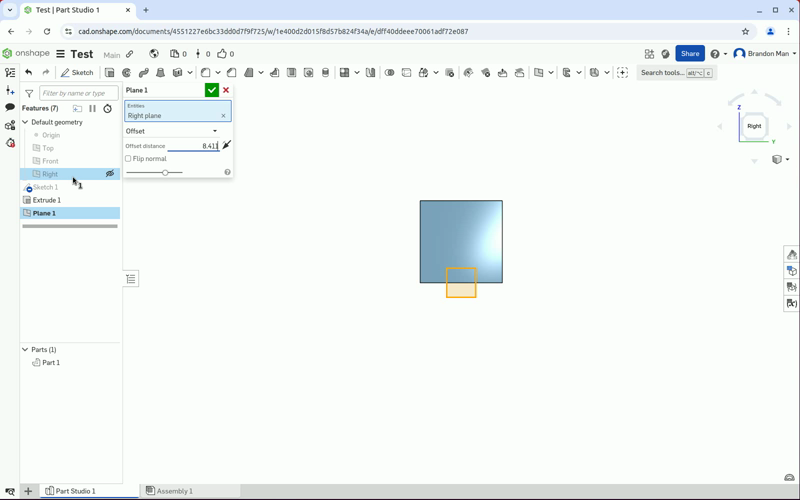
key(enter, 2)
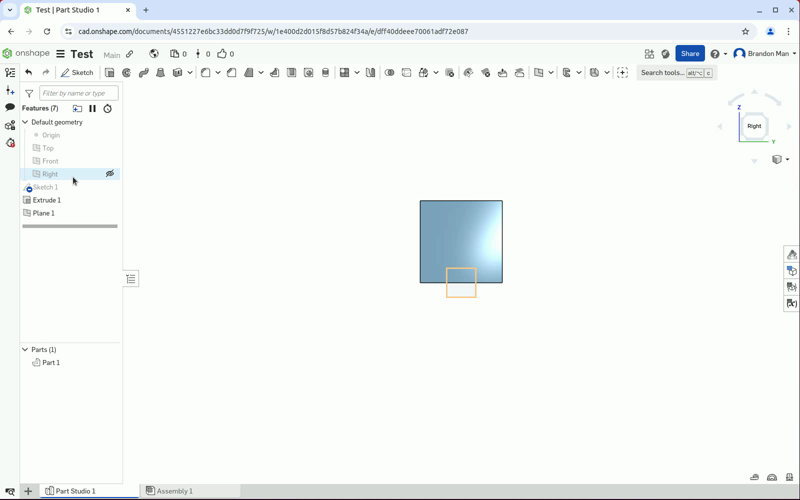
key(shift+s)
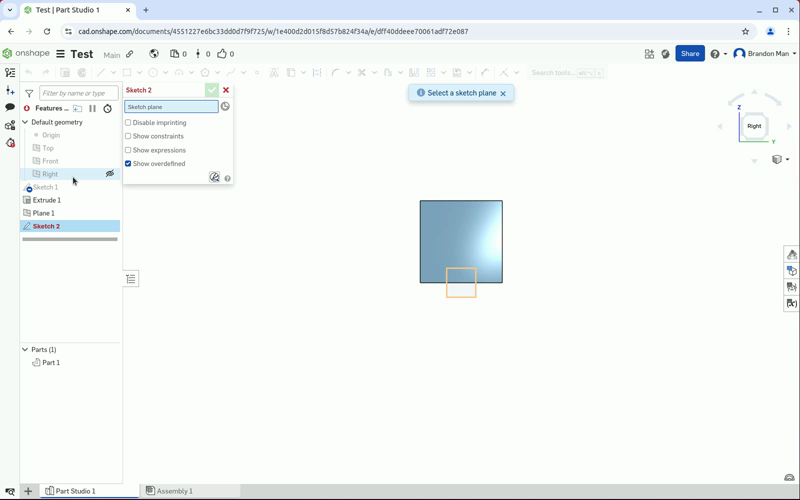
mouse_move(73, 215)
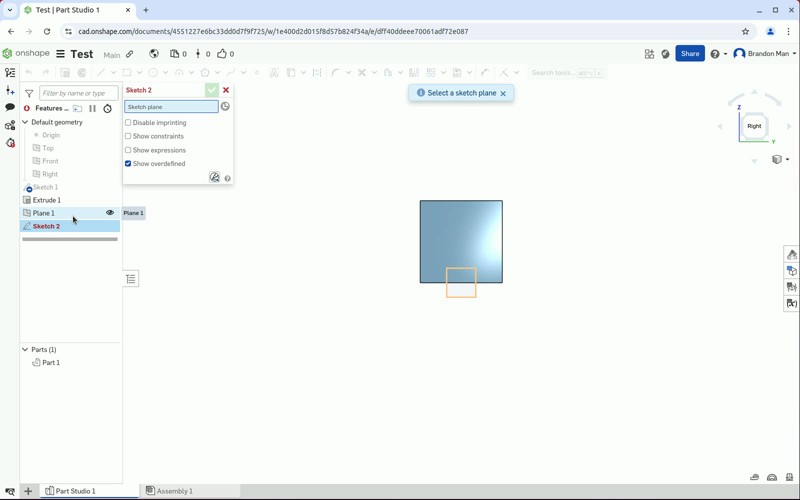
click(73, 215)
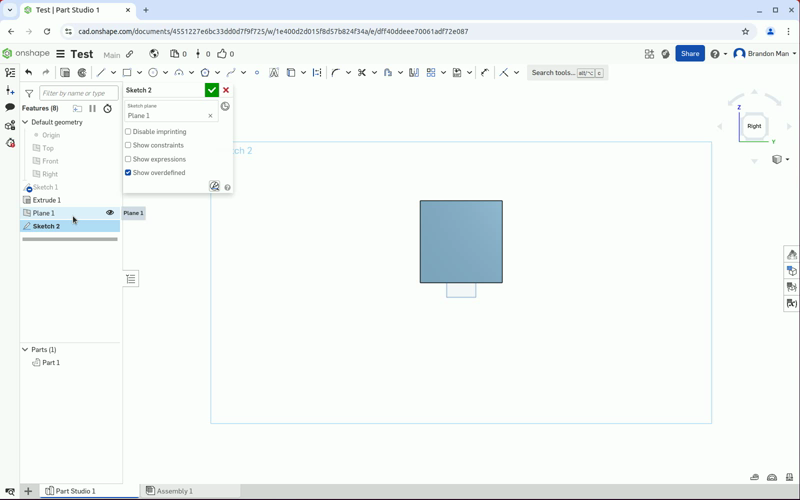
mouse_move(73, 352)
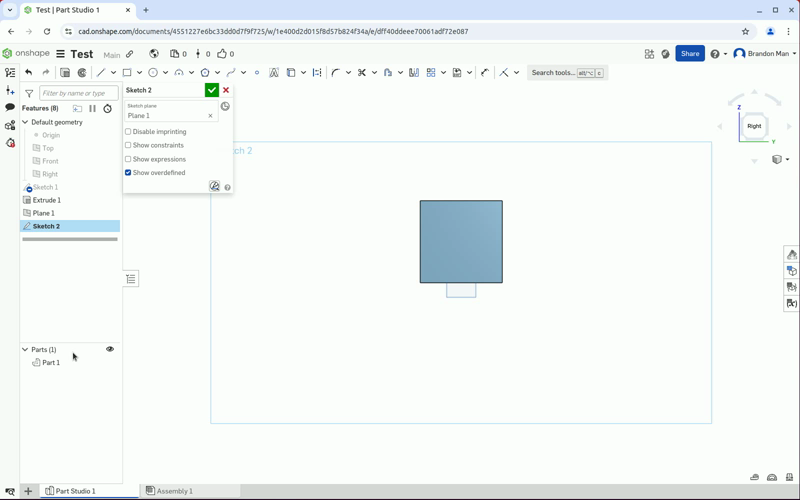
key(y)
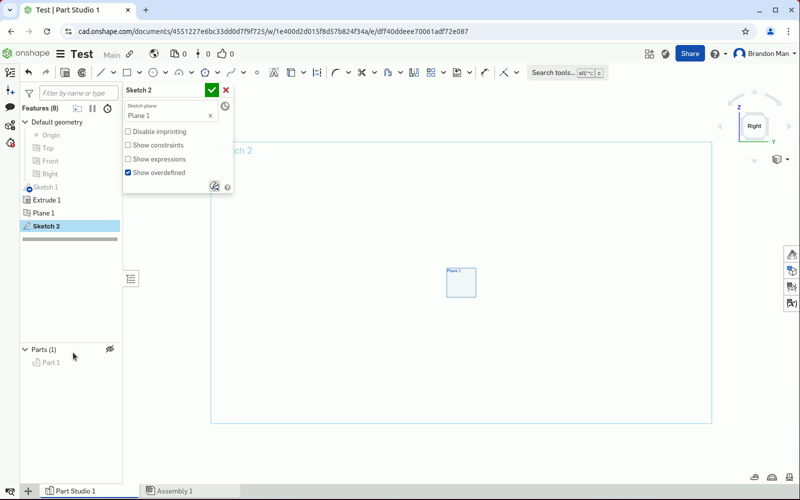
key(l)
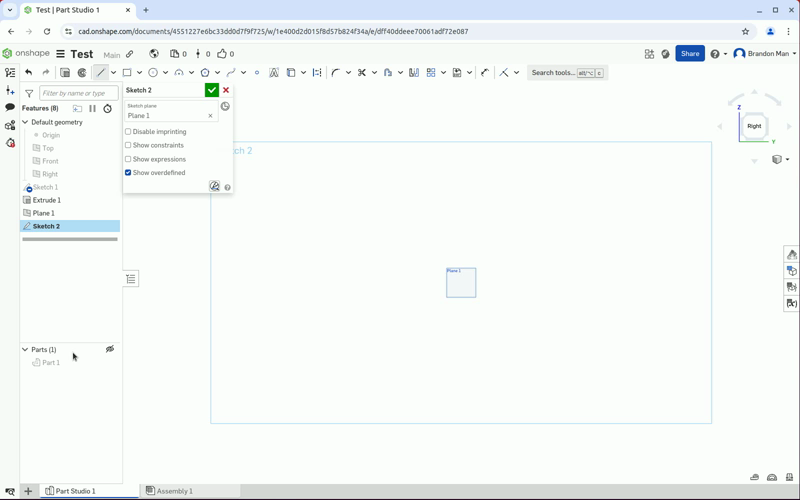
key_down(shift)
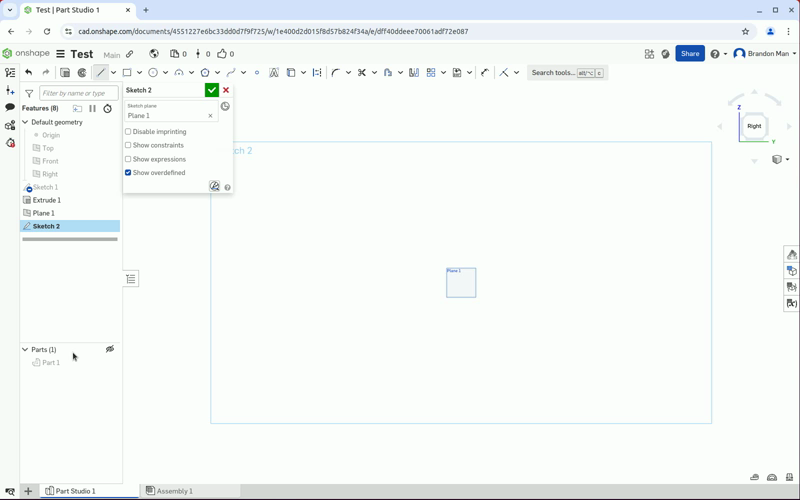
mouse_move(419, 222)
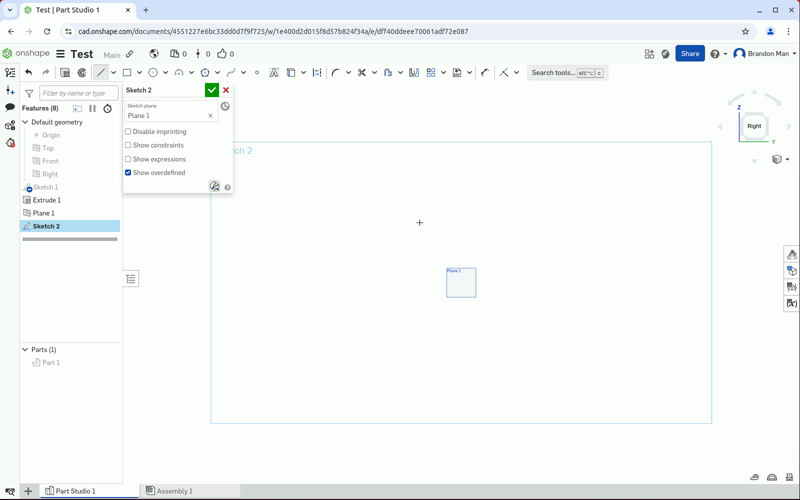
click(419, 222)
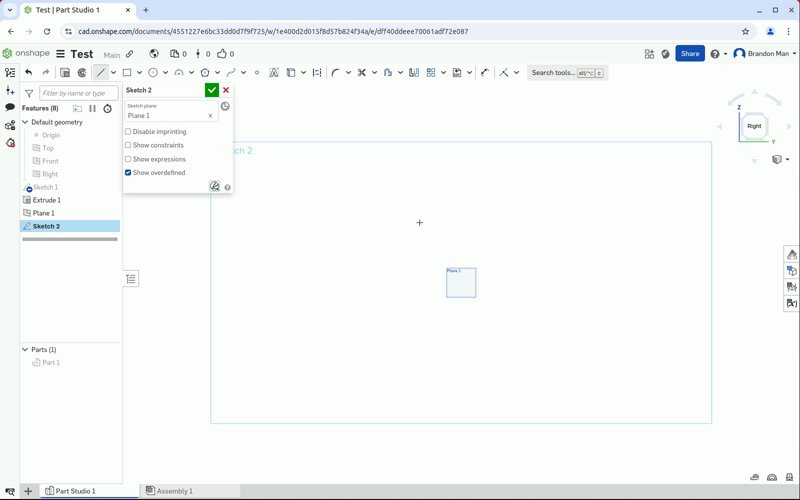
key_up(shift)
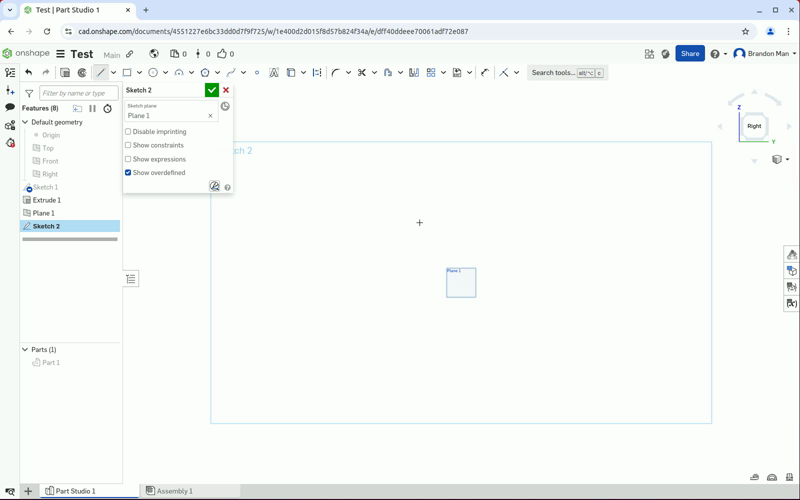
key_down(shift)
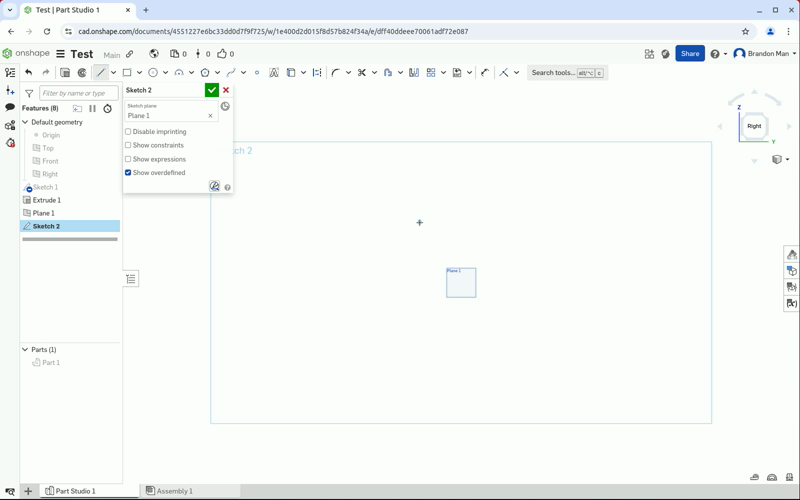
mouse_move(449, 222)
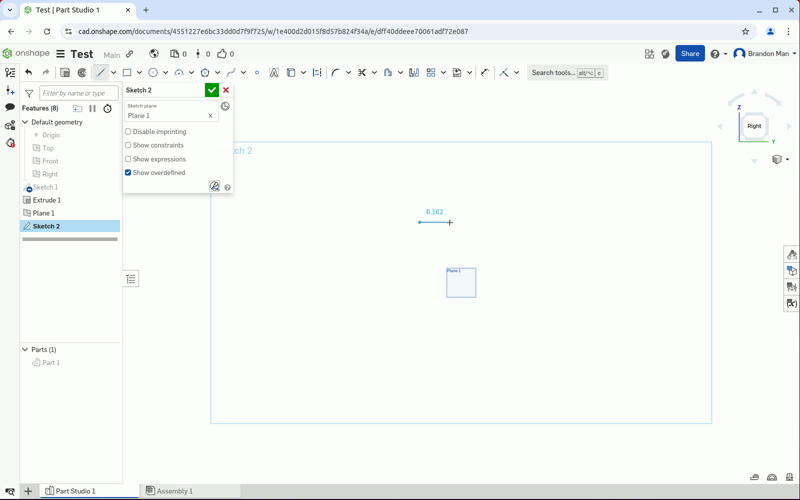
mouse_move(440, 201)
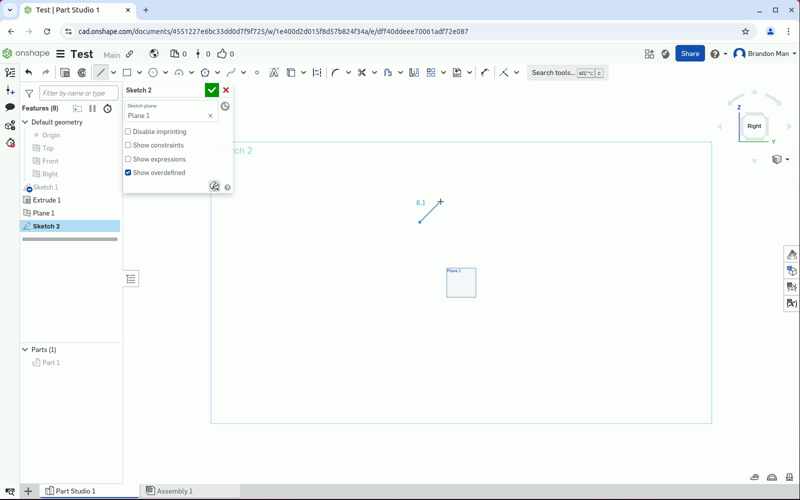
click(440, 201)
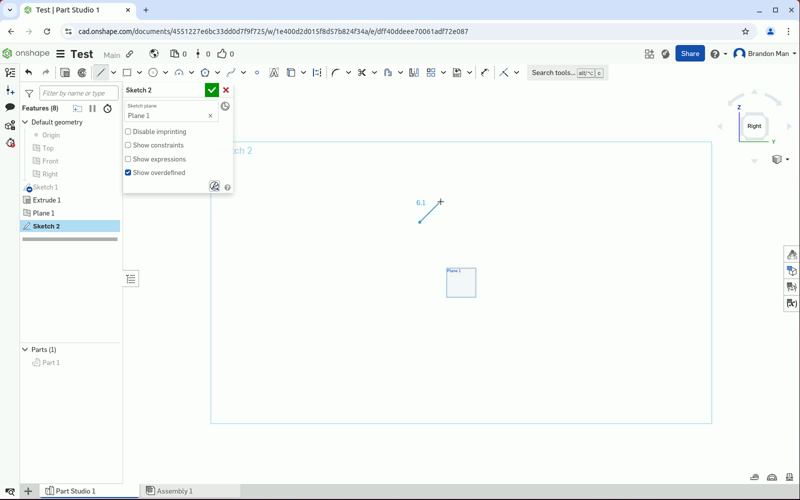
key_up(shift)
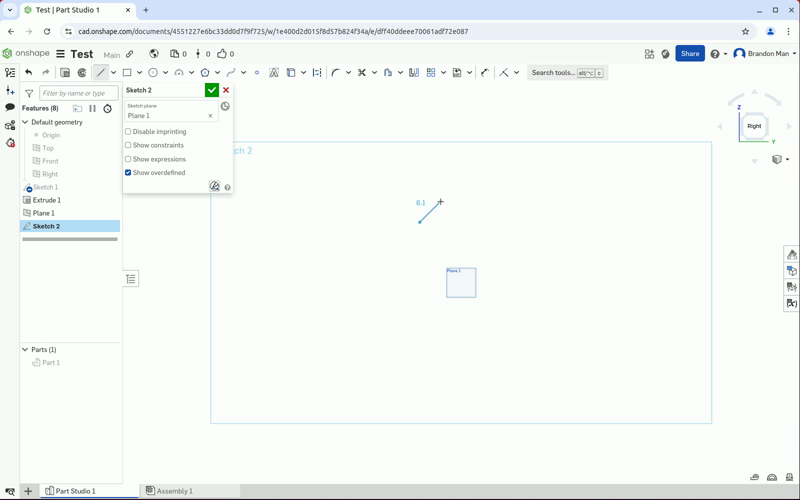
key_down(shift)
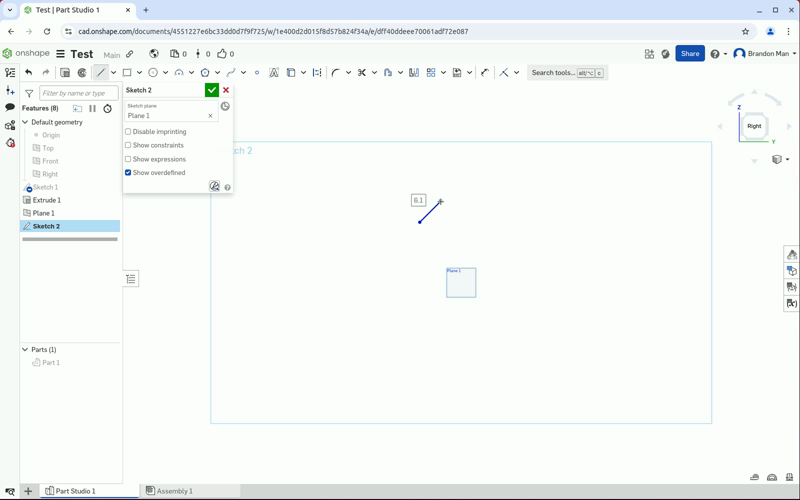
mouse_move(470, 201)
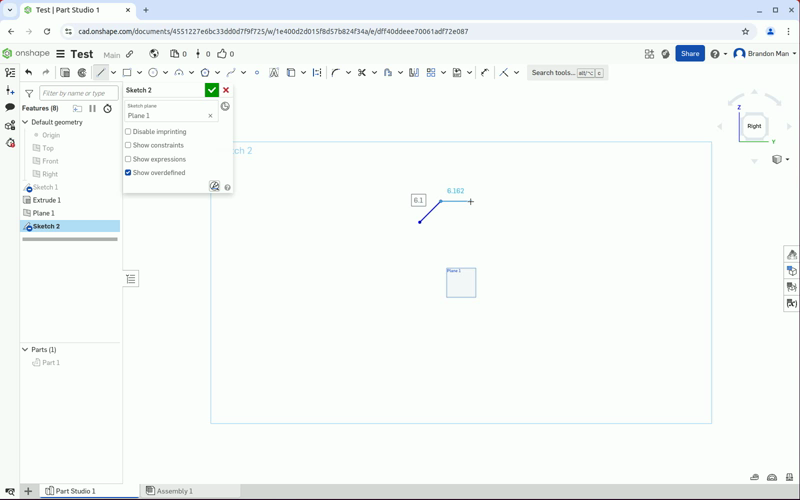
mouse_move(419, 201)
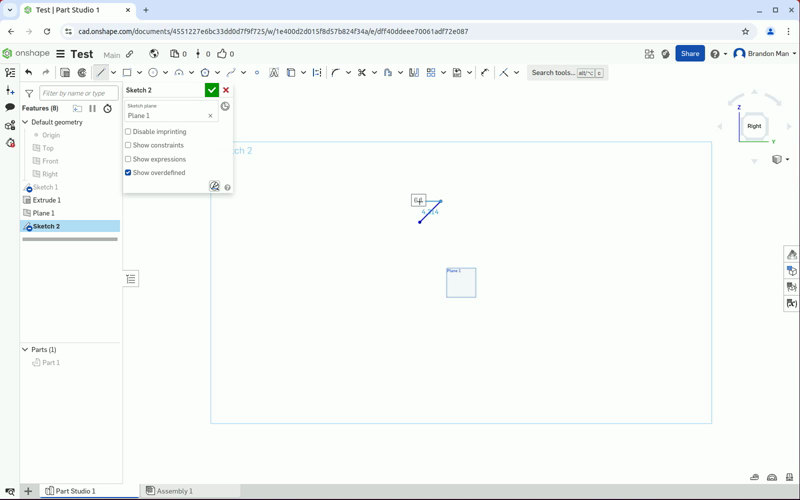
click(419, 201)
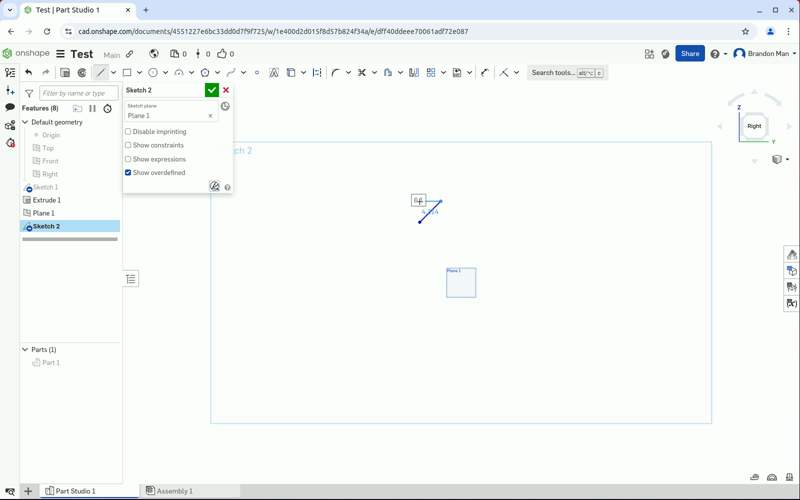
key_up(shift)
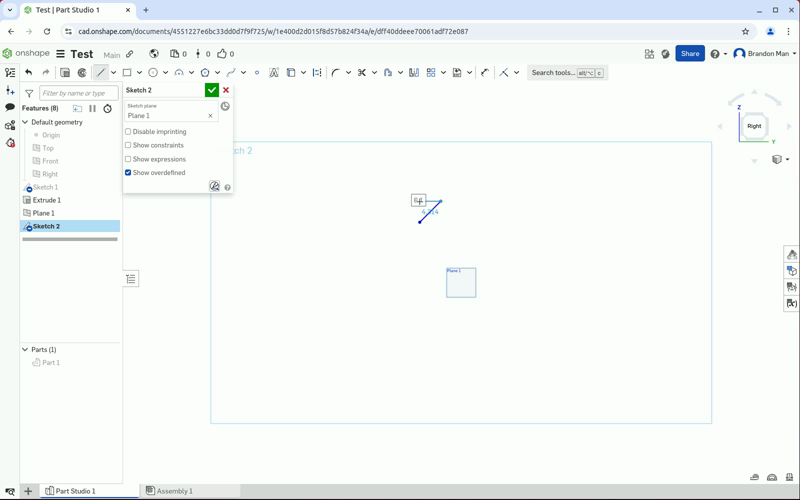
mouse_move(449, 201)
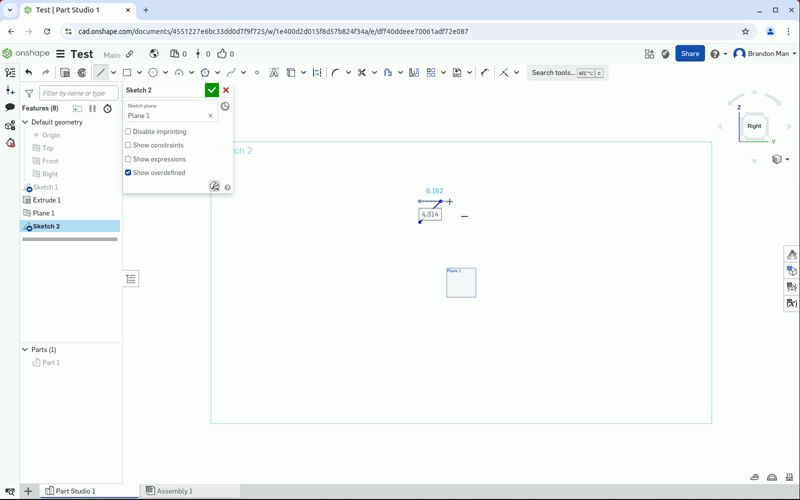
key_down(shift)
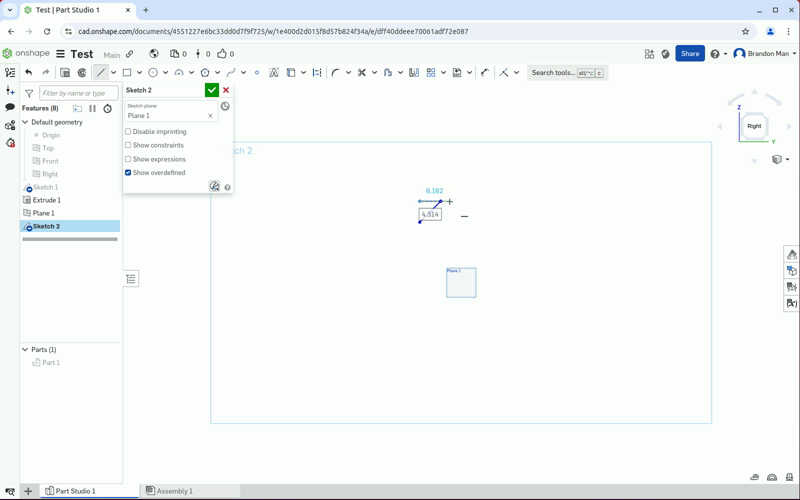
mouse_move(419, 222)
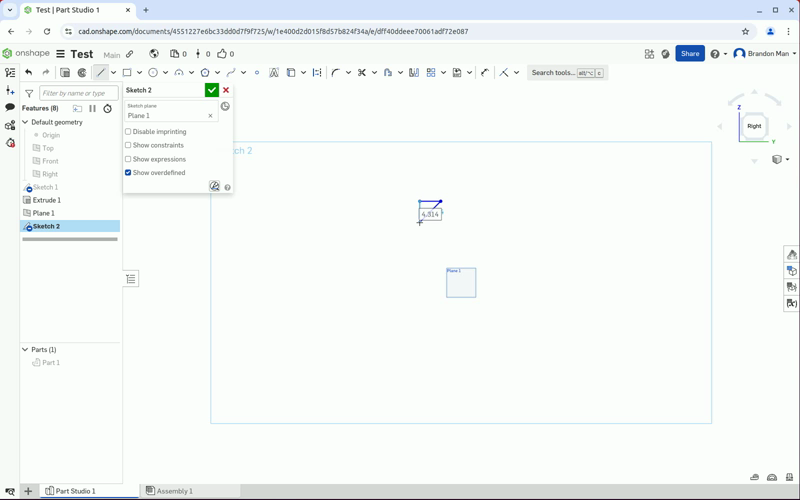
key_up(shift)
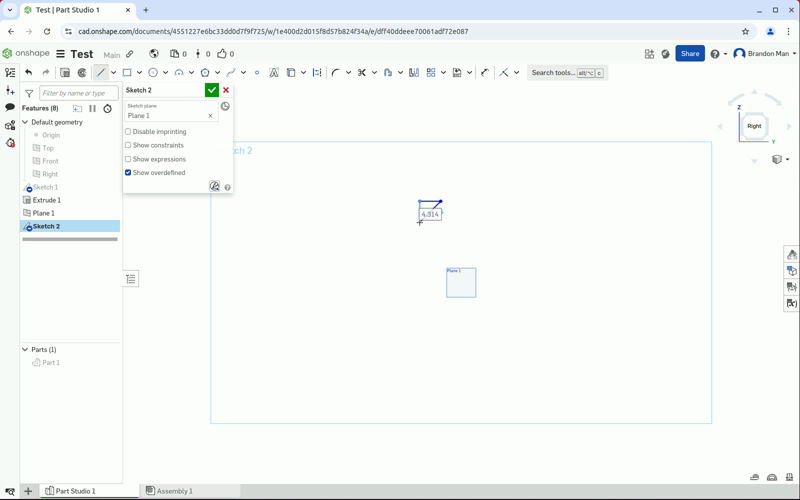
click(419, 222)
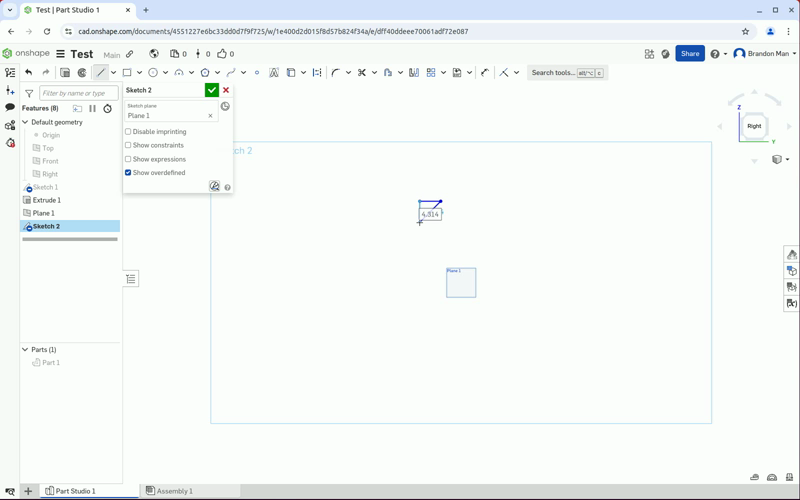
key(esc)
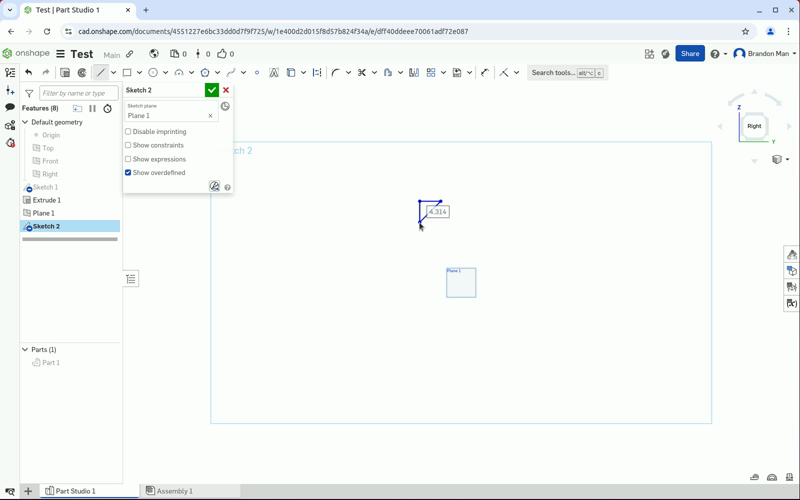
mouse_move(425, 216)
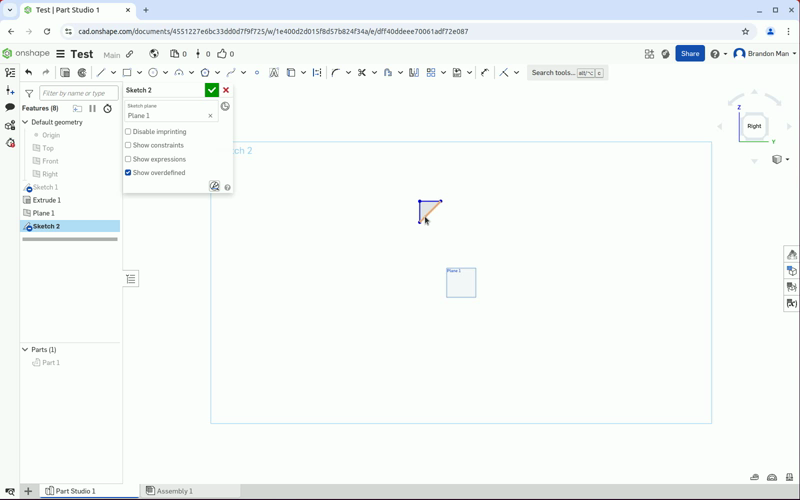
scroll(6)
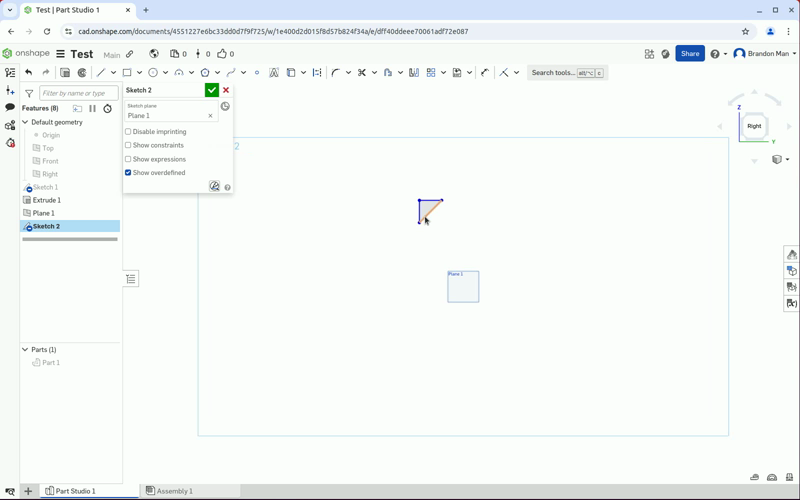
scroll(6)
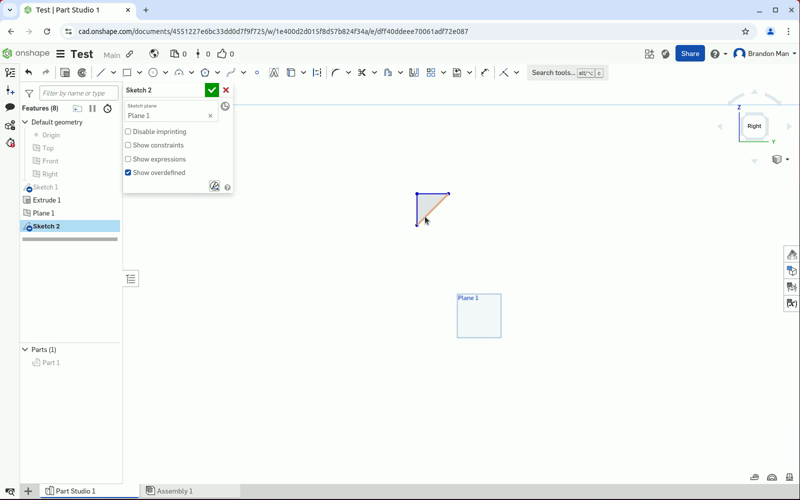
scroll(6)
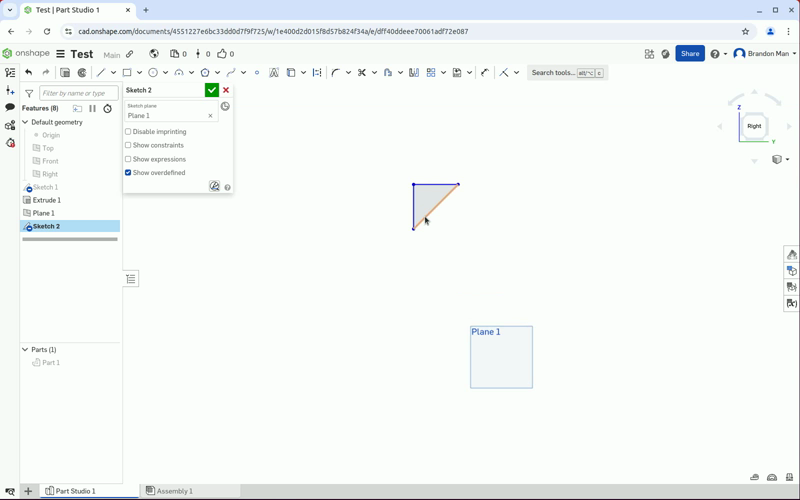
scroll(6)
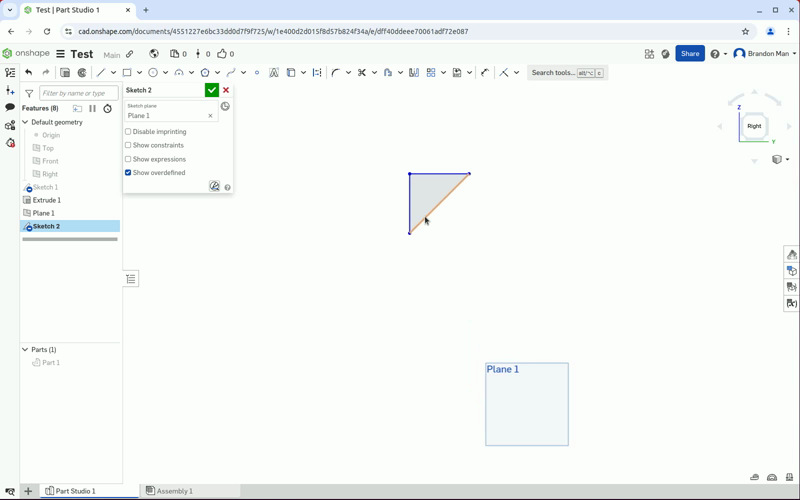
scroll(6)
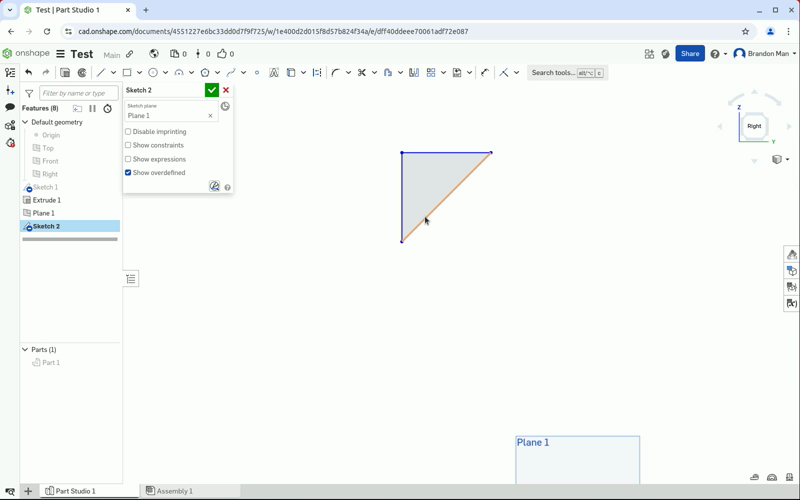
scroll(6)
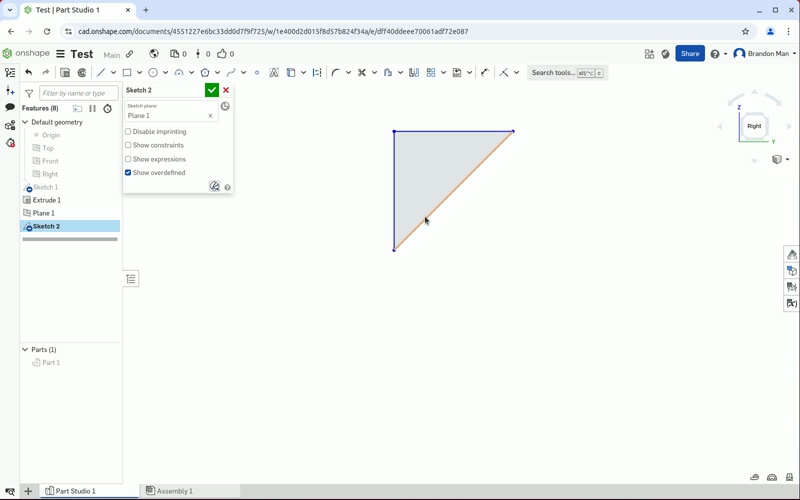
scroll(6)
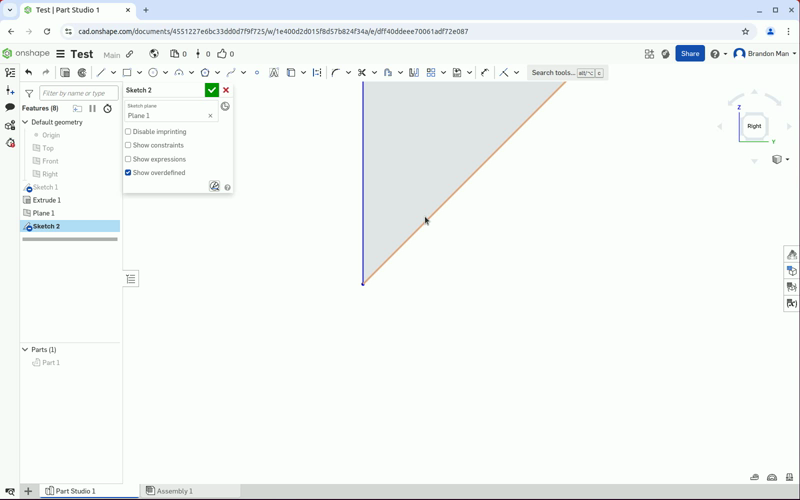
click(425, 216)
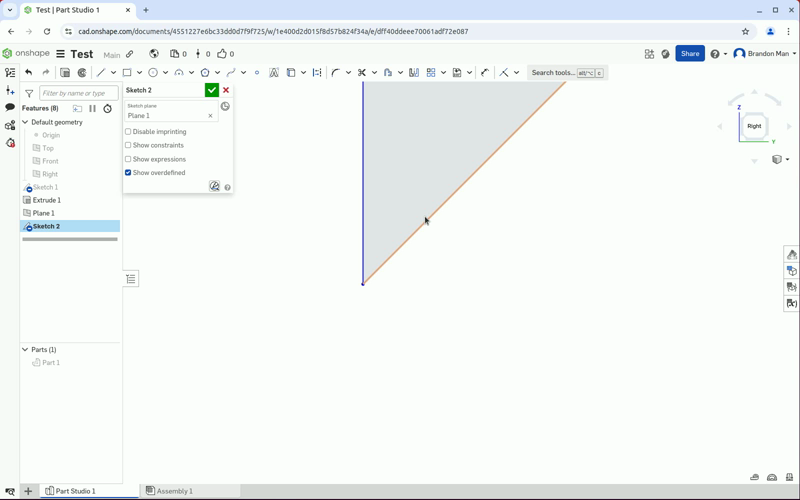
scroll(-6)
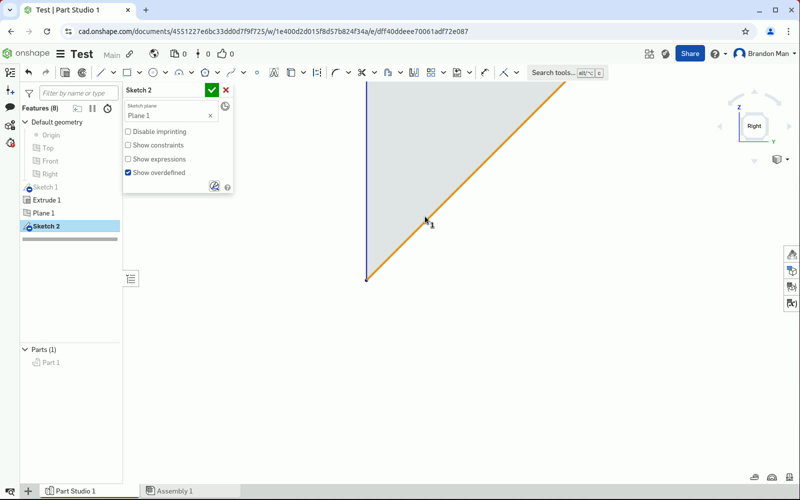
scroll(-6)
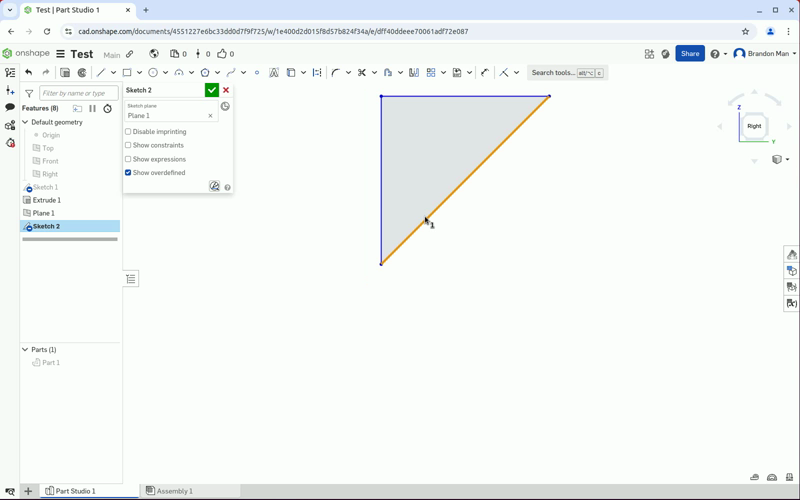
scroll(-6)
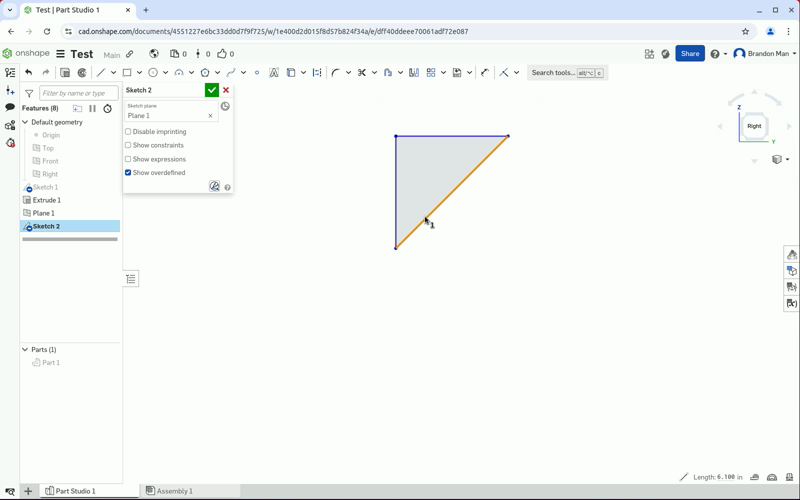
scroll(-6)
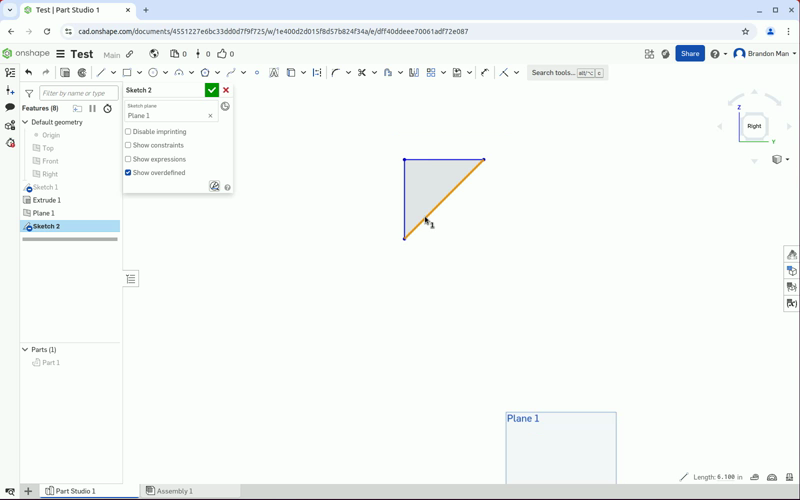
scroll(-6)
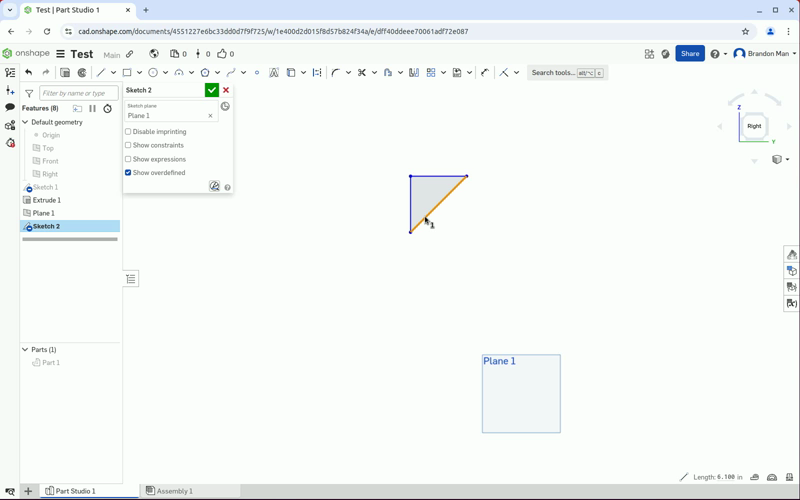
scroll(-6)
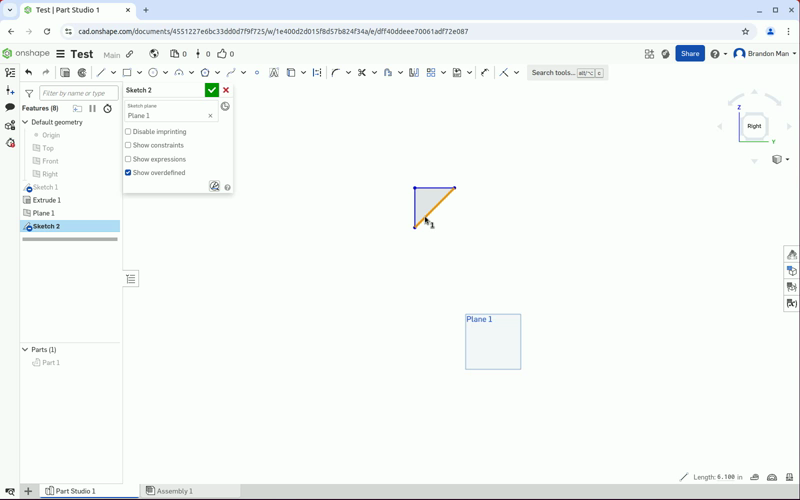
scroll(-6)
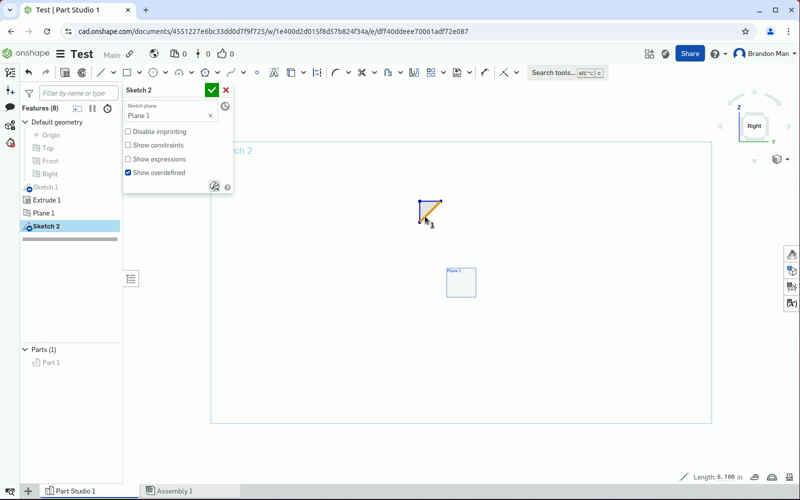
mouse_move(73, 352)
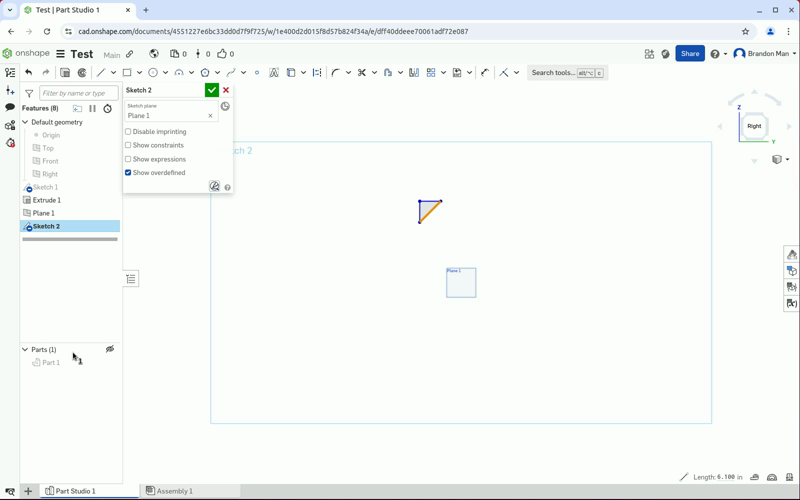
key(shift+y)
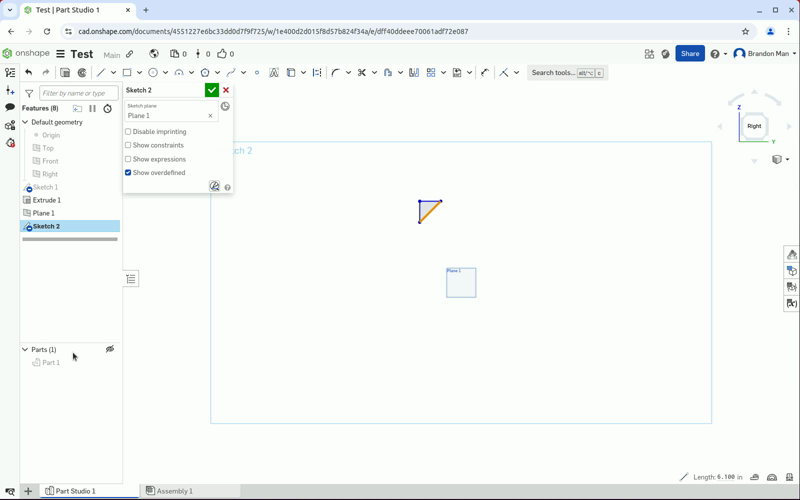
key(shift+e)
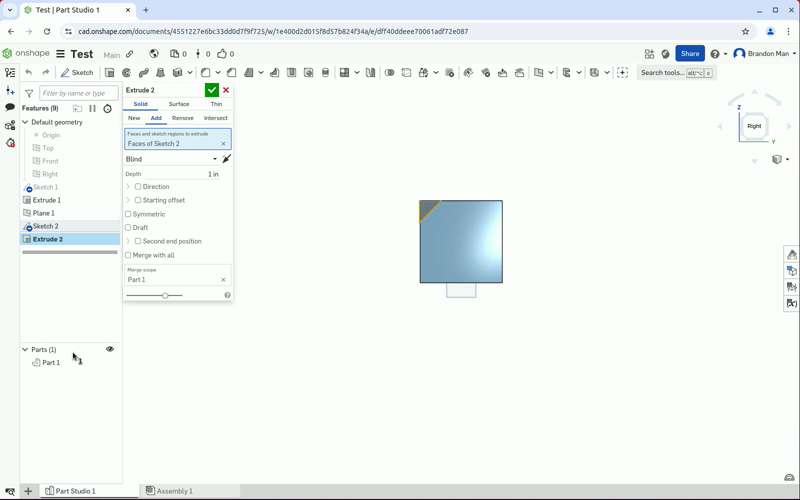
mouse_move(143, 106)
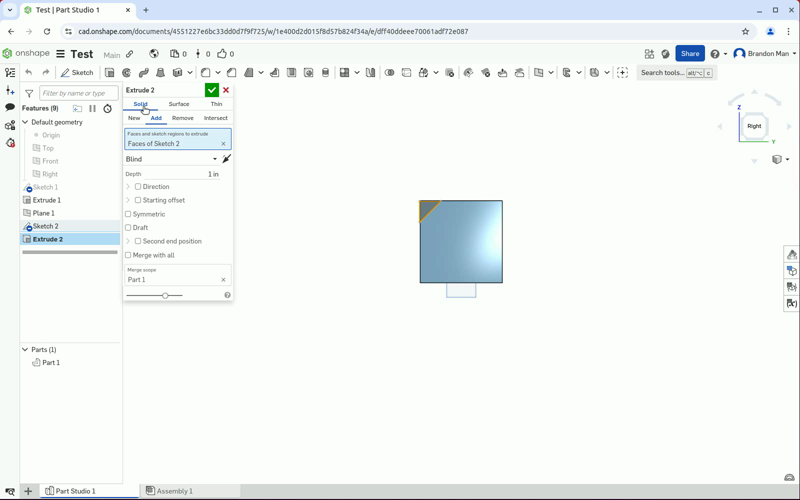
click(143, 106)
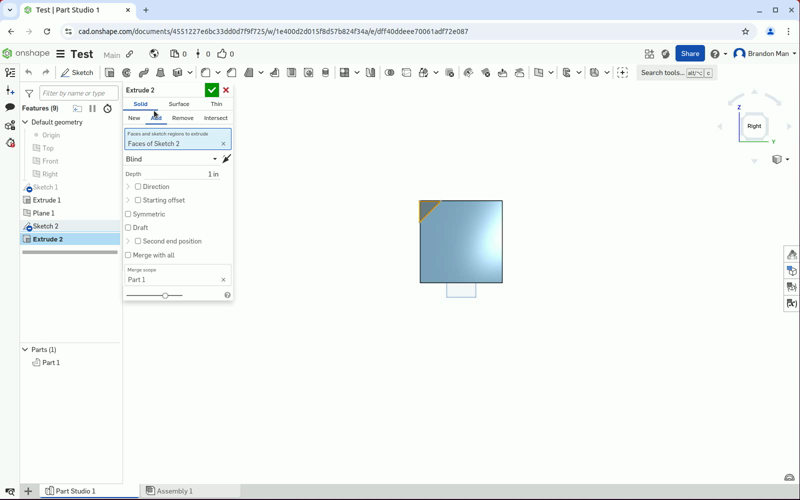
mouse_move(186, 120)
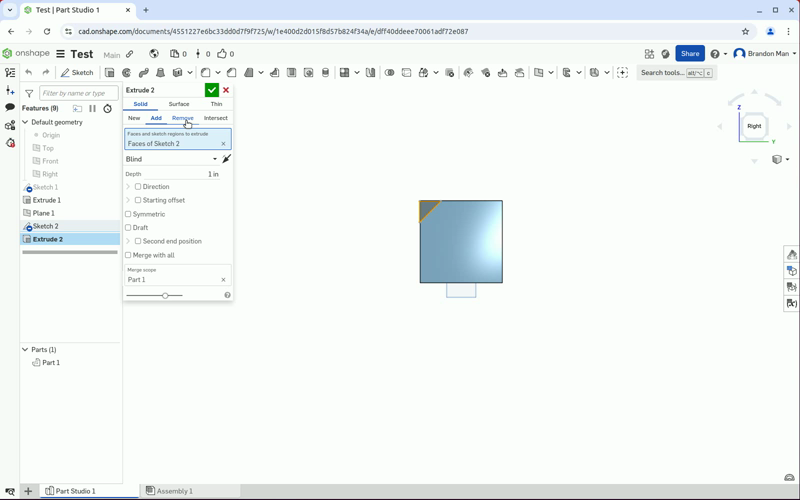
click(186, 120)
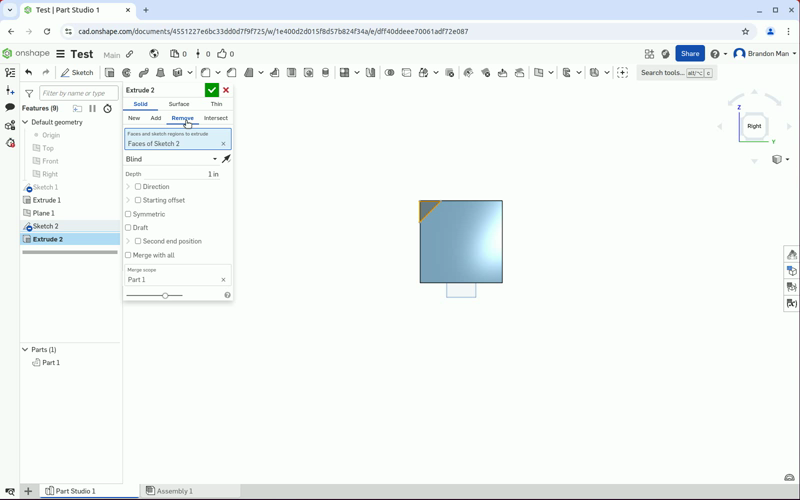
key(tab, 4)
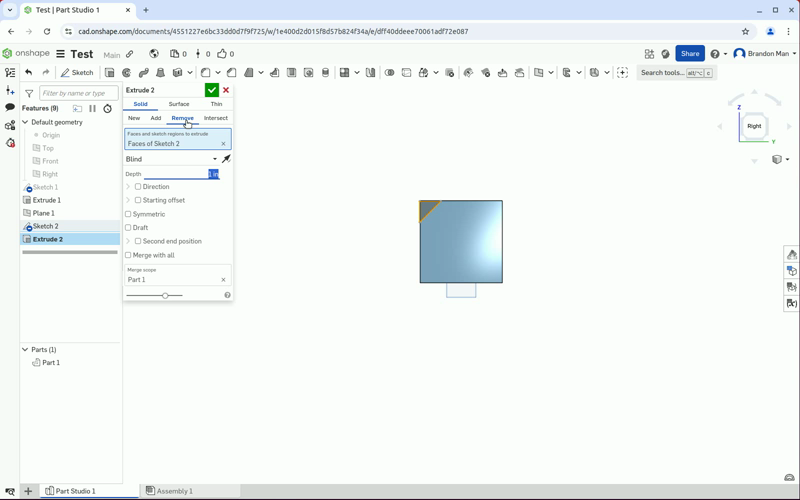
text(8.425)
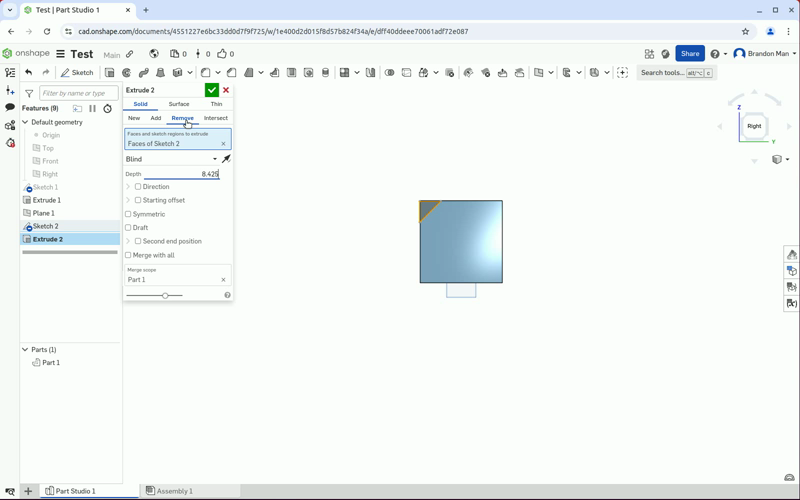
key(tab, 6)
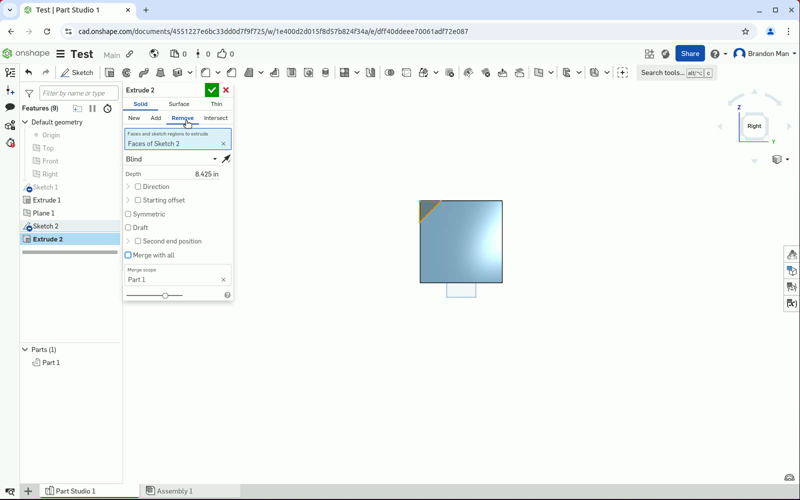
key(space)
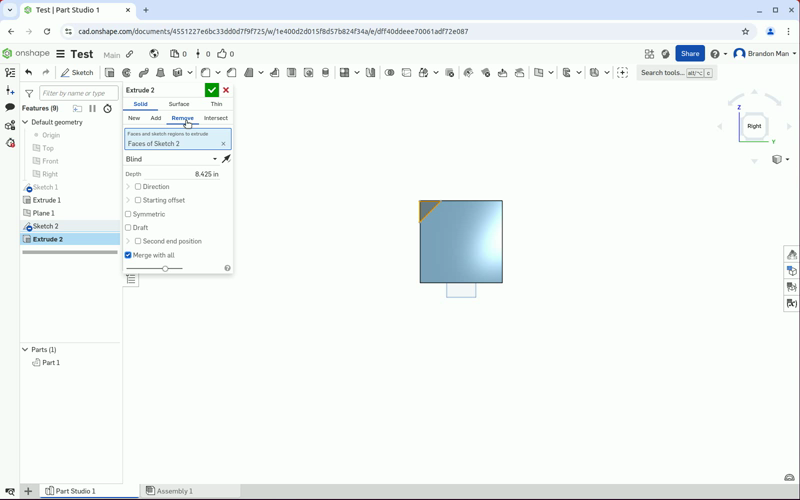
key(enter)
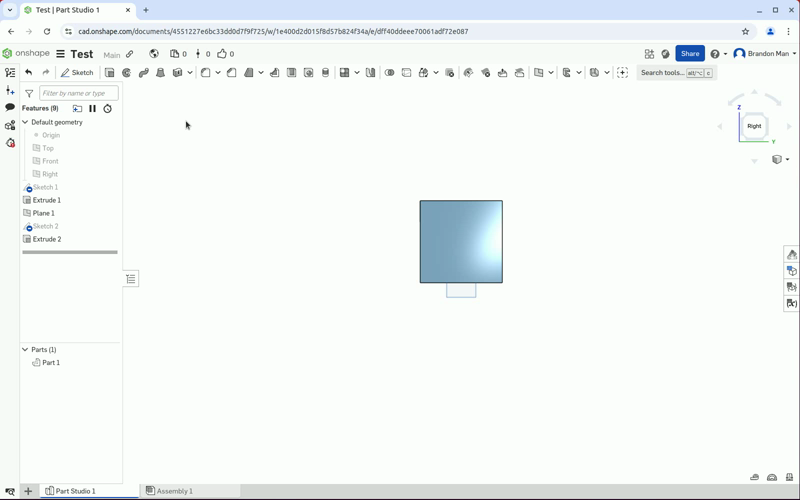
key(shift+h)
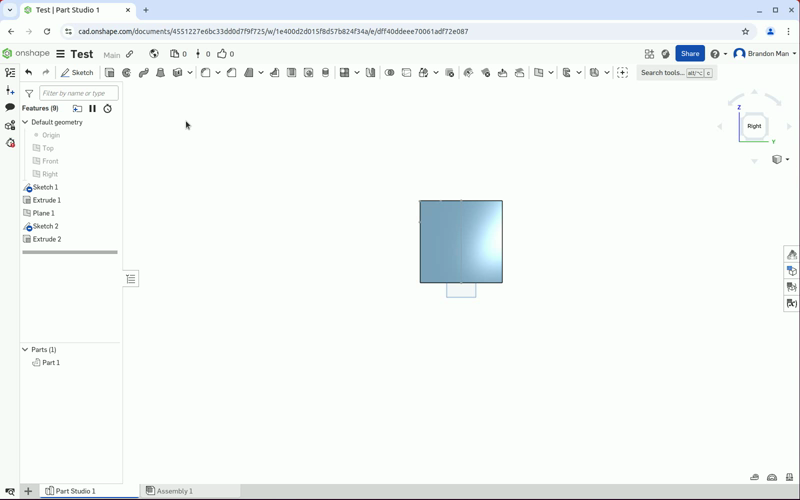
key(shift+h)
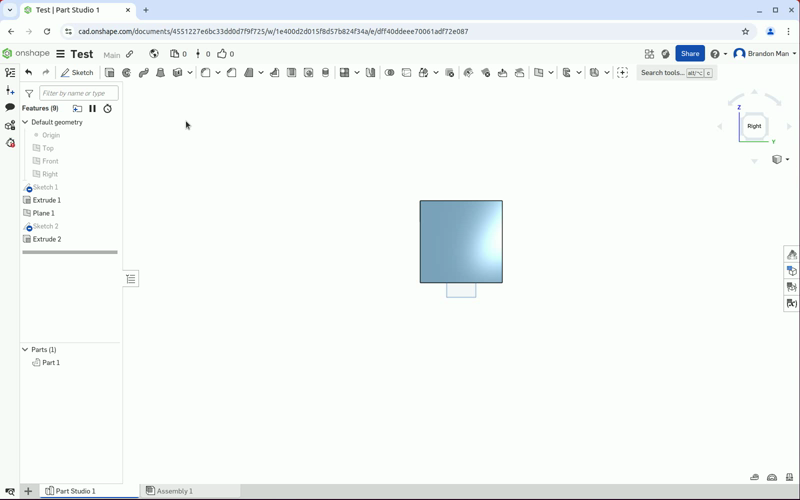
mouse_move(73, 189)
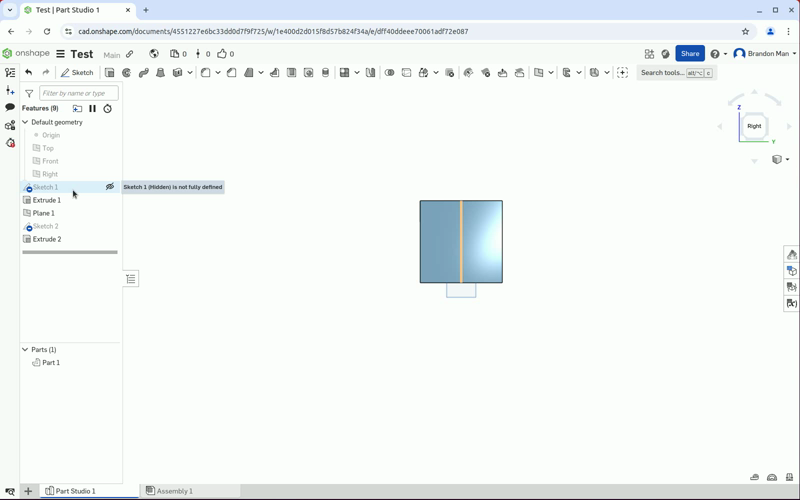
click(73, 189)
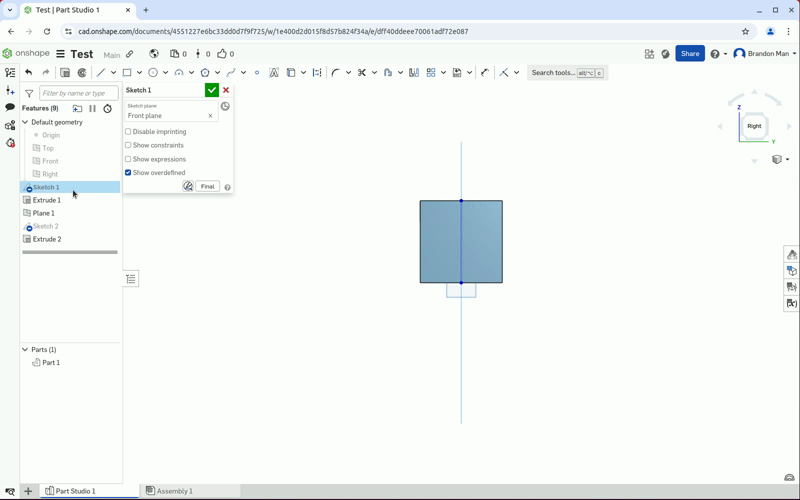
mouse_move(229, 92)
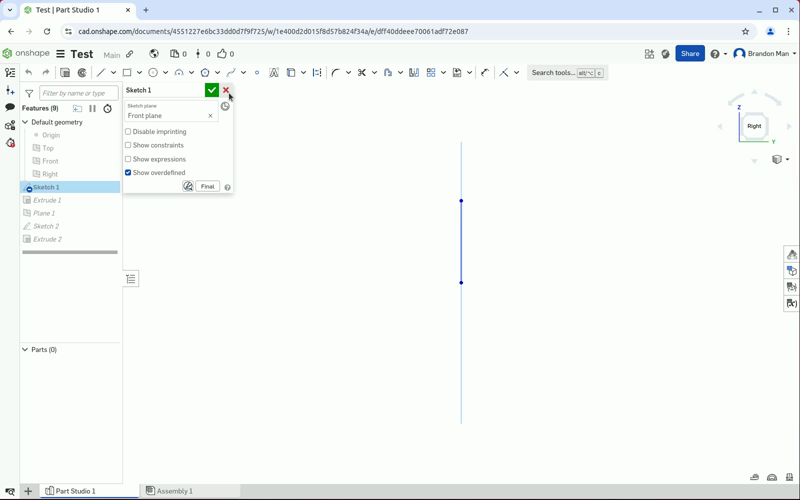
click(229, 92)
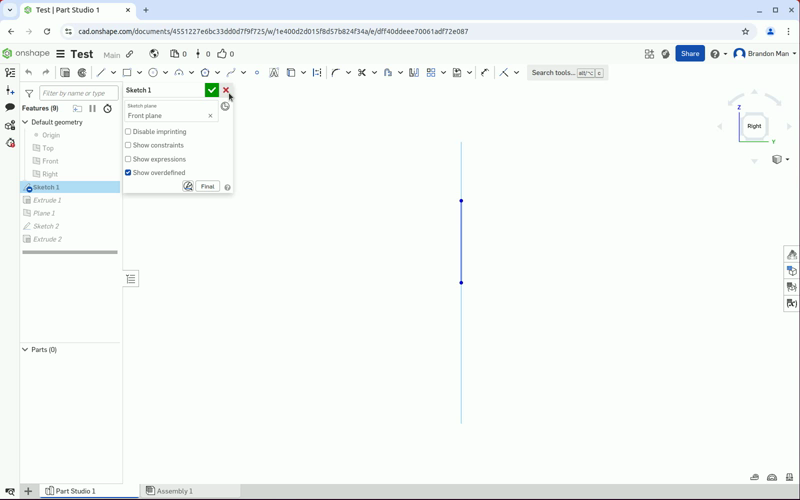
key(shift+s)
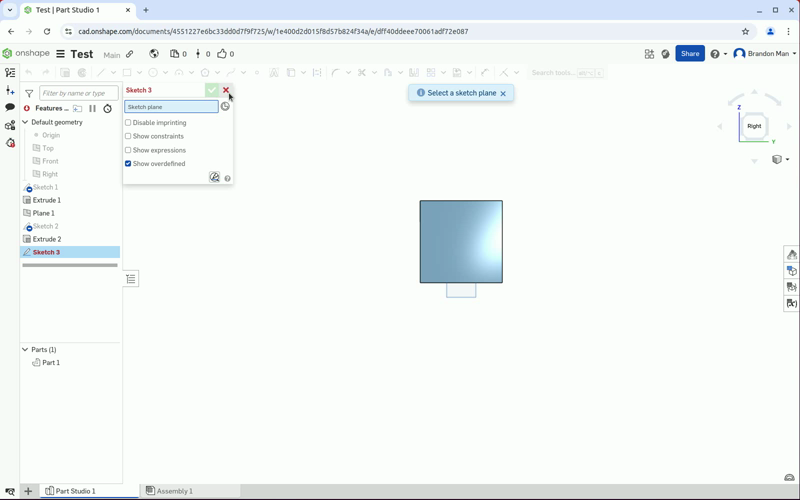
mouse_move(73, 215)
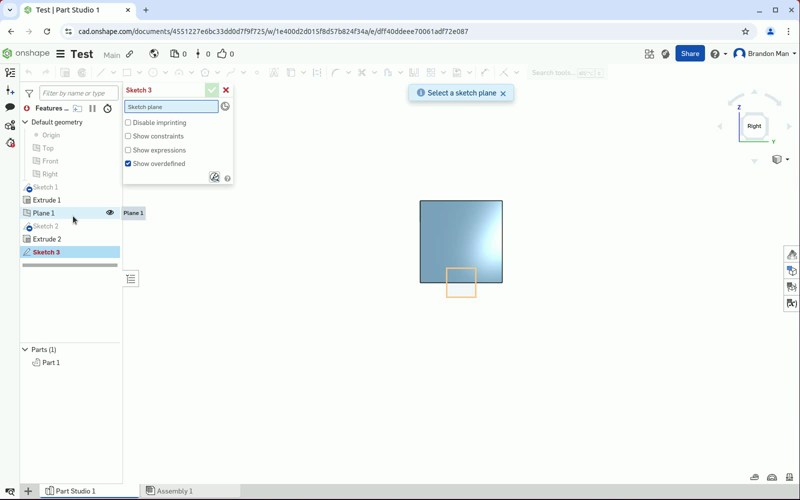
click(73, 215)
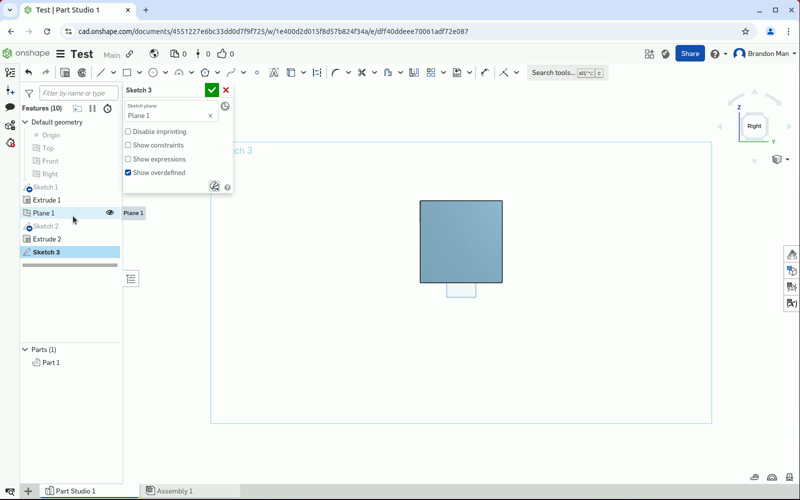
mouse_move(73, 352)
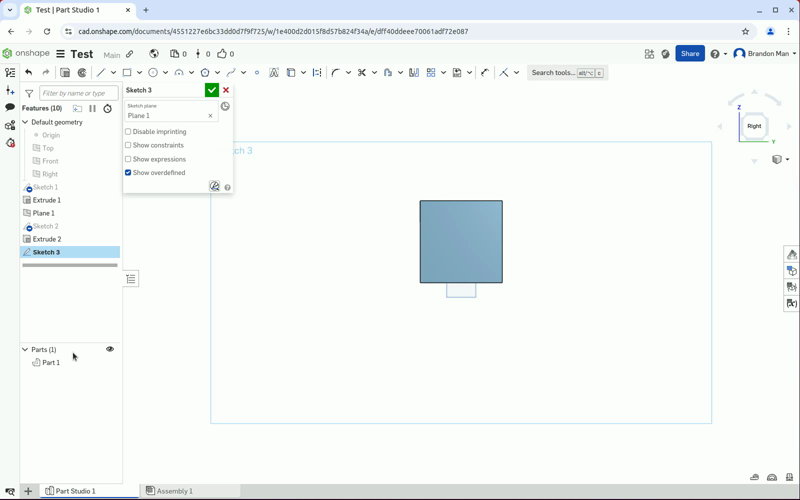
key(y)
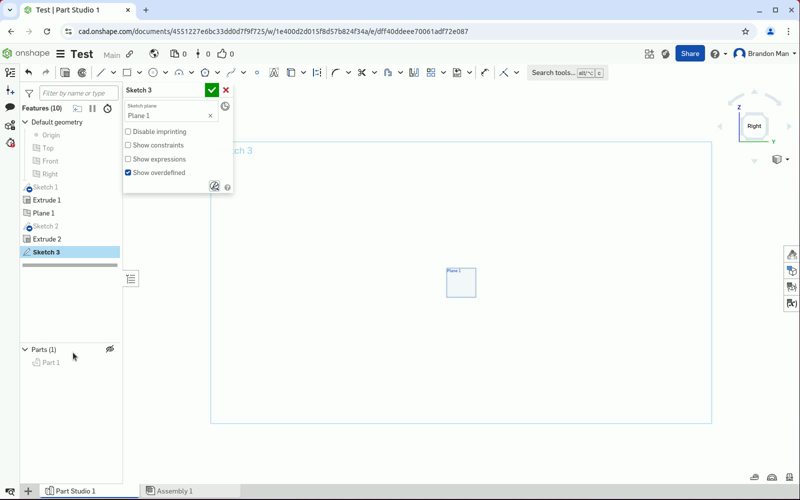
key(l)
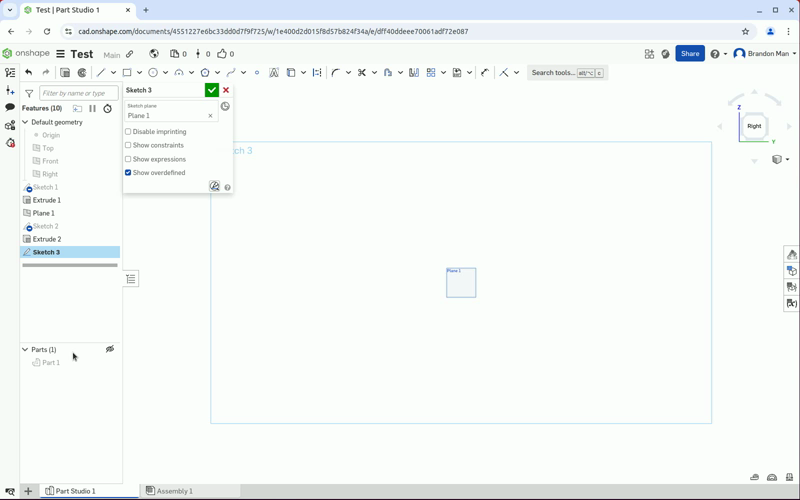
key_down(shift)
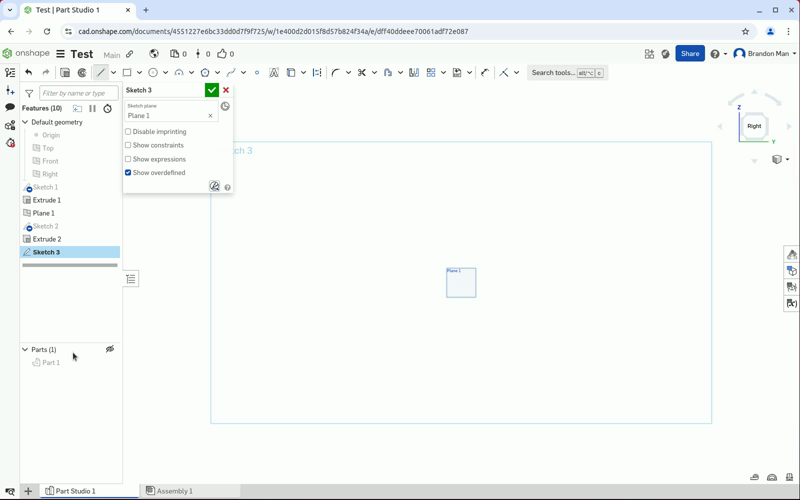
mouse_move(480, 200)
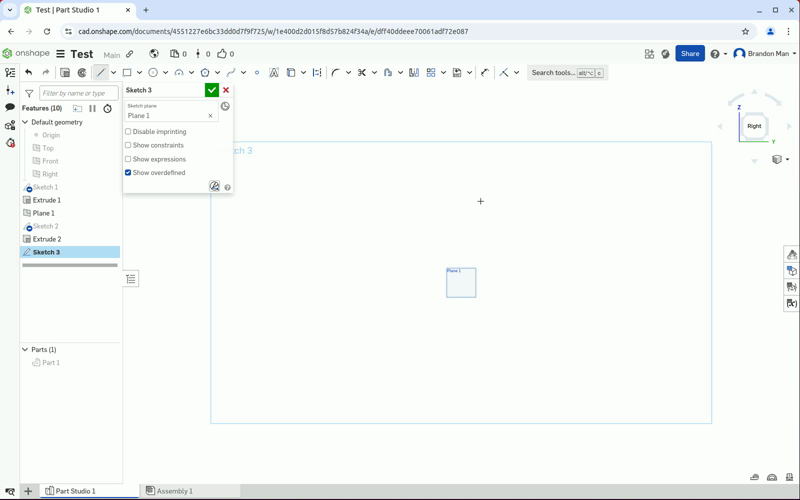
click(480, 200)
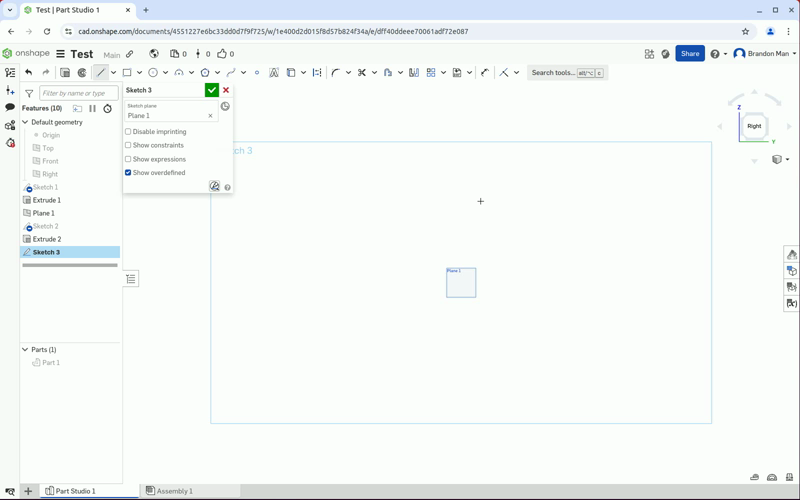
key_up(shift)
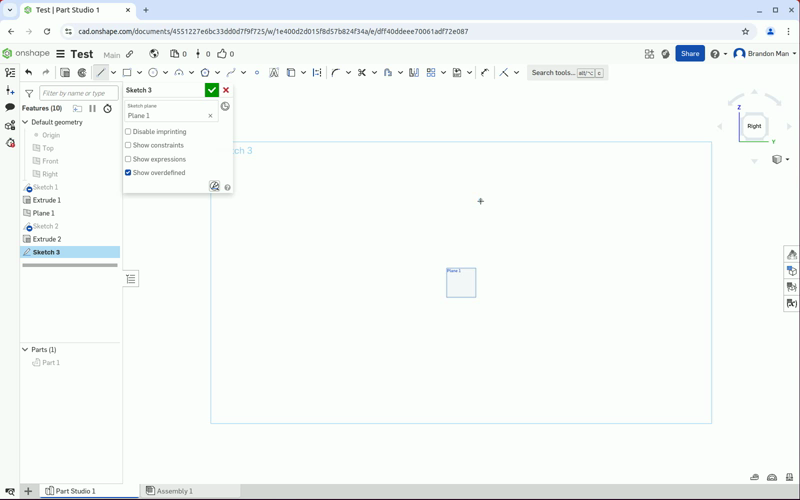
key_down(shift)
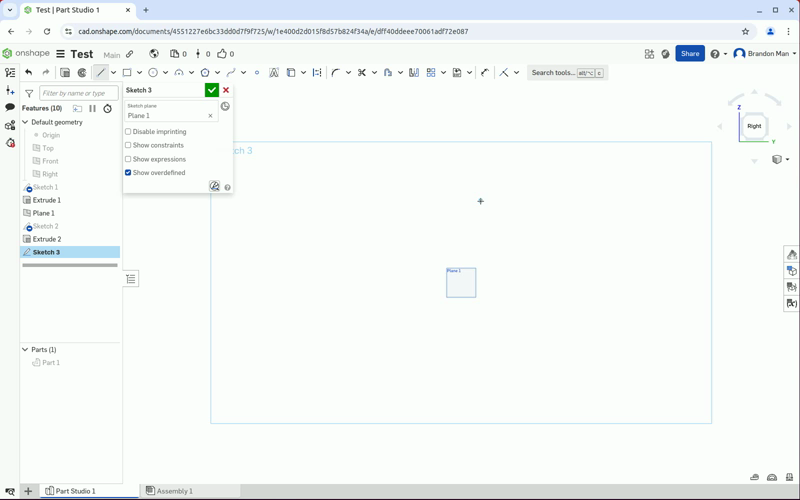
mouse_move(510, 200)
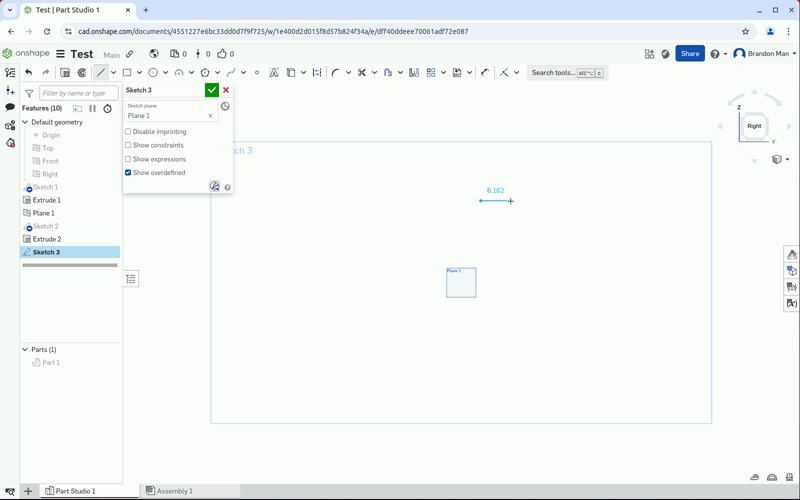
mouse_move(501, 221)
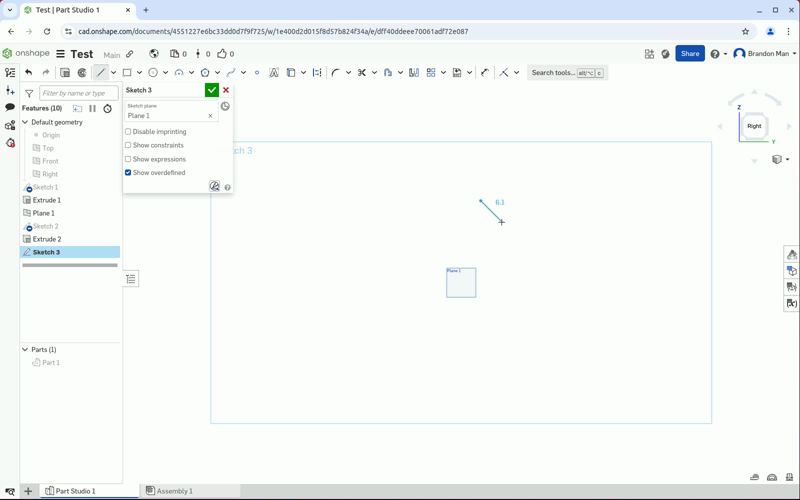
click(501, 221)
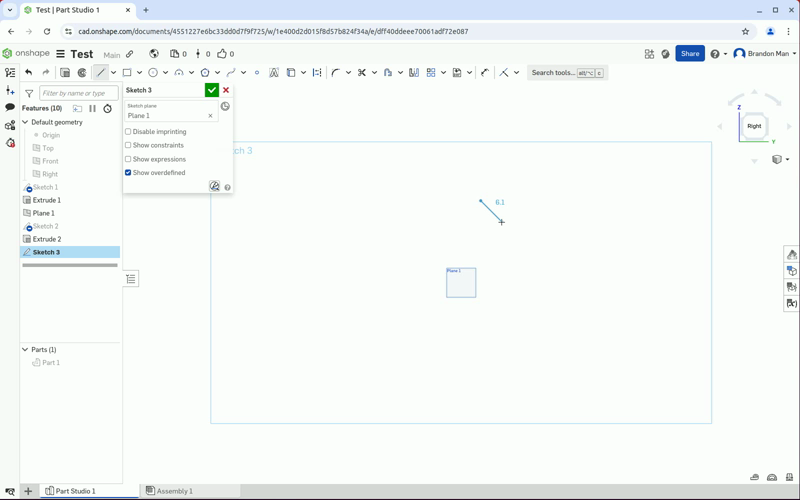
key_up(shift)
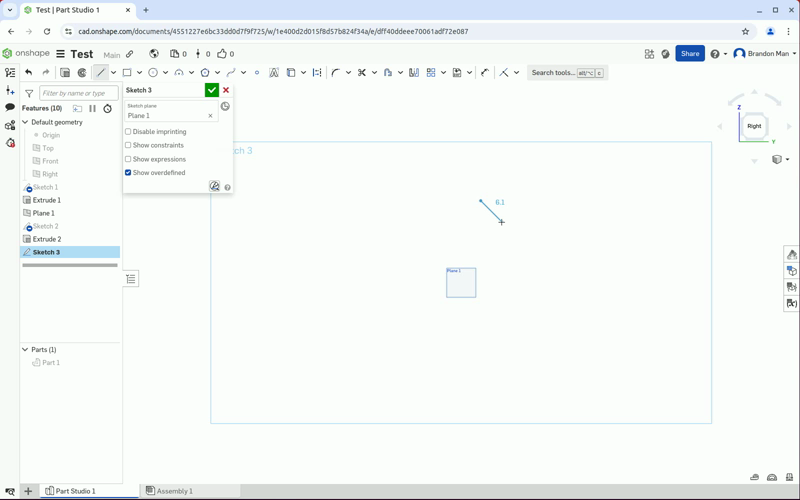
key_down(shift)
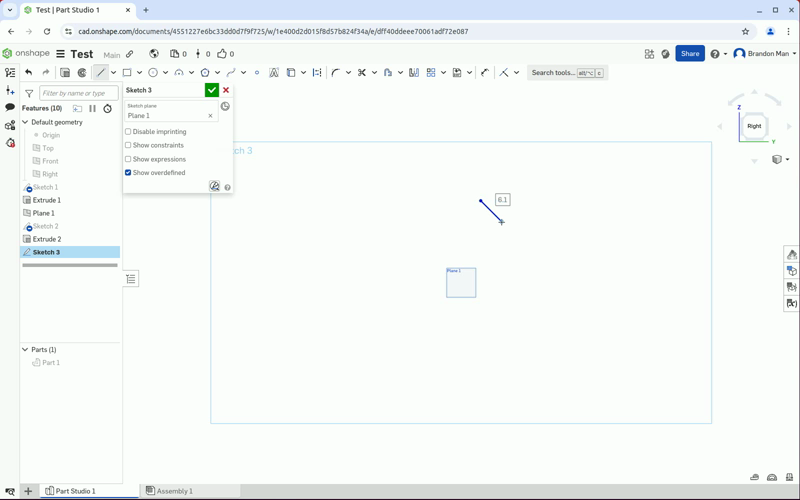
mouse_move(531, 221)
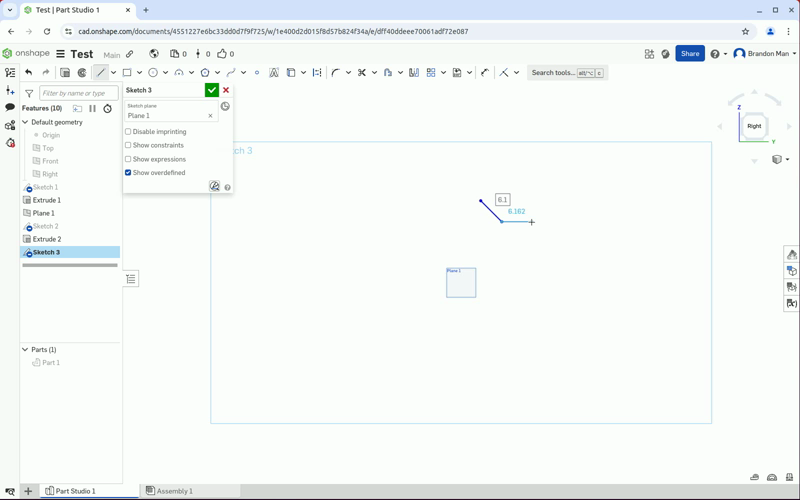
mouse_move(501, 200)
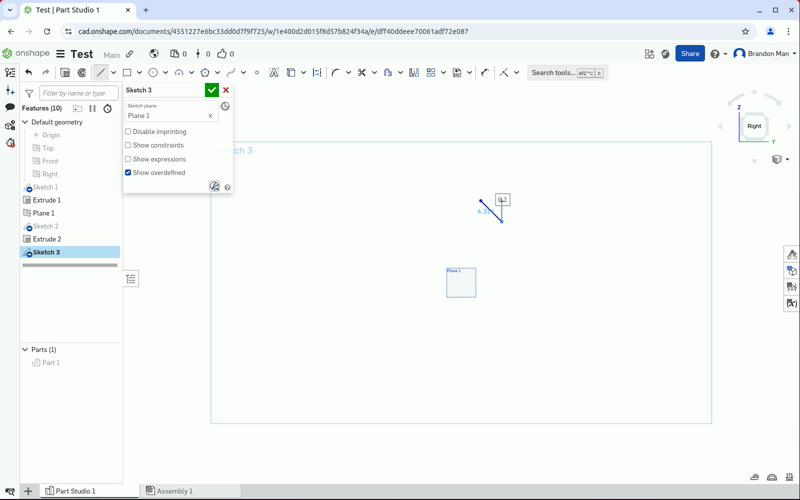
click(501, 200)
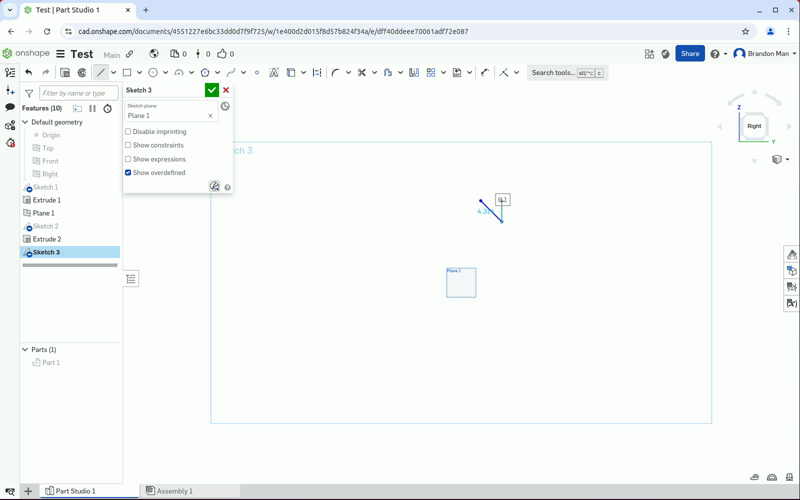
key_up(shift)
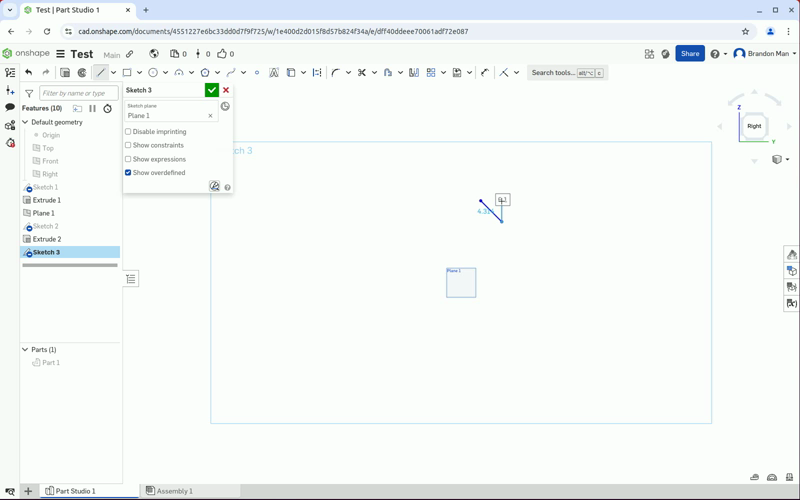
mouse_move(531, 200)
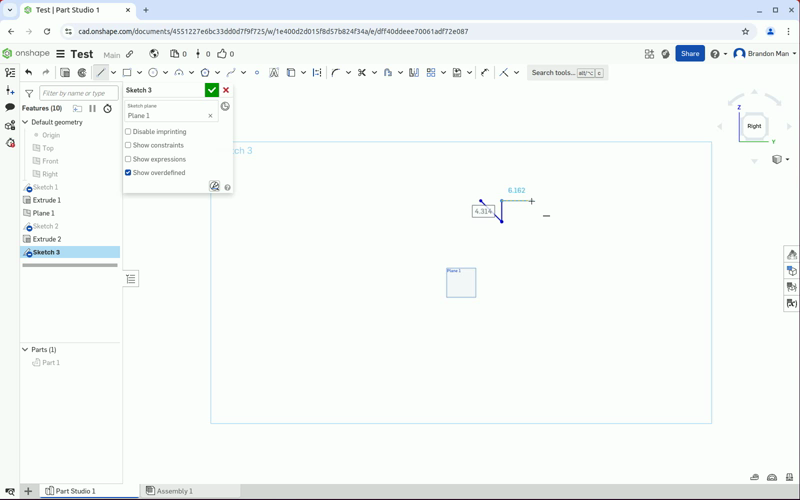
key_down(shift)
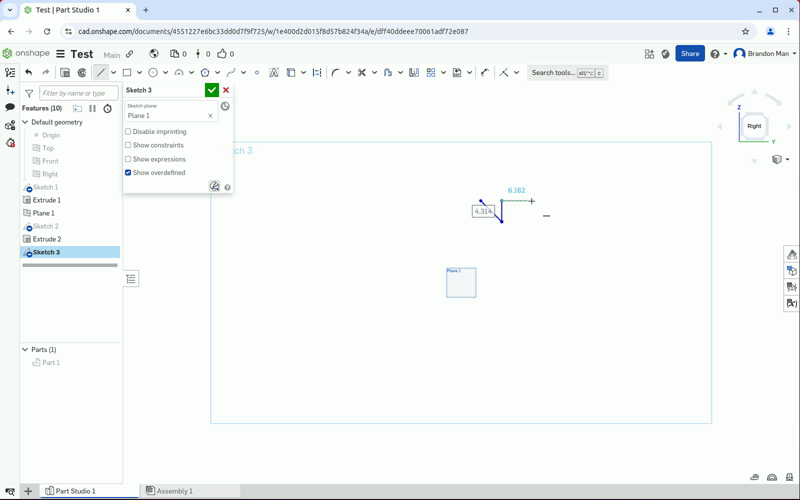
mouse_move(480, 200)
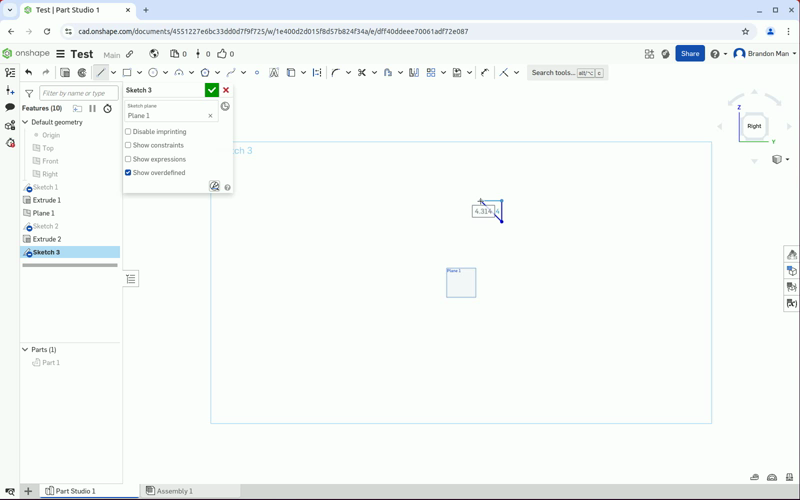
key_up(shift)
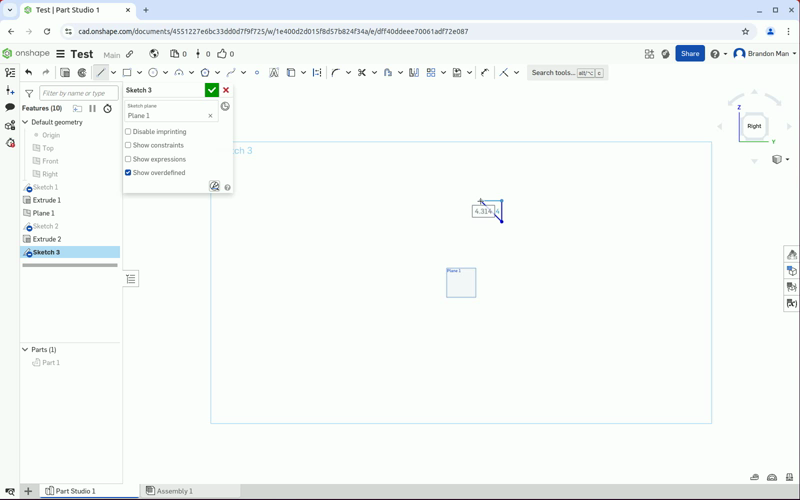
click(480, 200)
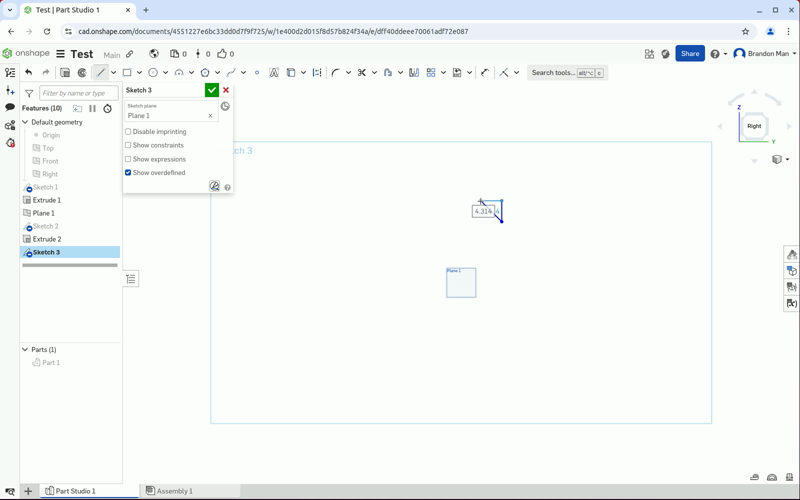
key(esc)
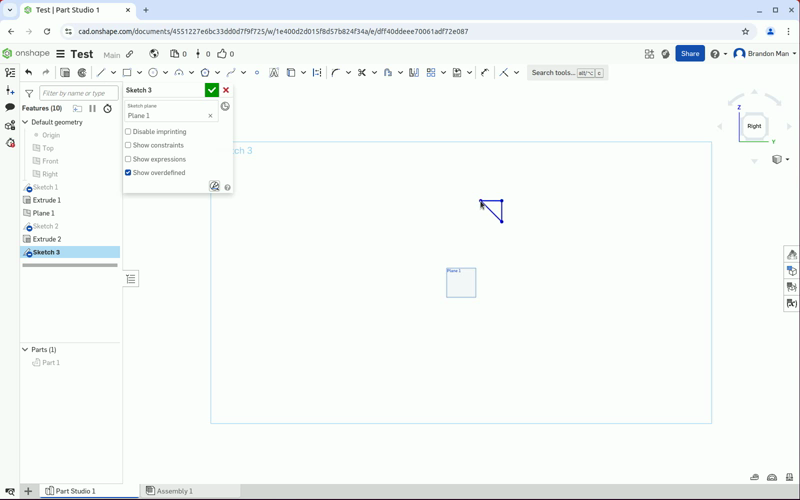
mouse_move(492, 209)
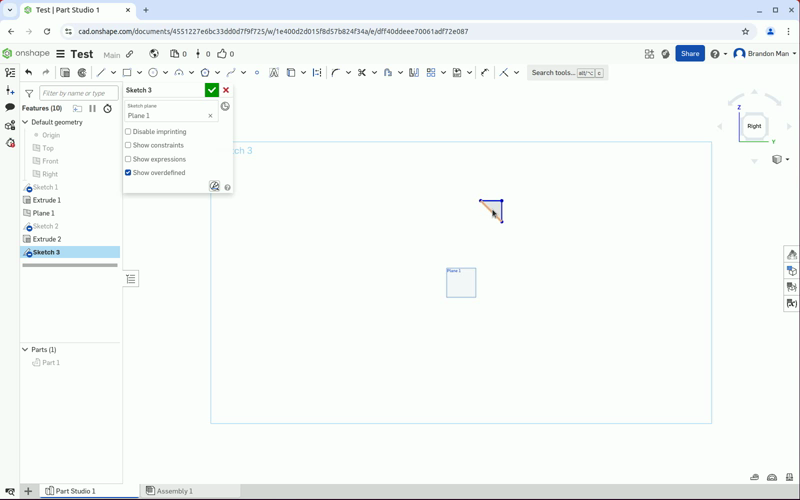
scroll(6)
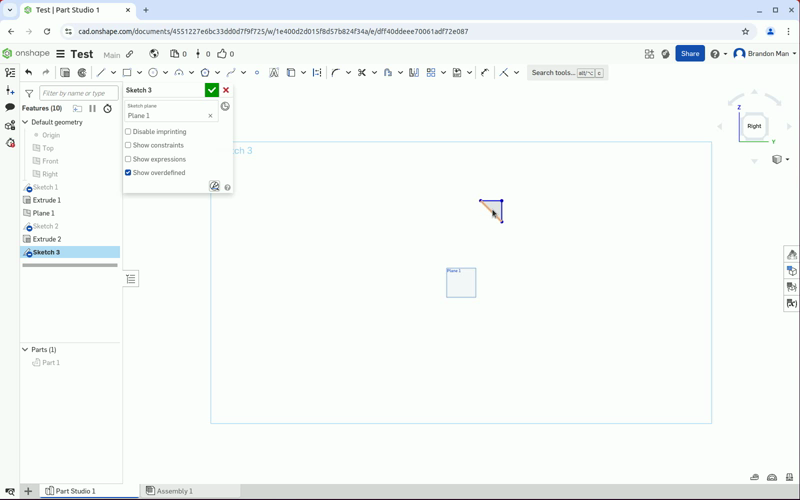
scroll(6)
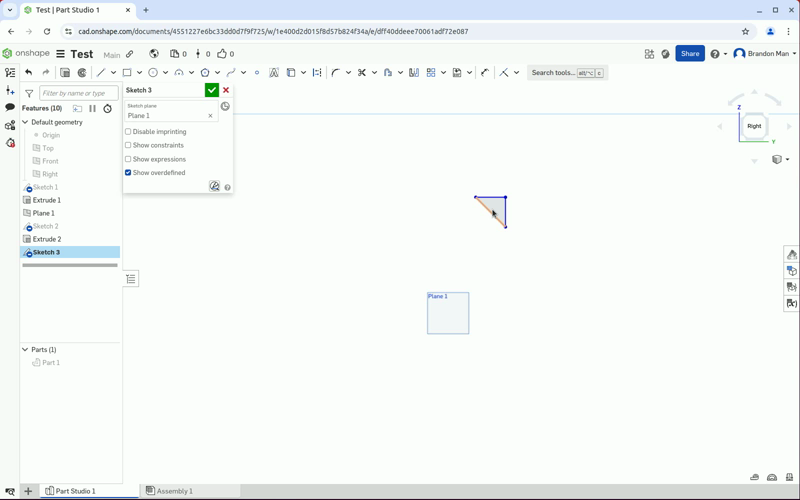
scroll(6)
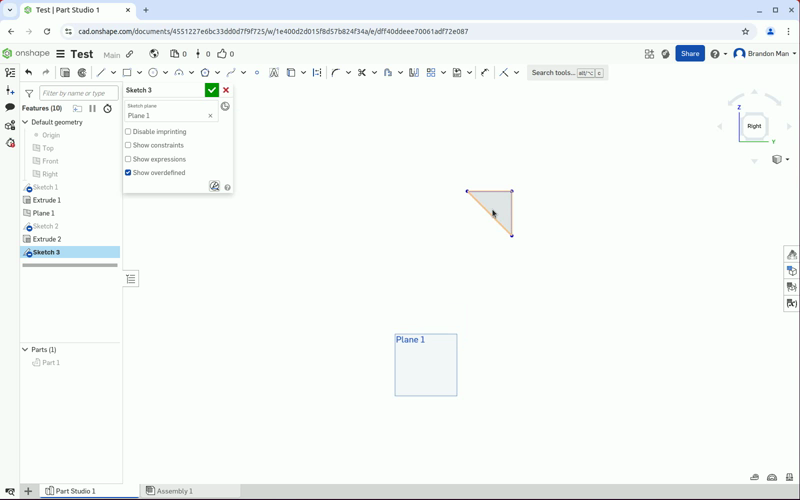
scroll(6)
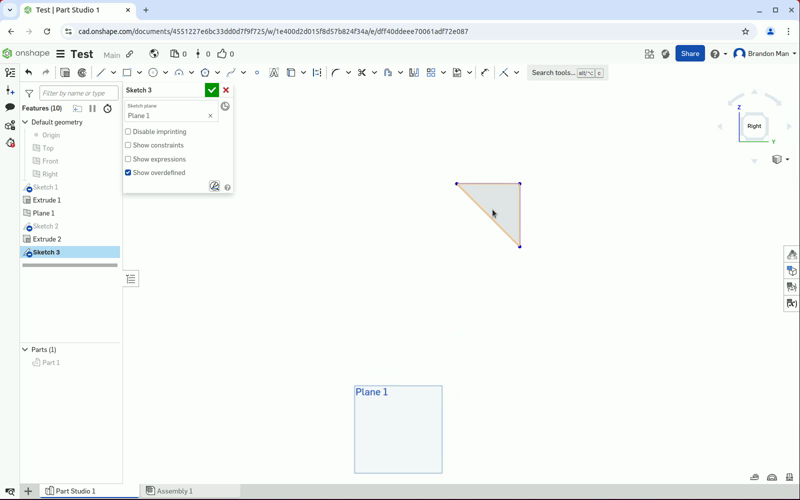
scroll(6)
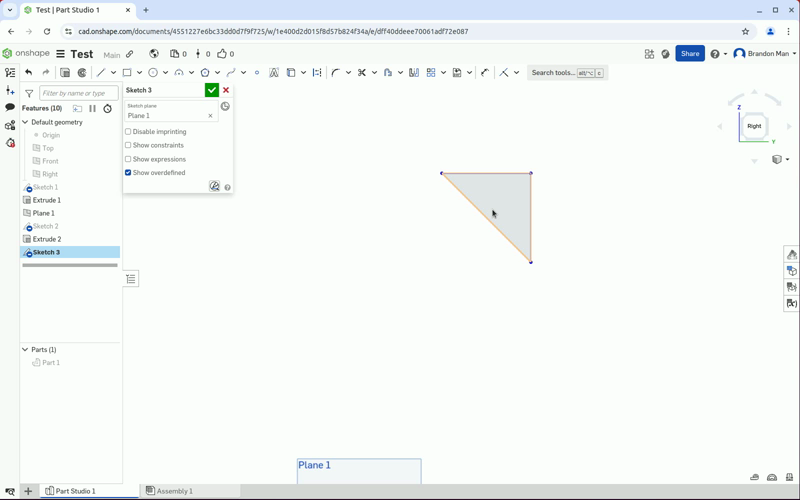
scroll(6)
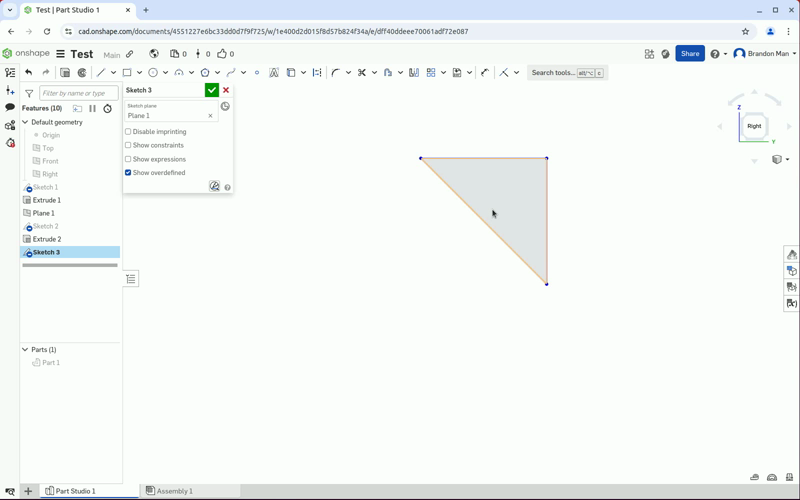
scroll(6)
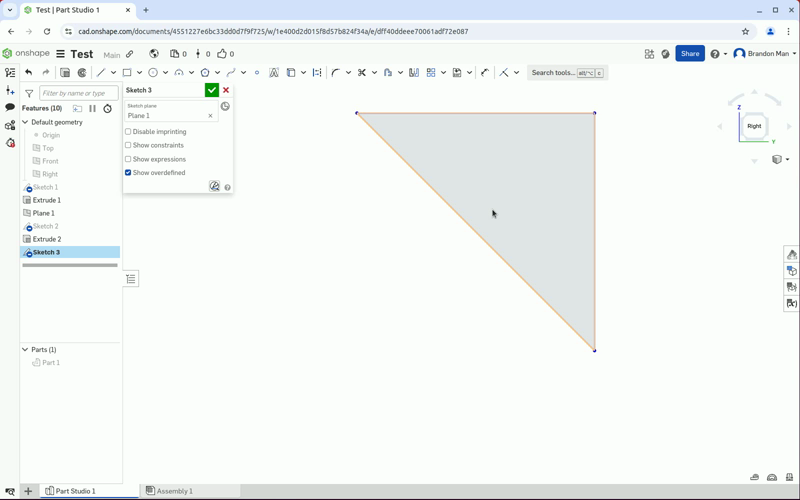
click(492, 209)
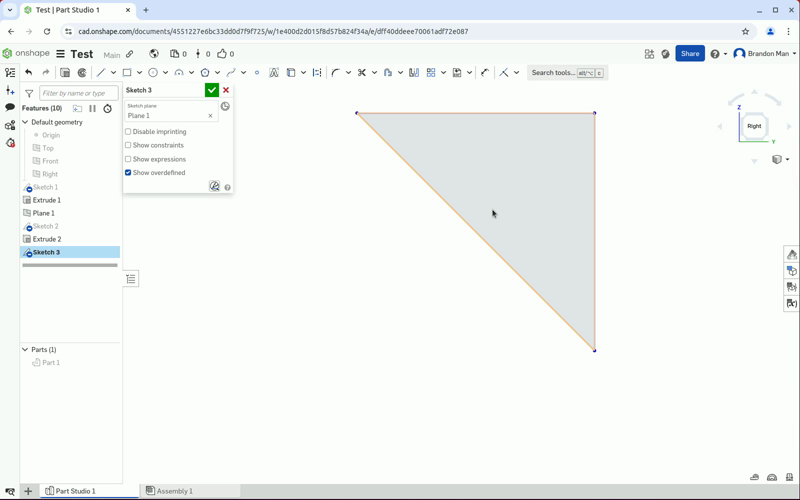
scroll(-6)
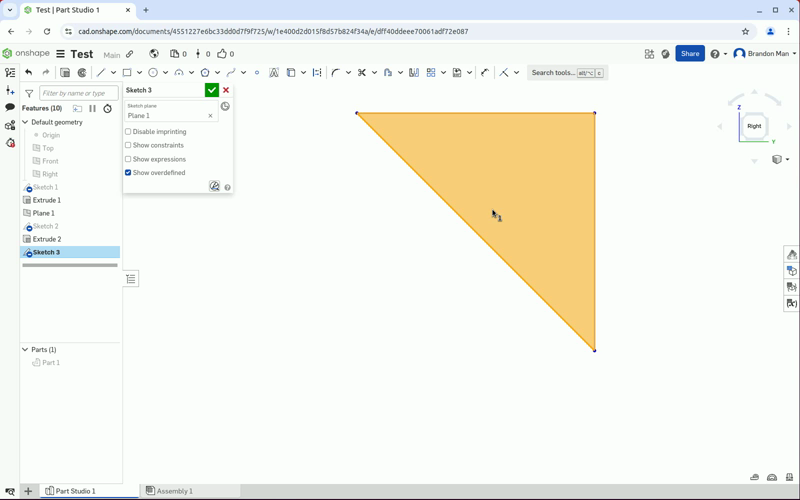
scroll(-6)
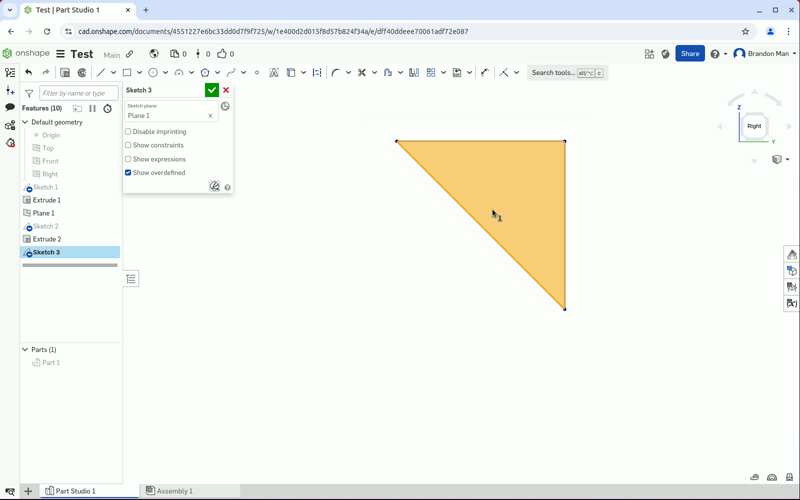
scroll(-6)
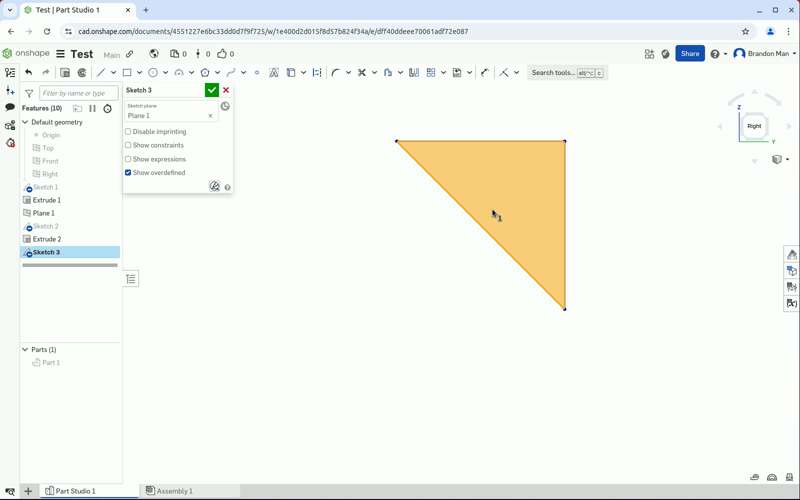
scroll(-6)
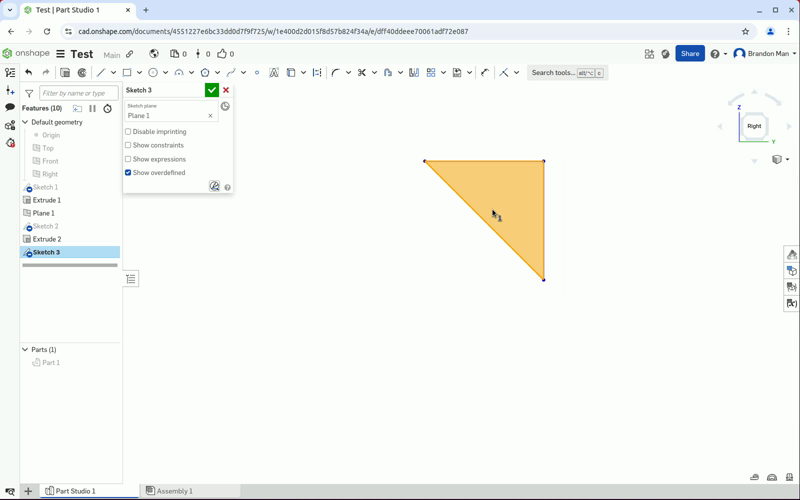
scroll(-6)
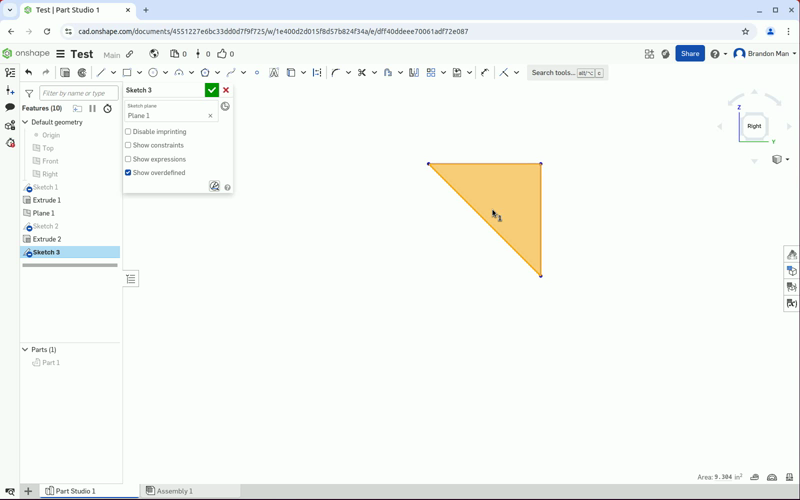
scroll(-6)
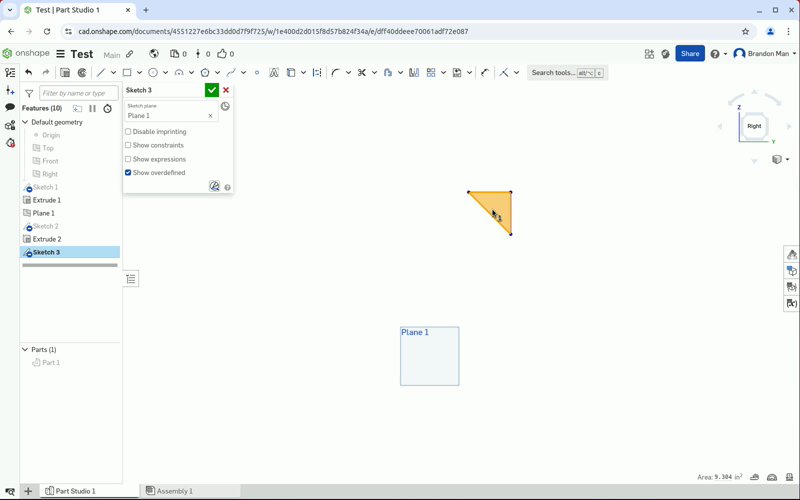
scroll(-6)
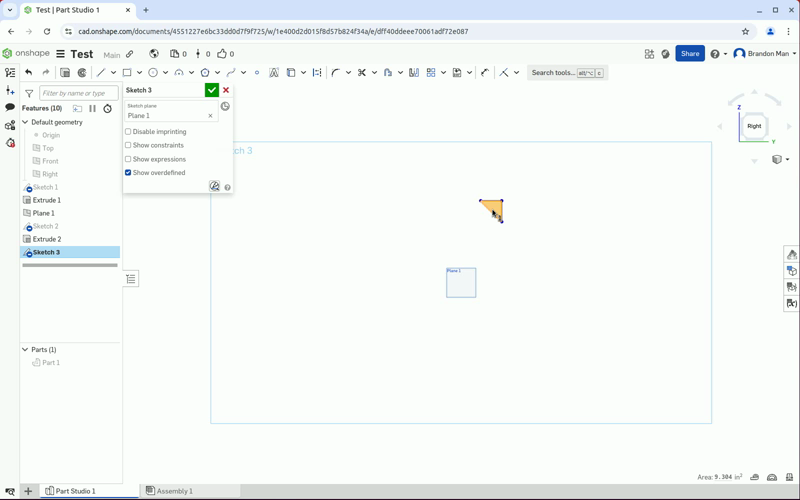
mouse_move(73, 352)
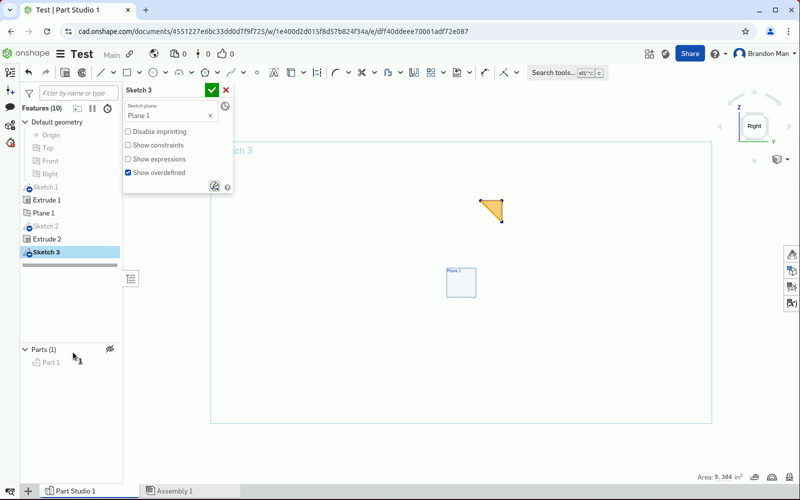
key(shift+y)
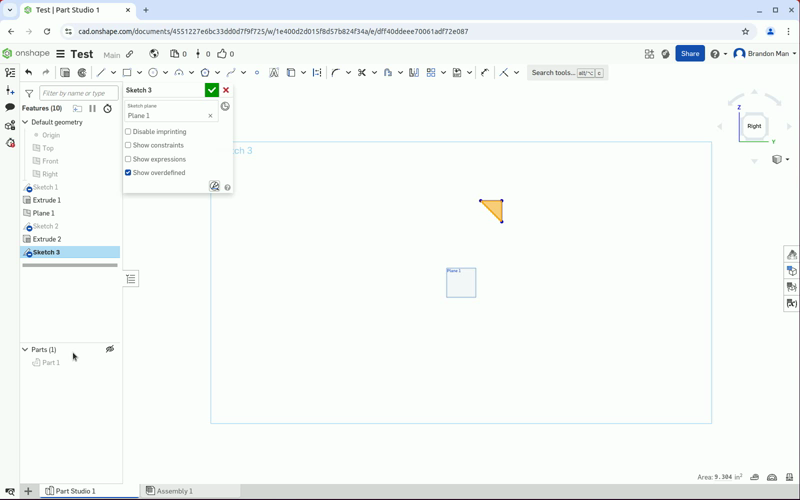
key(shift+e)
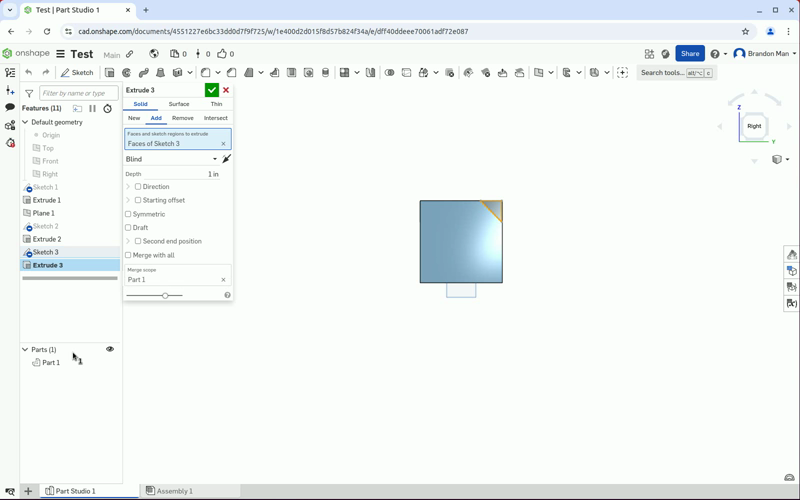
mouse_move(143, 106)
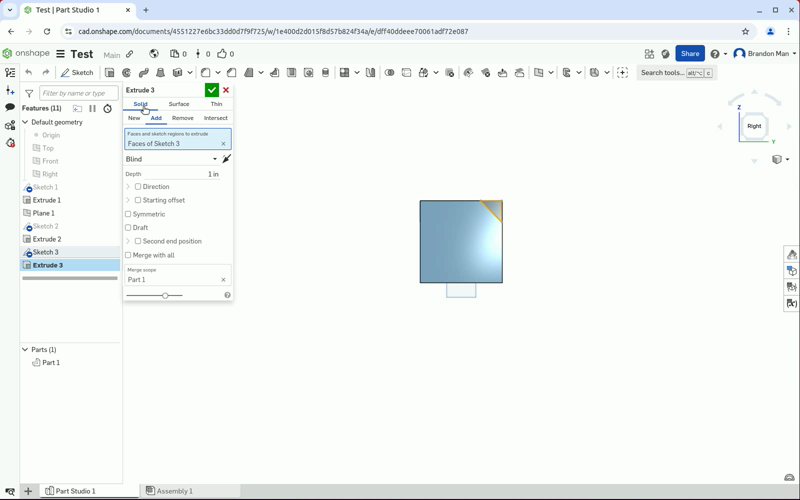
click(143, 106)
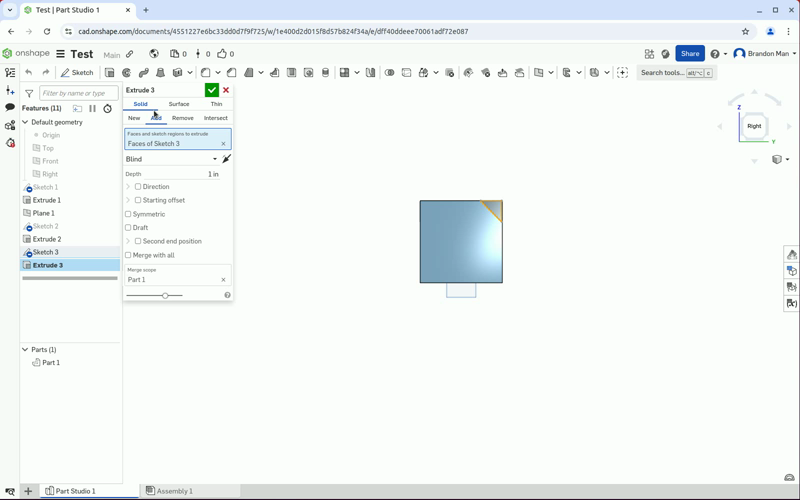
mouse_move(186, 120)
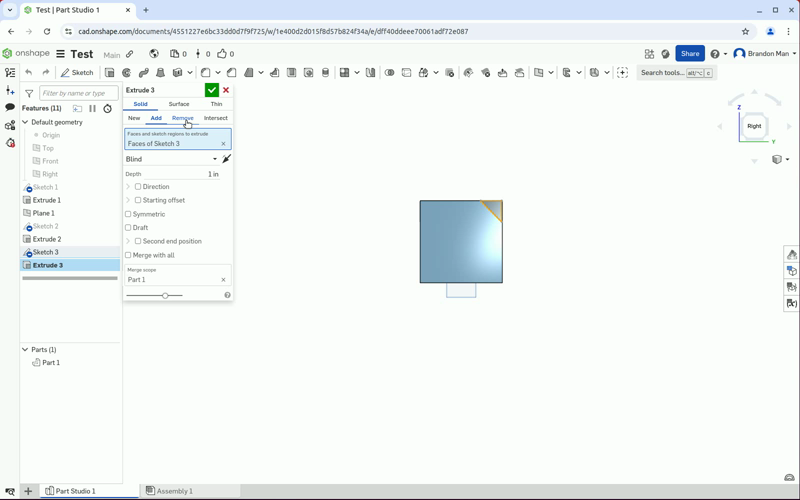
click(186, 120)
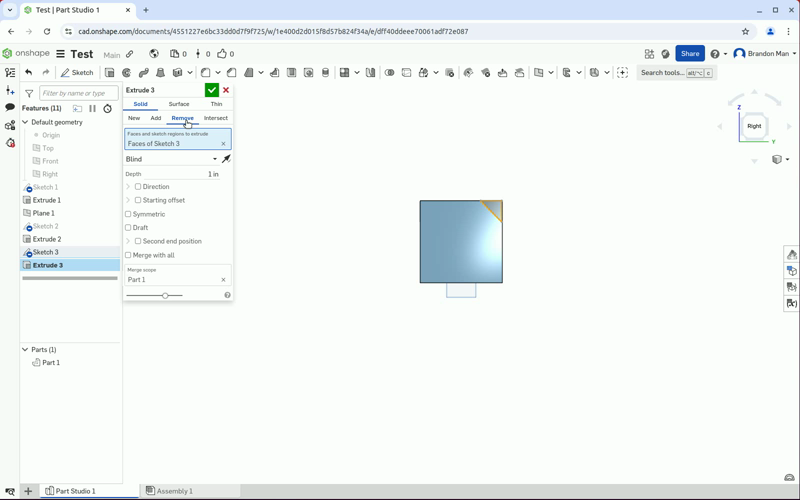
key(tab, 4)
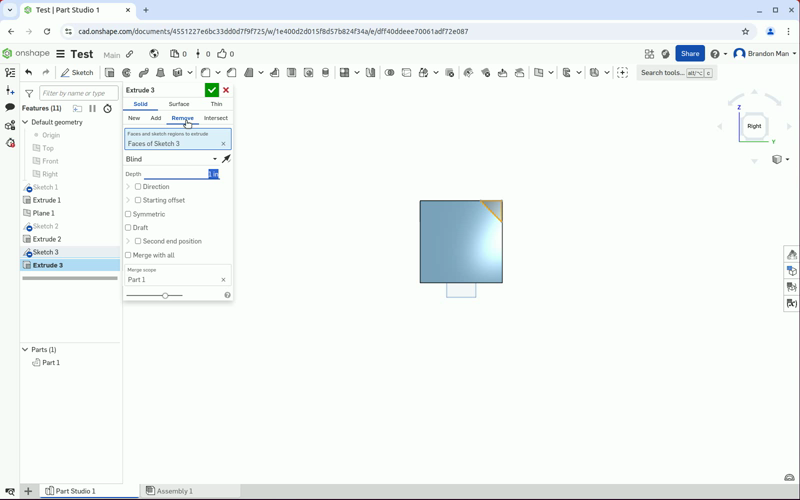
text(8.425)
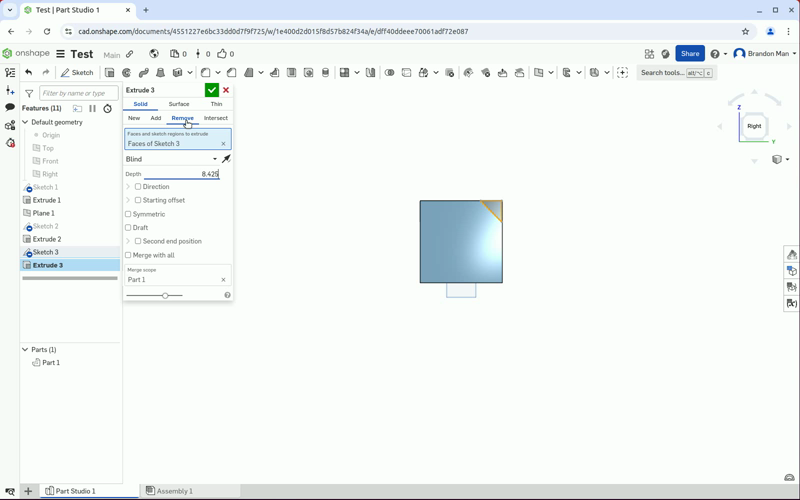
key(tab, 6)
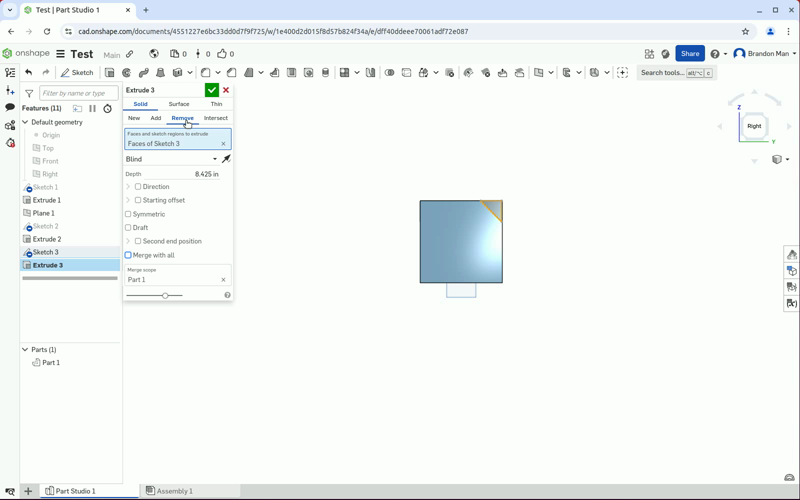
key(space)
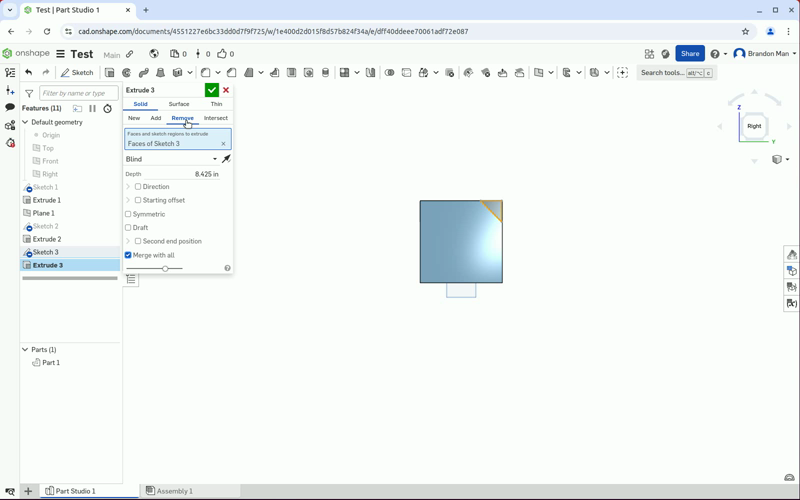
key(enter)
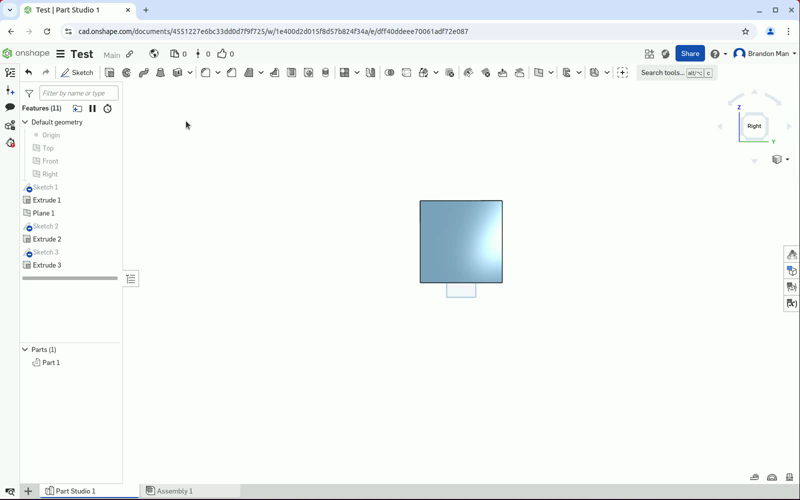
key(shift+h)
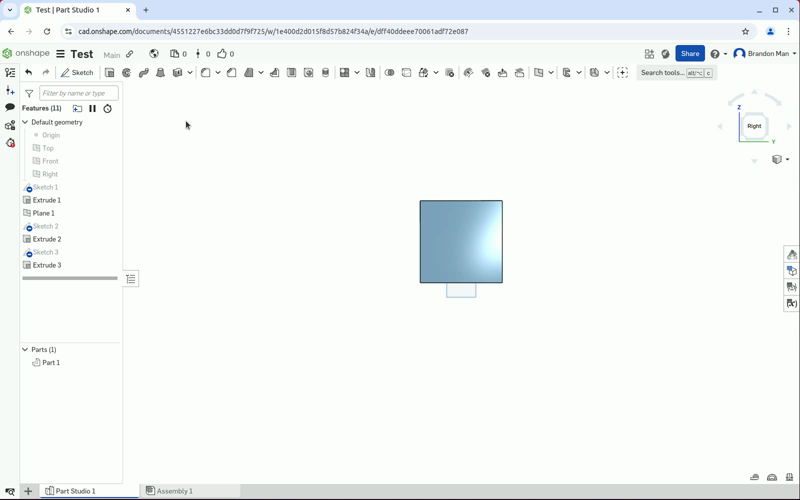
key(shift+h)
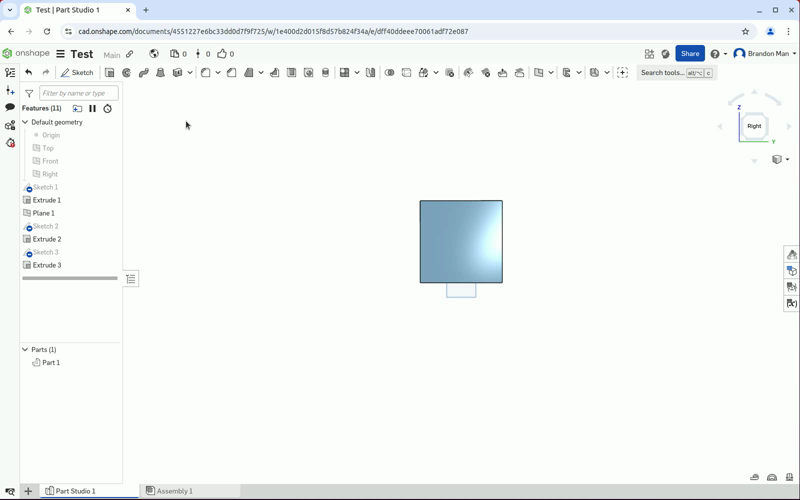
mouse_move(73, 189)
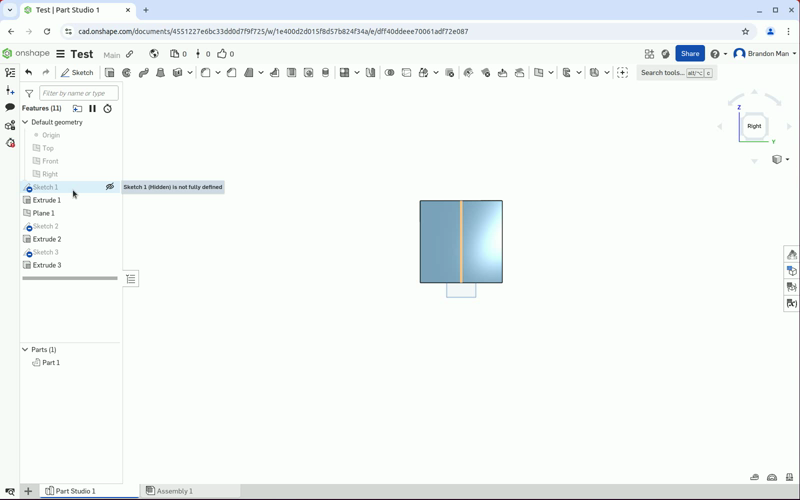
click(73, 189)
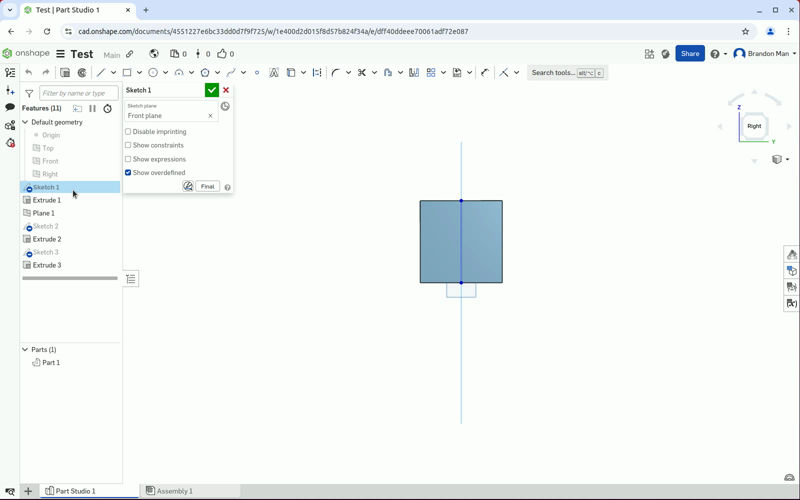
mouse_move(229, 92)
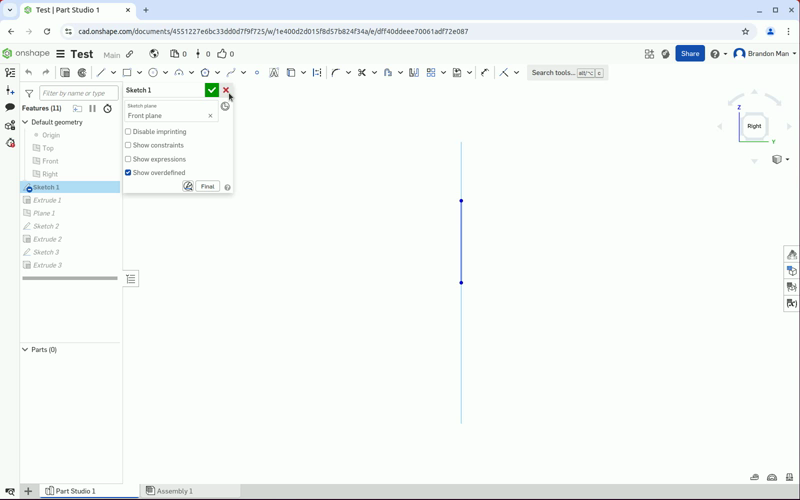
click(229, 92)
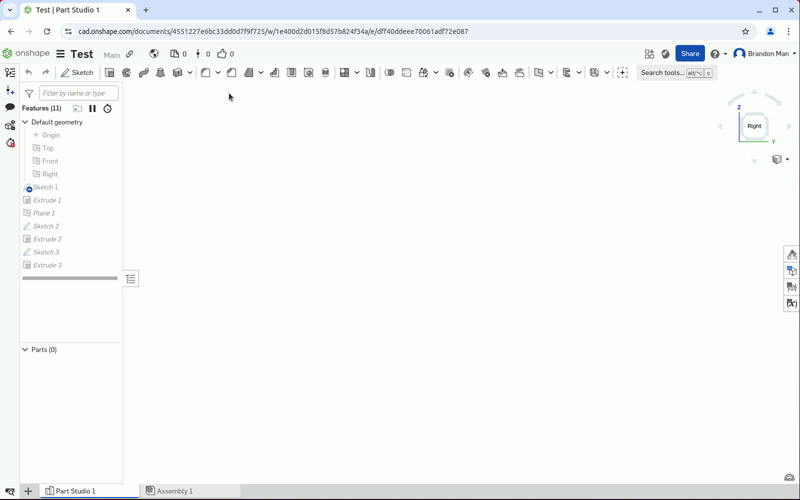
key(shift+s)
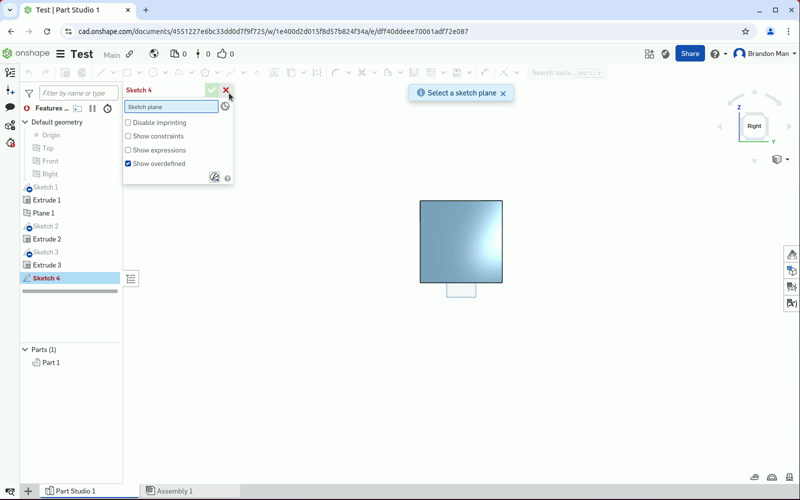
mouse_move(73, 215)
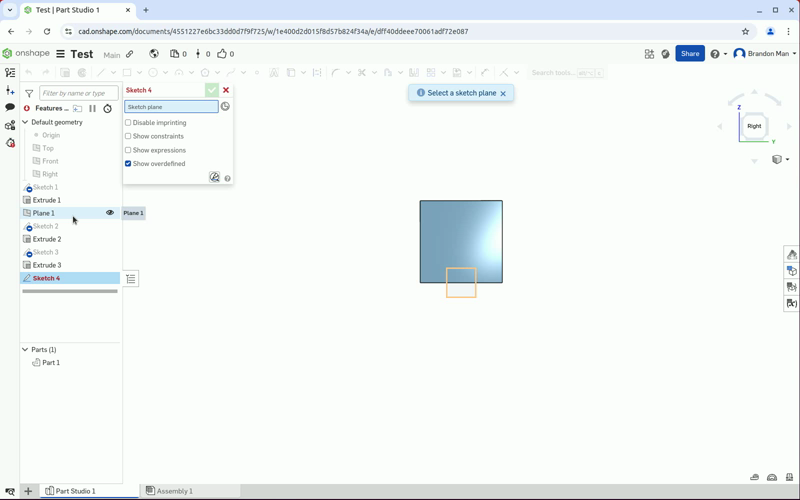
click(73, 215)
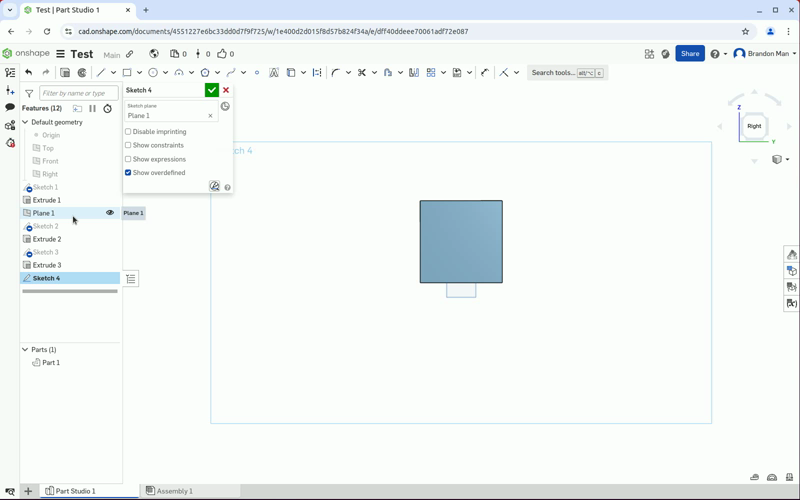
mouse_move(73, 352)
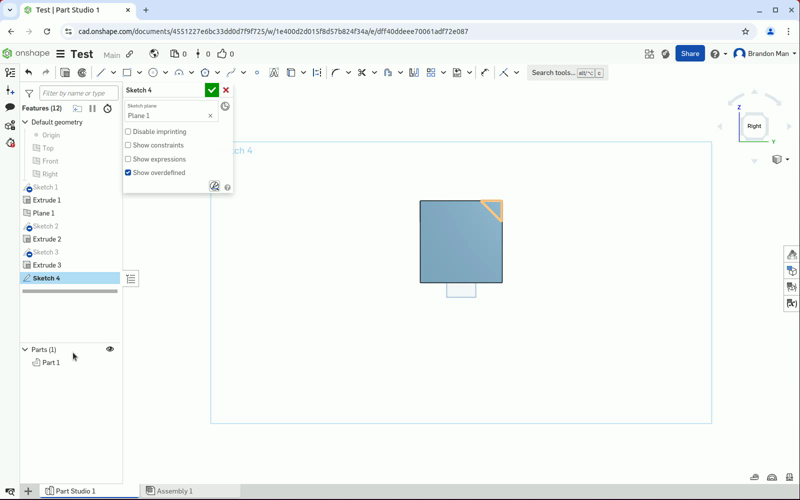
key(y)
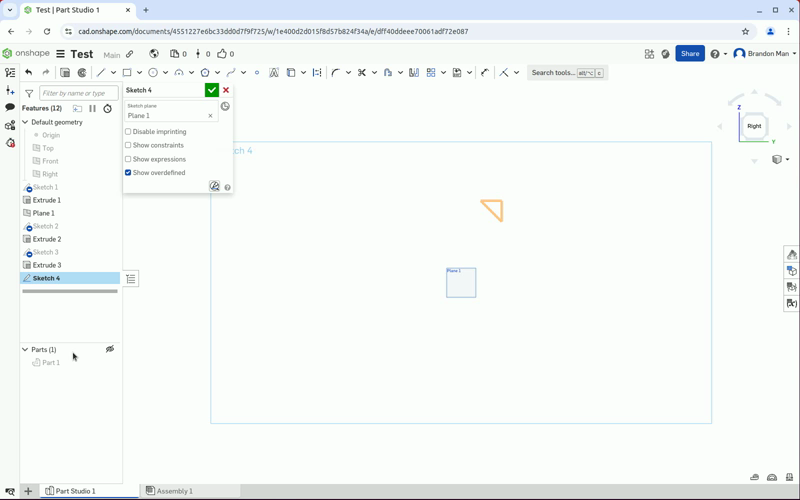
key(l)
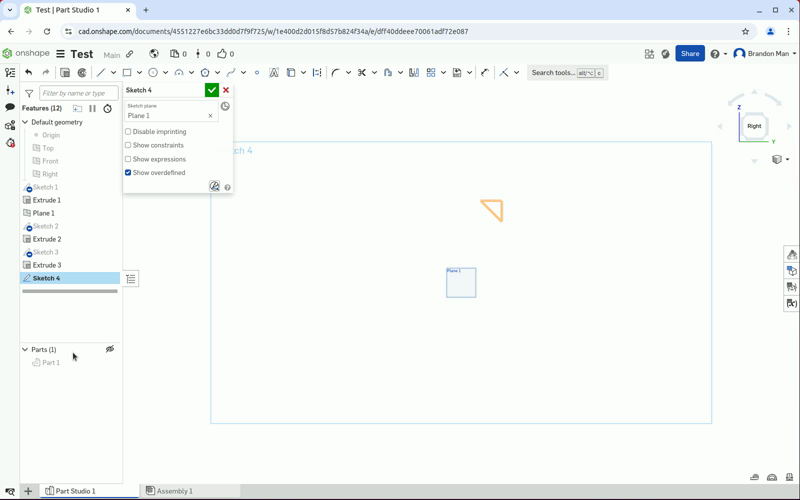
key_down(shift)
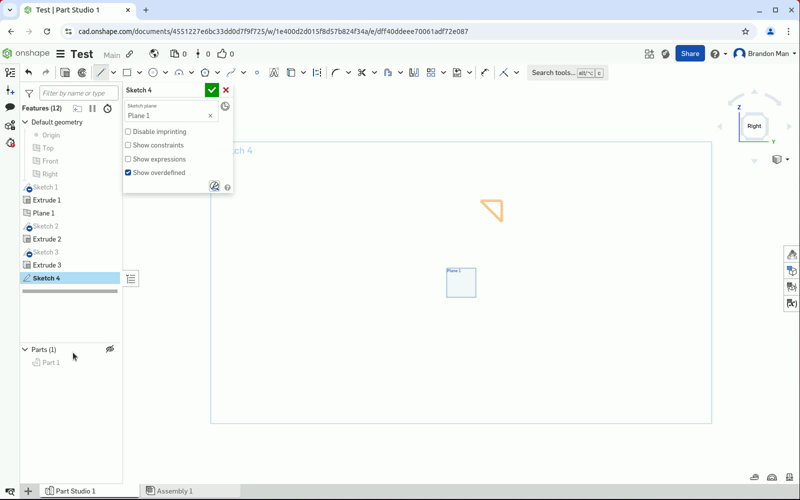
mouse_move(440, 262)
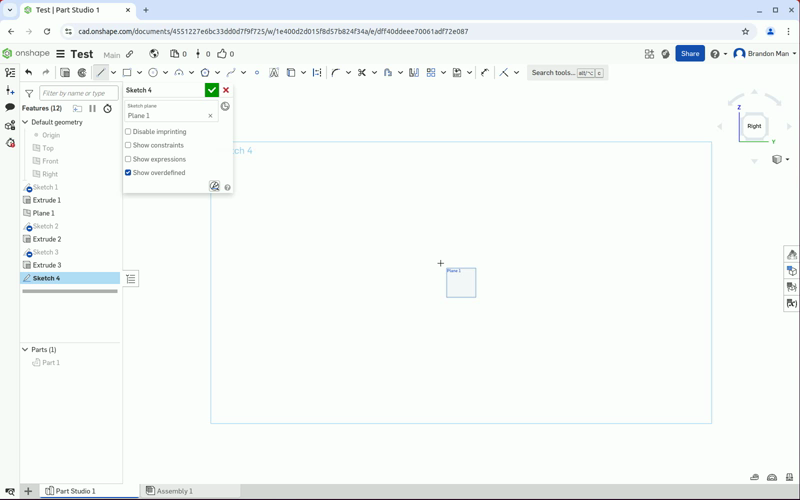
click(440, 262)
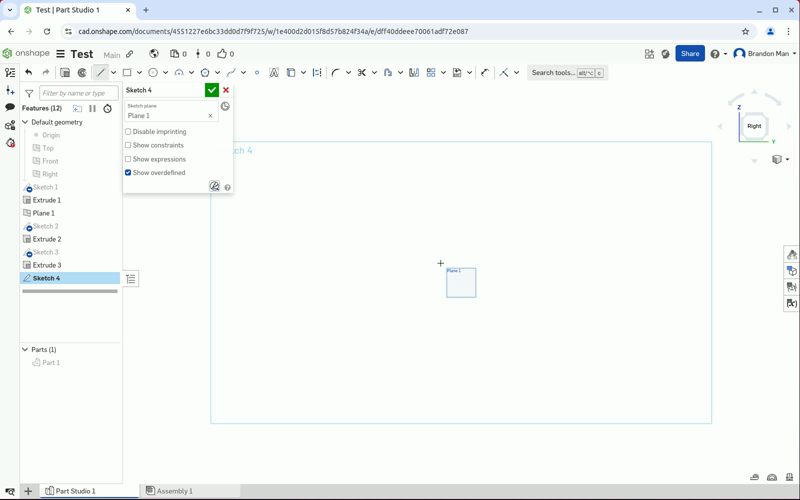
key_up(shift)
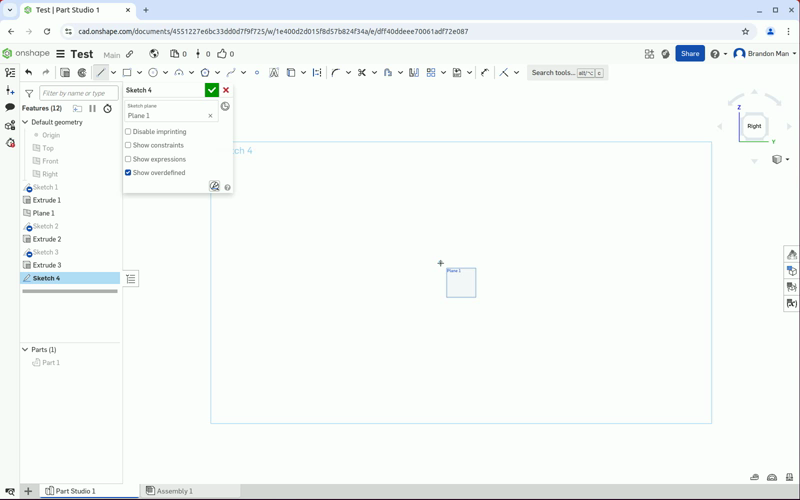
key_down(shift)
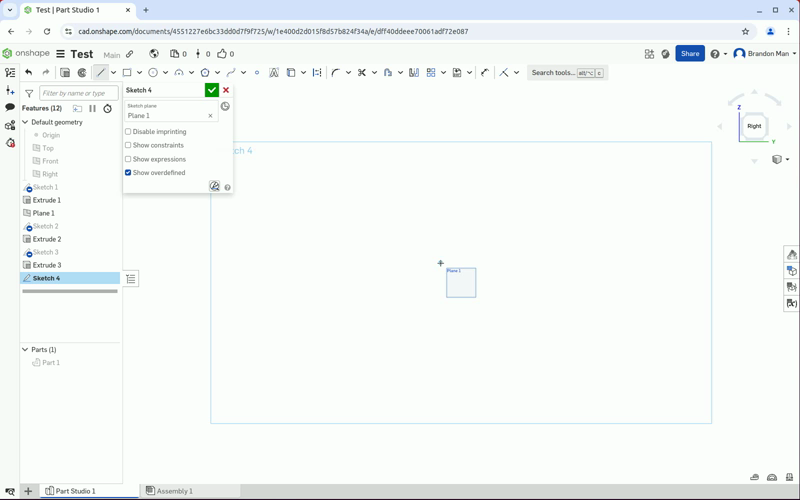
mouse_move(470, 262)
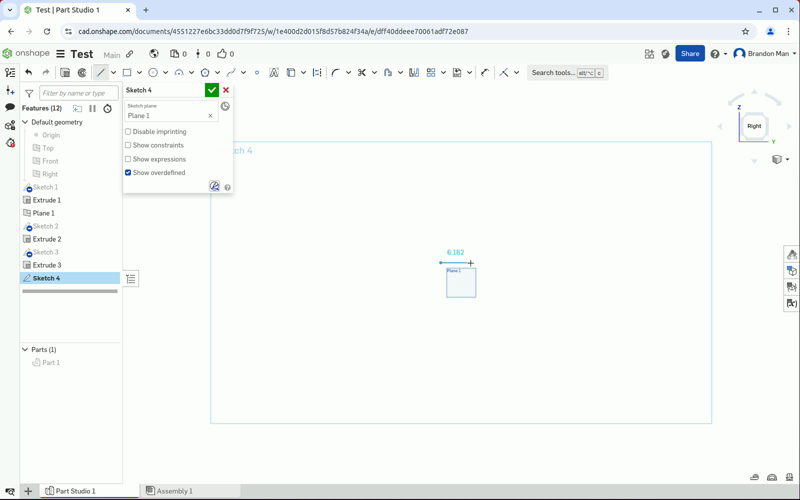
mouse_move(482, 263)
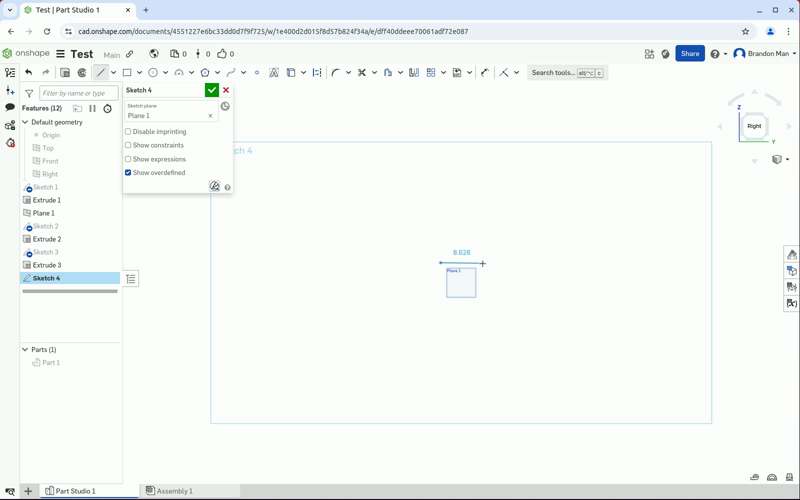
click(482, 263)
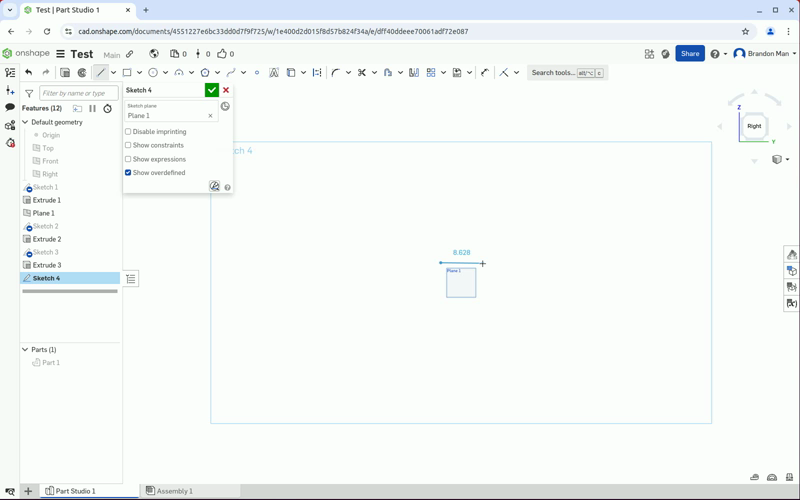
key_up(shift)
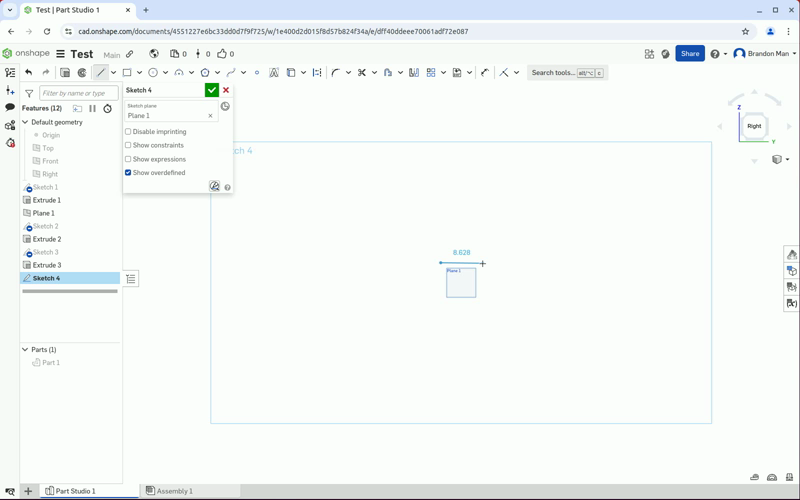
key_down(shift)
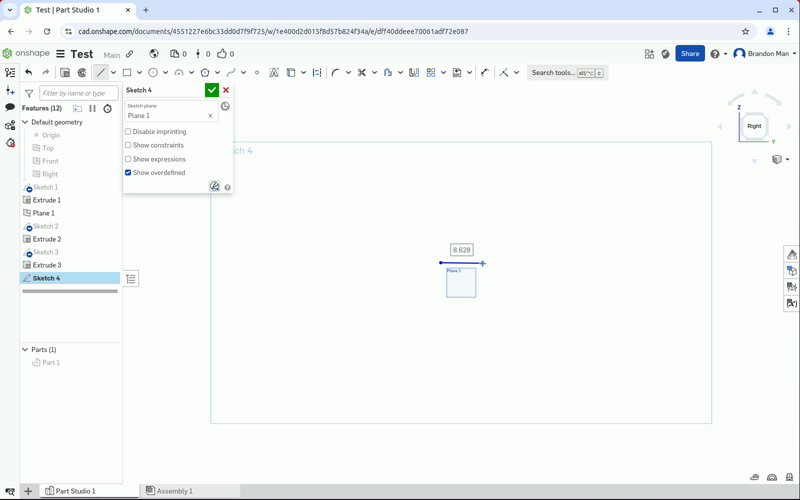
mouse_move(512, 263)
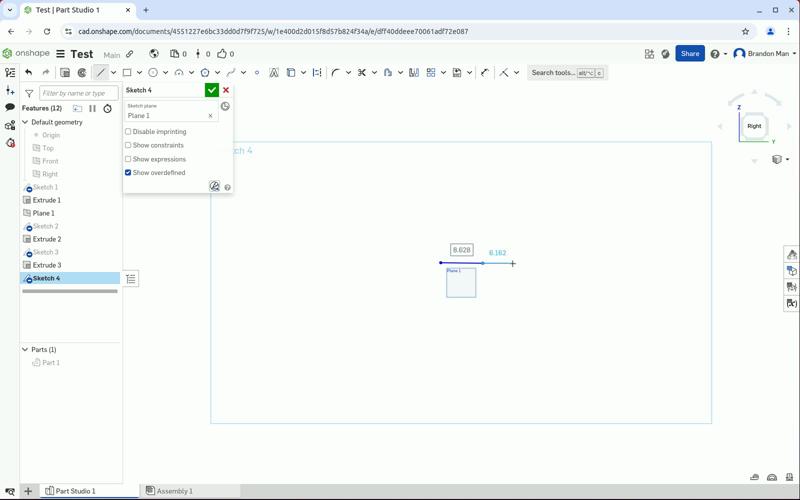
mouse_move(482, 221)
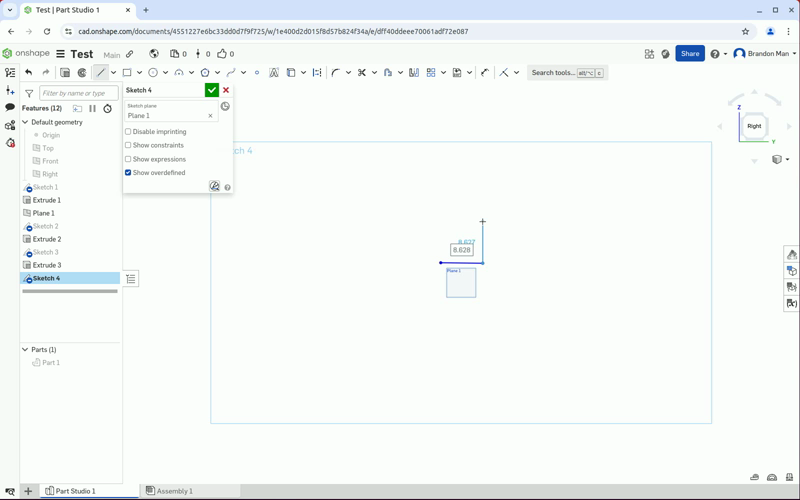
click(482, 221)
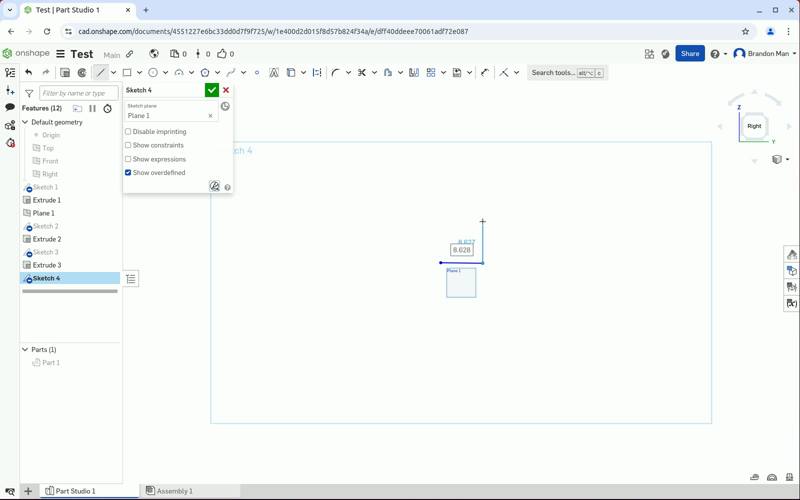
key_up(shift)
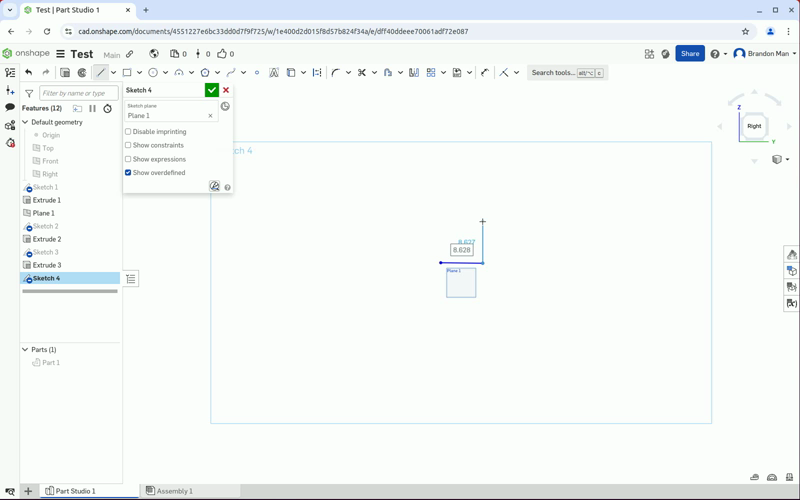
key_down(shift)
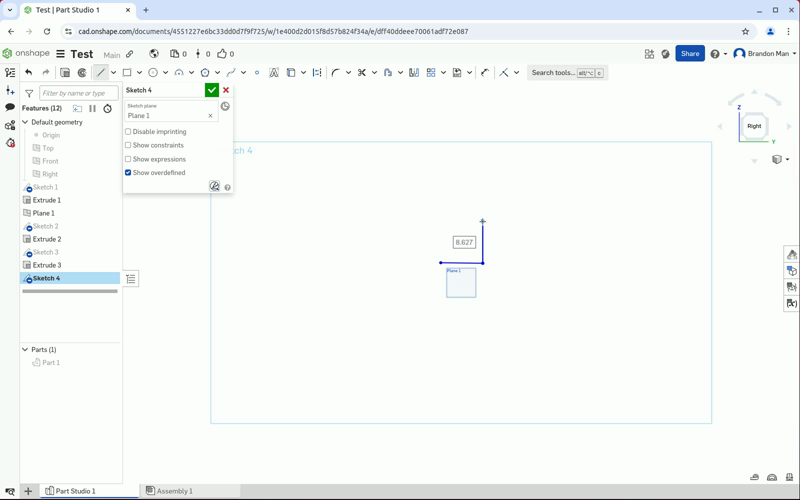
mouse_move(512, 221)
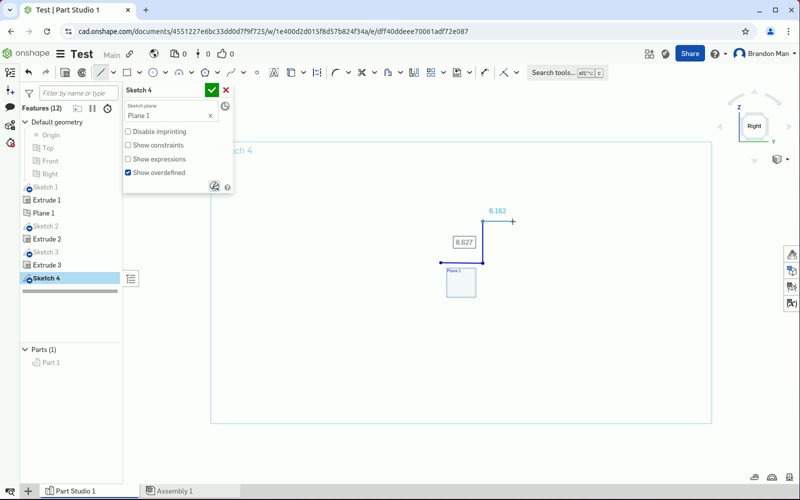
mouse_move(440, 221)
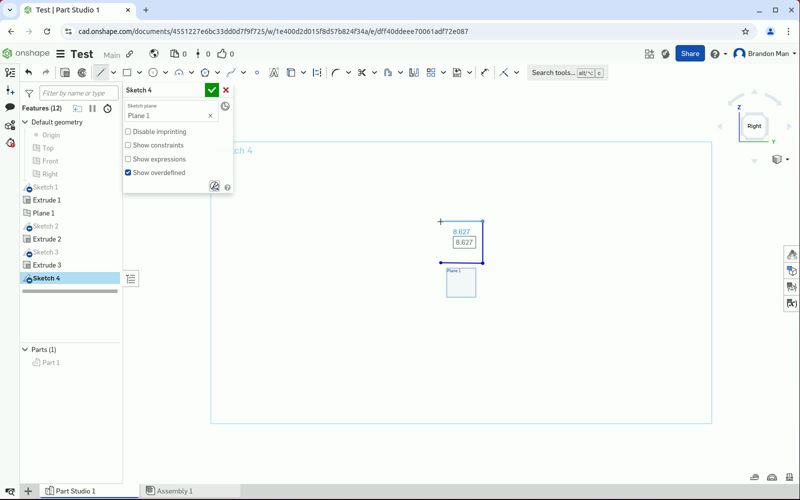
click(440, 221)
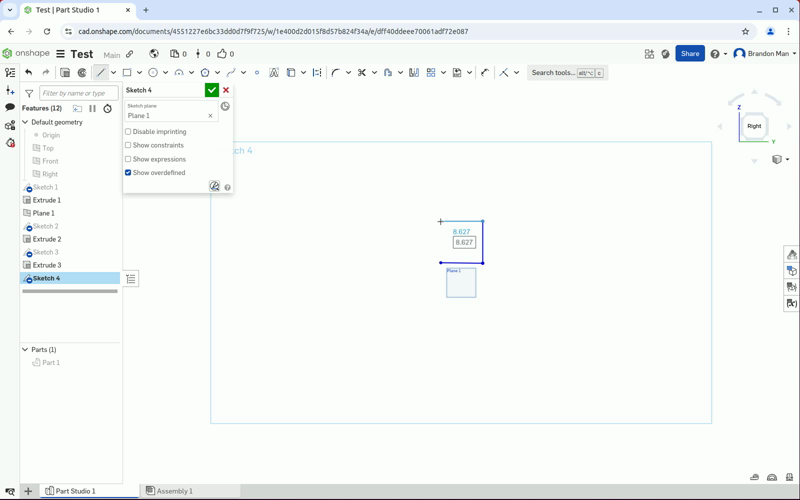
key_up(shift)
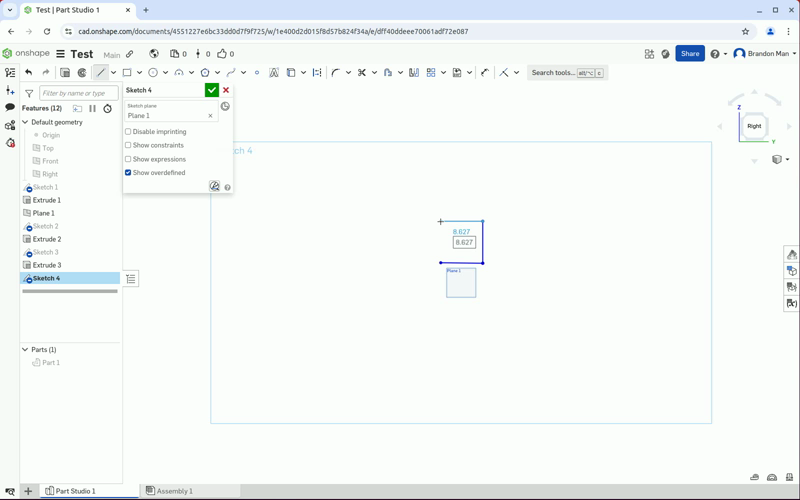
mouse_move(470, 221)
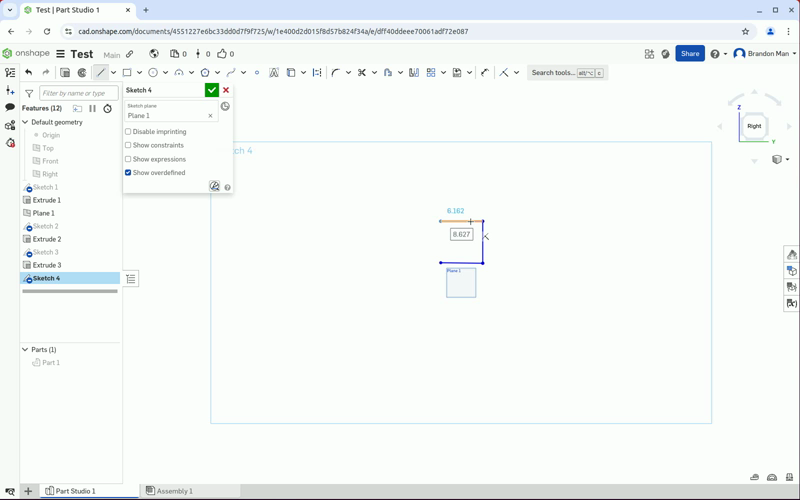
key_down(shift)
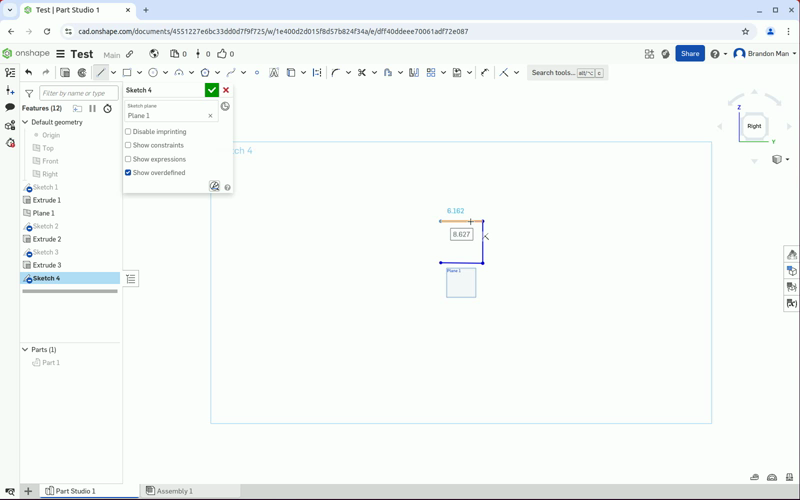
mouse_move(440, 262)
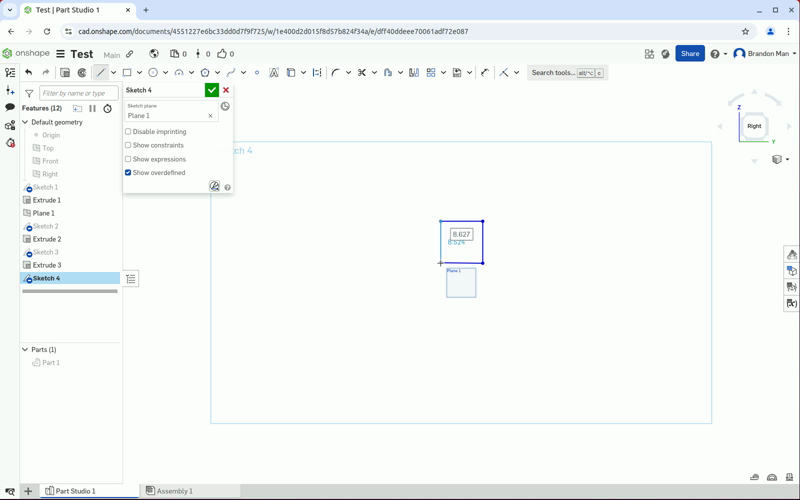
key_up(shift)
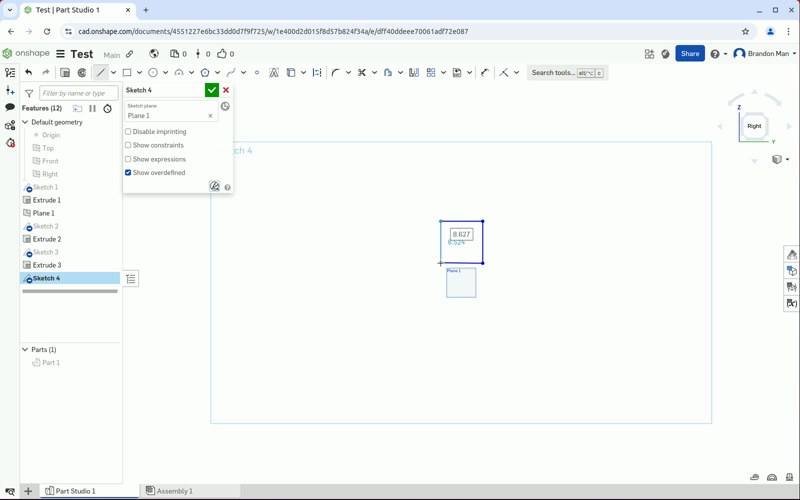
click(440, 262)
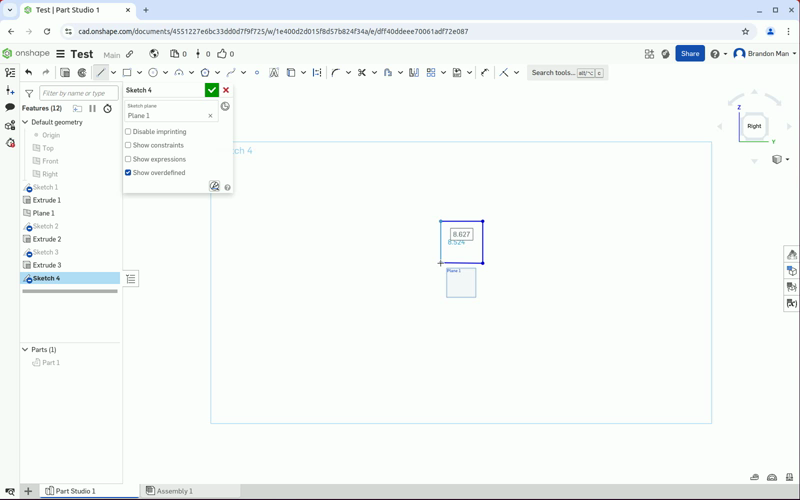
key(esc)
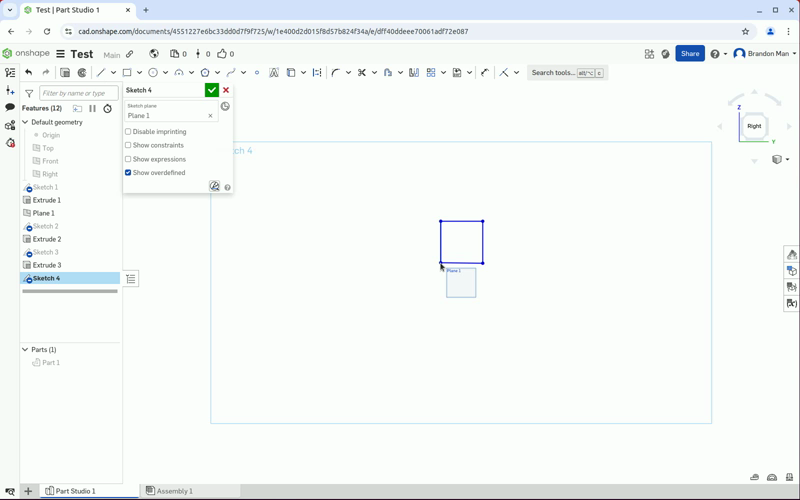
mouse_move(464, 240)
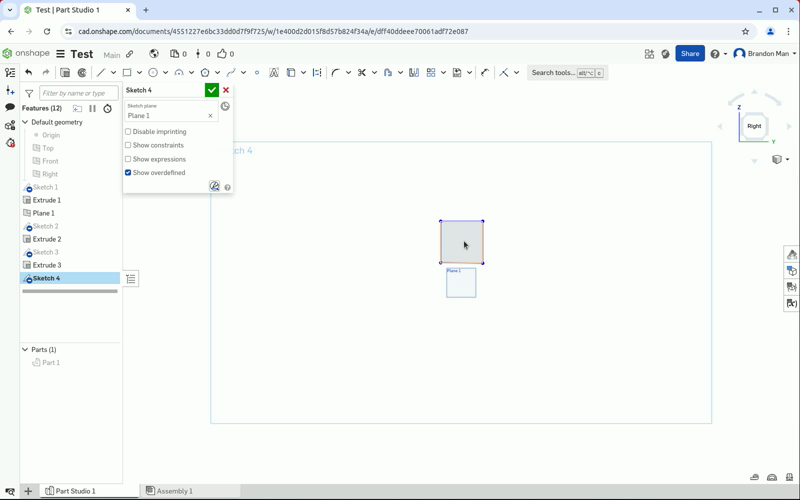
scroll(6)
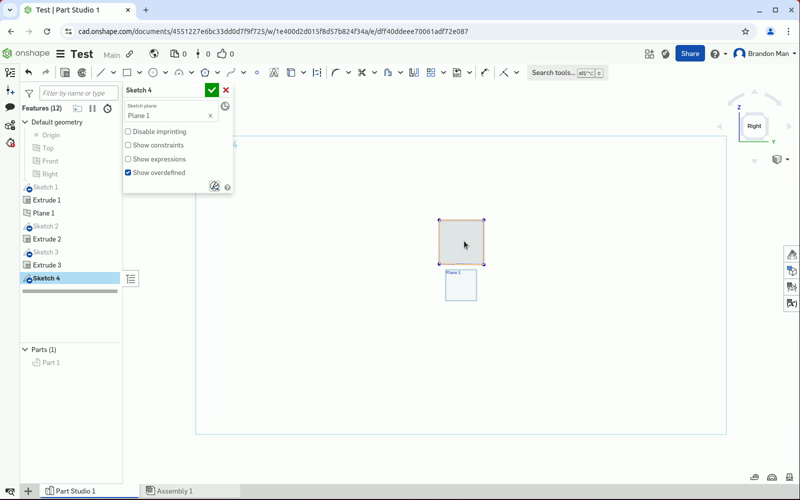
scroll(6)
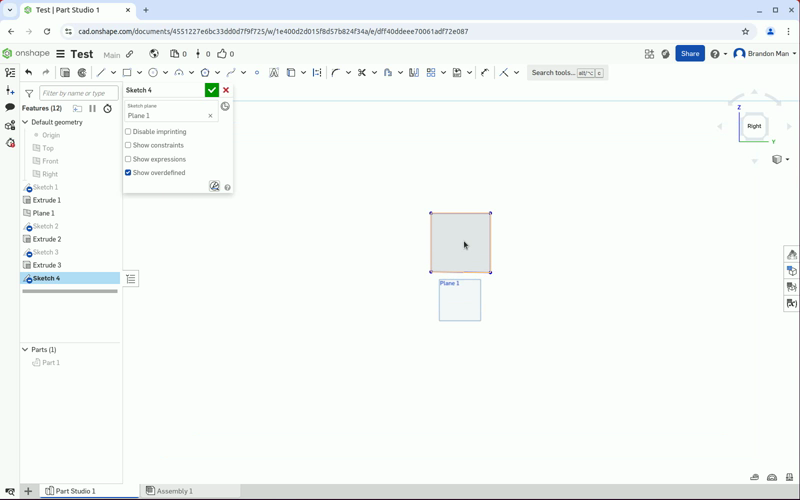
scroll(6)
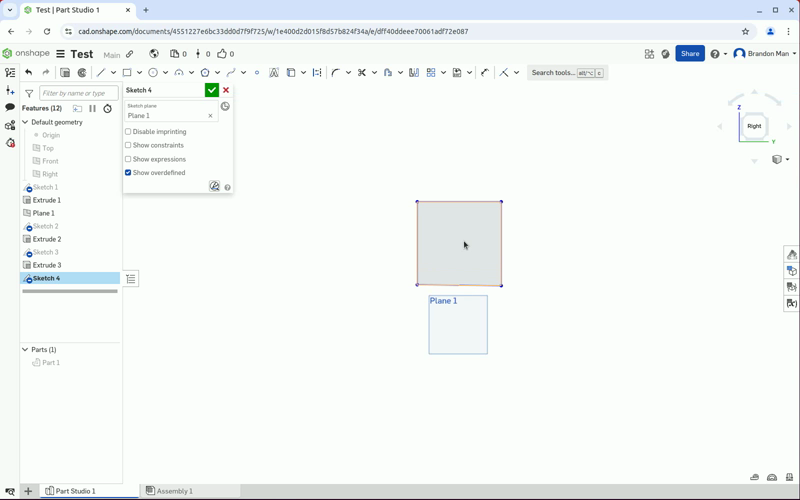
scroll(6)
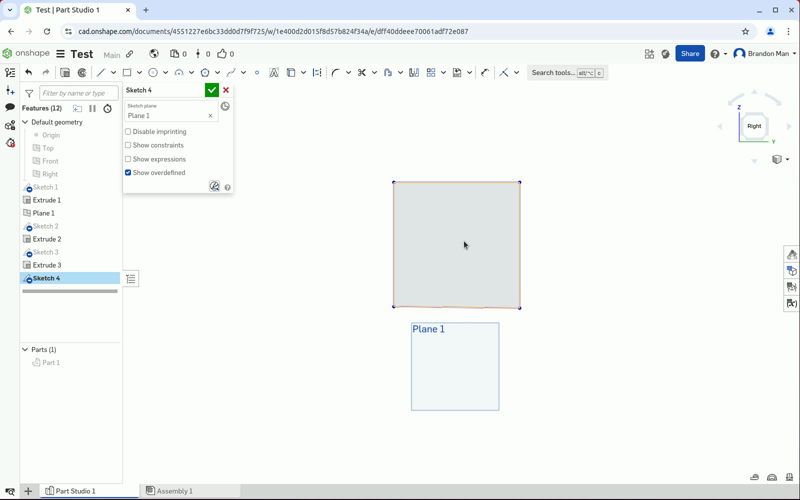
scroll(6)
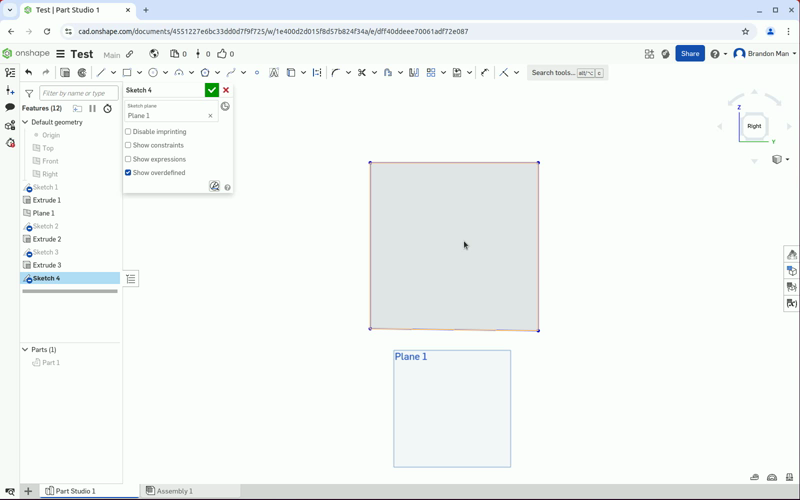
scroll(6)
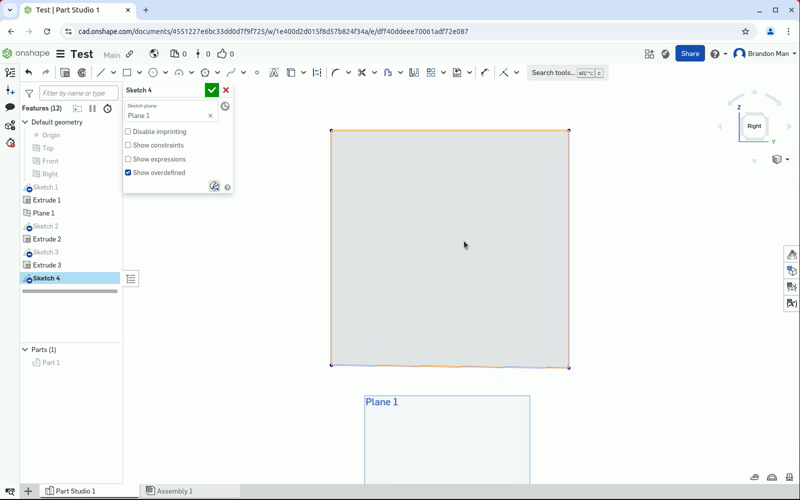
scroll(6)
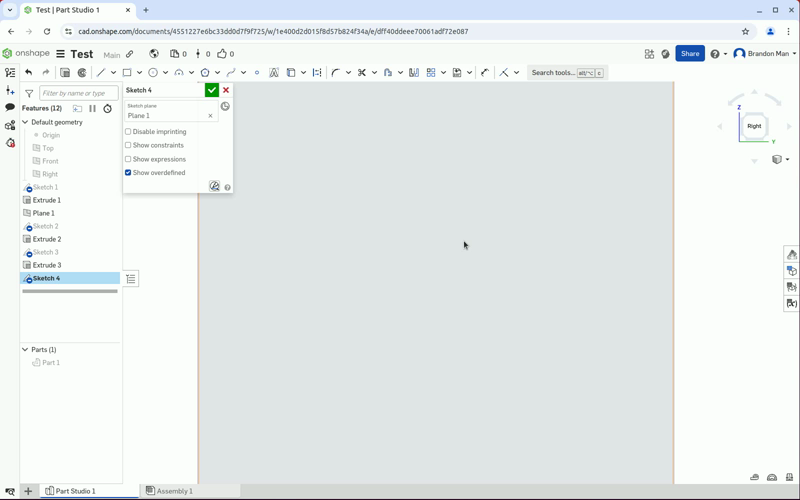
click(464, 240)
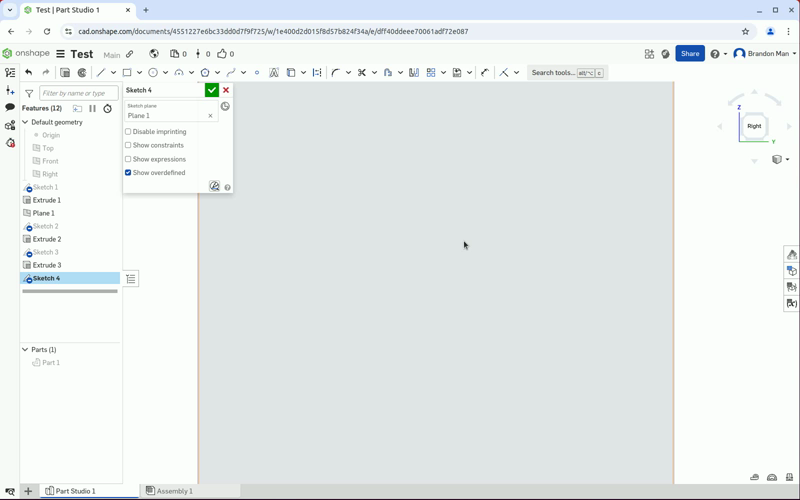
scroll(-6)
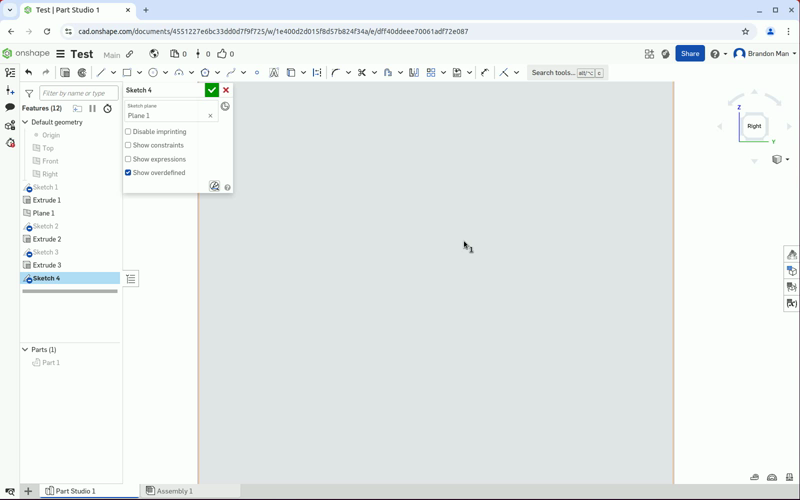
scroll(-6)
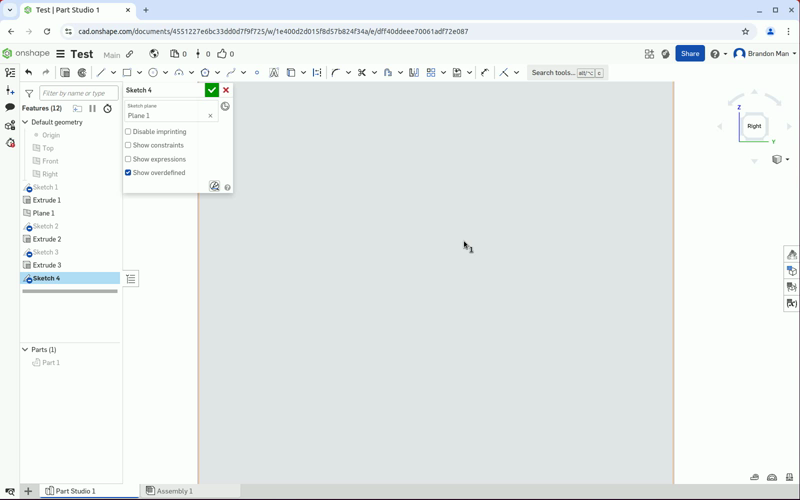
scroll(-6)
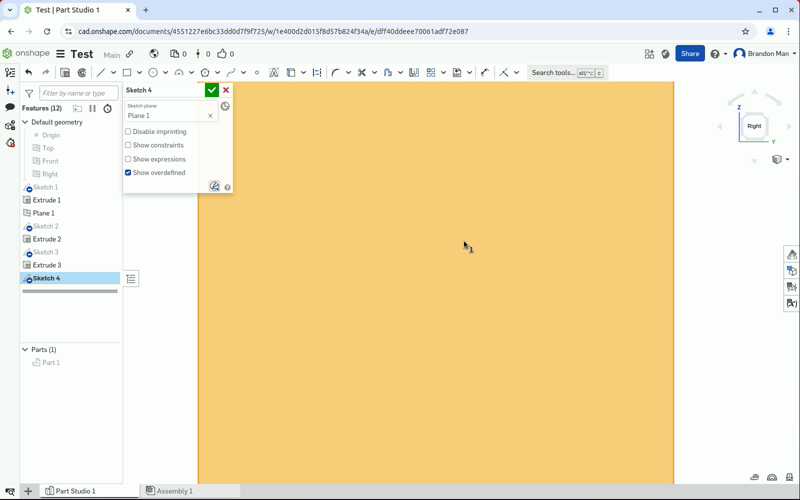
scroll(-6)
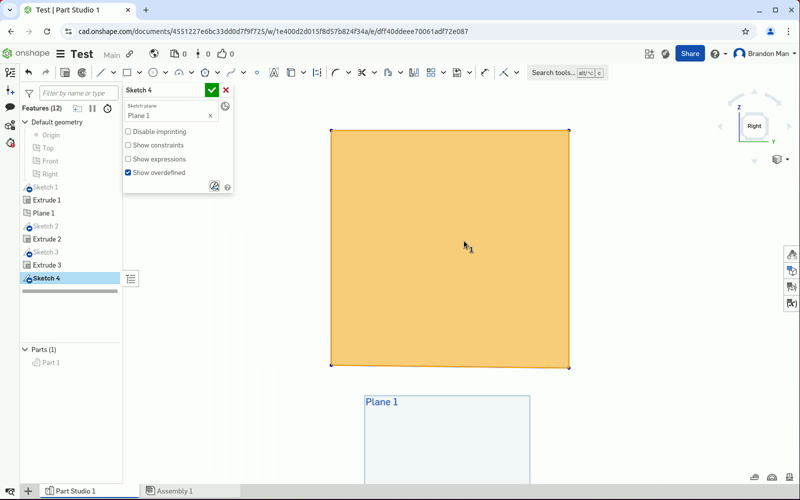
scroll(-6)
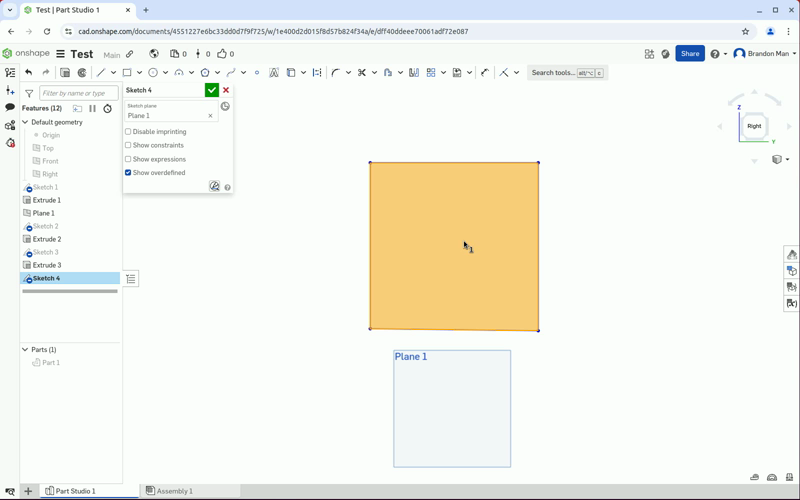
scroll(-6)
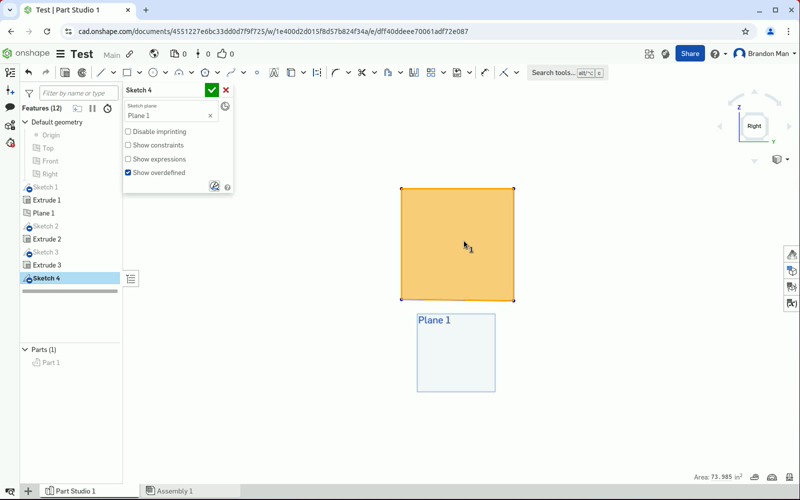
scroll(-6)
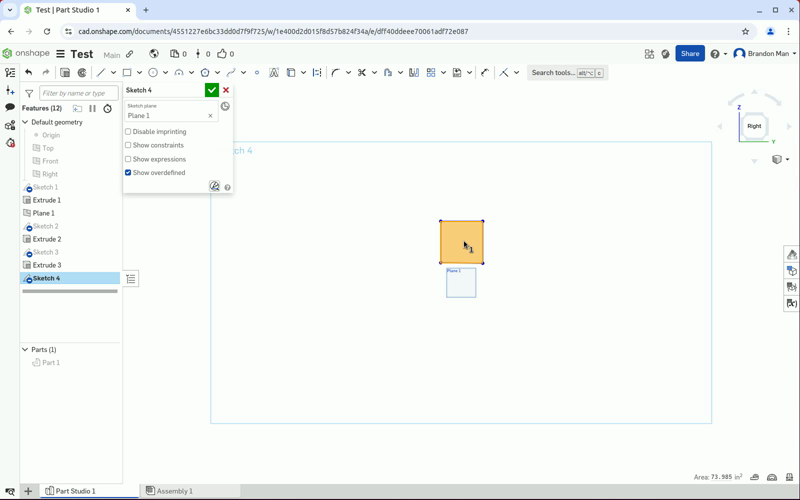
mouse_move(73, 352)
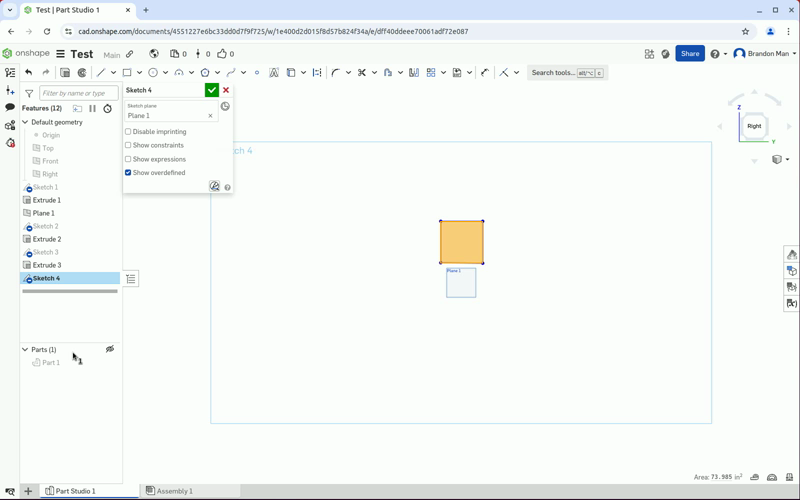
key(shift+y)
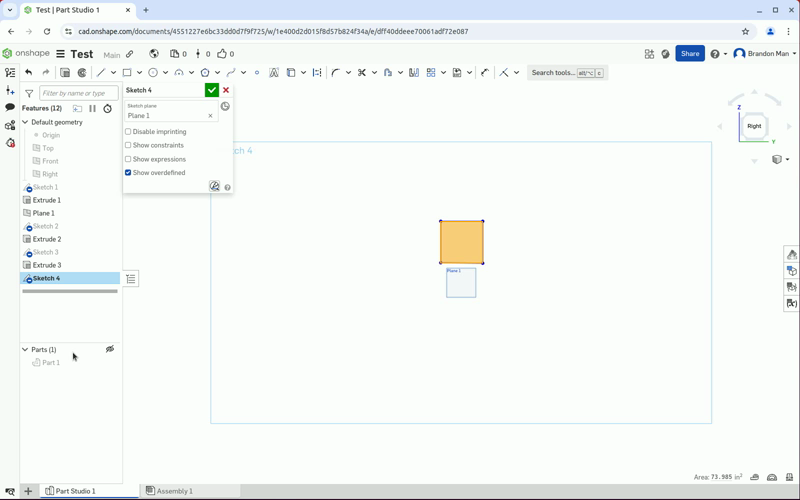
key(shift+e)
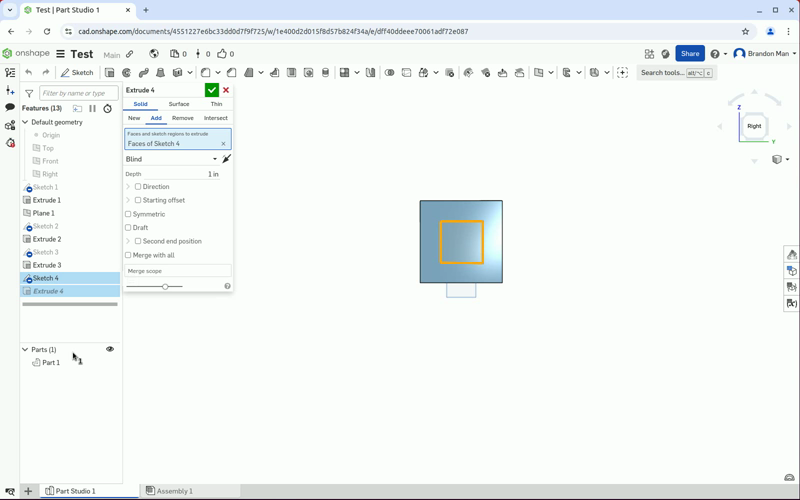
mouse_move(143, 106)
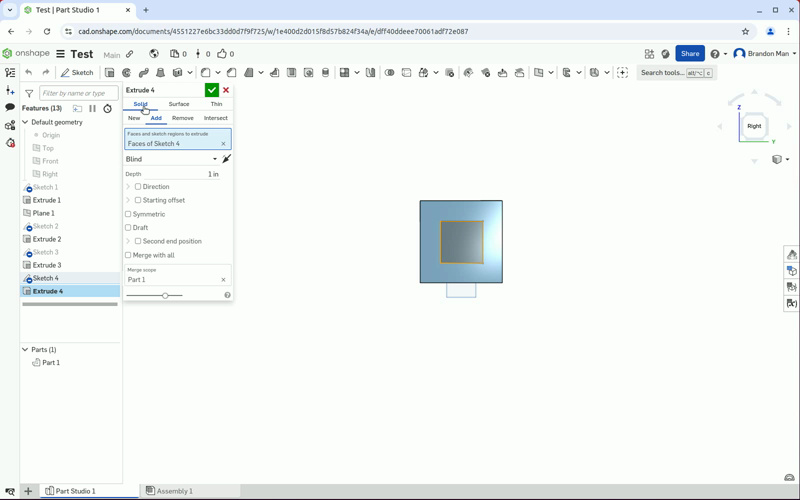
click(143, 106)
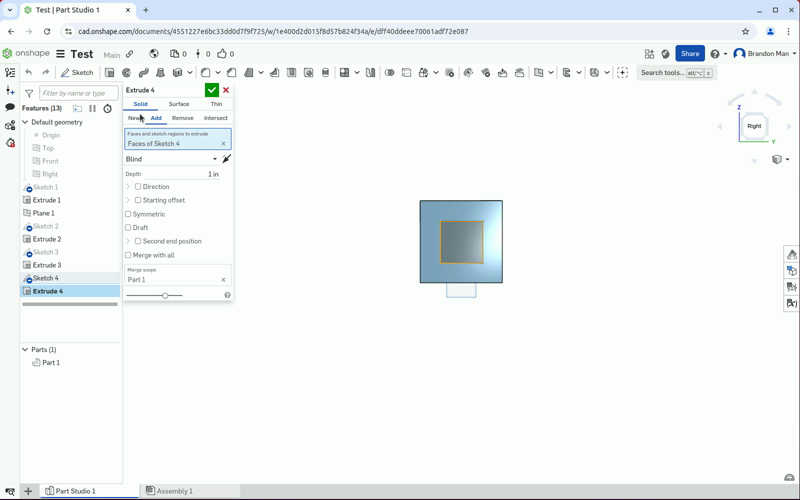
mouse_move(137, 120)
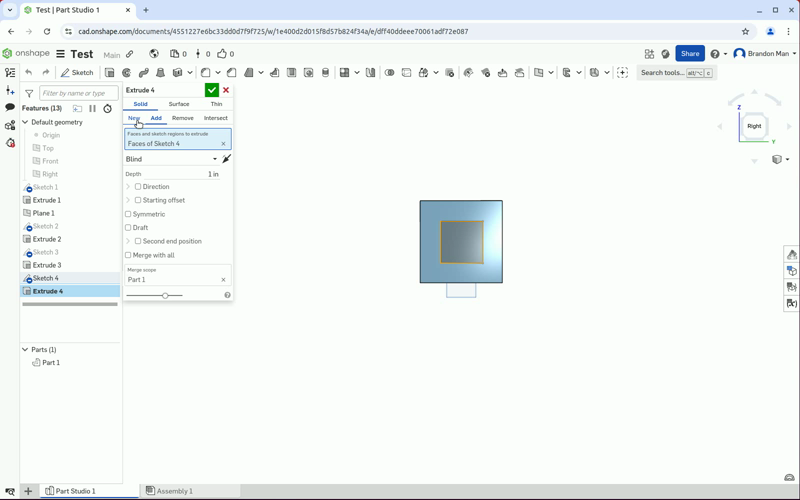
click(137, 120)
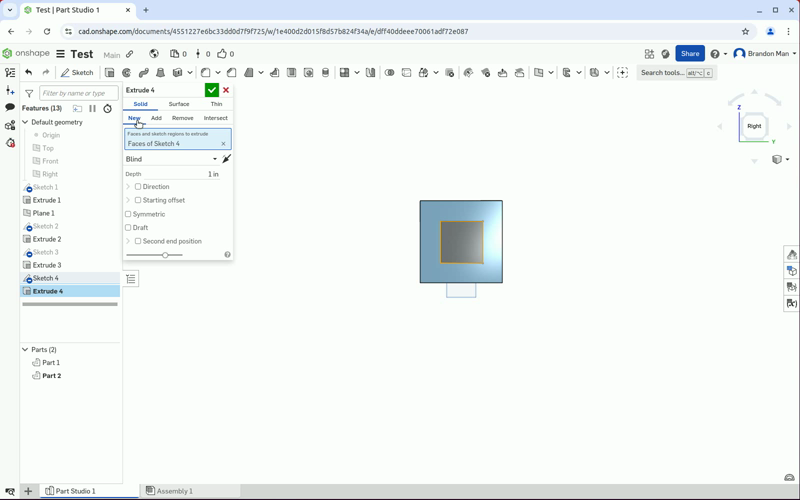
key(tab, 4)
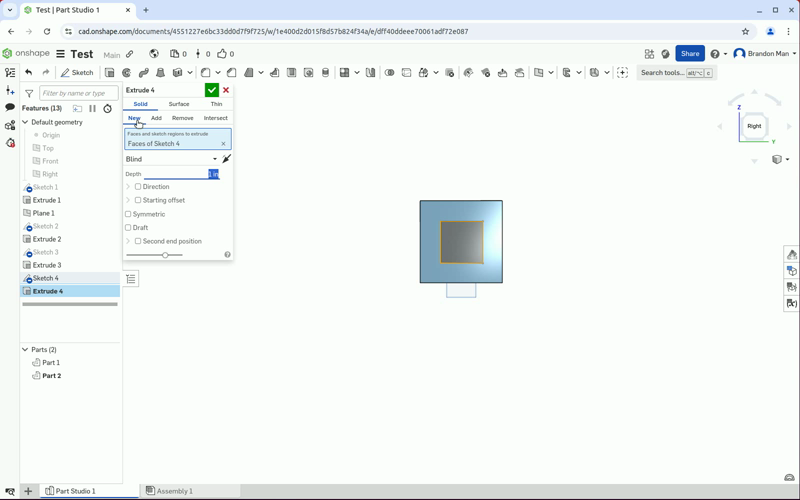
text(8.425)
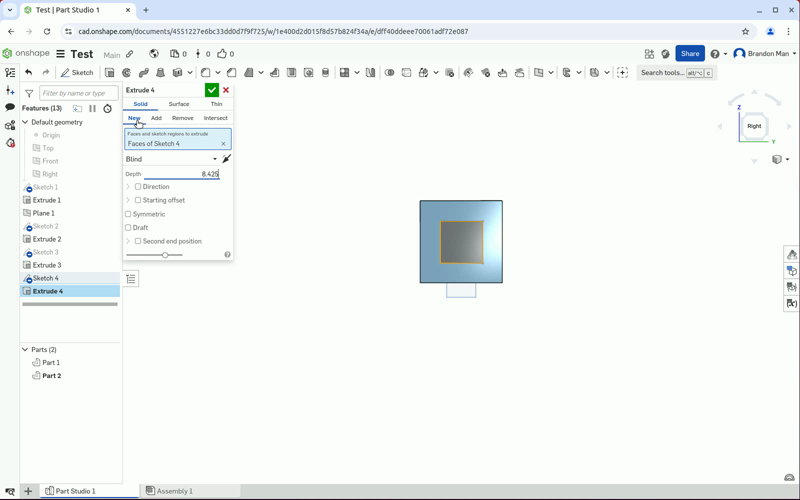
key(enter)
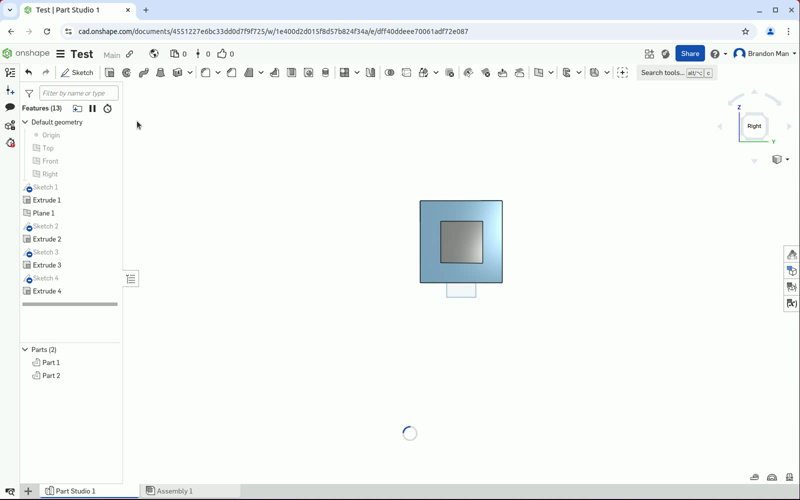
key(shift+h)
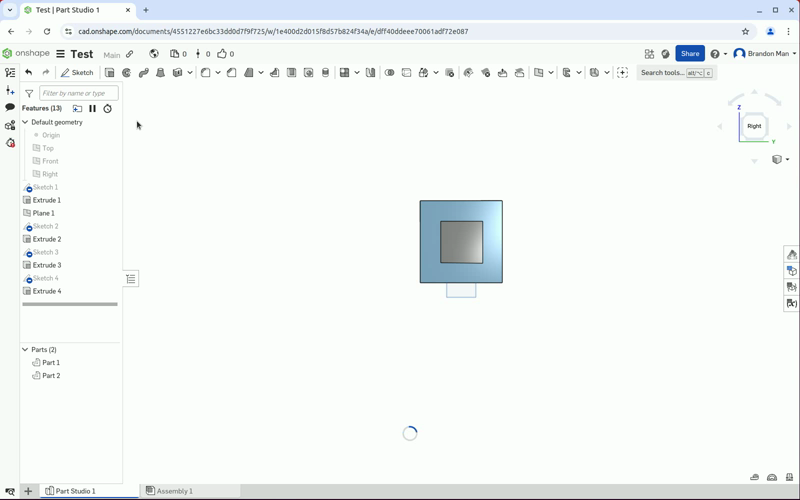
key(shift+h)
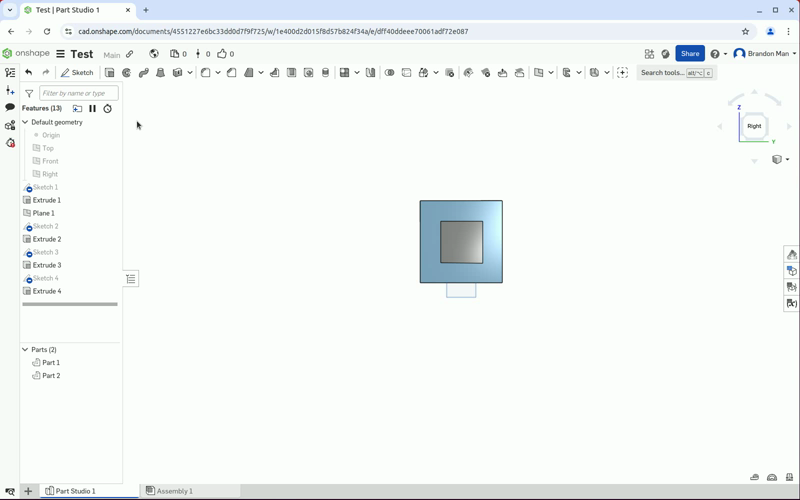
mouse_move(73, 189)
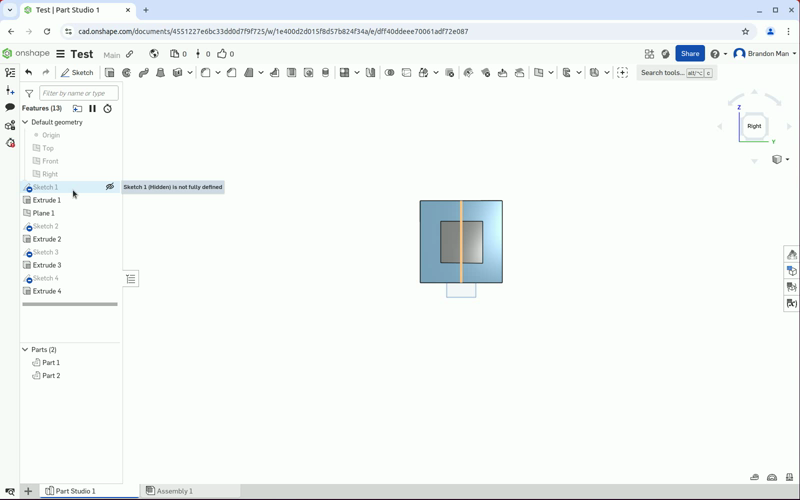
click(73, 189)
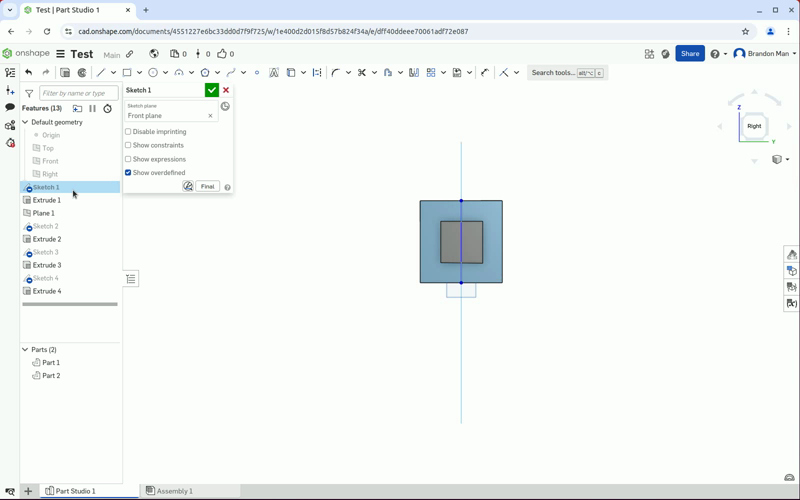
mouse_move(229, 92)
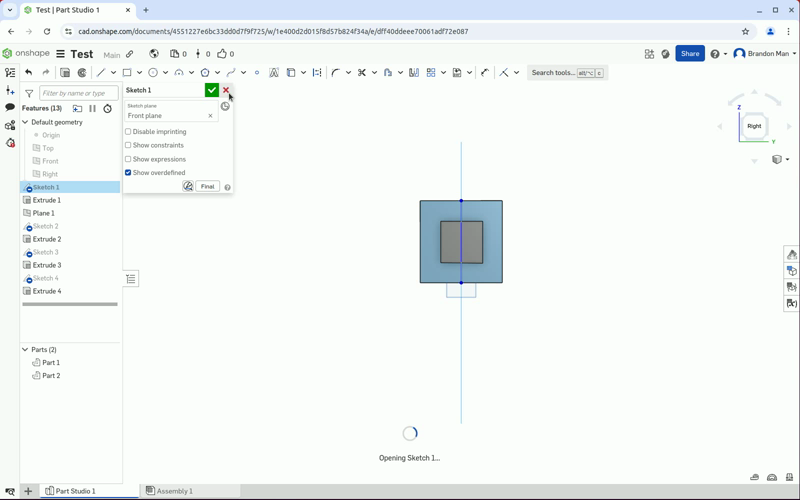
click(229, 92)
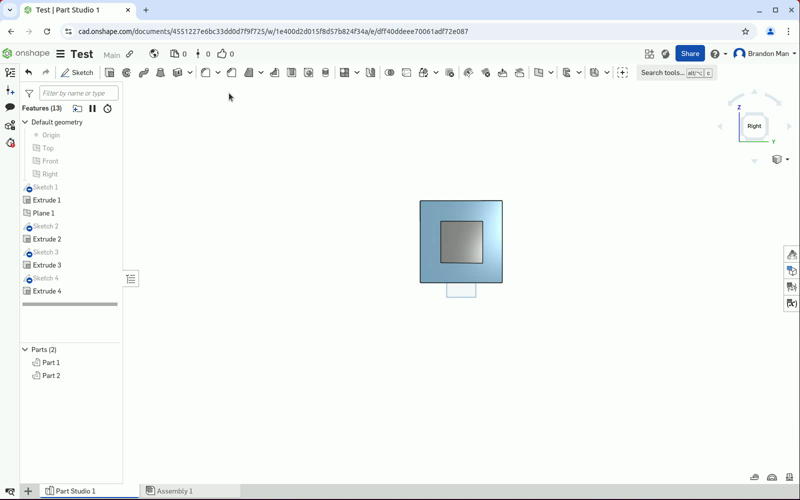
mouse_move(73, 352)
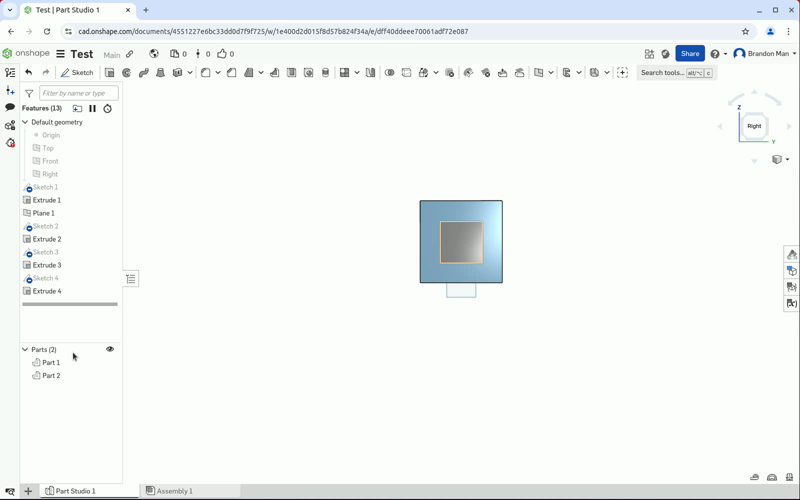
key(y)
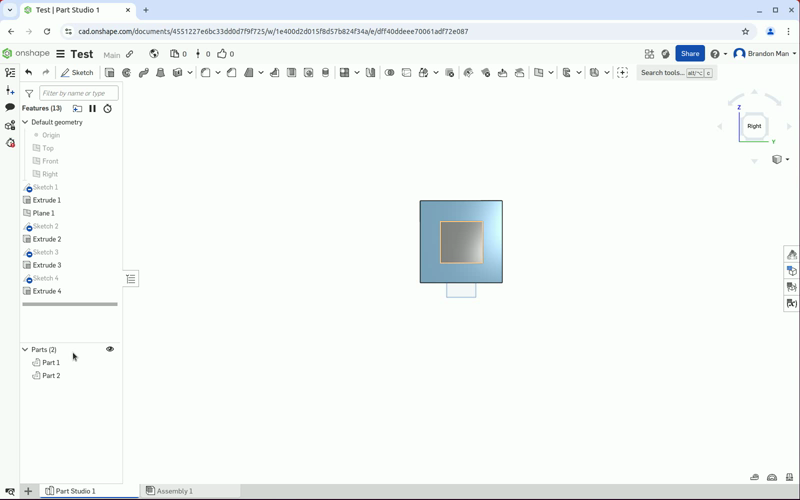
key(shift+p)
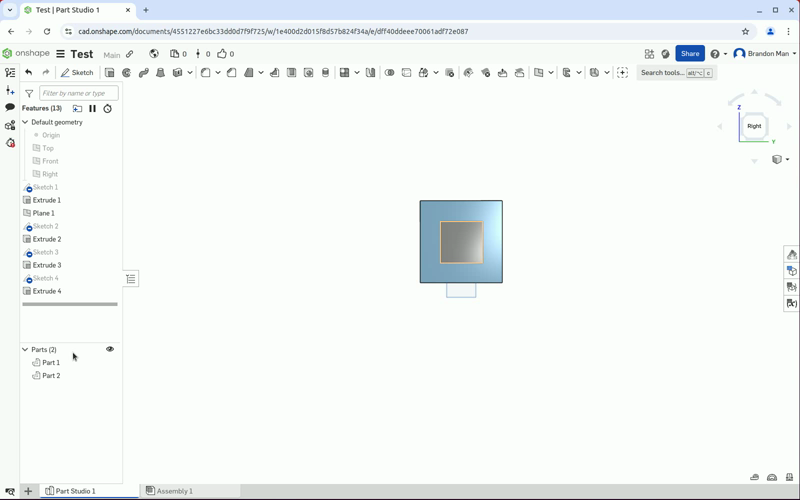
key(space)
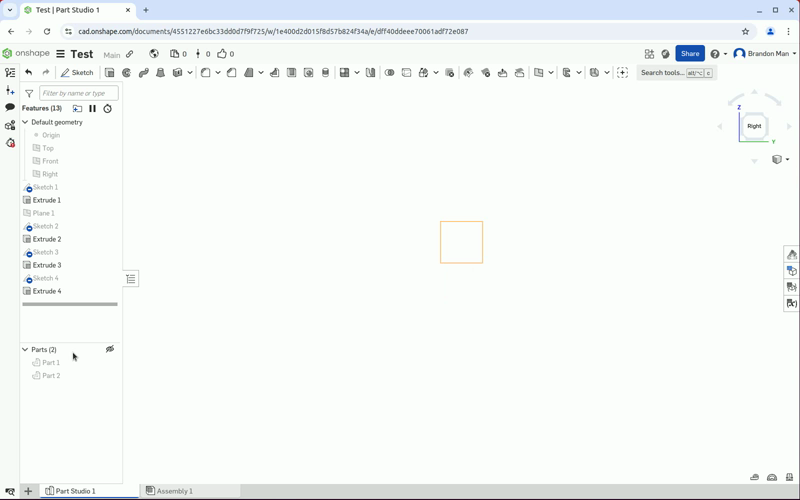
key_down(shift)
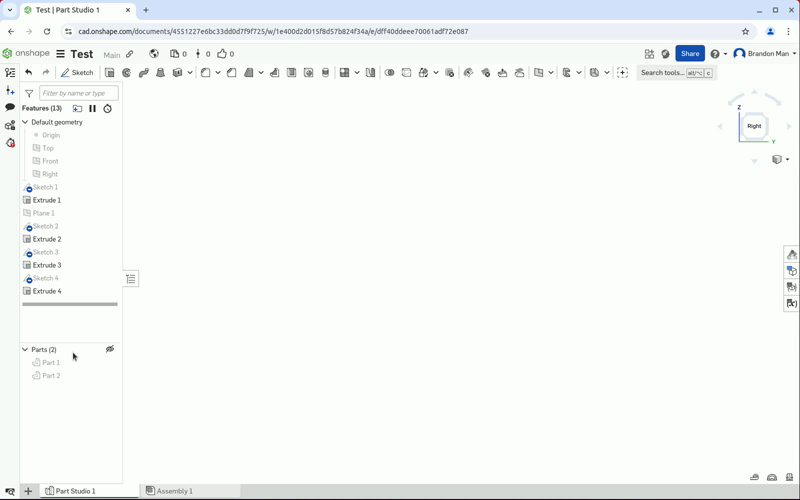
key(right)
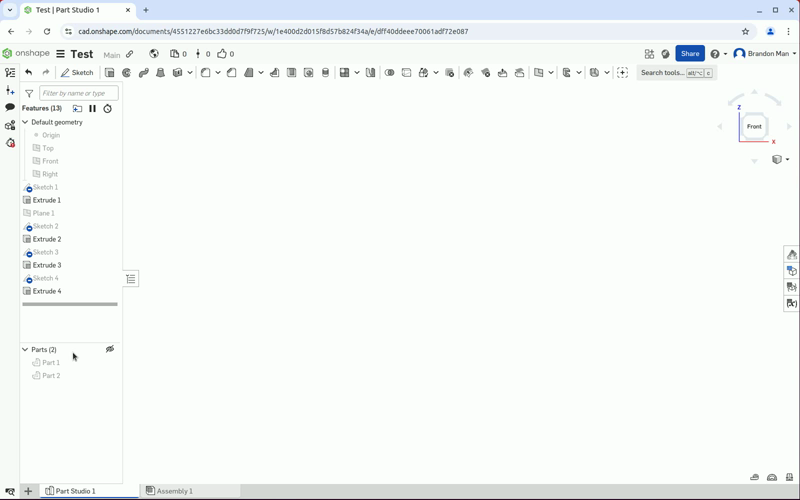
key_up(shift)
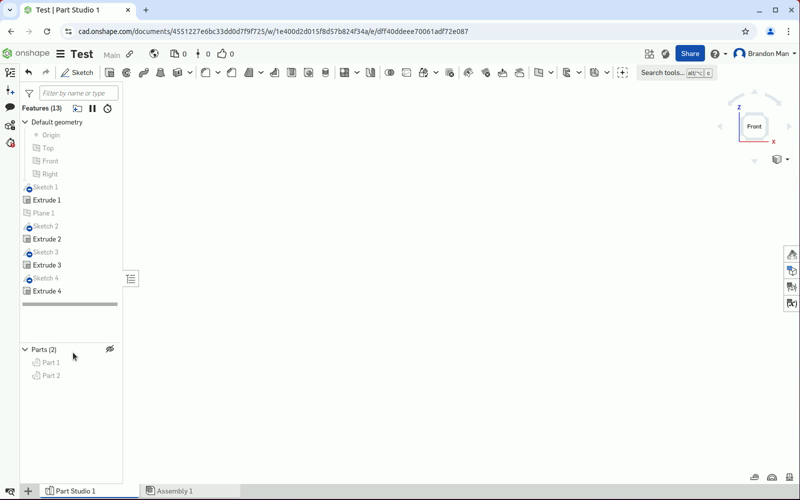
mouse_move(73, 352)
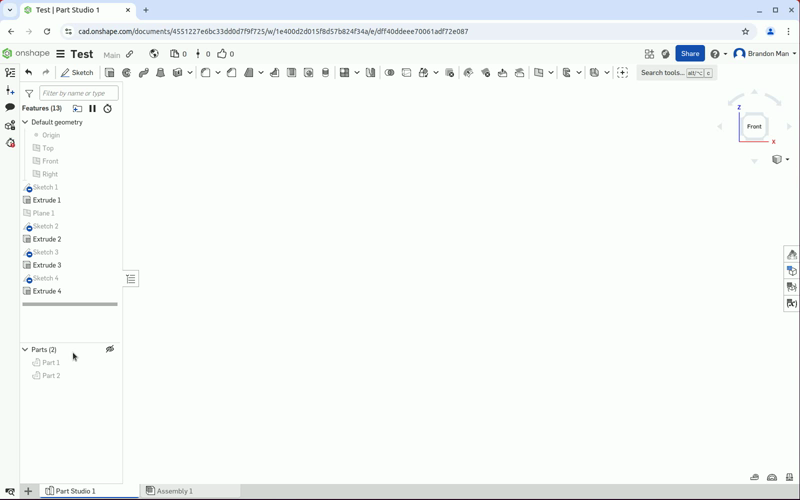
key(shift+y)
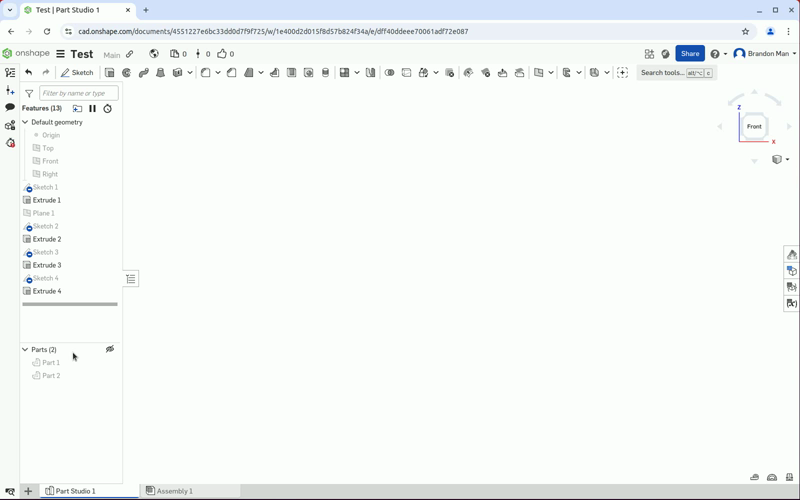
key(shift+s)
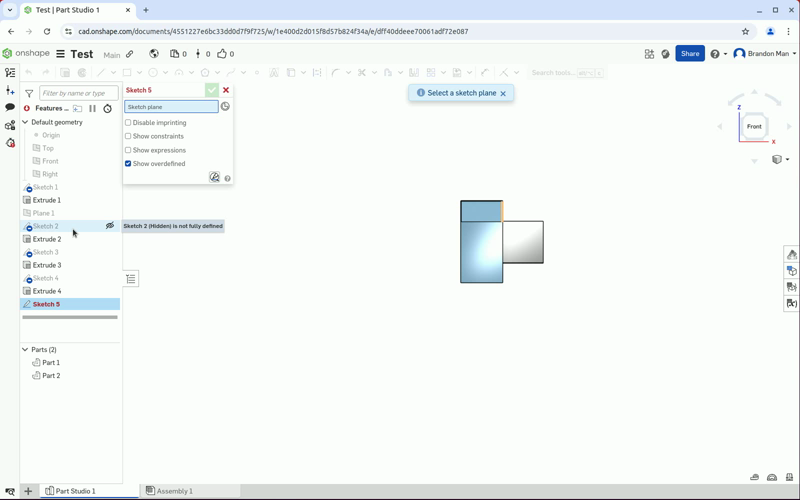
scroll(3)
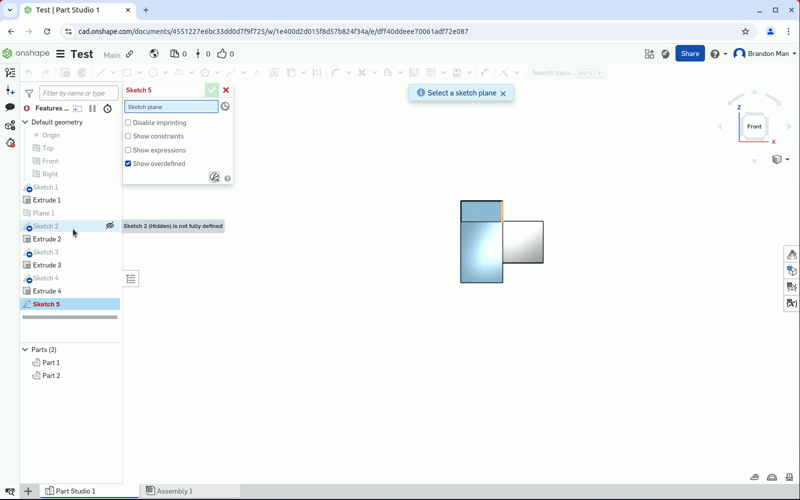
mouse_move(73, 163)
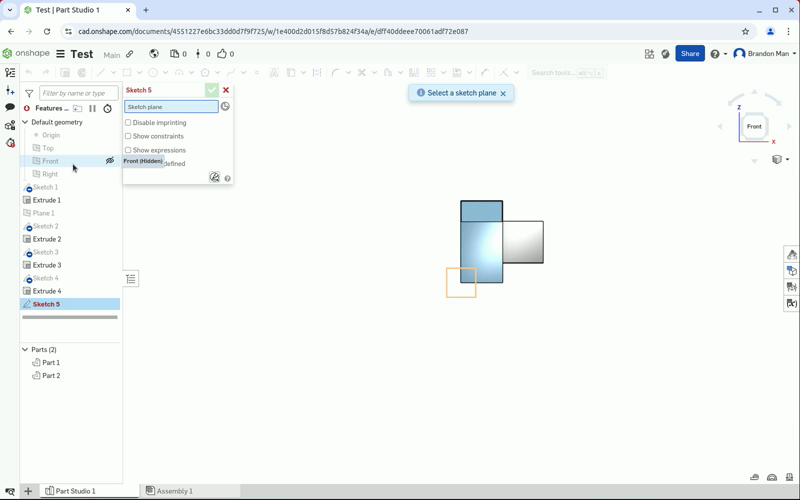
click(73, 163)
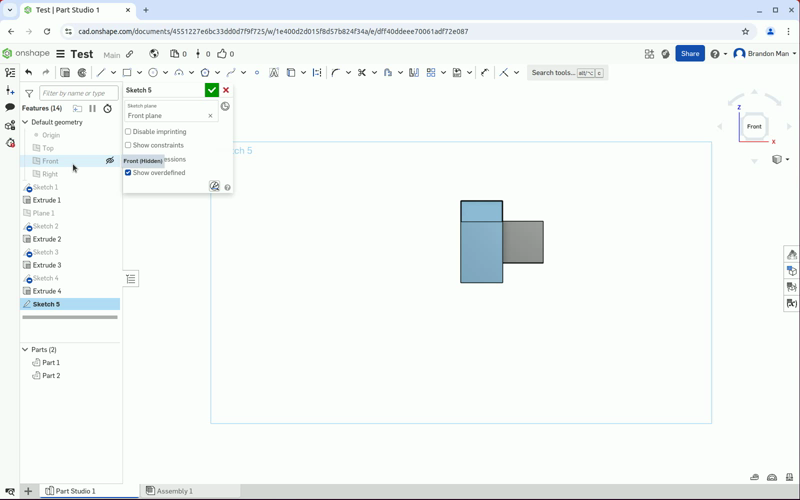
mouse_move(73, 352)
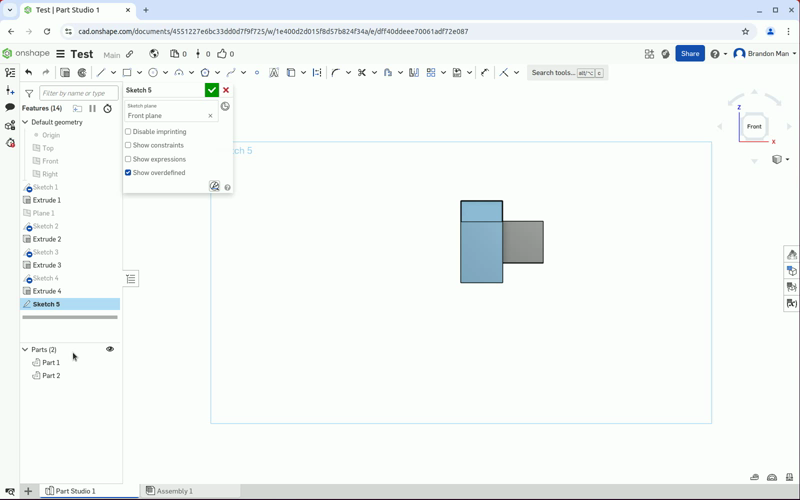
key(y)
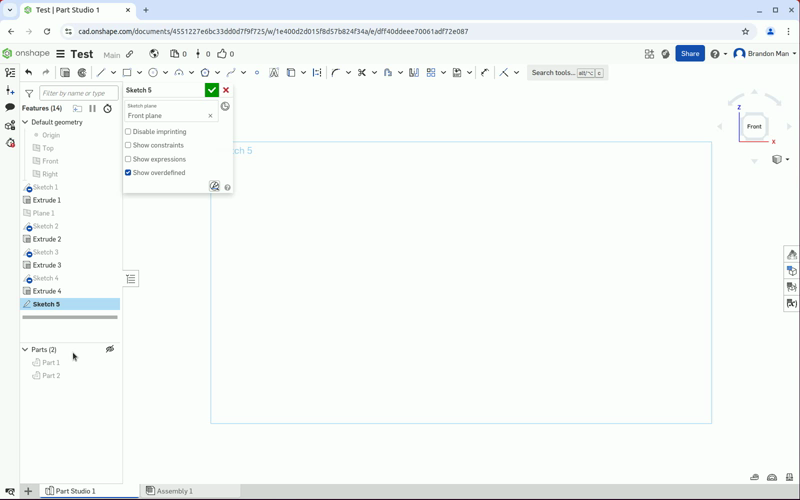
key(c)
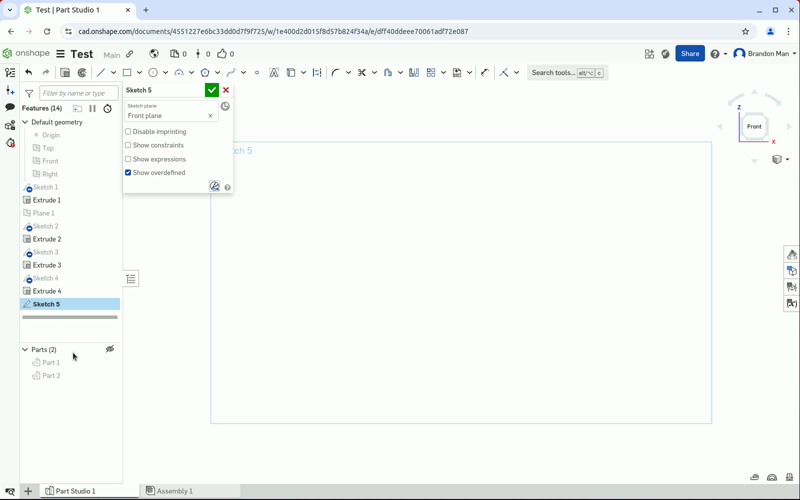
key_down(shift)
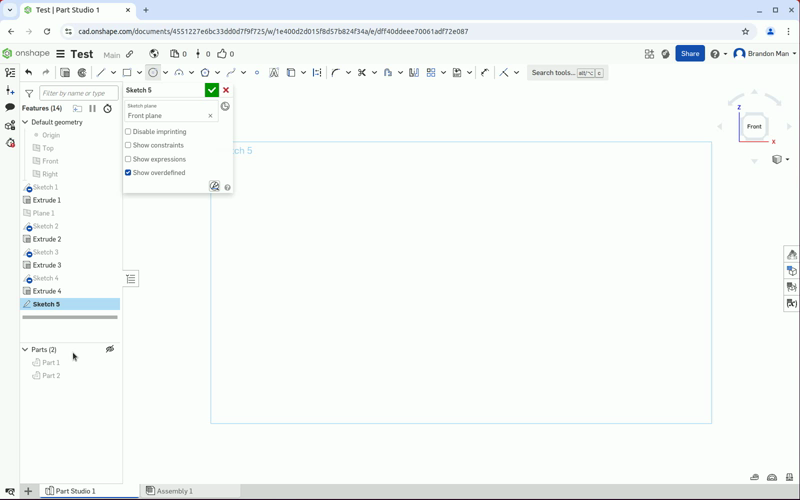
mouse_move(543, 252)
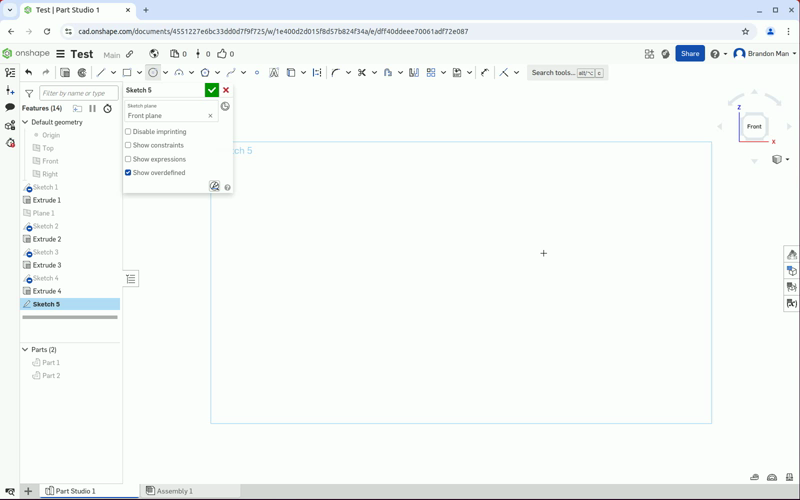
click(543, 252)
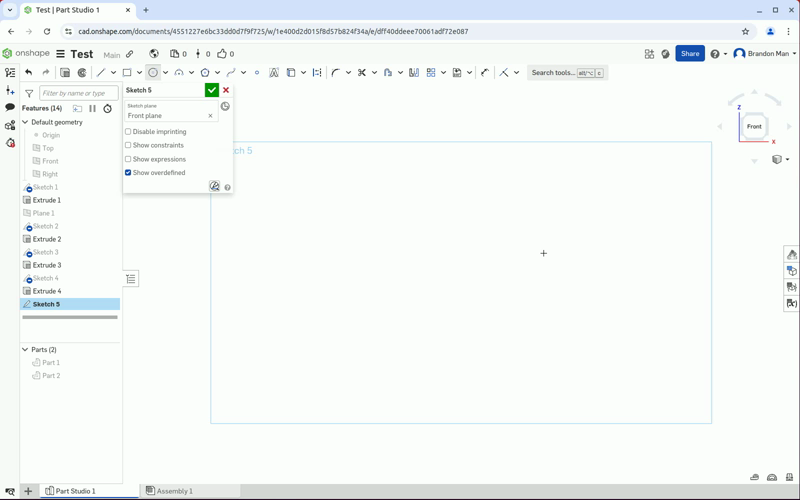
key_up(shift)
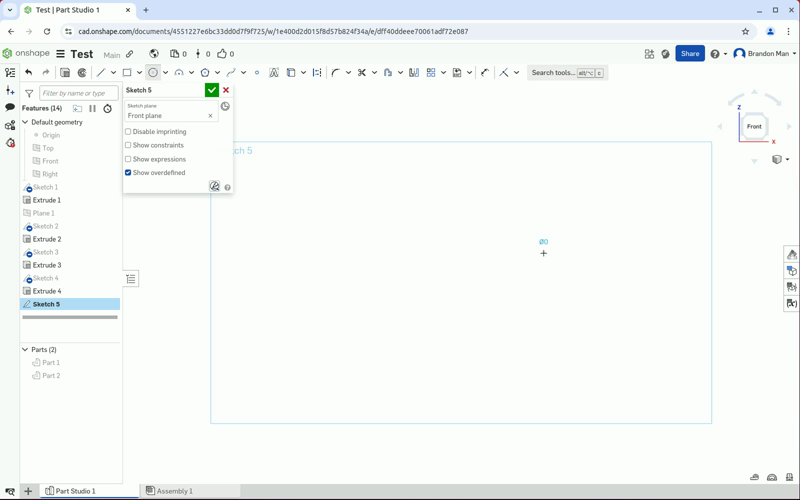
mouse_move(574, 252)
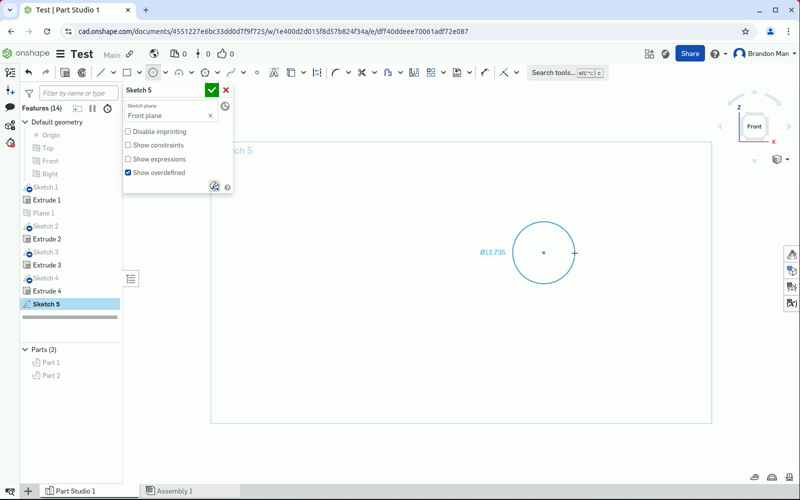
click(574, 252)
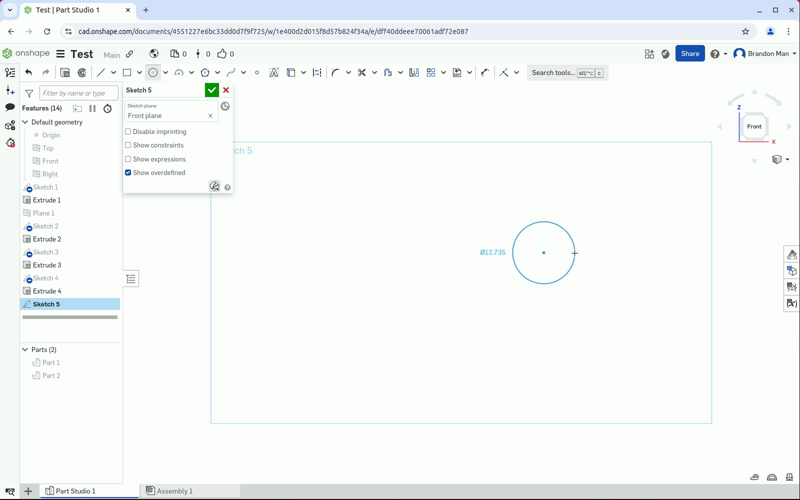
key(esc)
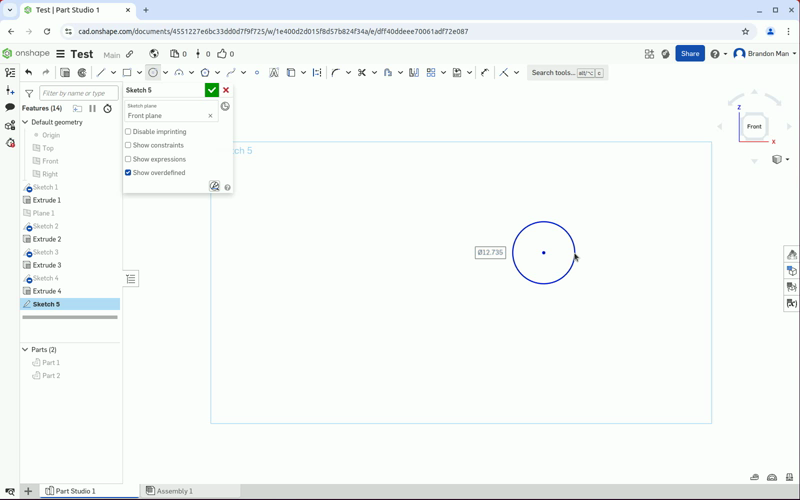
mouse_move(567, 261)
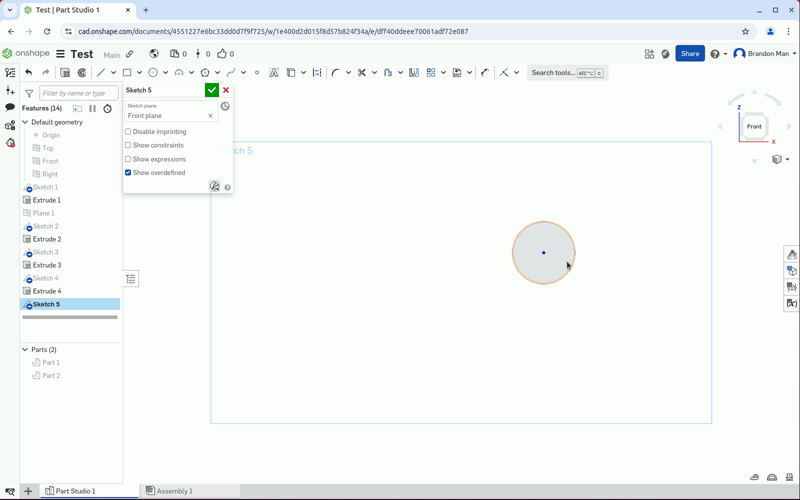
click(567, 261)
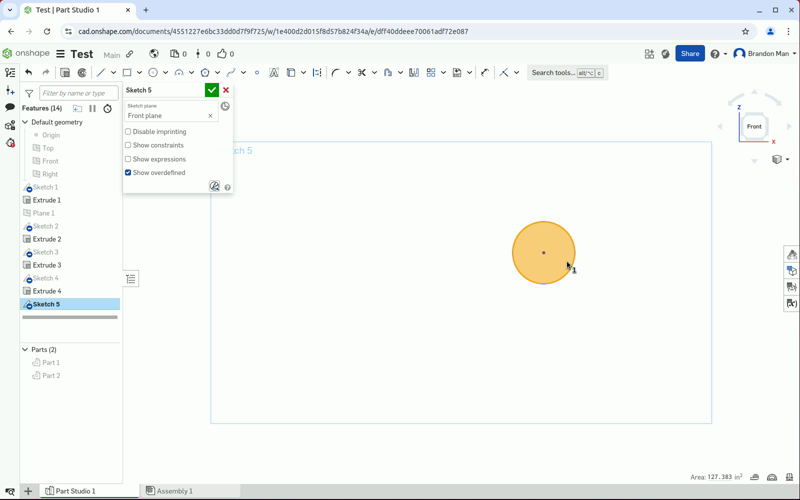
mouse_move(73, 352)
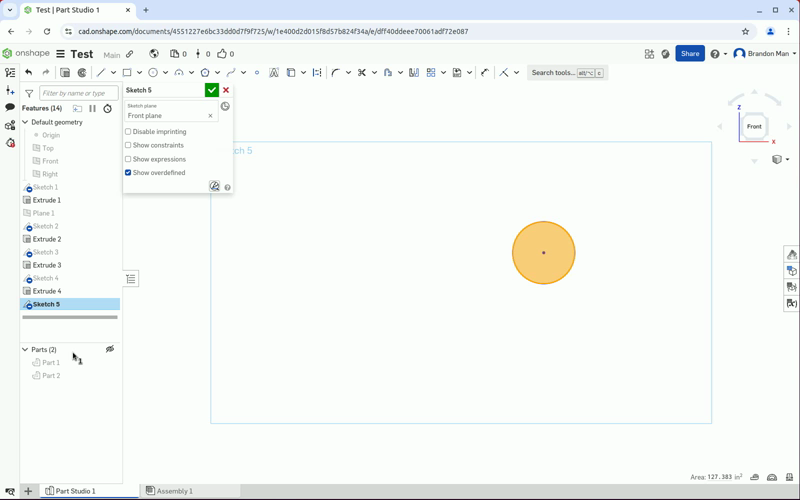
key(shift+y)
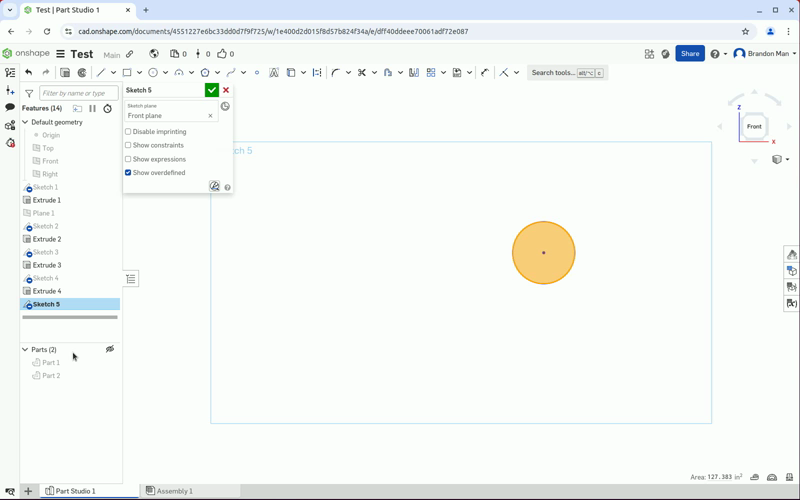
key(shift+e)
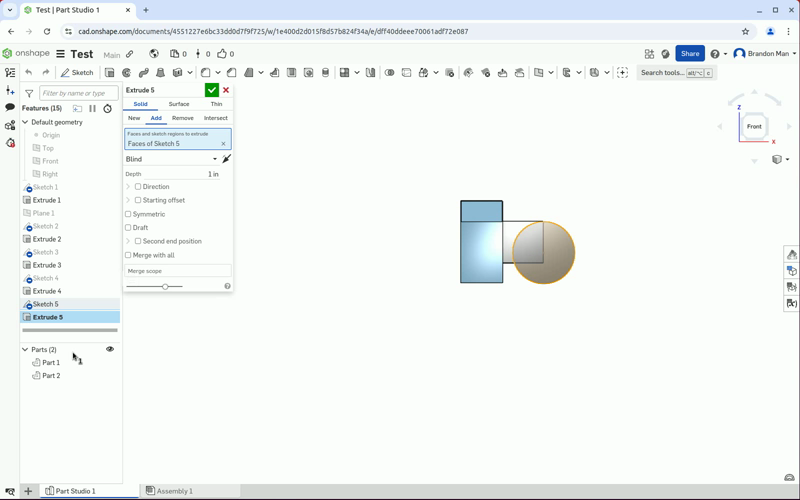
mouse_move(143, 106)
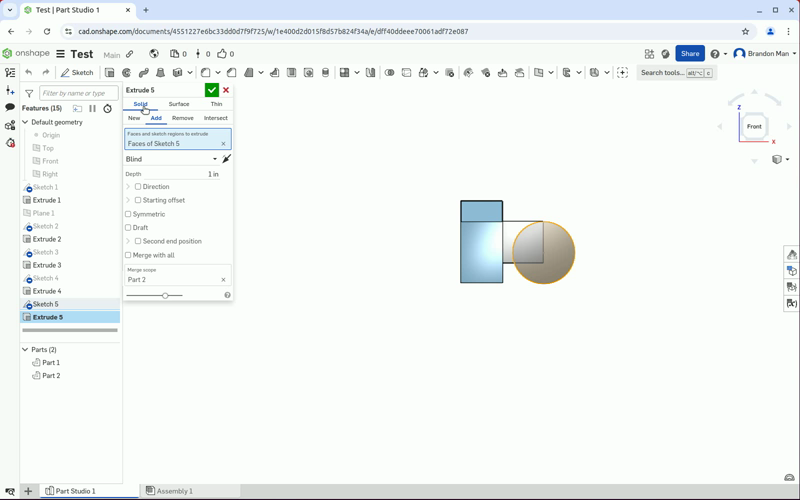
click(143, 106)
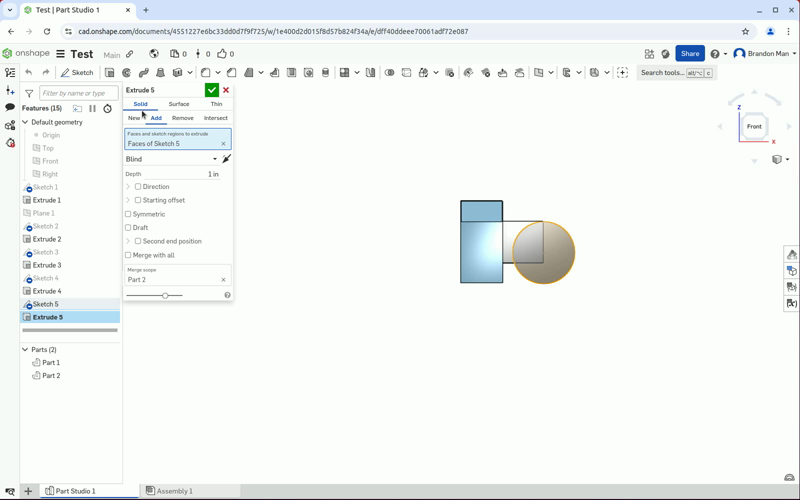
mouse_move(137, 120)
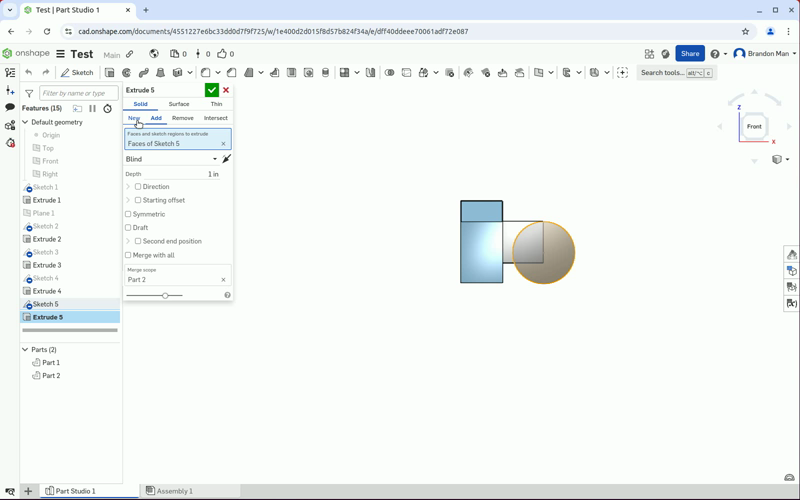
click(137, 120)
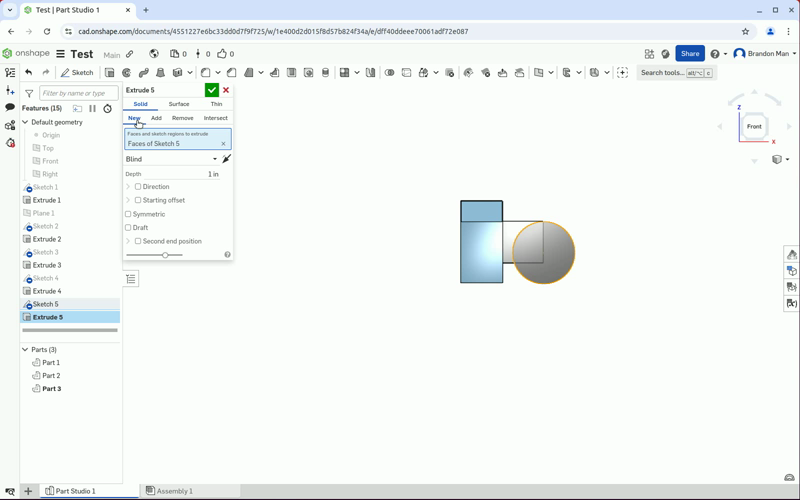
key(tab, 4)
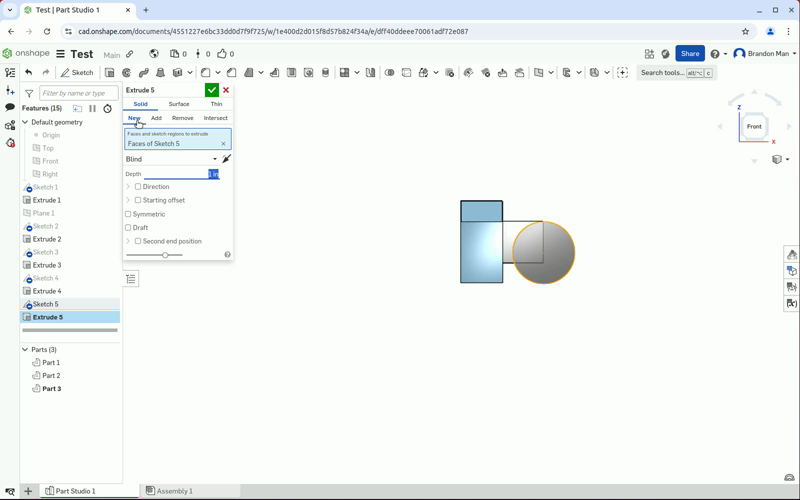
text(-16.85)
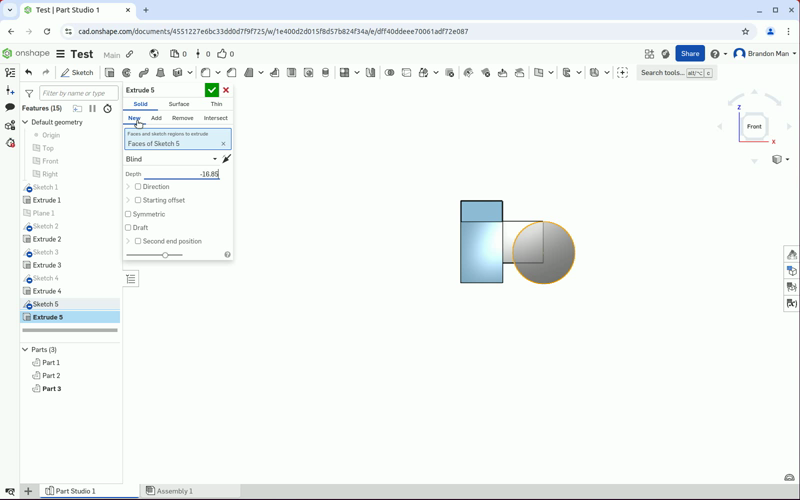
key(tab, 3)
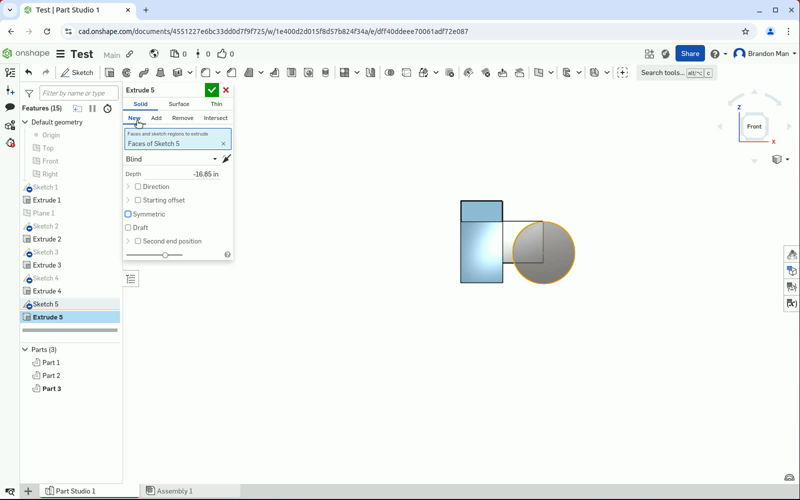
key(space)
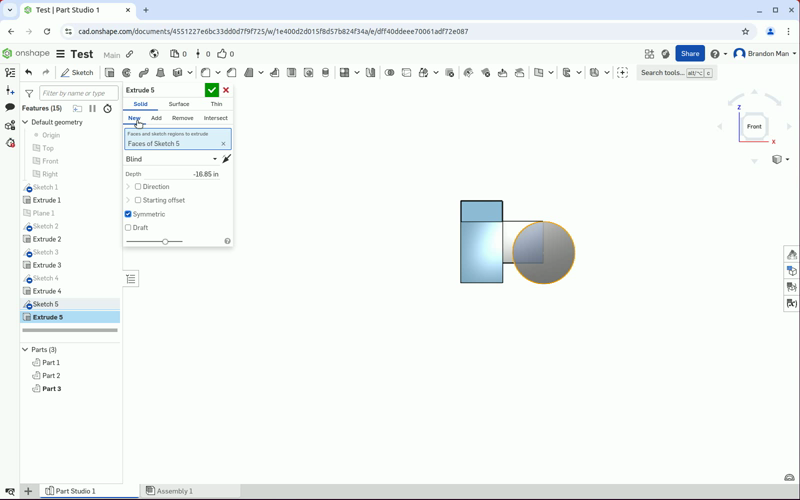
key(enter)
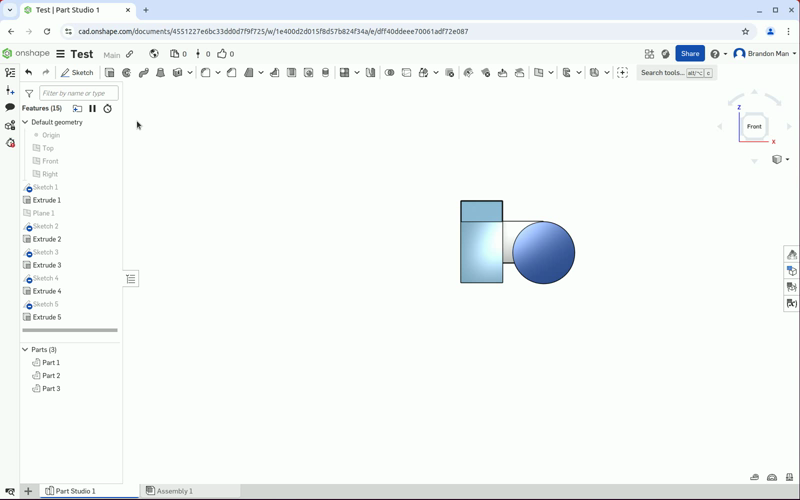
key(shift+h)
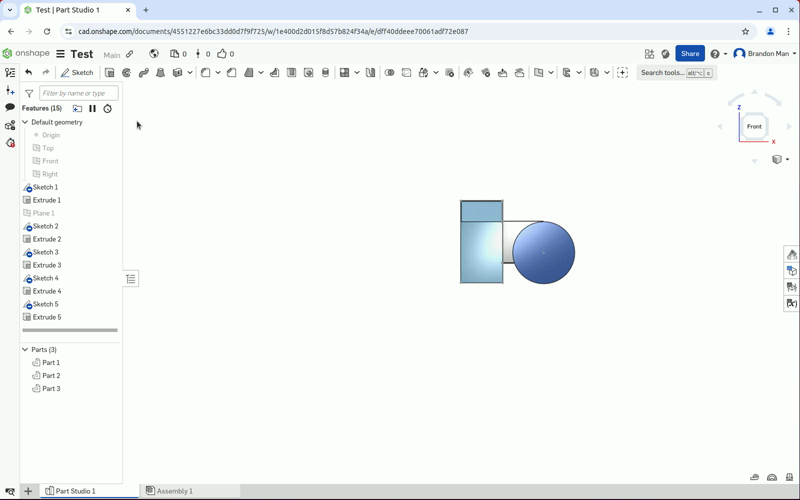
key(shift+h)
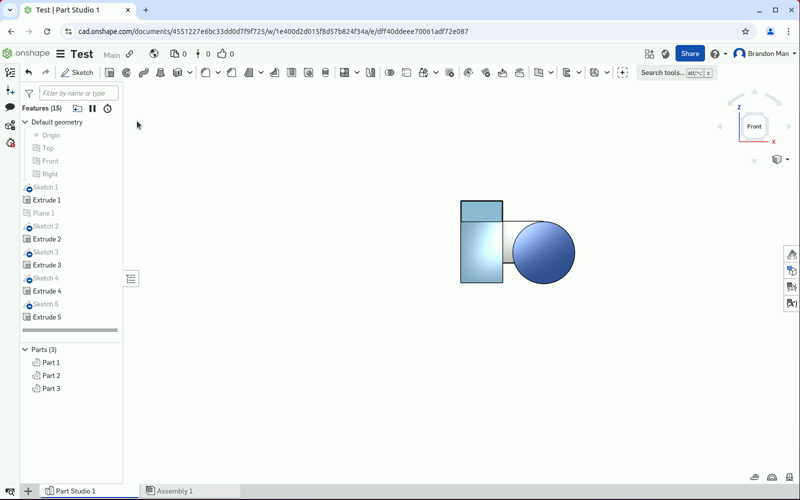
mouse_move(73, 189)
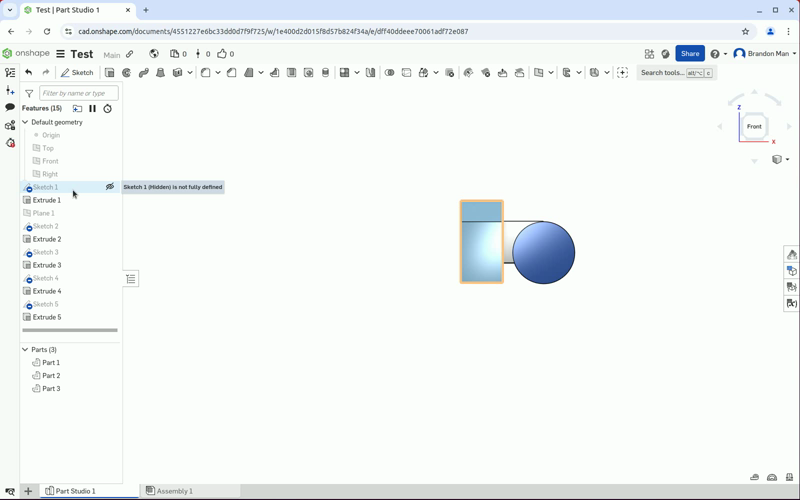
click(73, 189)
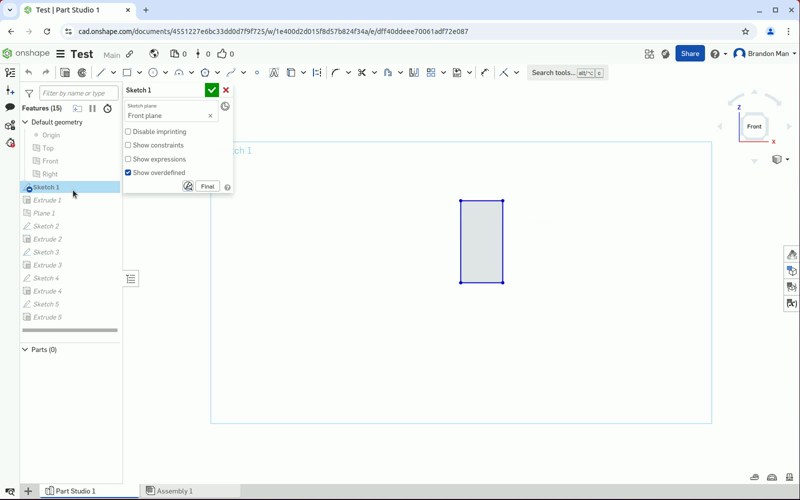
mouse_move(229, 92)
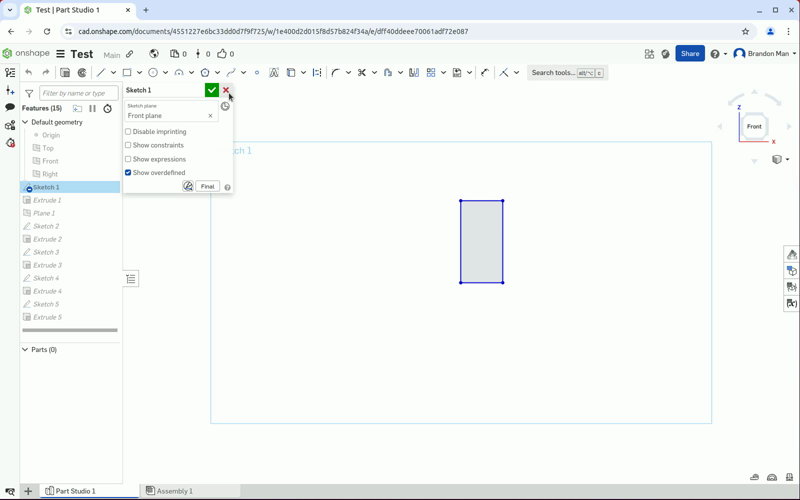
click(229, 92)
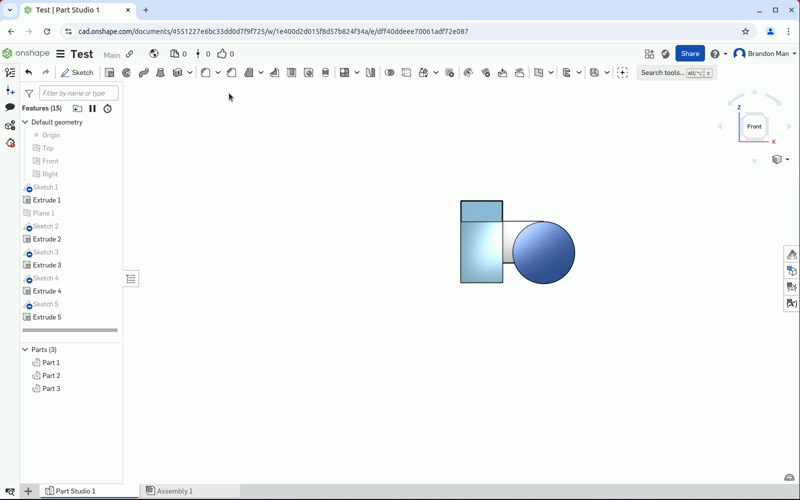
mouse_move(541, 75)
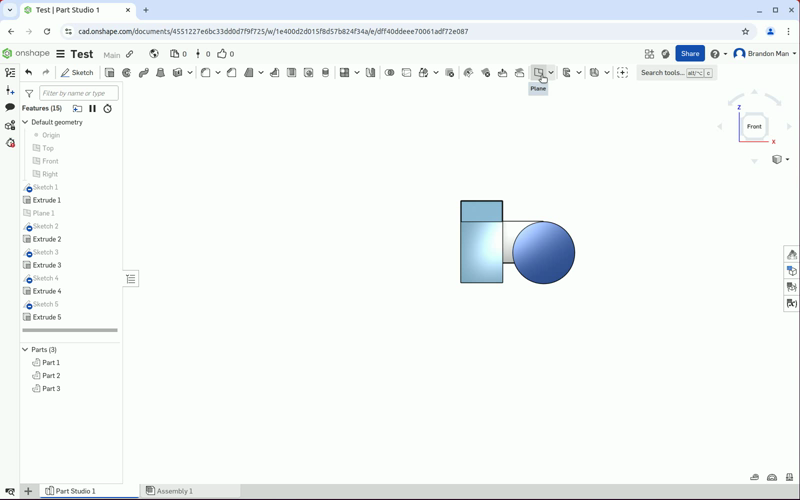
click(541, 75)
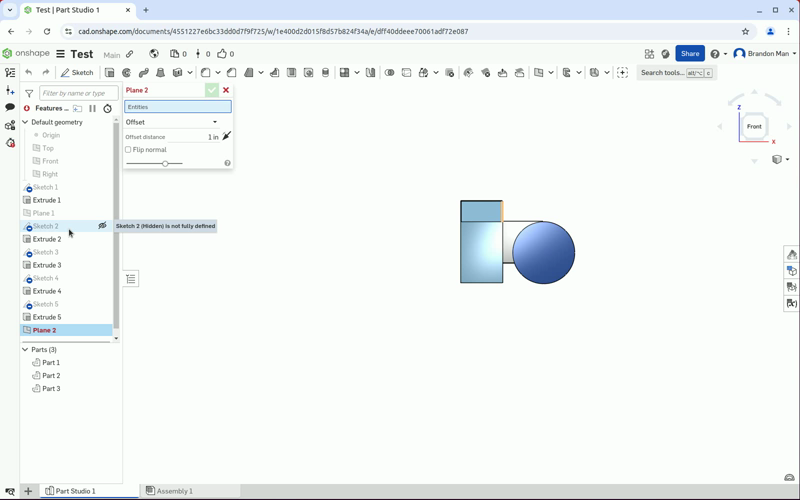
scroll(3)
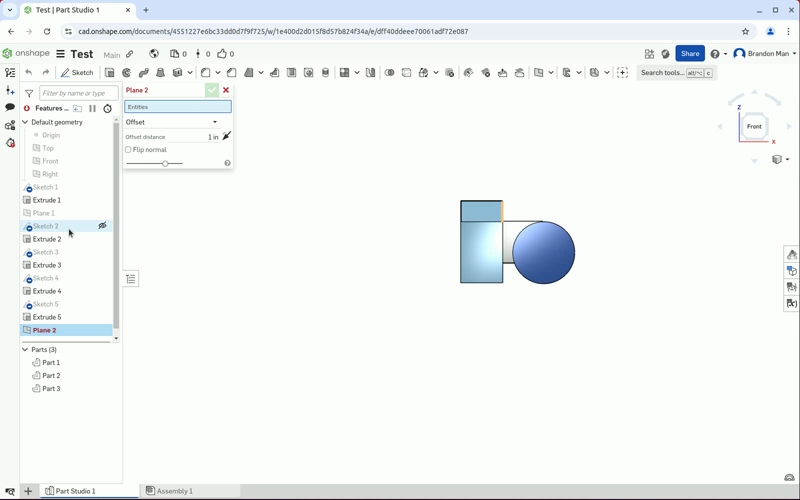
mouse_move(69, 163)
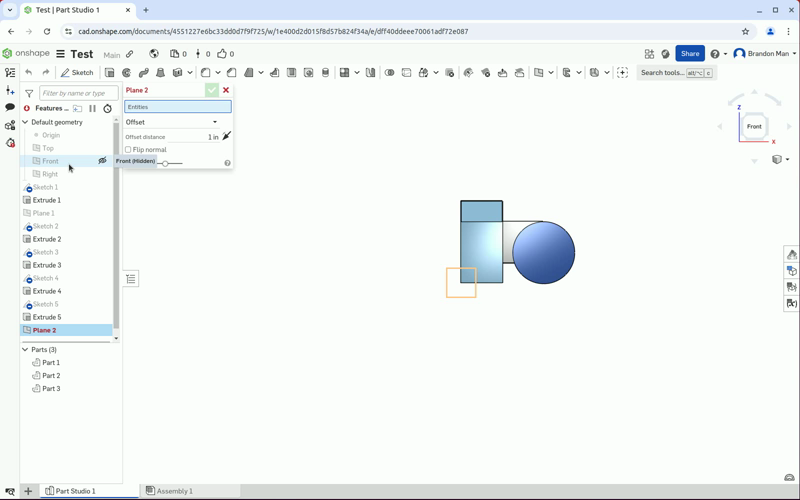
click(69, 163)
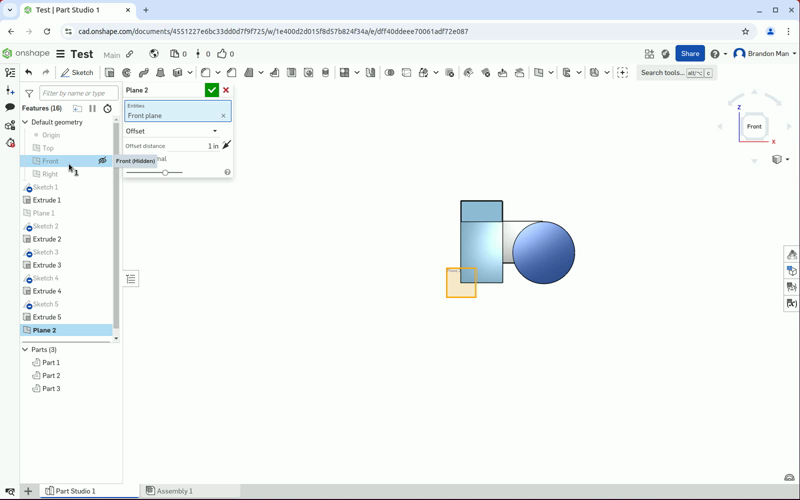
key(tab, 2)
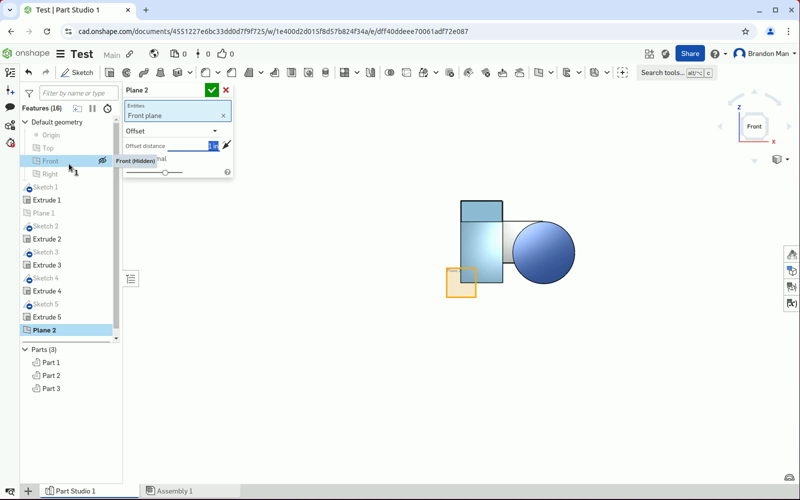
text(8.411)
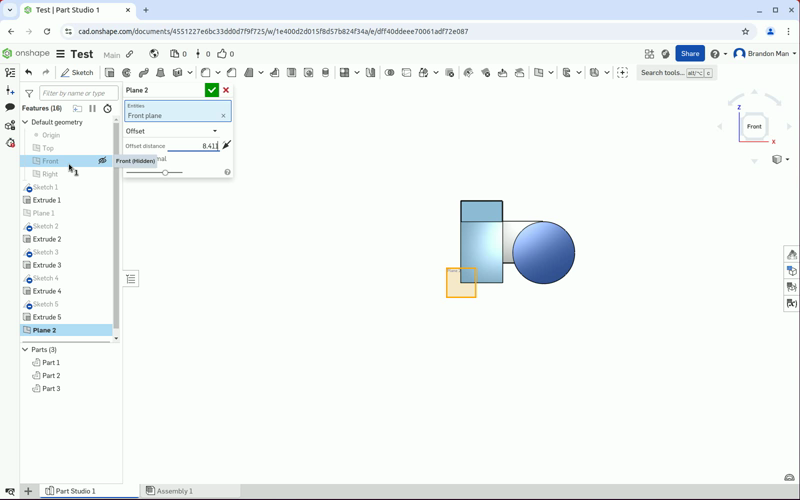
key(enter, 2)
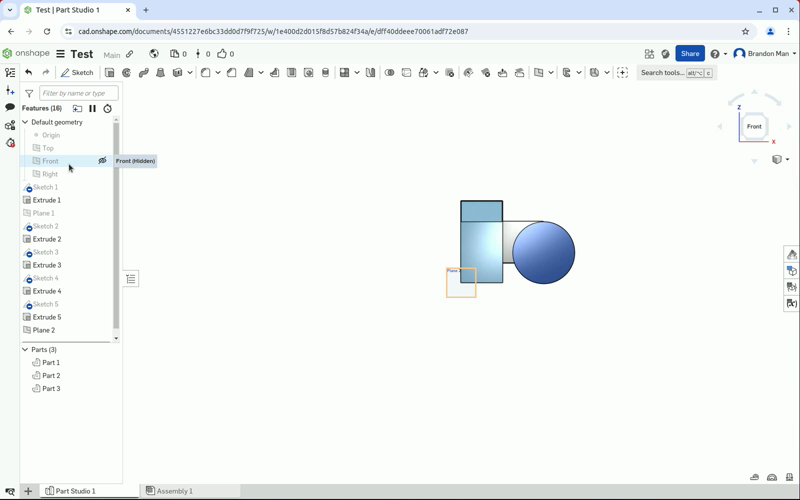
key(shift+s)
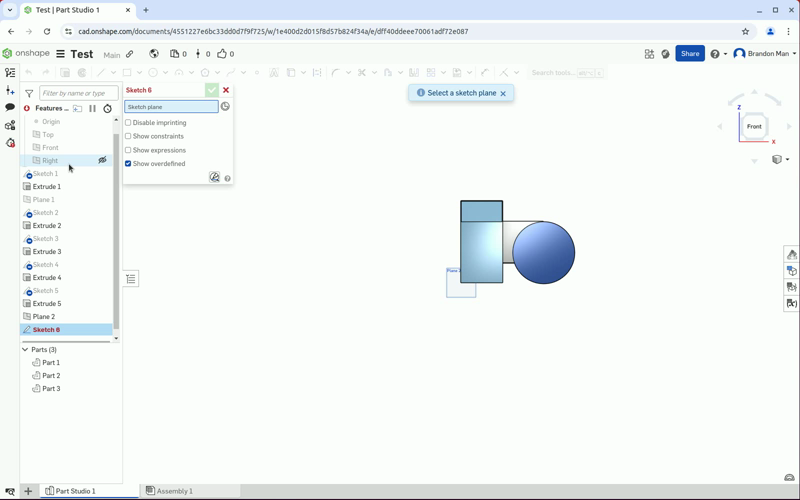
mouse_move(69, 319)
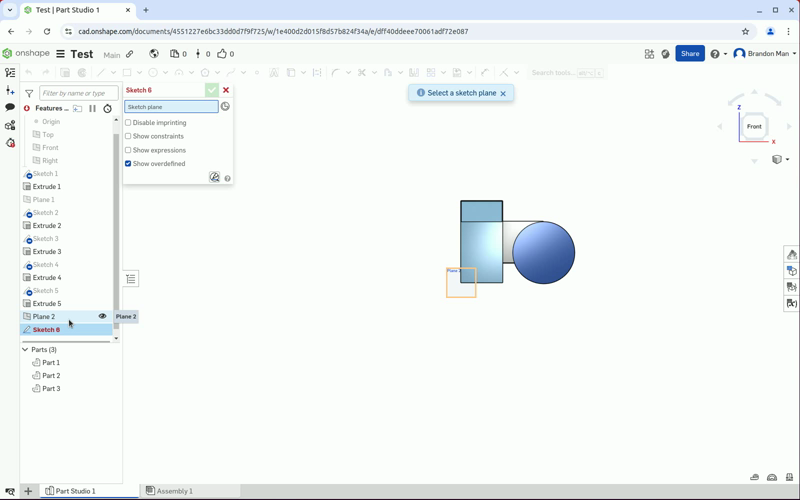
click(69, 319)
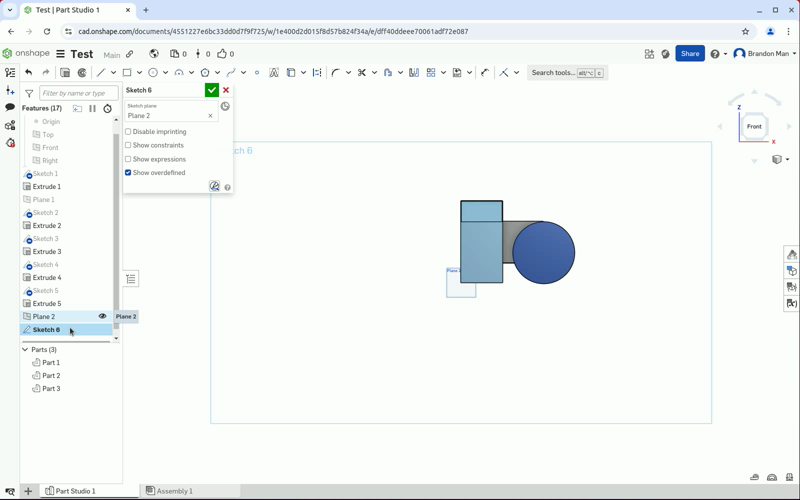
mouse_move(73, 352)
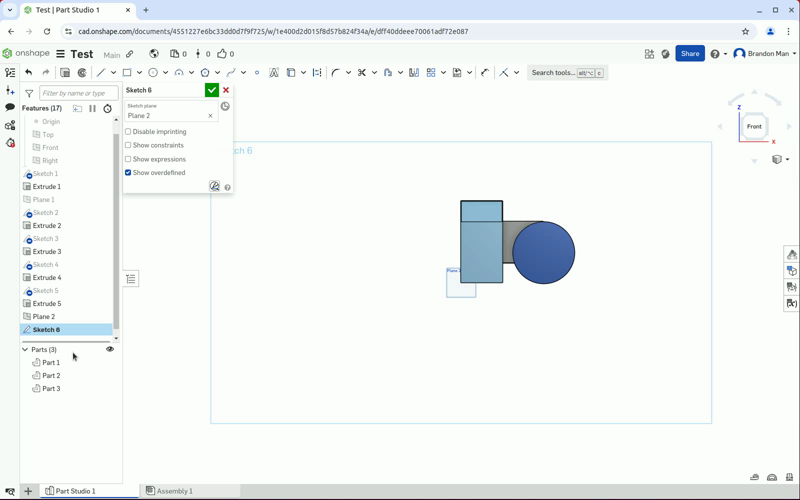
key(y)
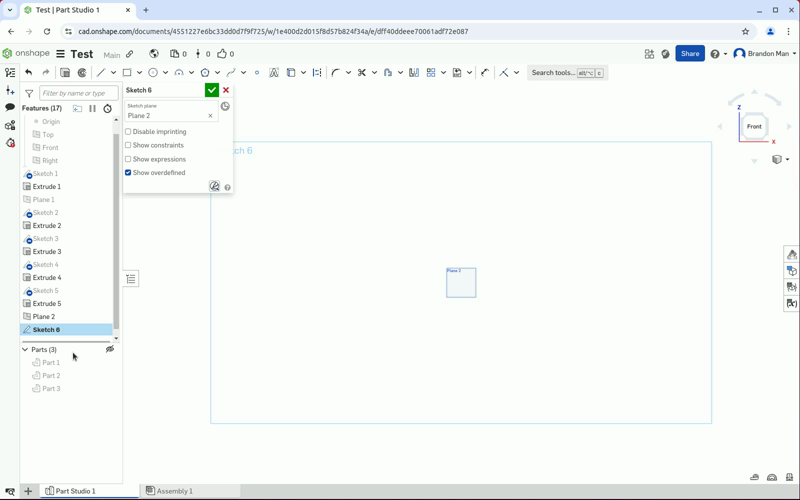
key(c)
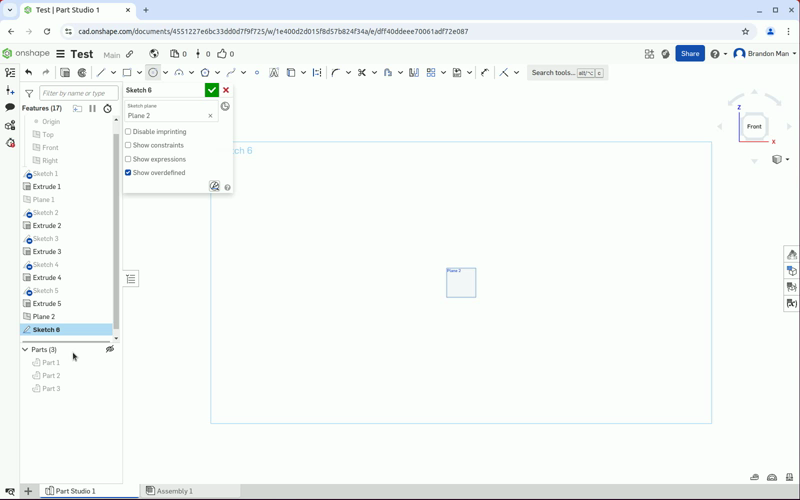
key_down(shift)
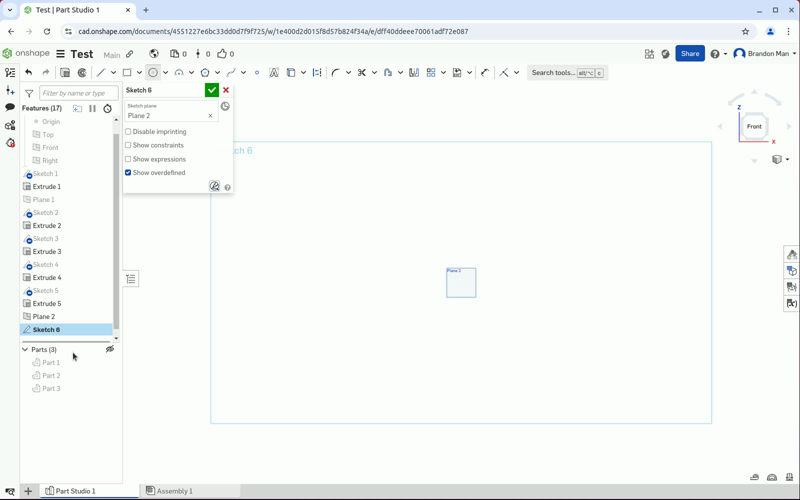
mouse_move(542, 252)
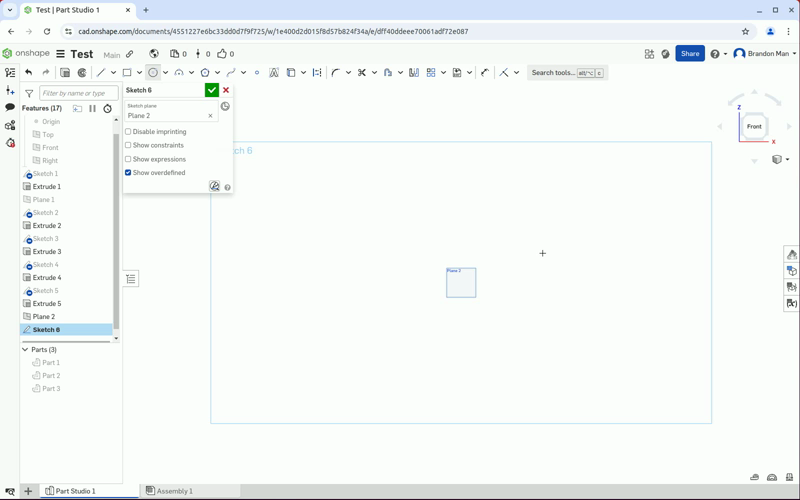
click(542, 252)
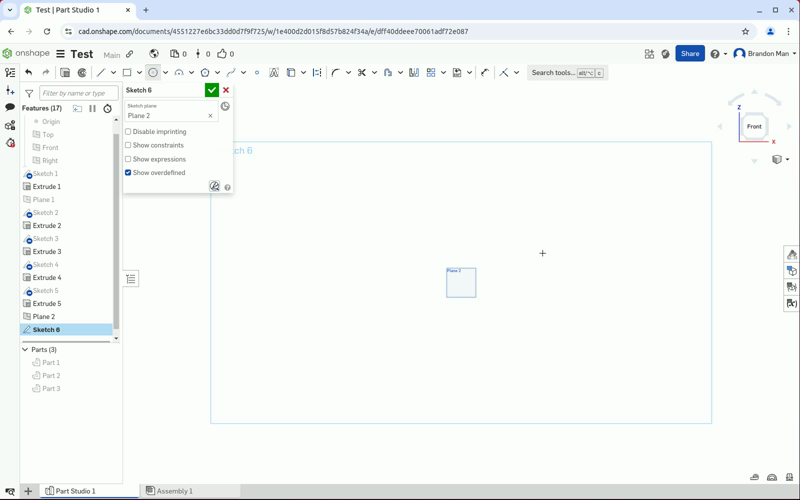
key_up(shift)
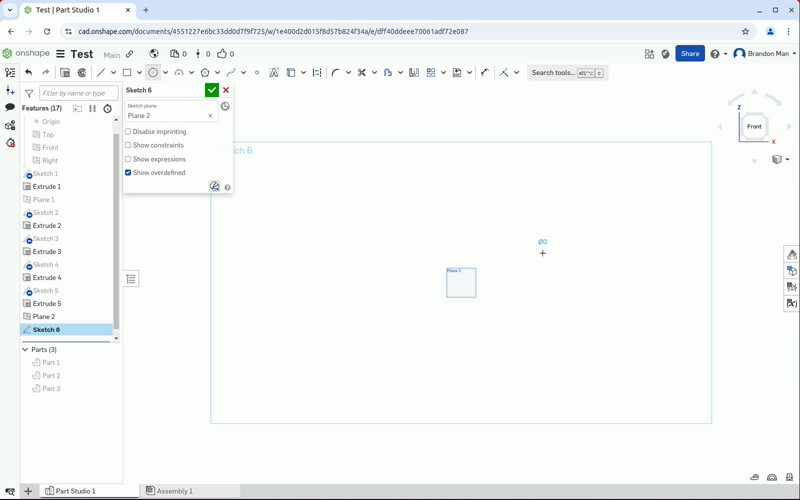
mouse_move(563, 252)
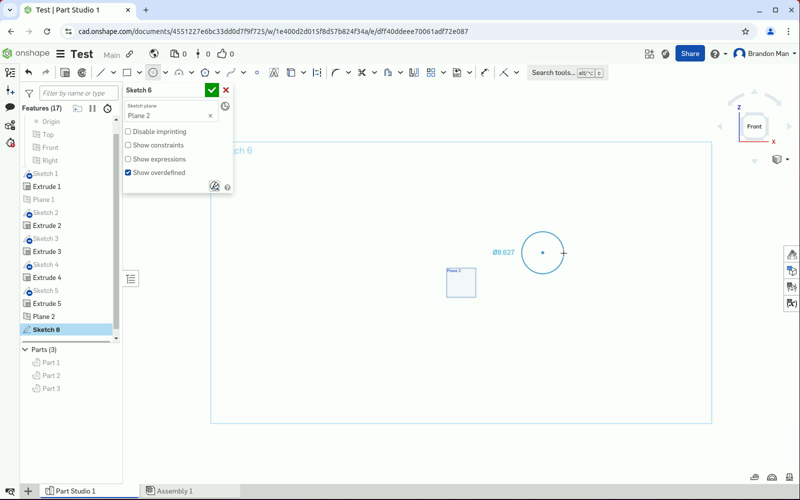
click(563, 252)
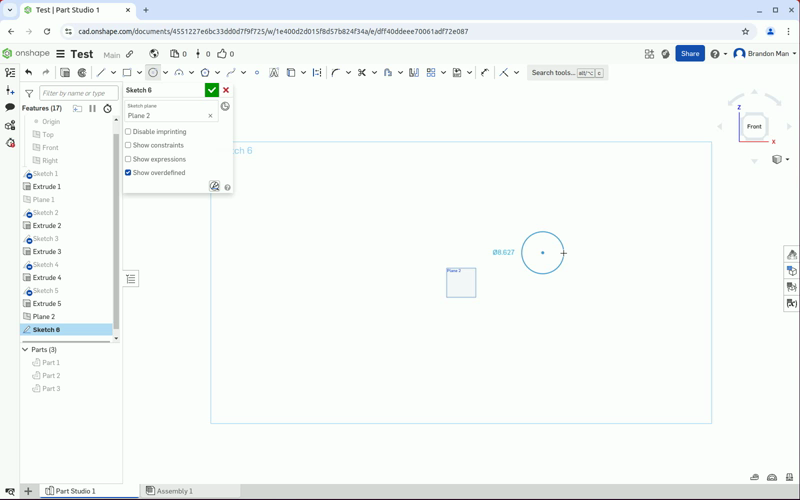
key(esc)
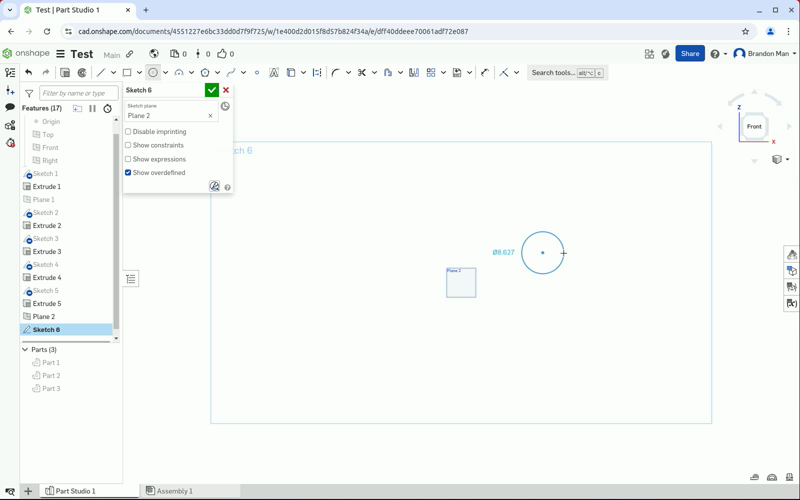
mouse_move(540, 263)
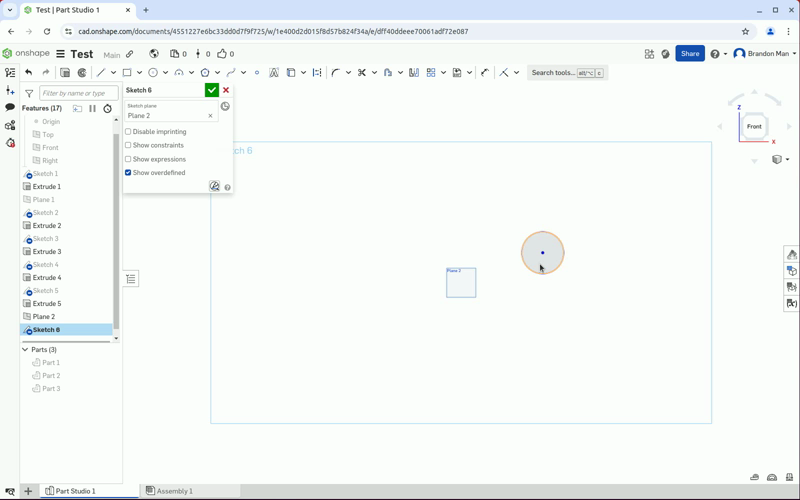
scroll(6)
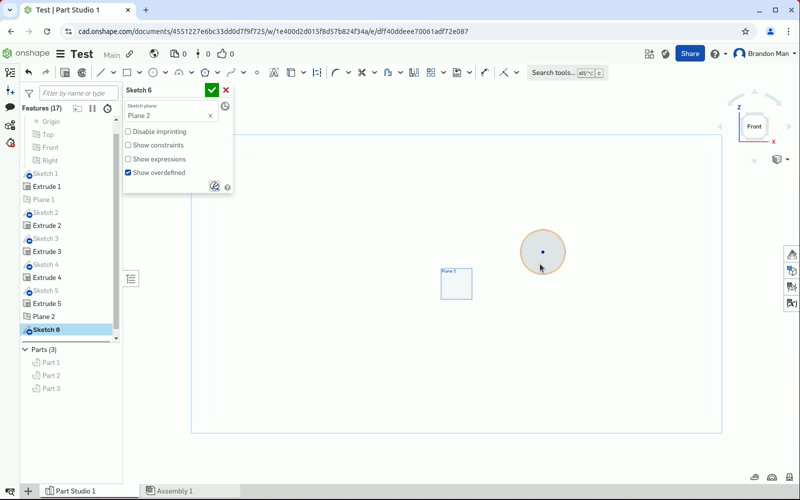
scroll(6)
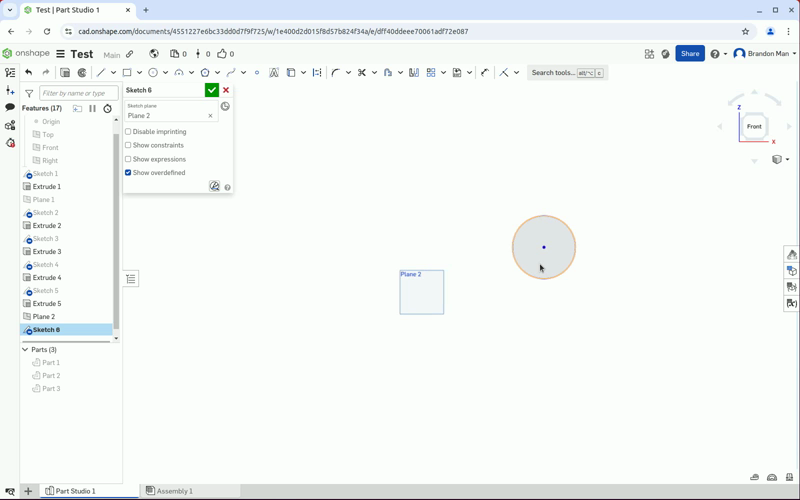
scroll(6)
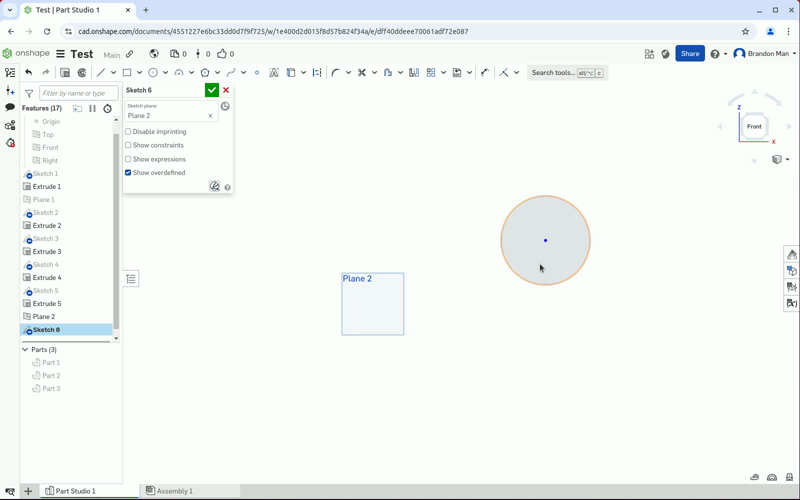
scroll(6)
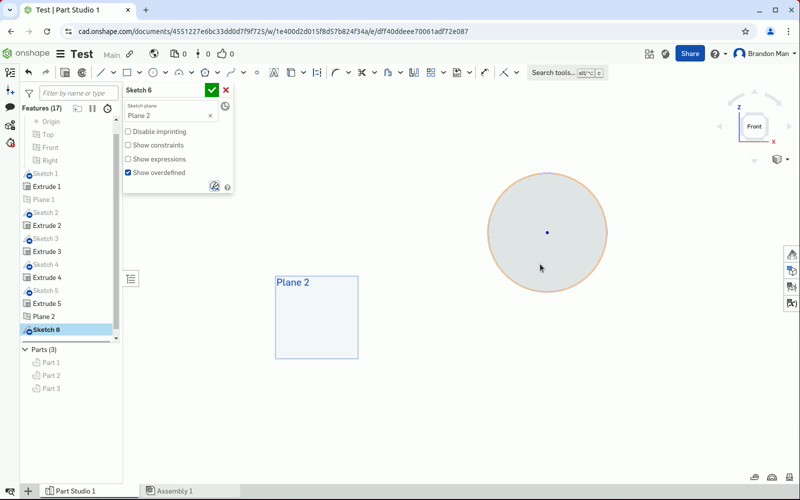
scroll(6)
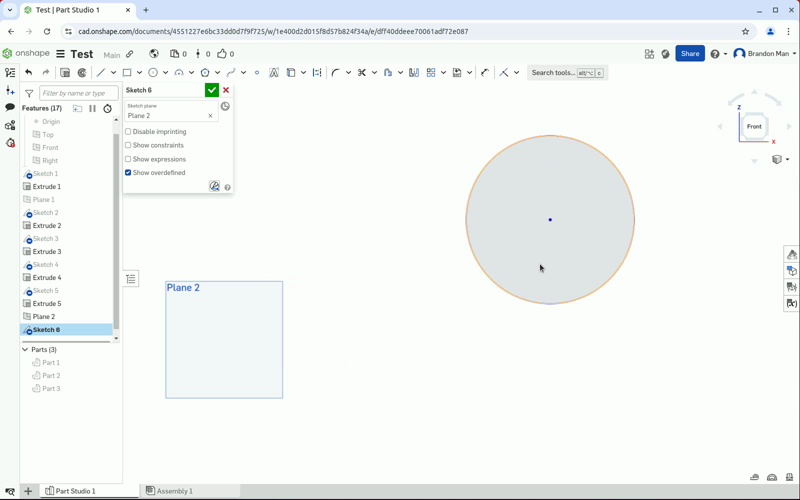
scroll(6)
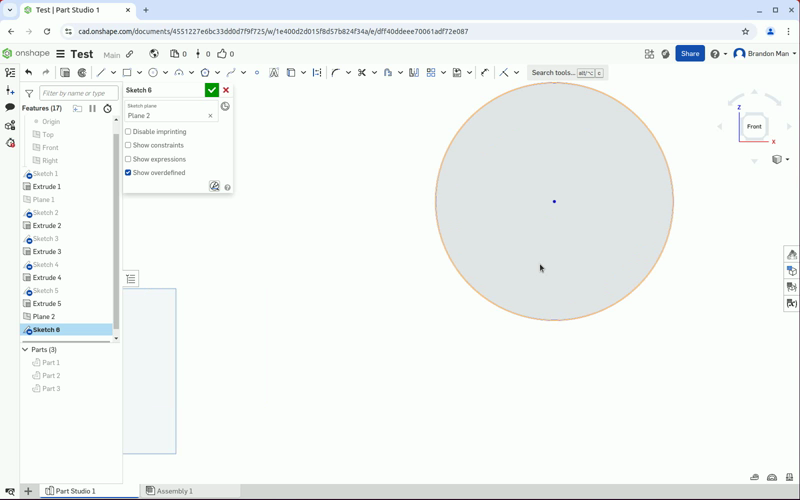
scroll(6)
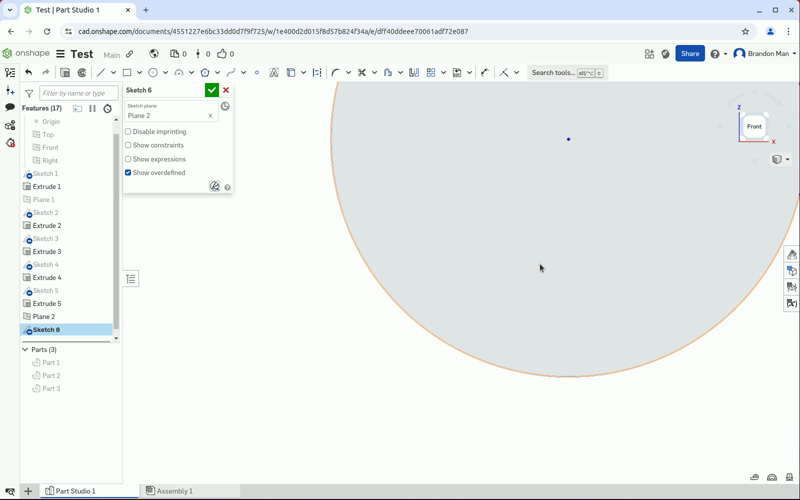
click(540, 263)
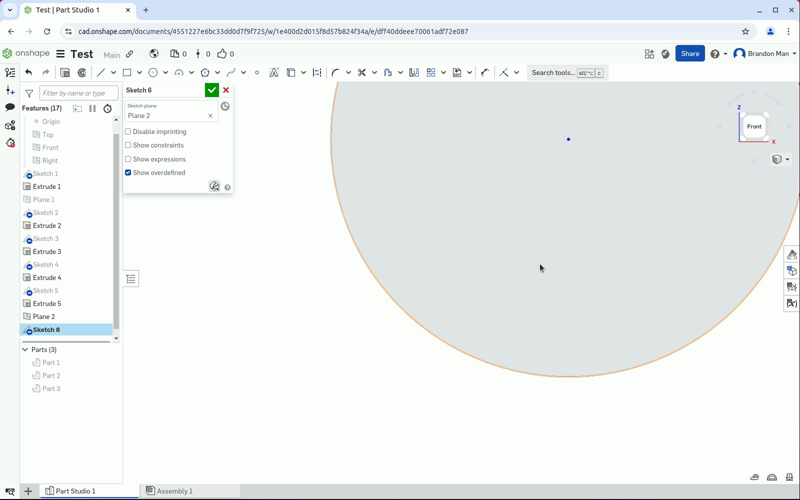
scroll(-6)
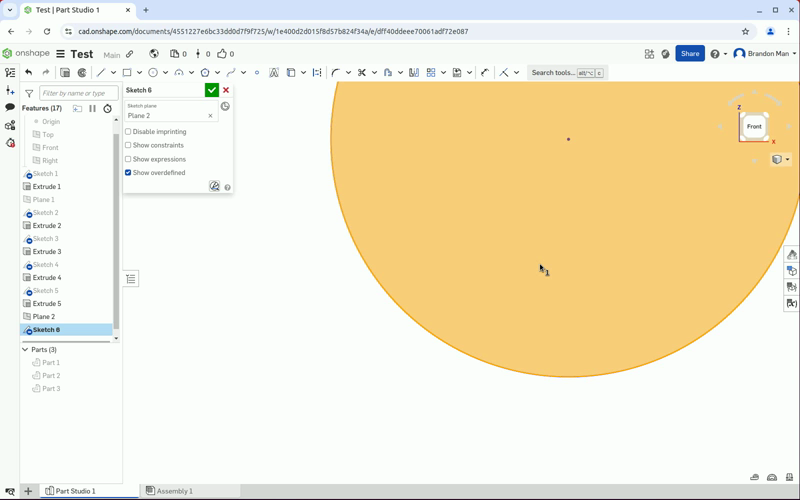
scroll(-6)
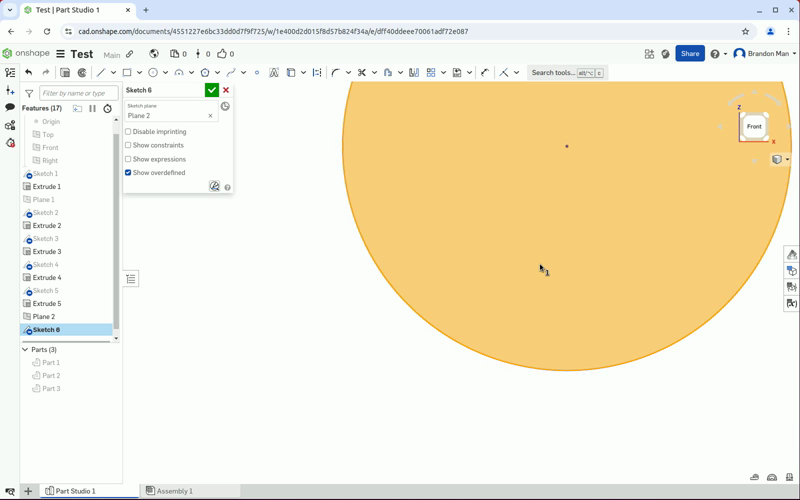
scroll(-6)
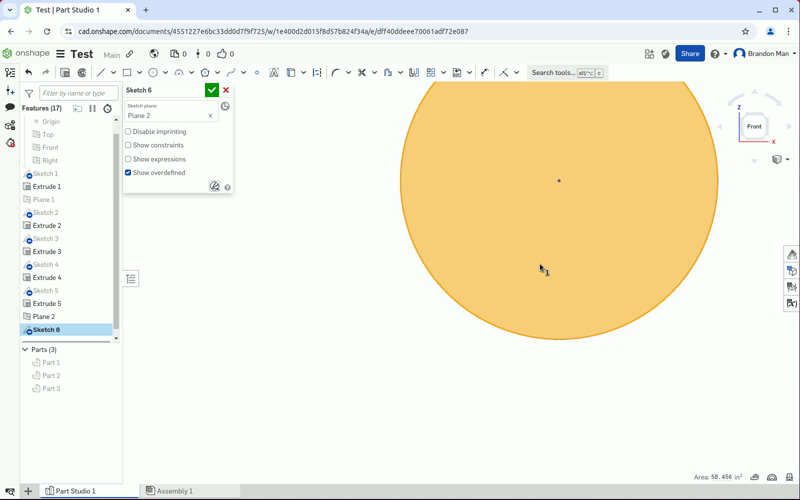
scroll(-6)
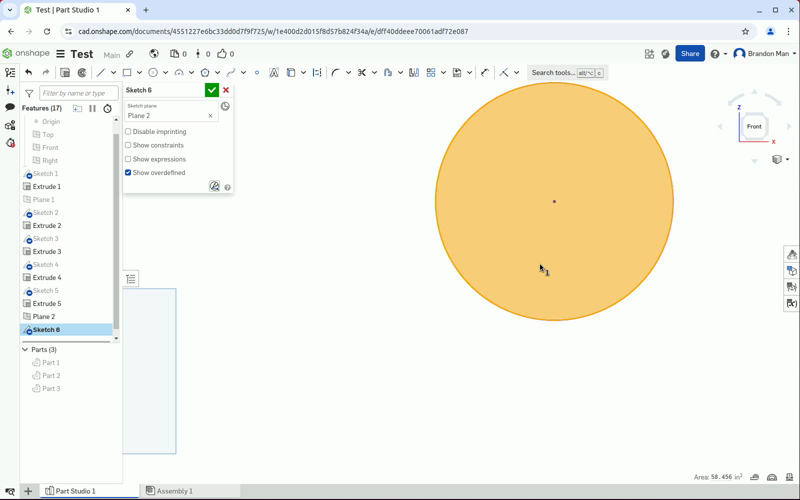
scroll(-6)
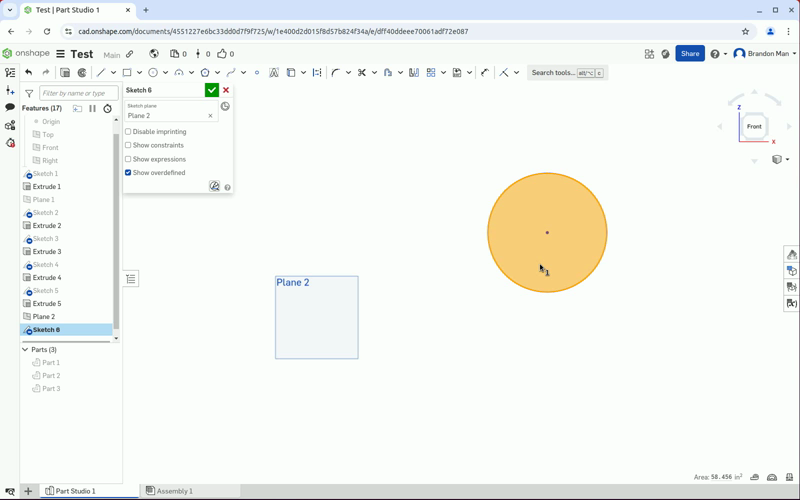
scroll(-6)
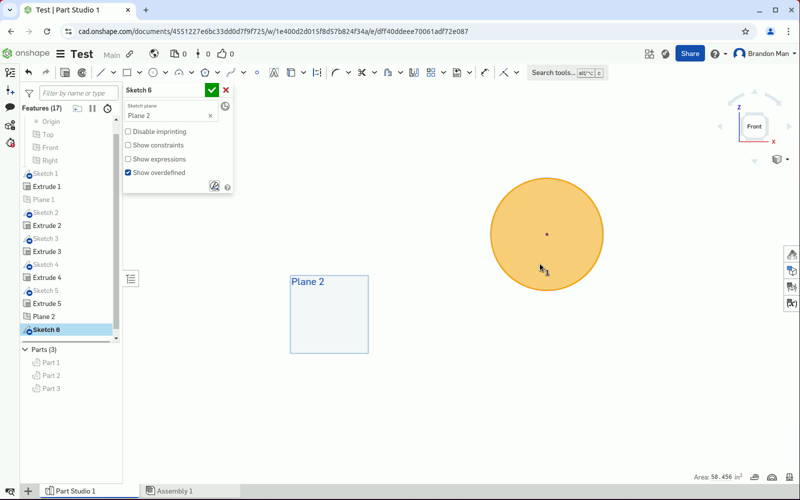
scroll(-6)
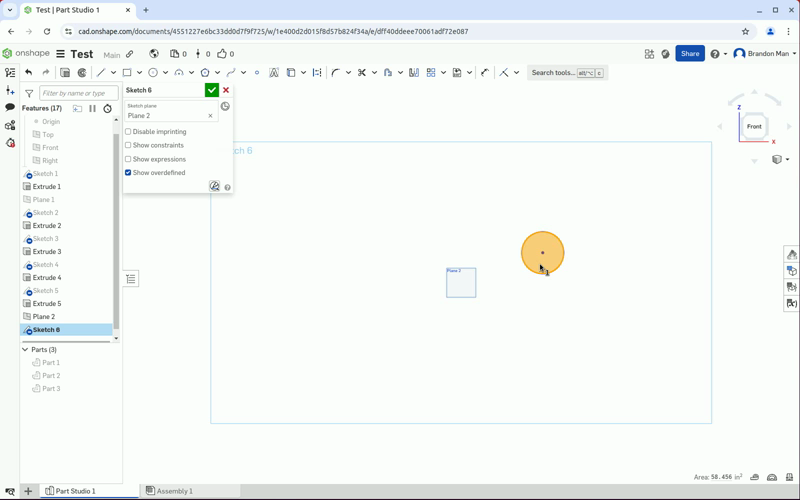
mouse_move(73, 352)
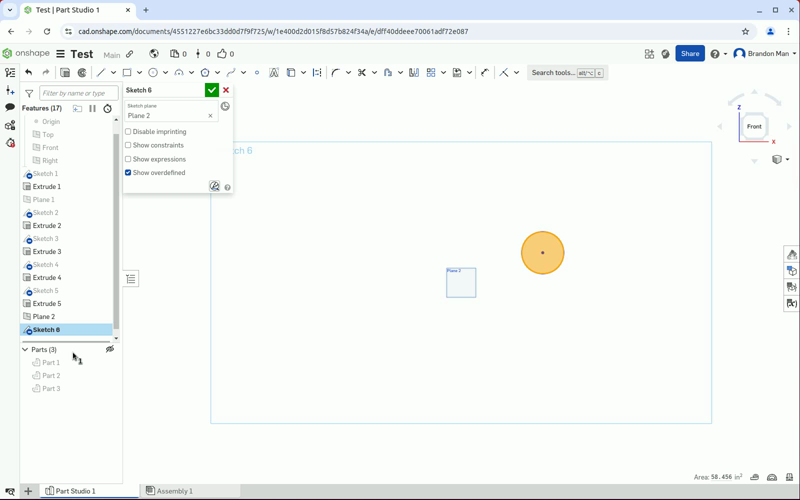
key(shift+y)
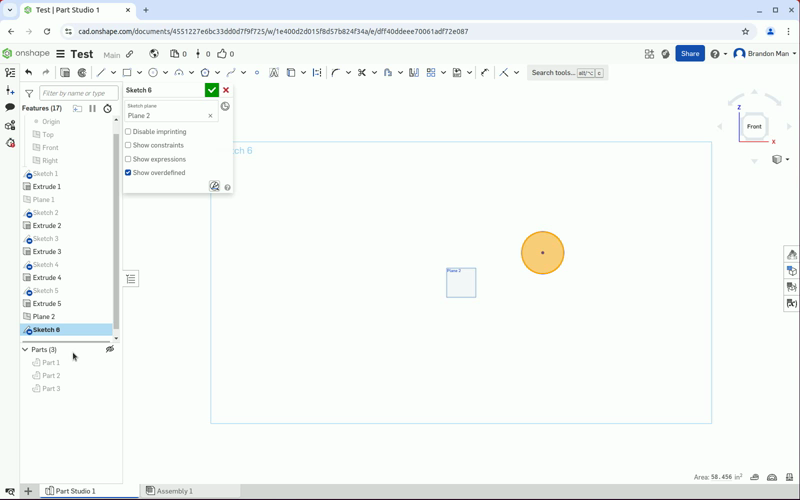
key(shift+e)
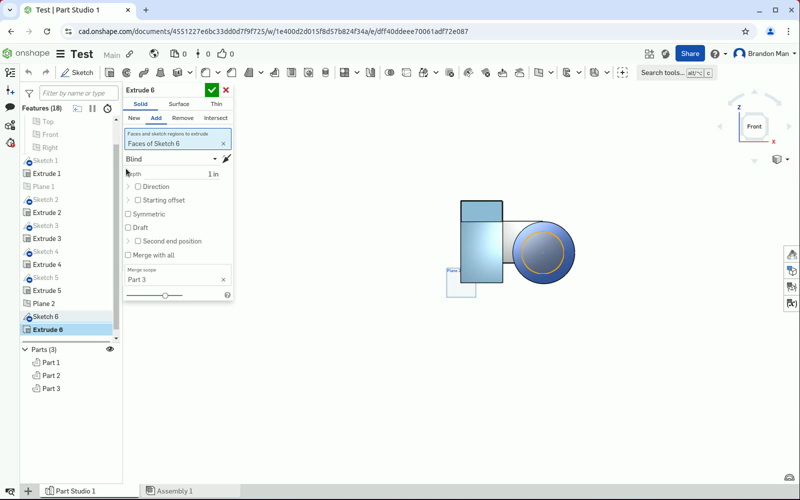
mouse_move(143, 106)
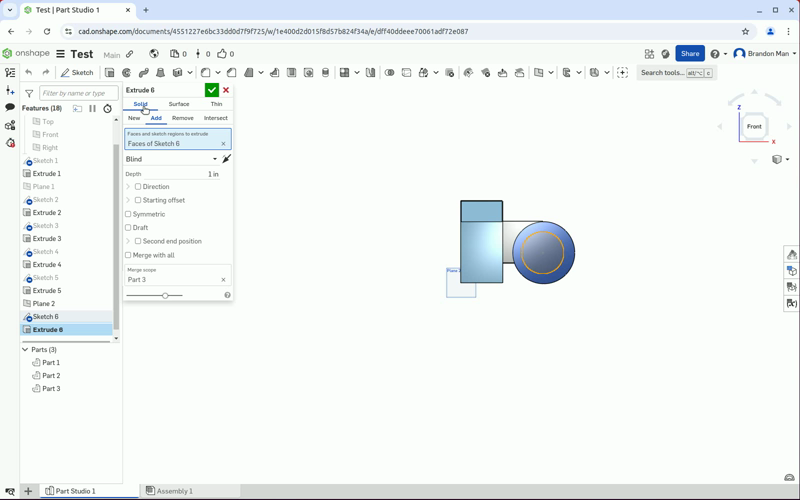
click(143, 106)
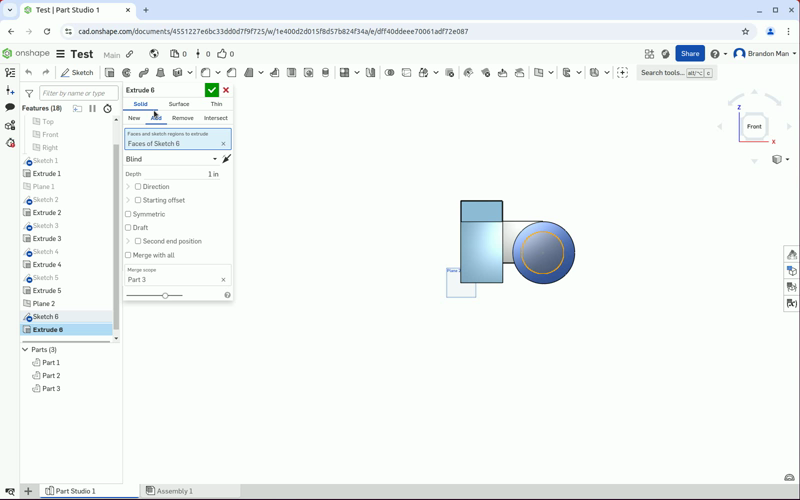
mouse_move(186, 120)
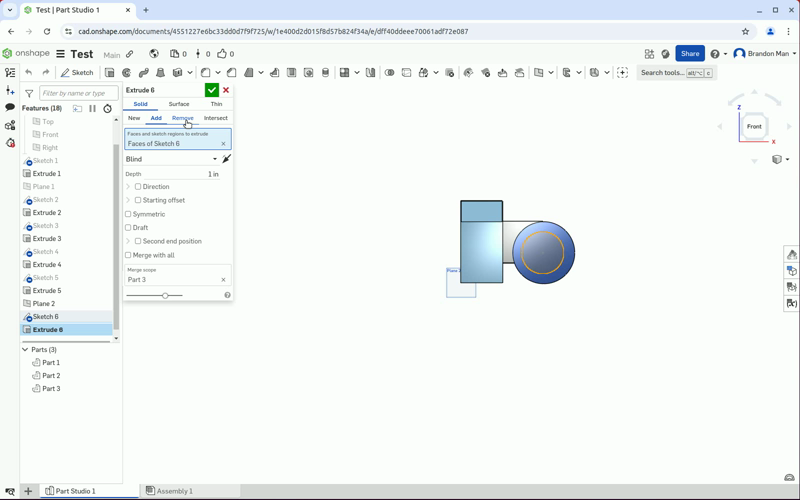
click(186, 120)
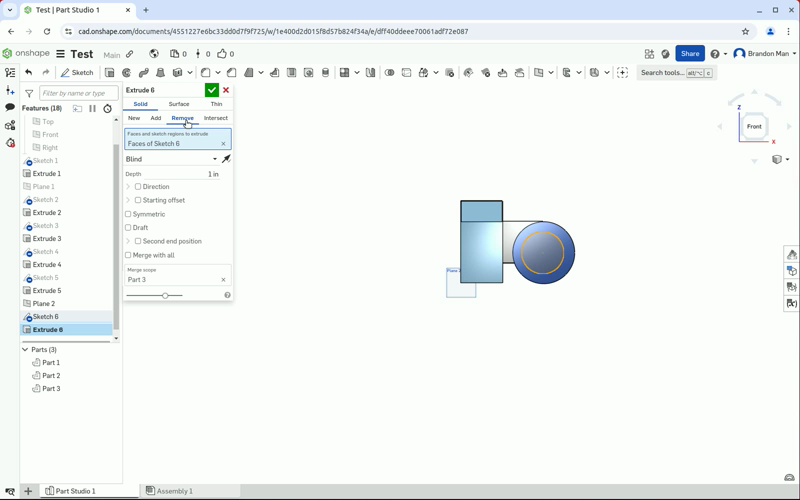
key(tab, 4)
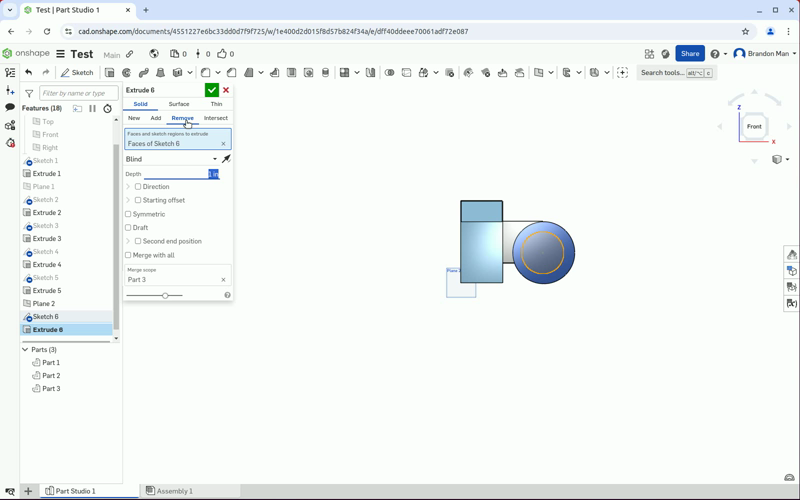
text(16.85)
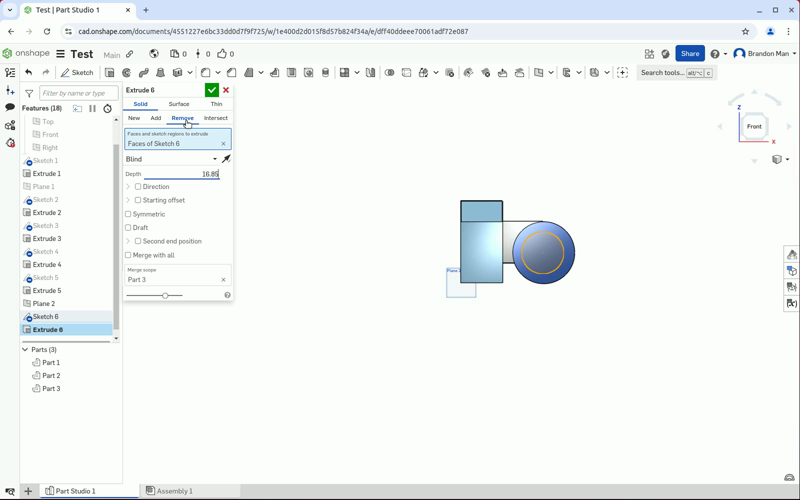
key(tab, 6)
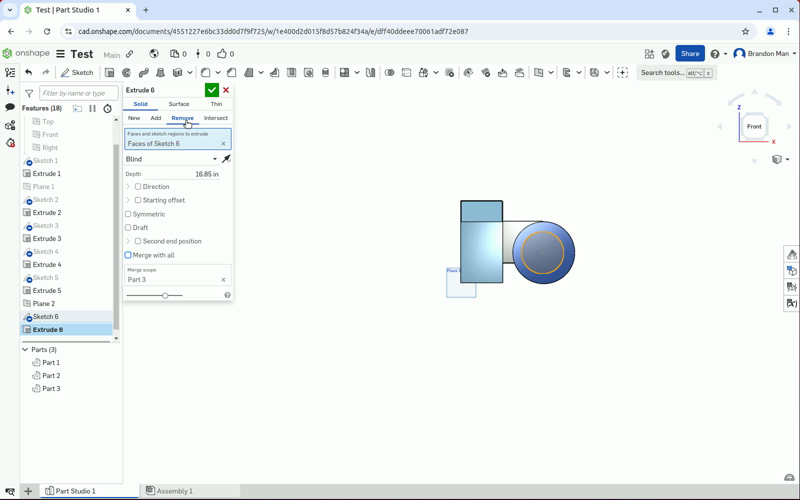
key(space)
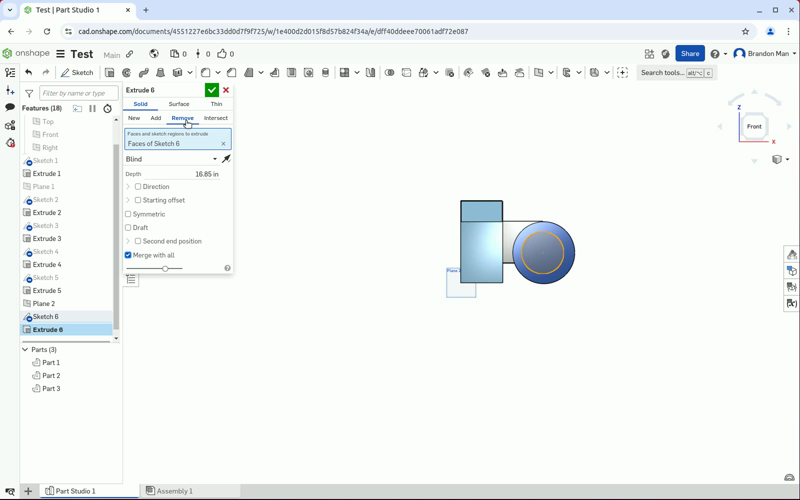
key(enter)
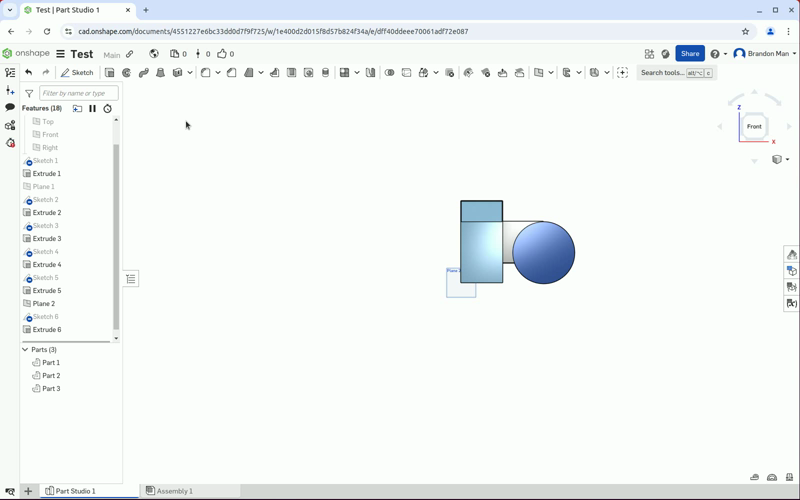
key(shift+h)
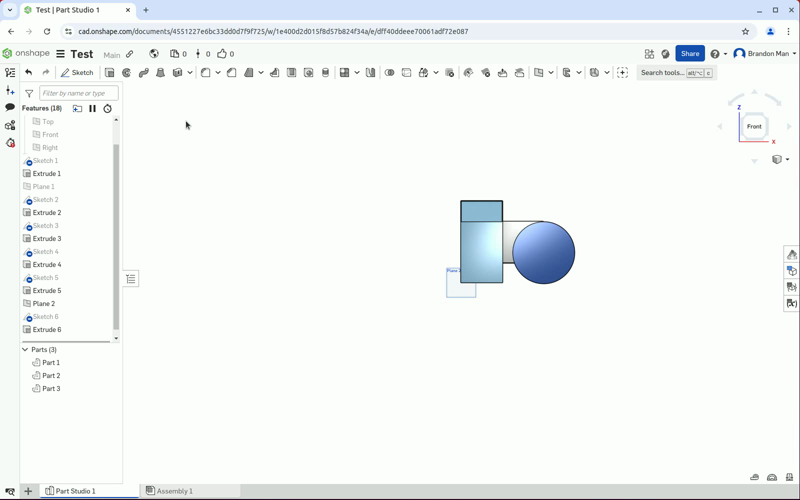
key(shift+h)
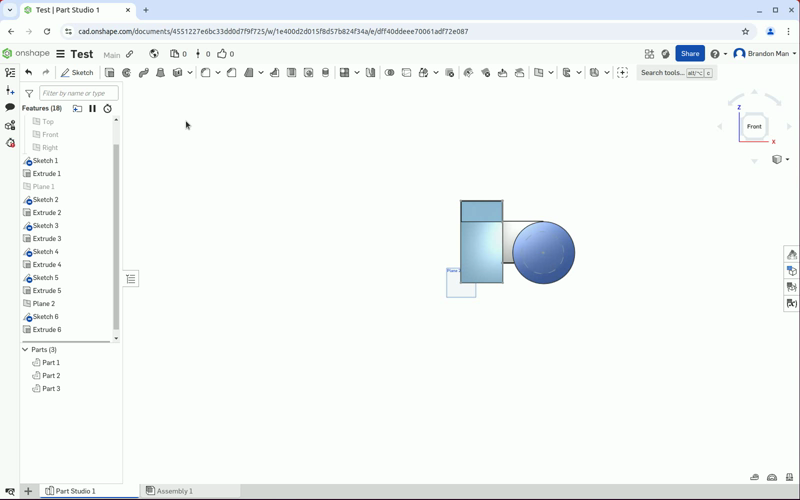
key(shift+7)
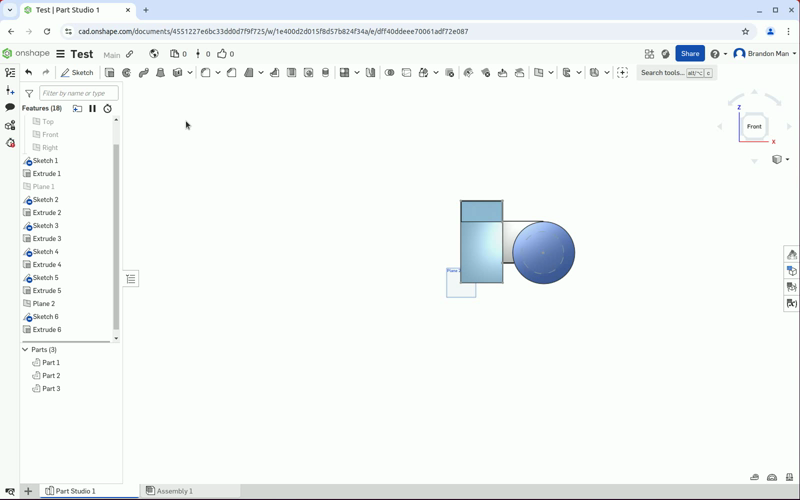
key(left, 2)
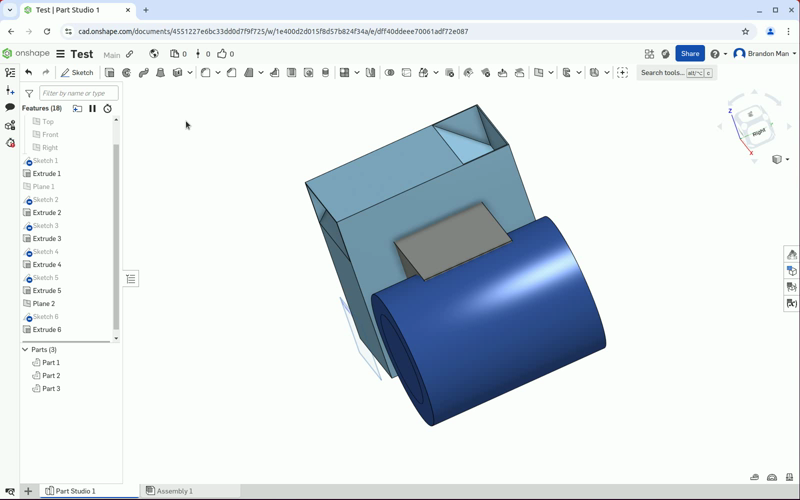
key(down, 2)
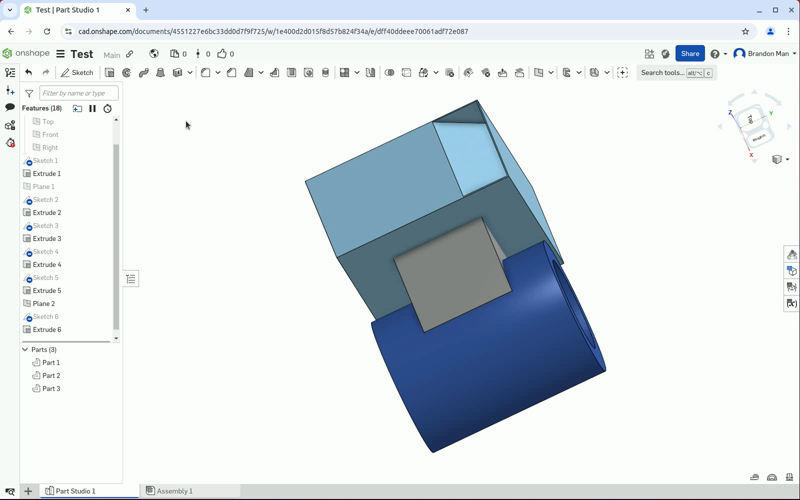
key(up, 2)
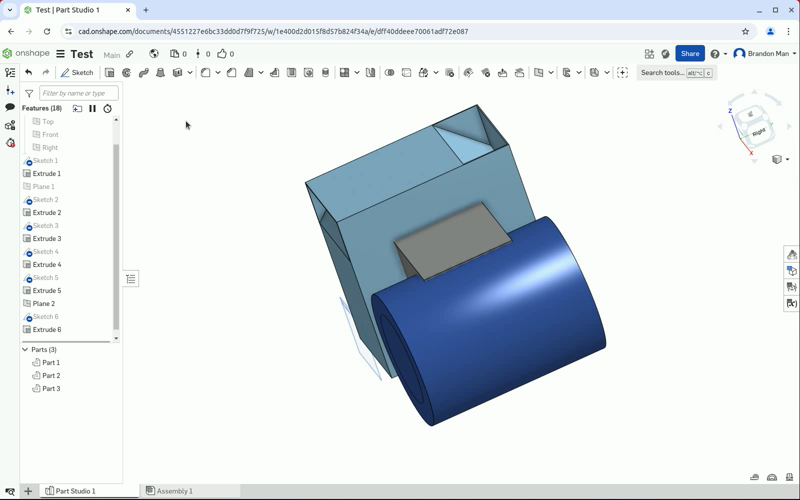
key(right, 2)
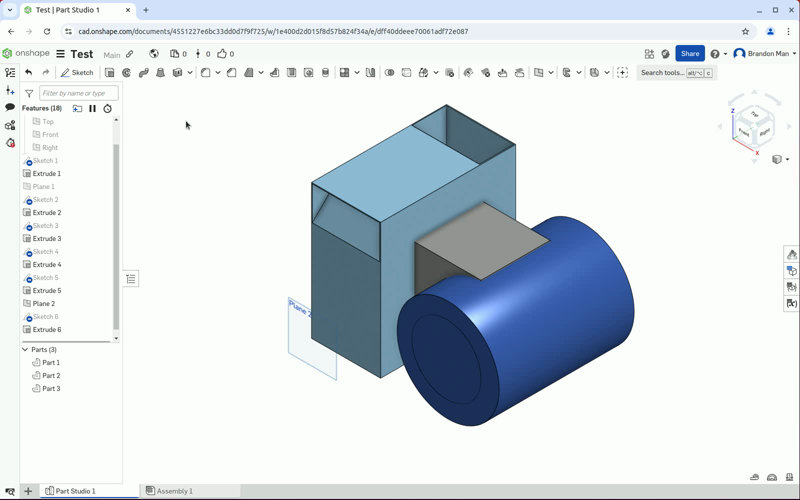
mouse_move(69, 163)
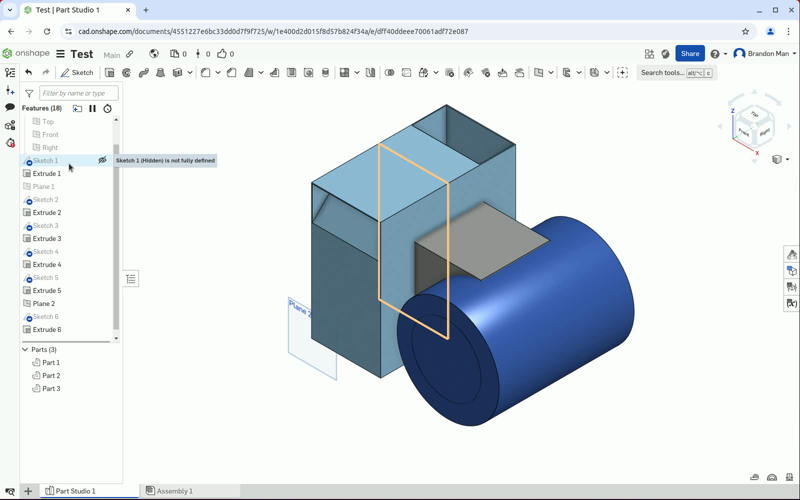
click(69, 163)